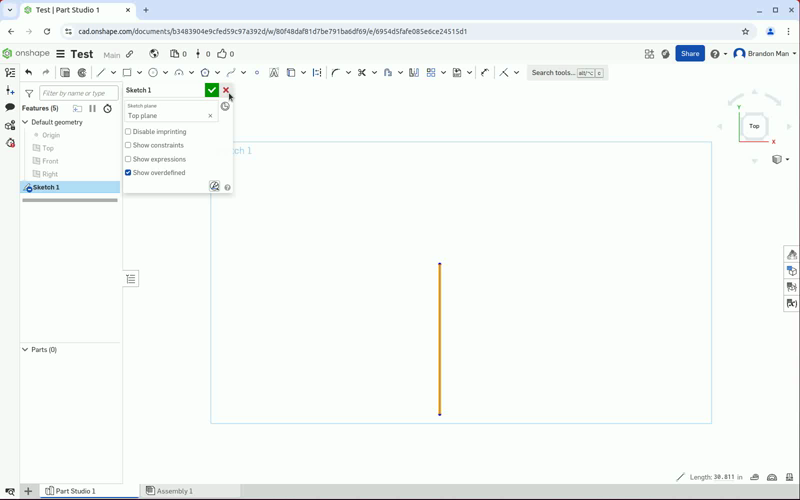
key(shift+h)
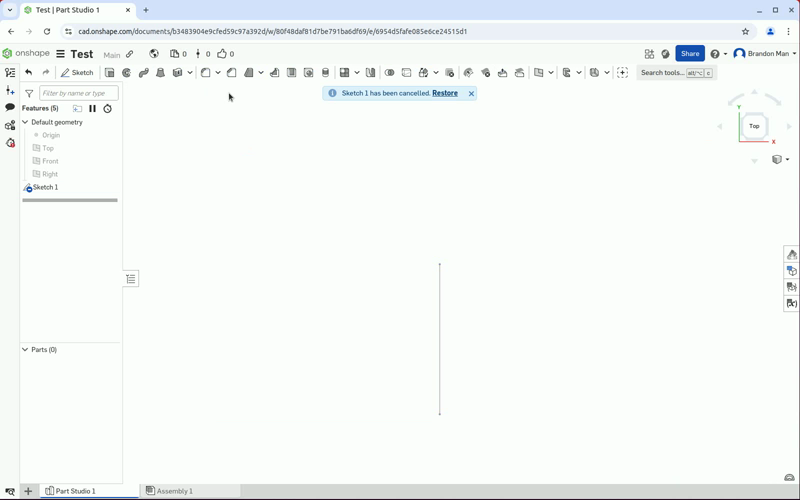
key(shift+s)
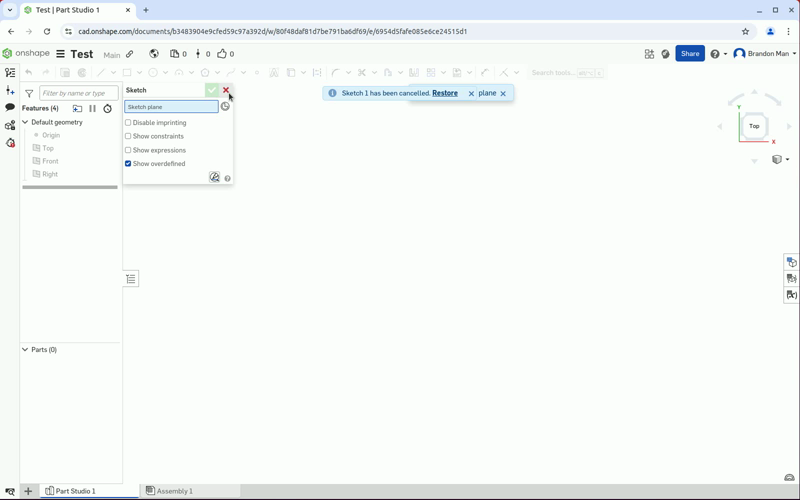
mouse_move(73, 150)
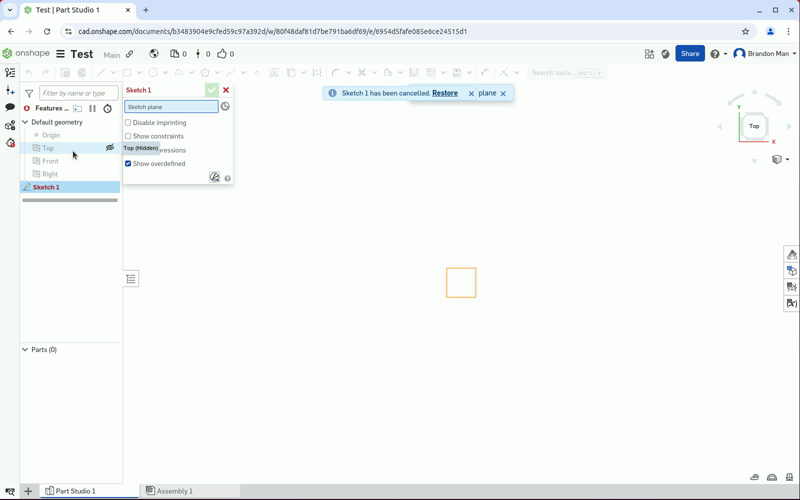
click(73, 150)
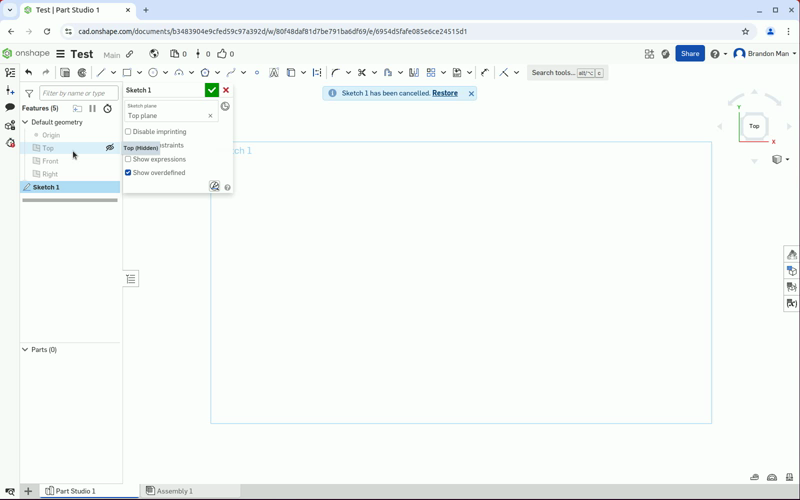
mouse_move(73, 352)
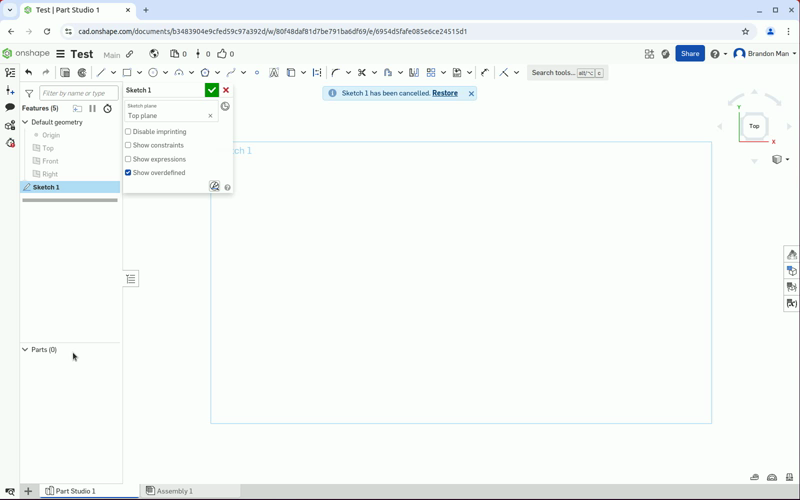
key(y)
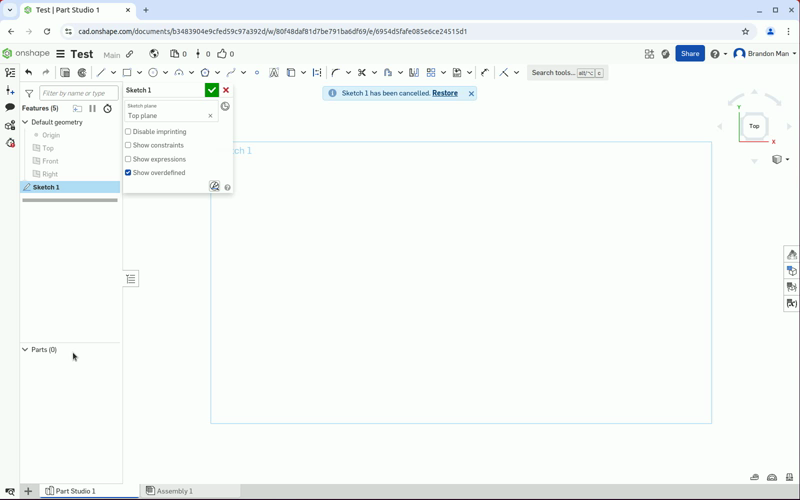
key(l)
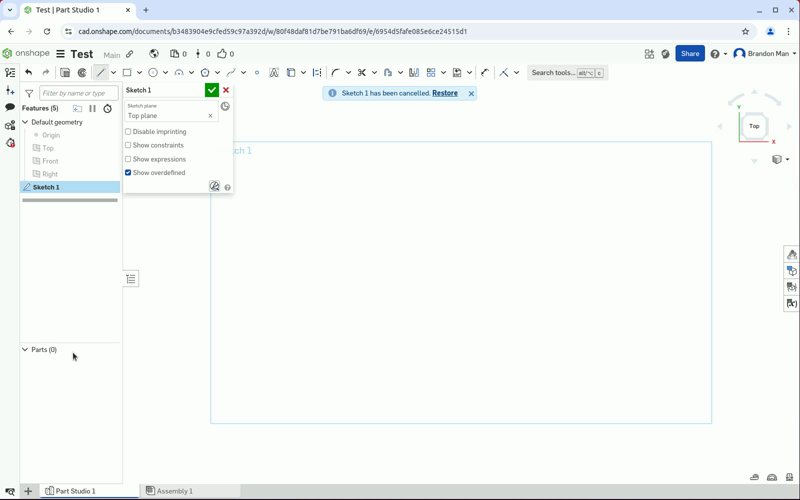
key_down(shift)
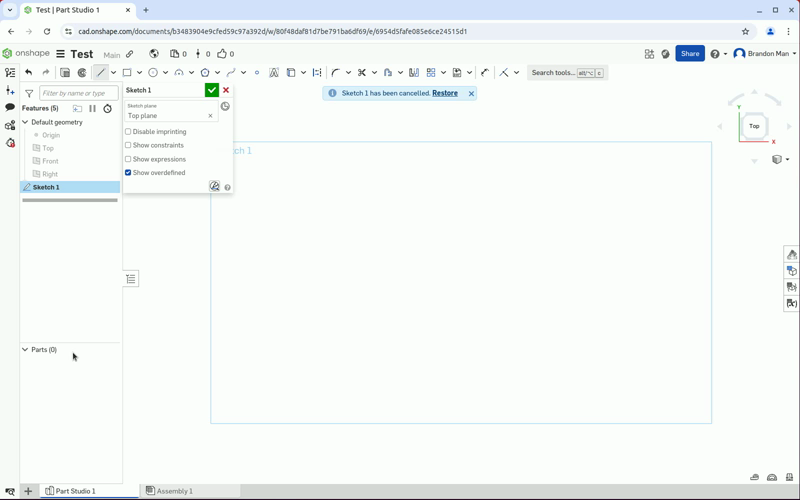
mouse_move(348, 395)
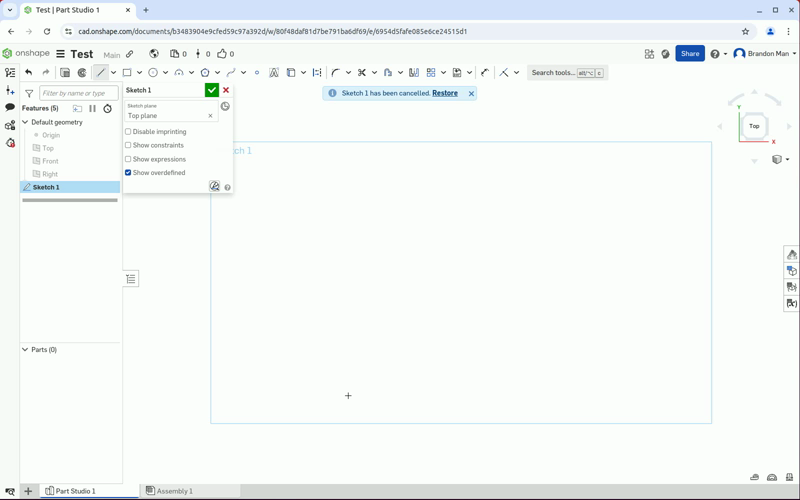
click(348, 395)
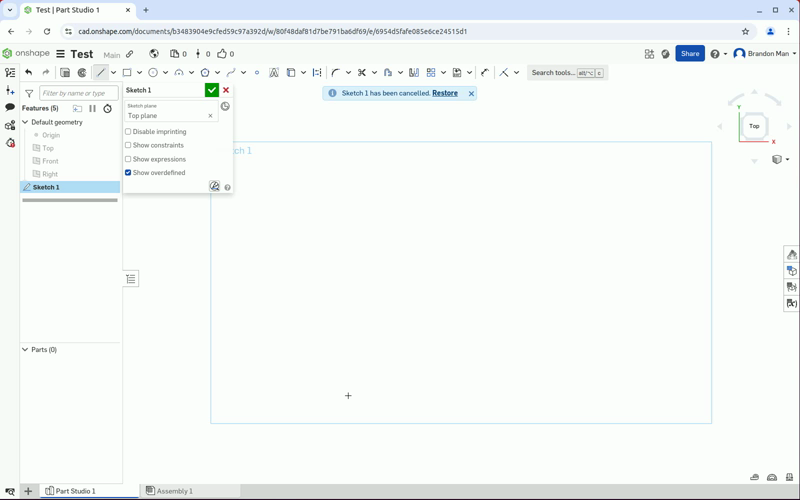
key_up(shift)
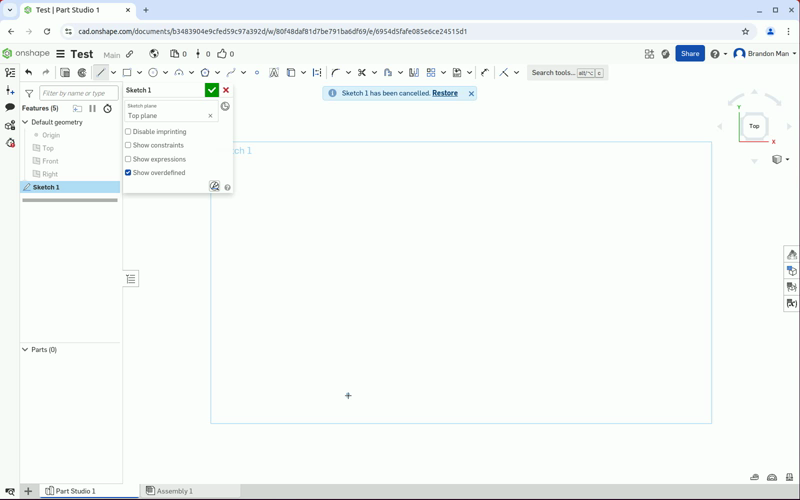
key_down(shift)
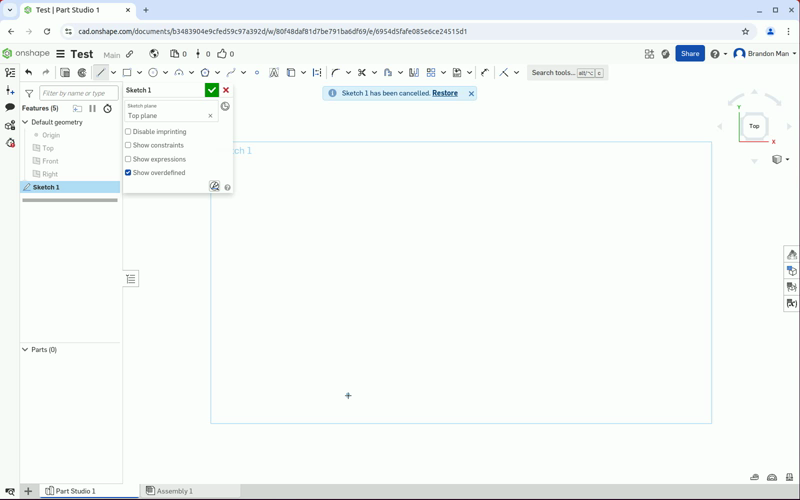
mouse_move(572, 395)
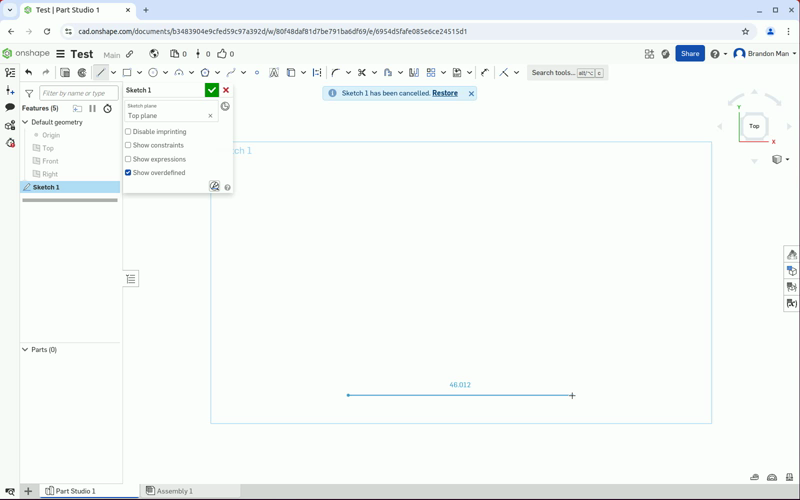
click(572, 395)
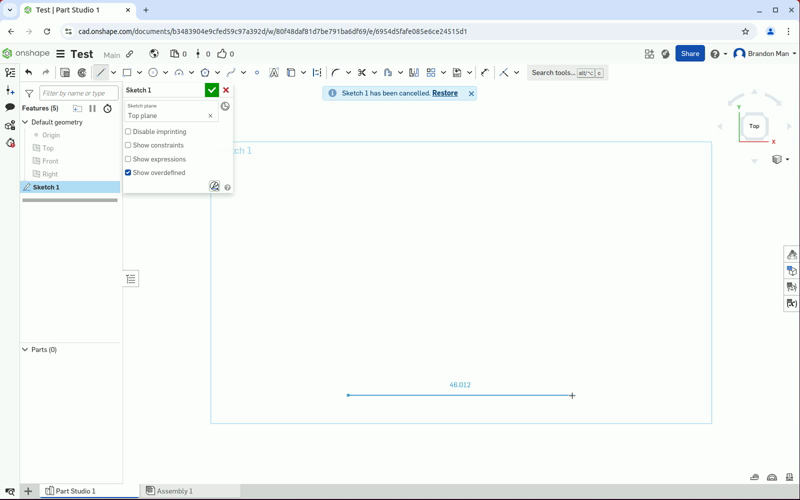
key_up(shift)
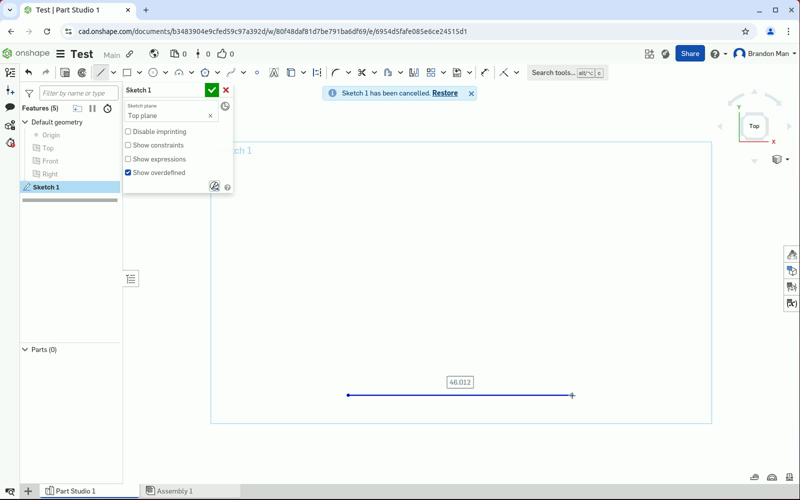
key_down(shift)
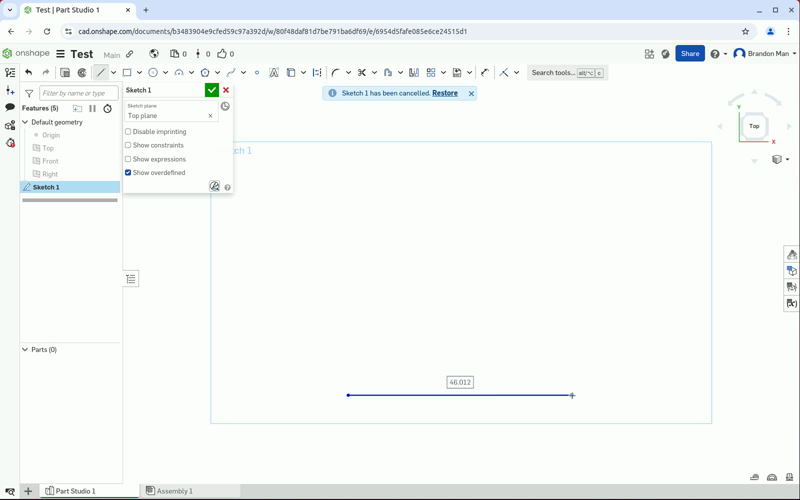
mouse_move(572, 171)
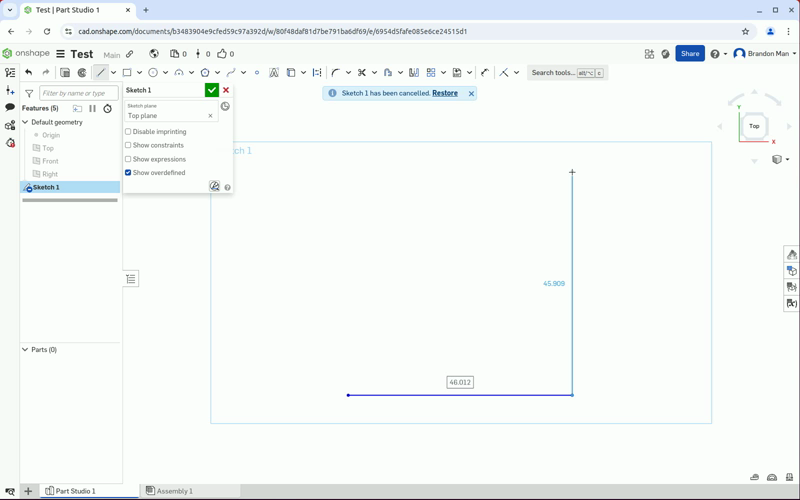
click(572, 171)
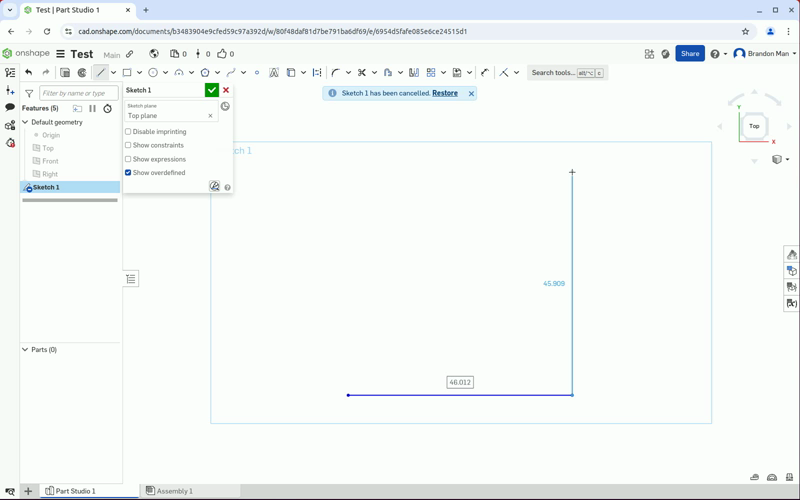
key_up(shift)
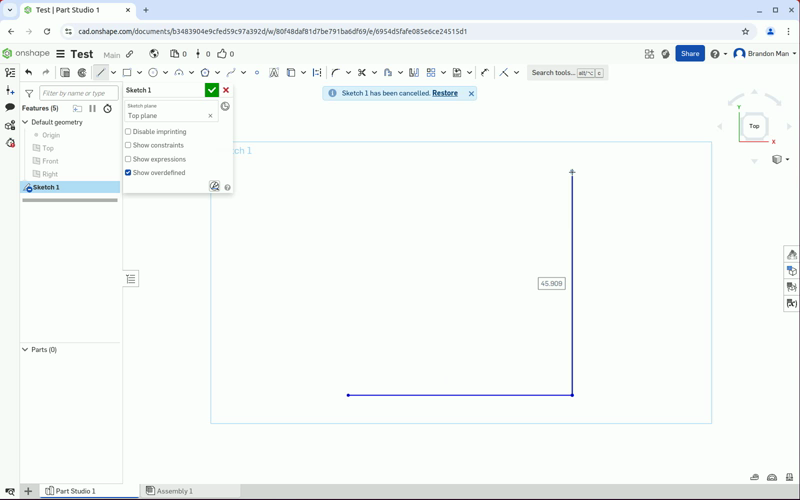
key_down(shift)
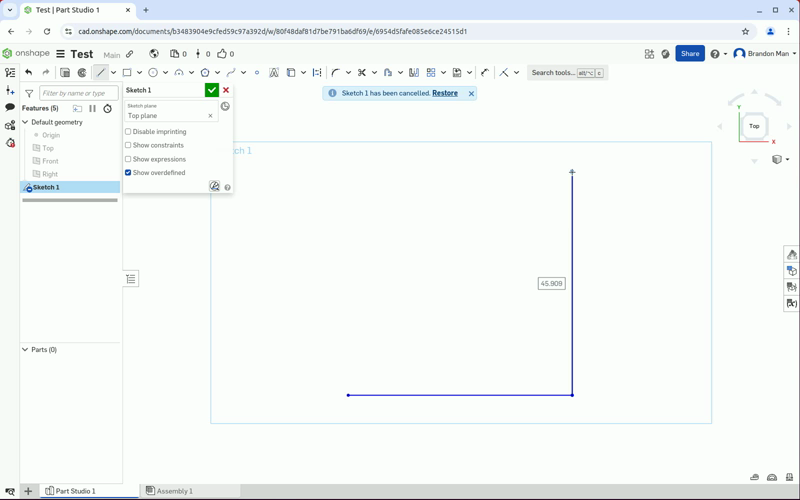
mouse_move(348, 171)
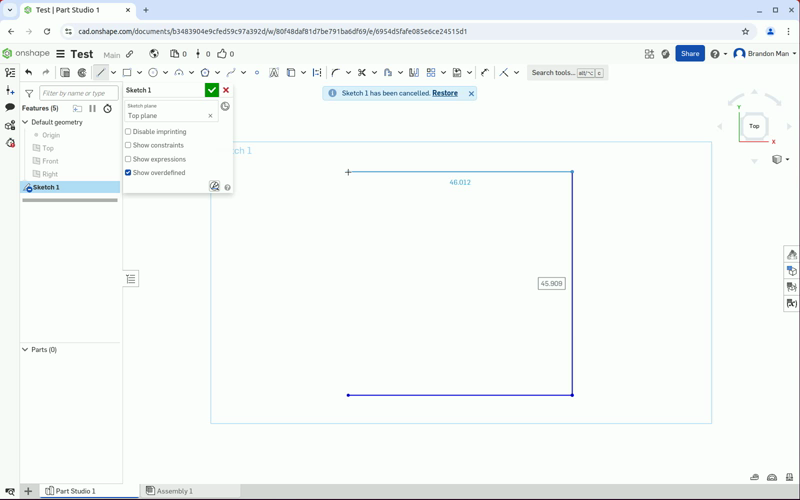
click(348, 171)
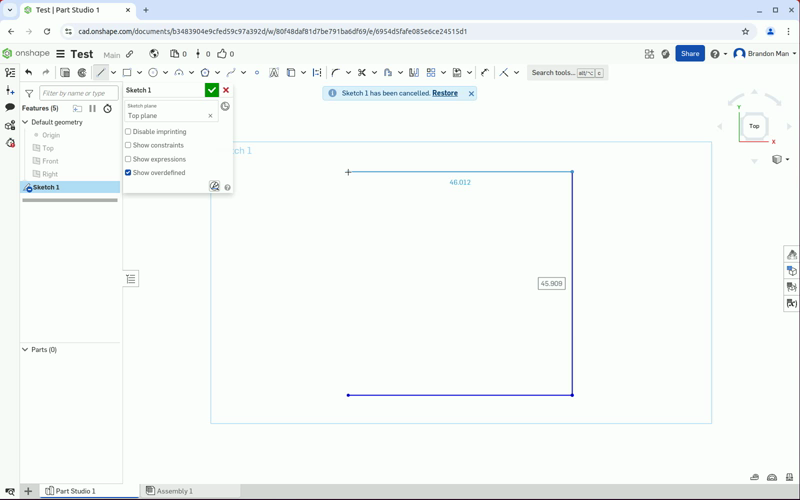
key_up(shift)
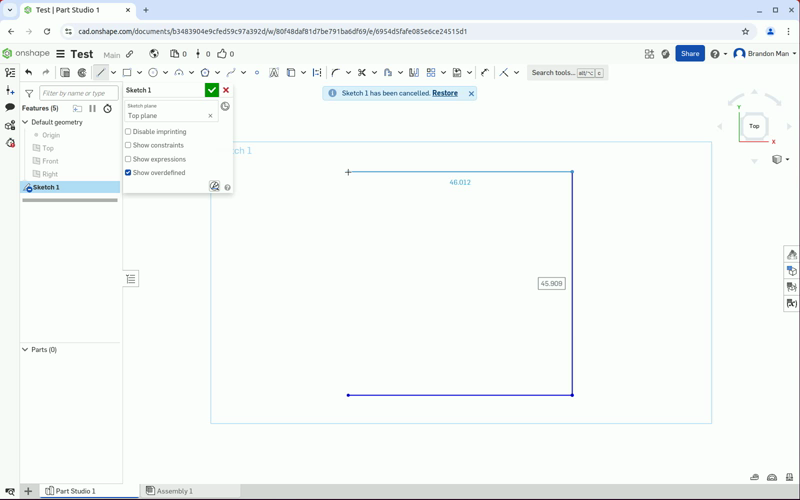
key_down(shift)
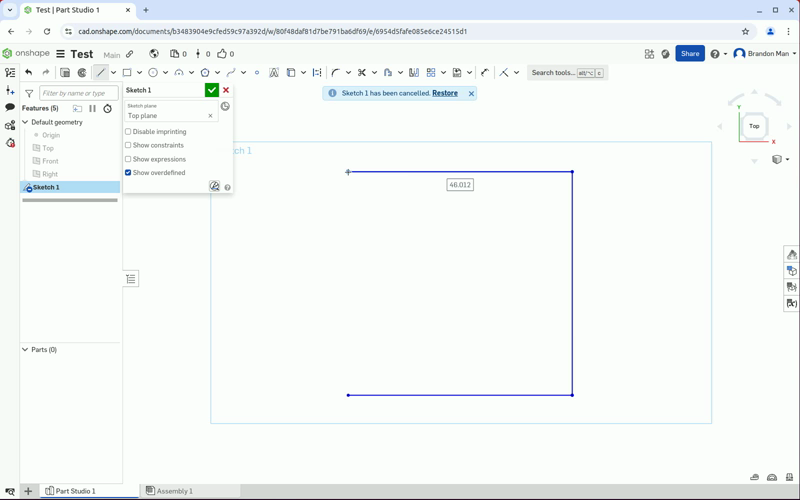
mouse_move(348, 395)
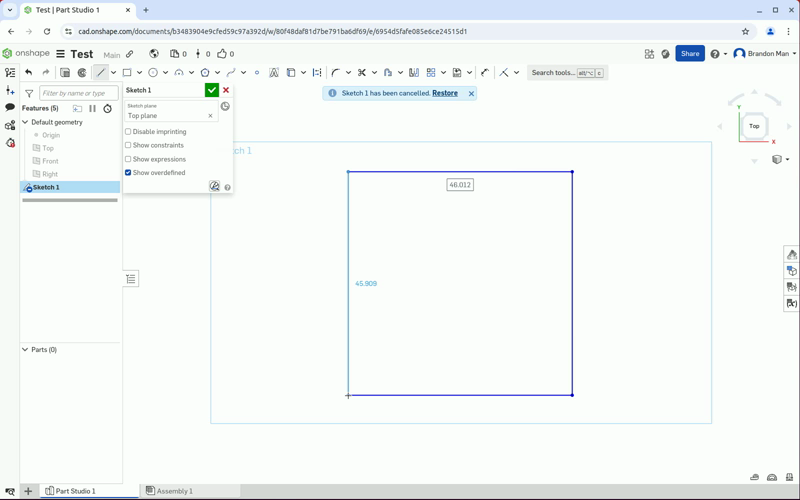
key_up(shift)
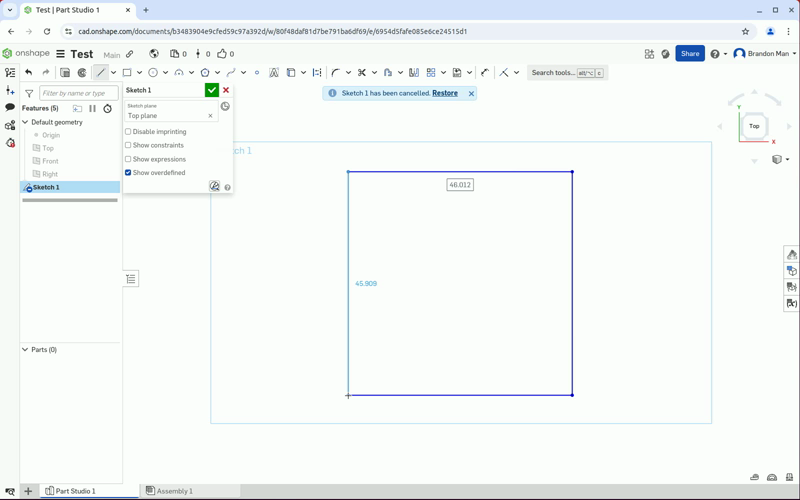
click(348, 395)
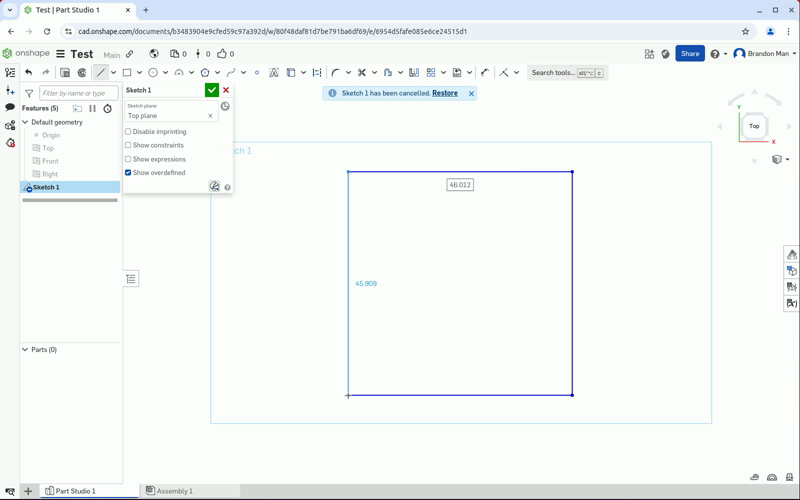
key(esc)
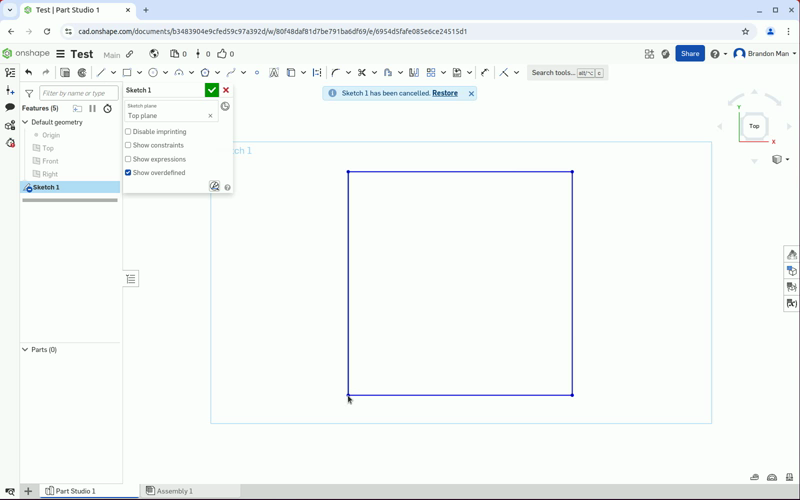
mouse_move(416, 357)
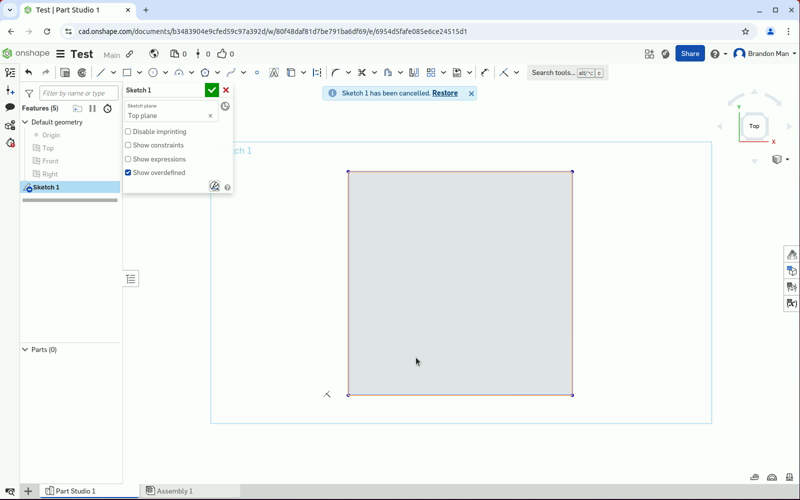
click(416, 357)
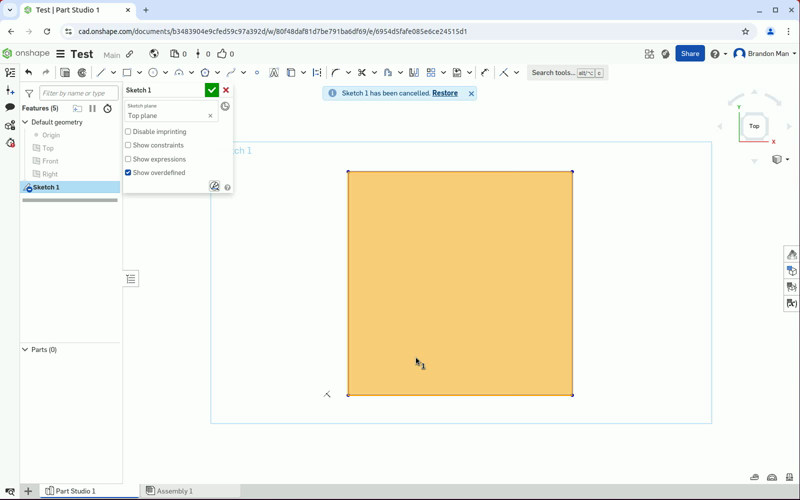
mouse_move(73, 352)
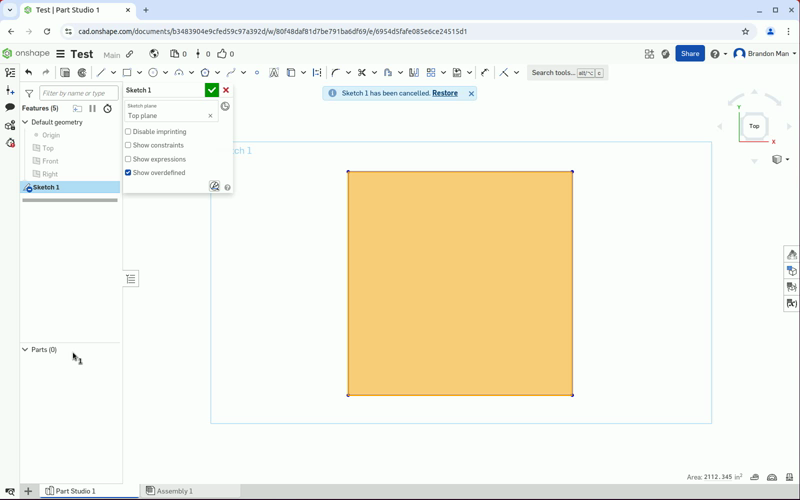
key(shift+y)
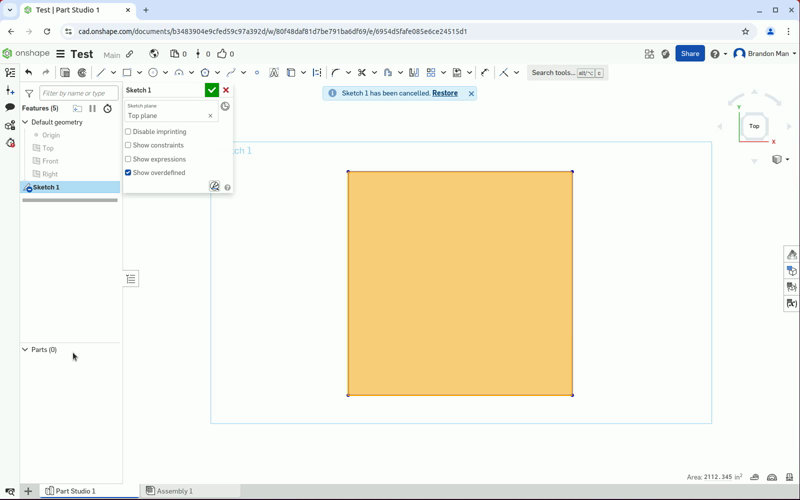
key(shift+e)
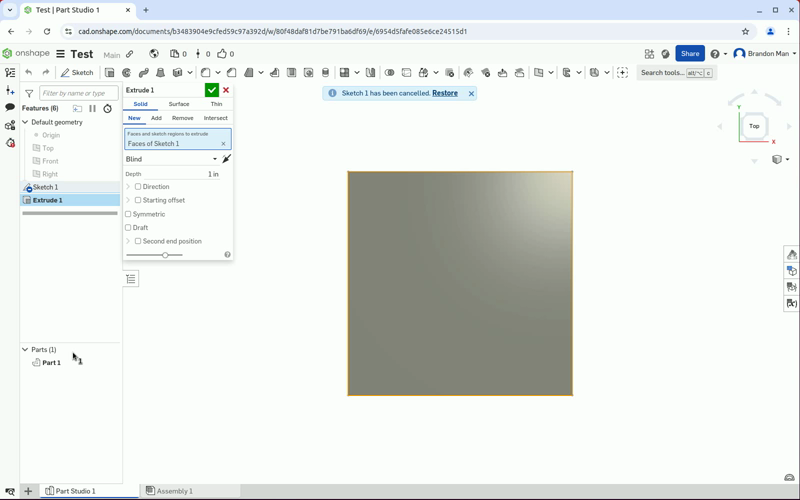
mouse_move(143, 106)
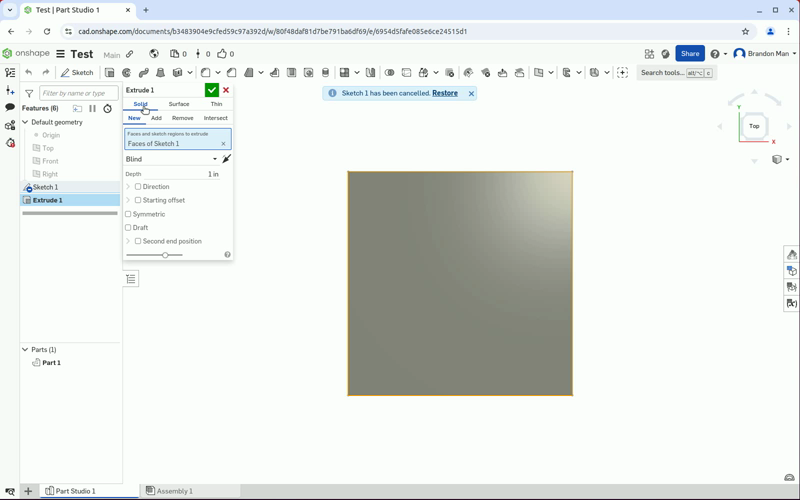
click(143, 106)
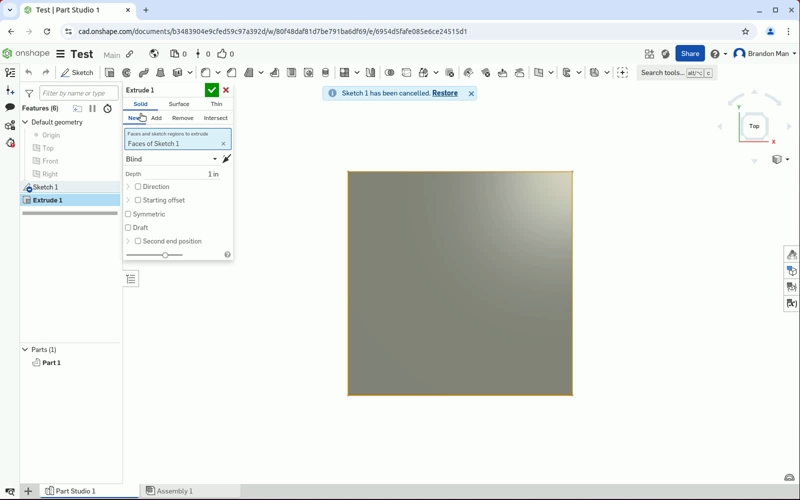
mouse_move(137, 120)
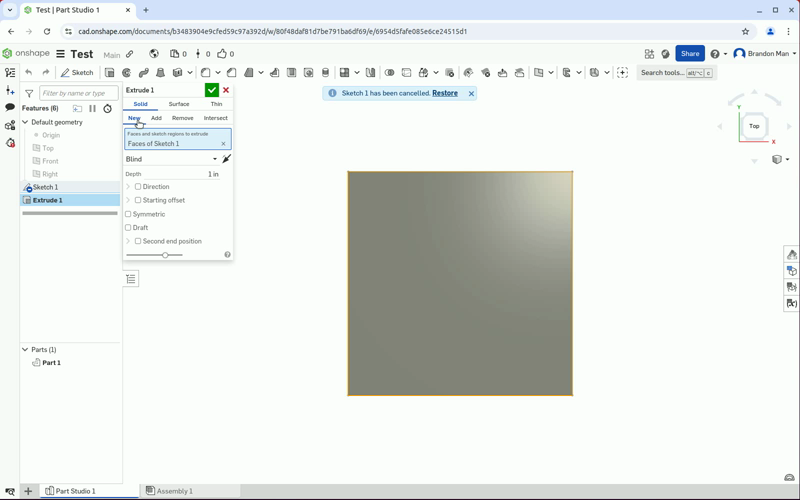
click(137, 120)
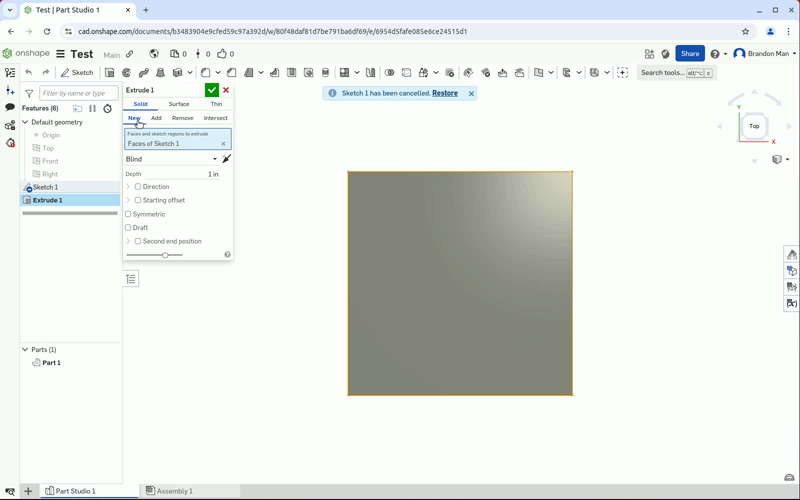
key(tab, 4)
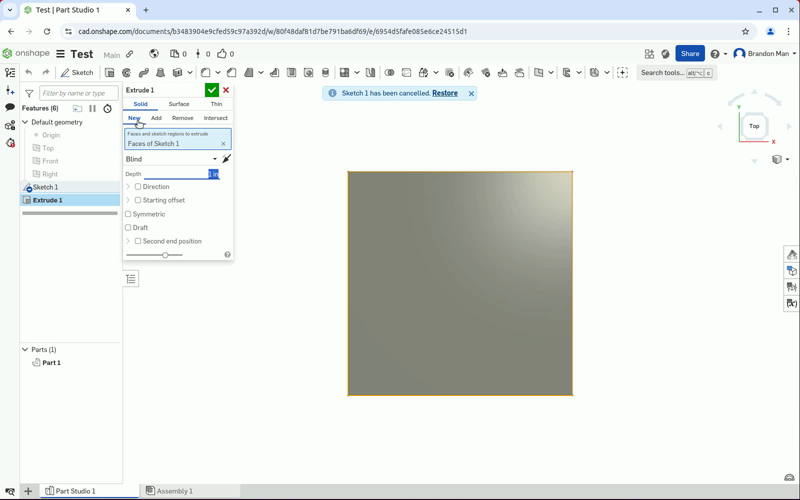
text(13.961)
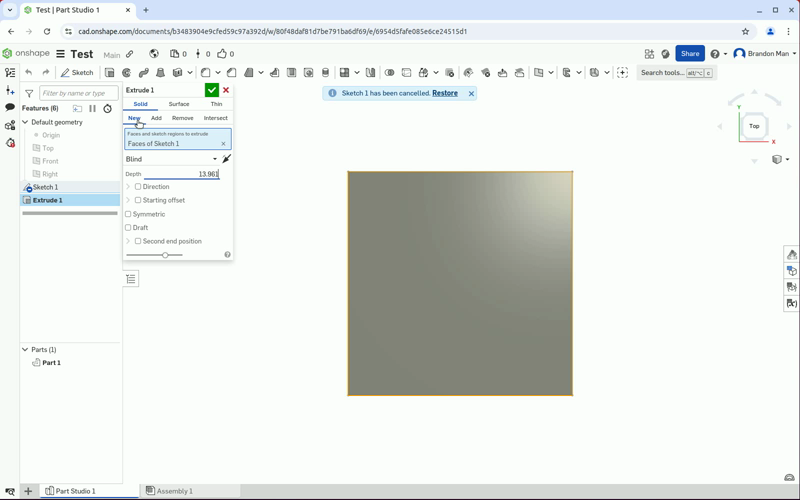
key(enter)
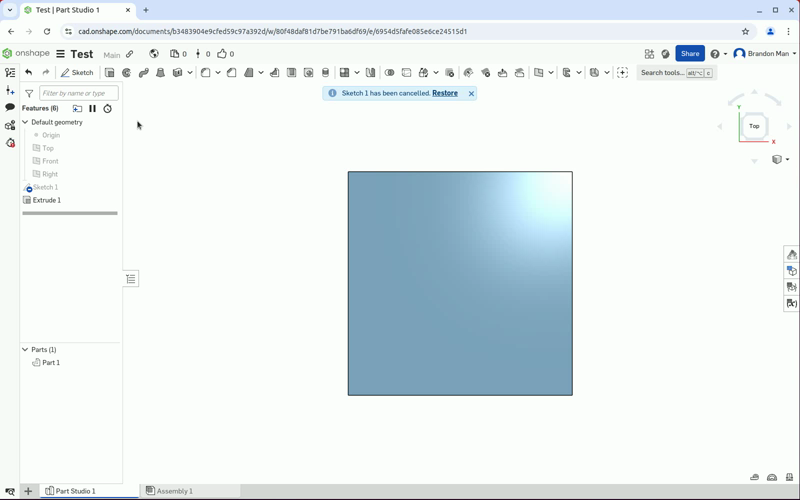
key(shift+h)
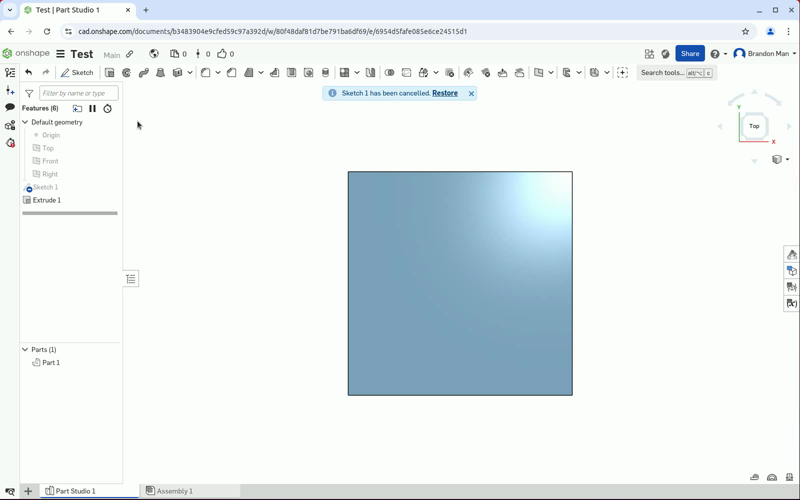
key(shift+h)
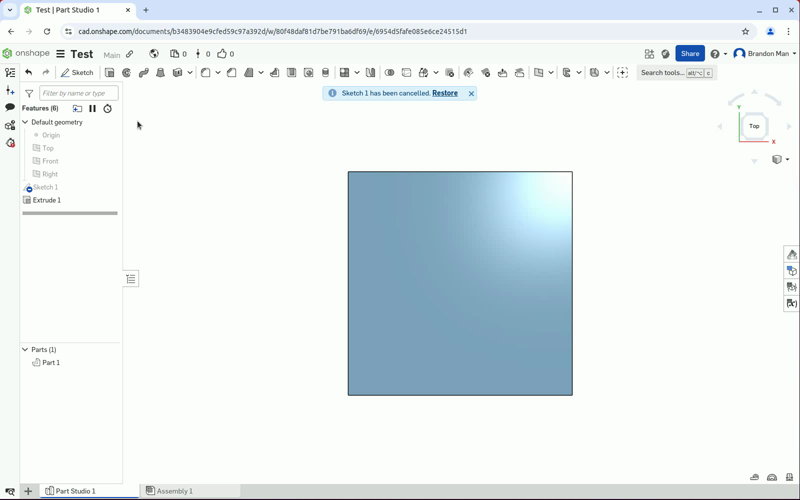
mouse_move(73, 189)
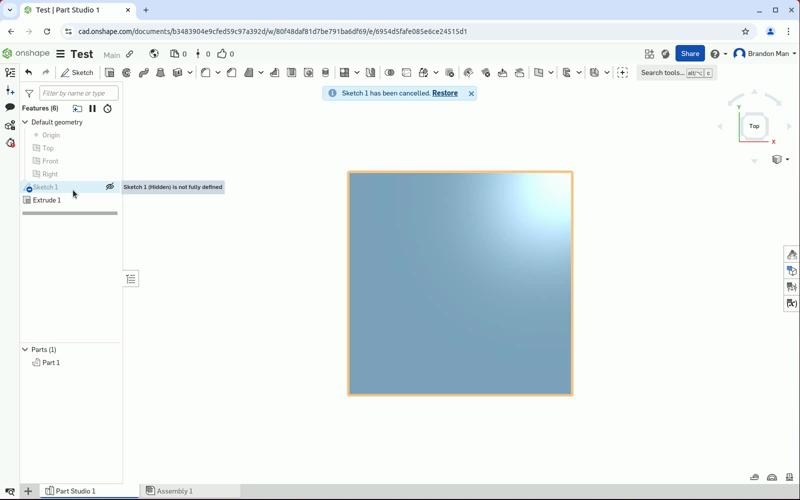
click(73, 189)
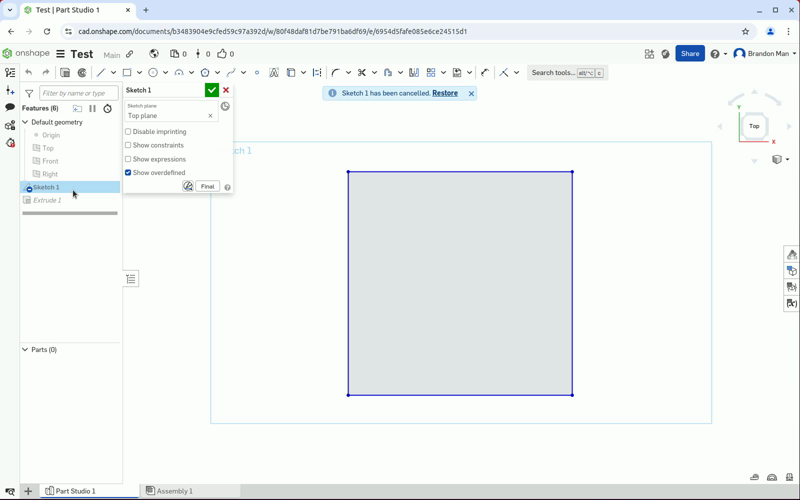
mouse_move(229, 92)
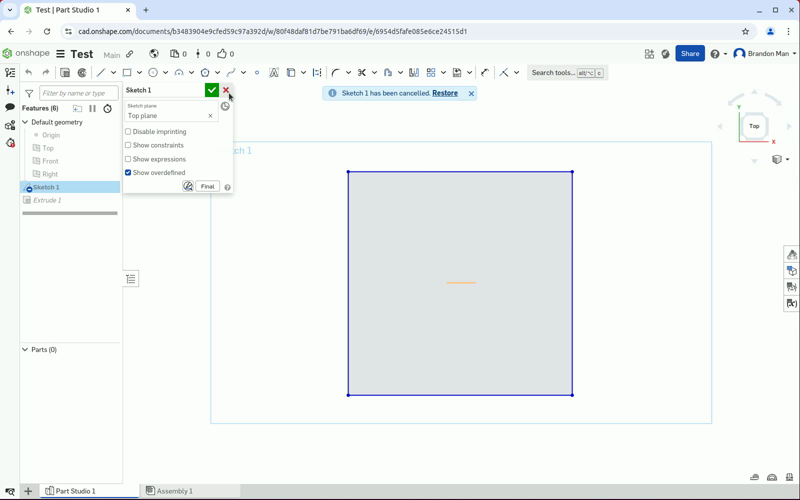
click(229, 92)
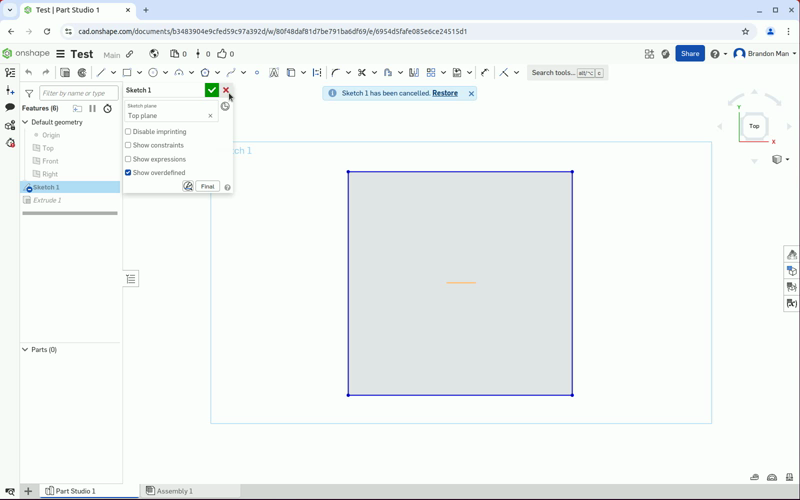
key(shift+s)
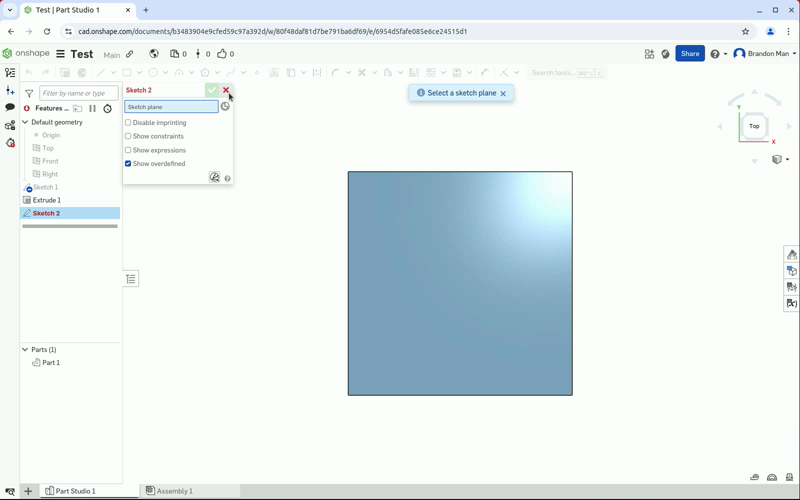
mouse_move(73, 150)
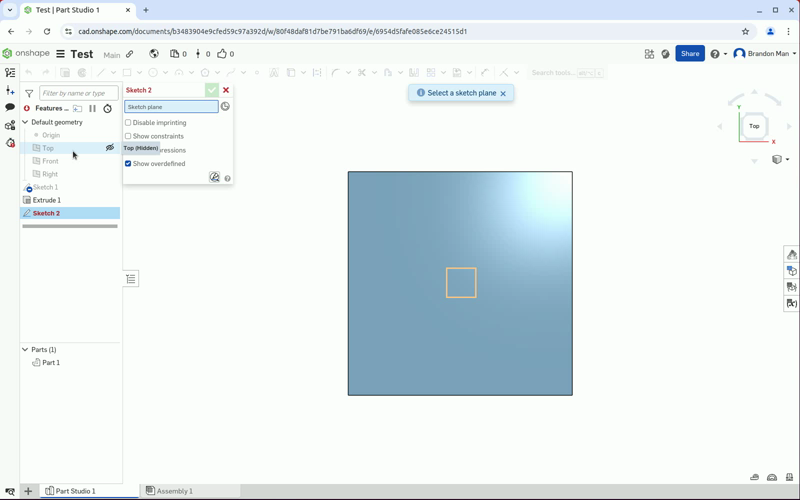
click(73, 150)
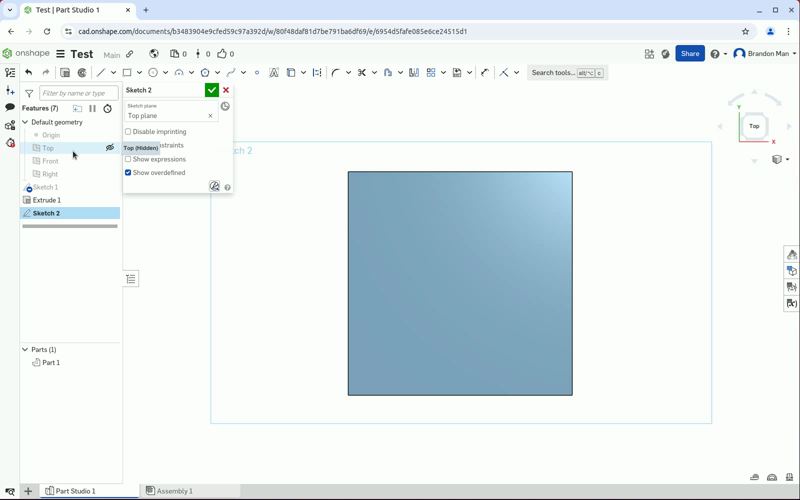
mouse_move(73, 352)
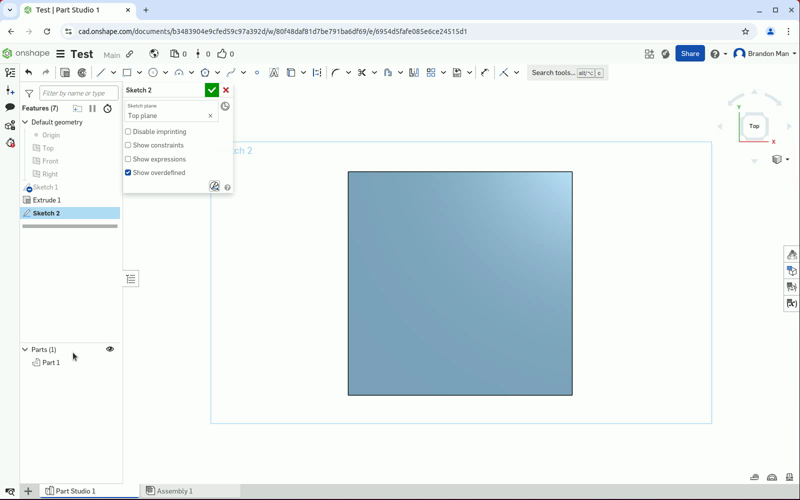
key(y)
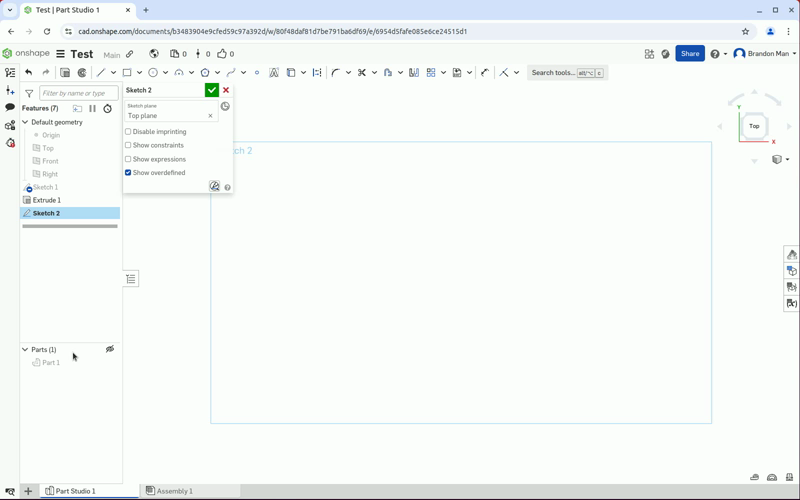
key(l)
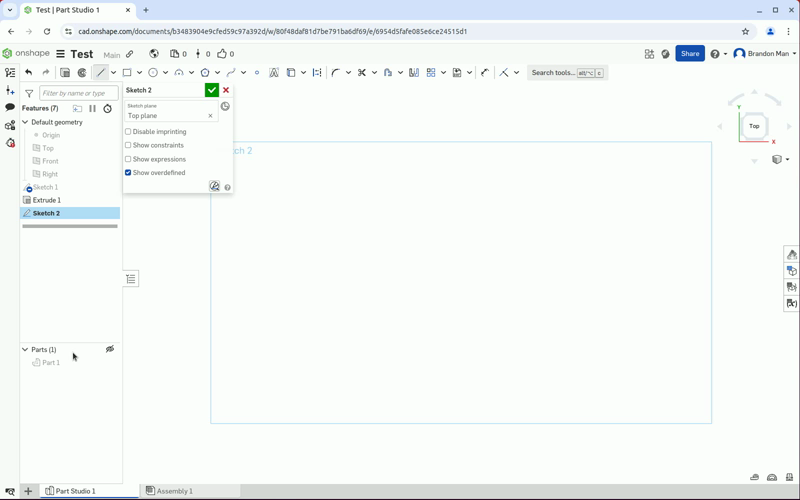
key_down(shift)
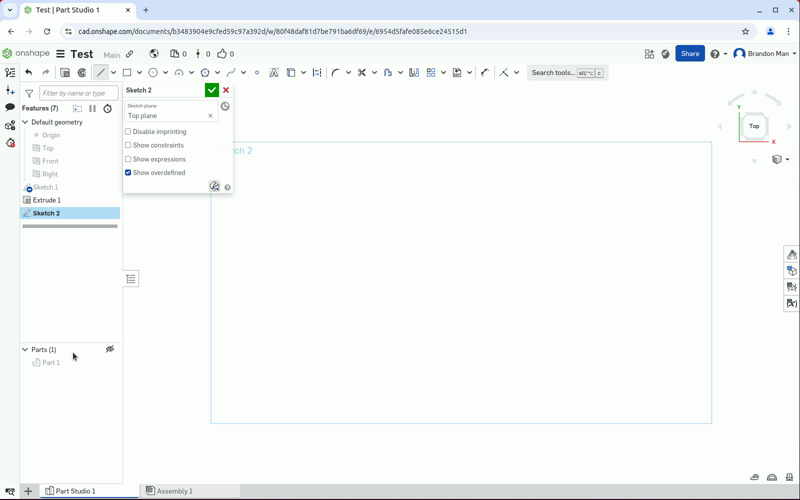
mouse_move(348, 395)
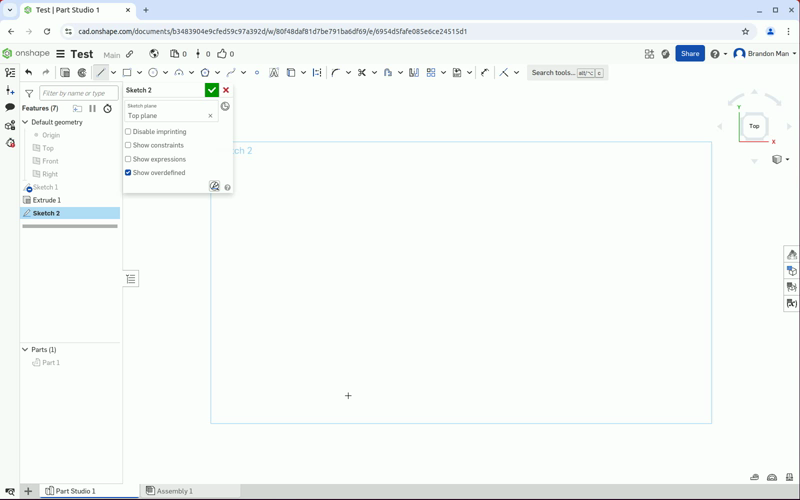
click(348, 395)
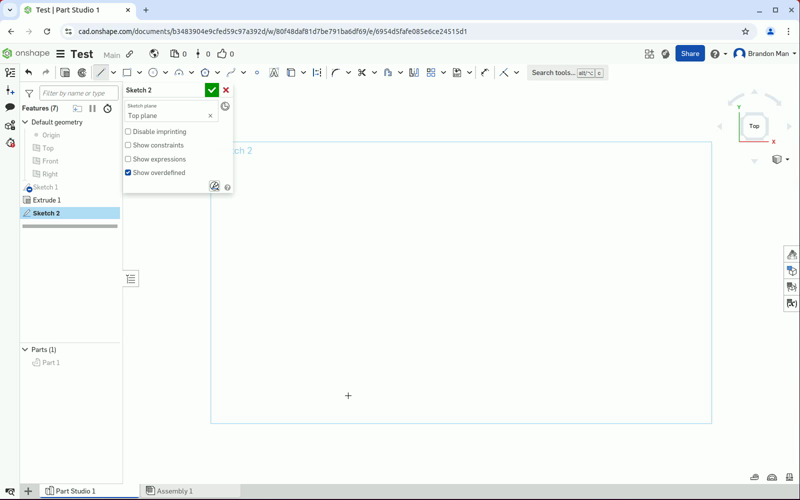
key_up(shift)
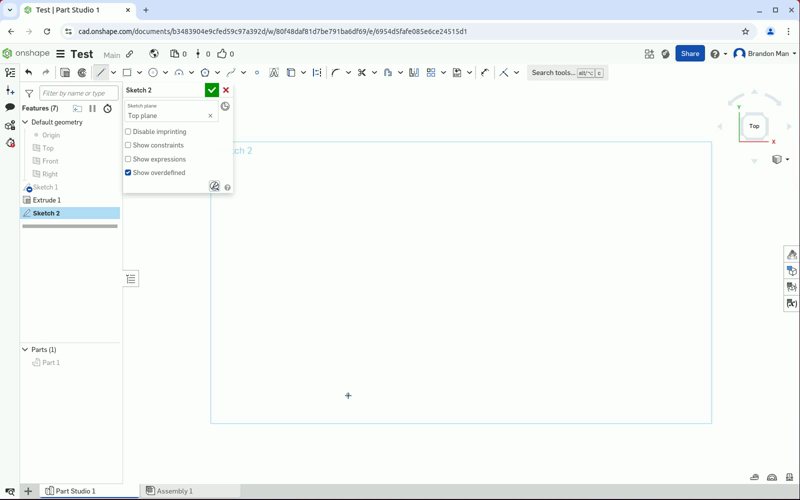
key_down(shift)
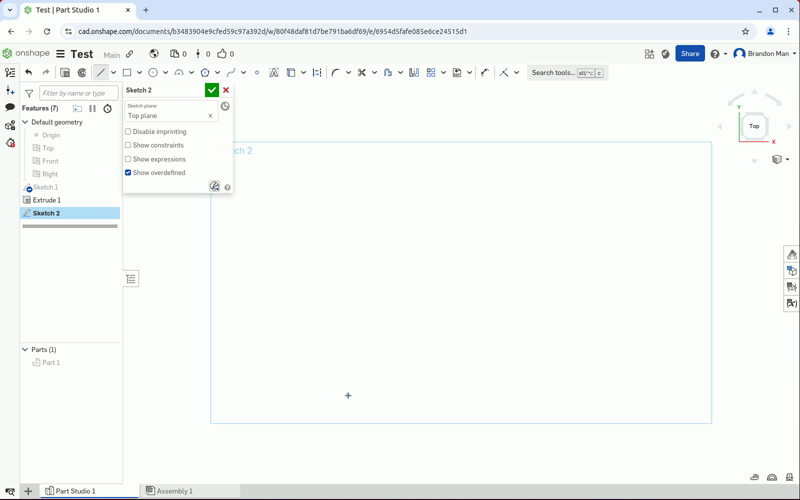
mouse_move(572, 395)
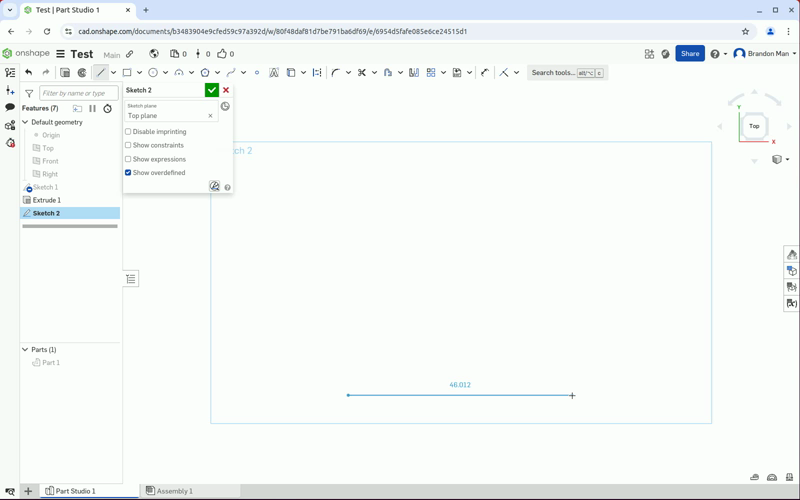
click(572, 395)
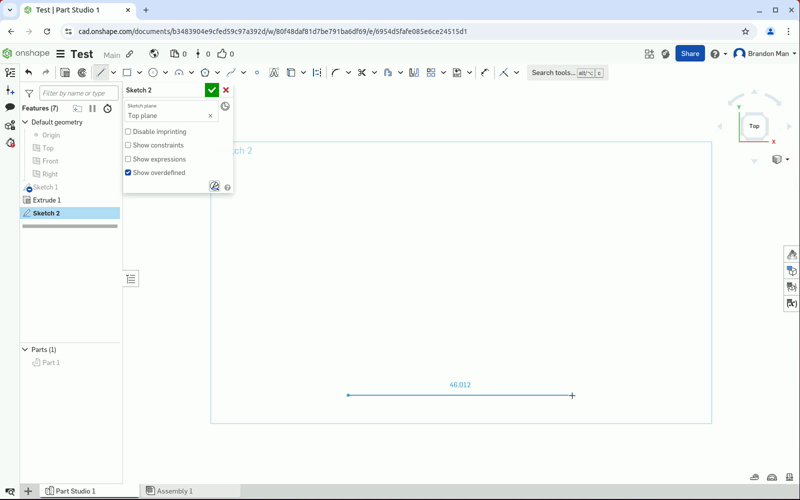
key_up(shift)
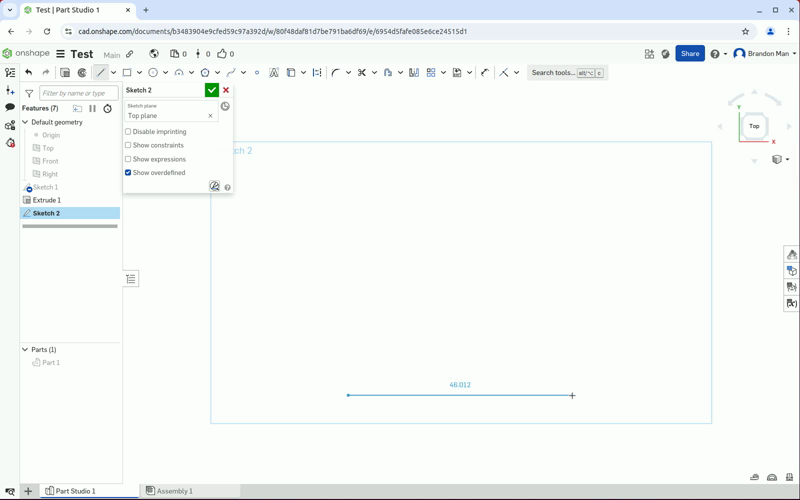
key_down(shift)
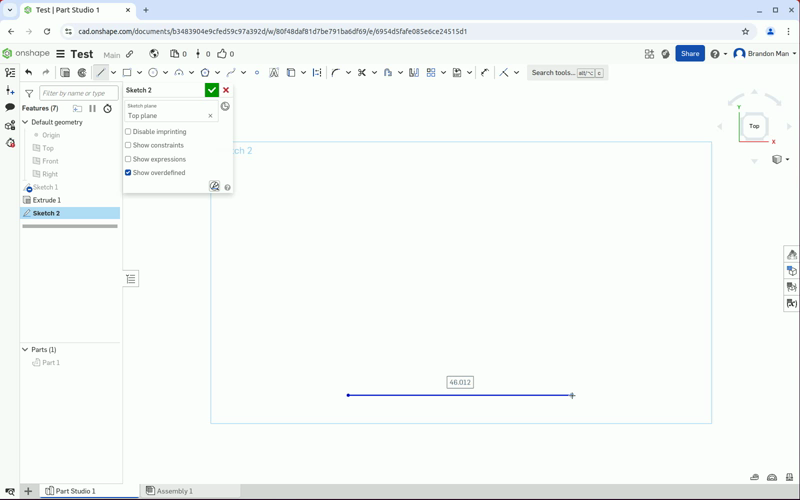
mouse_move(572, 171)
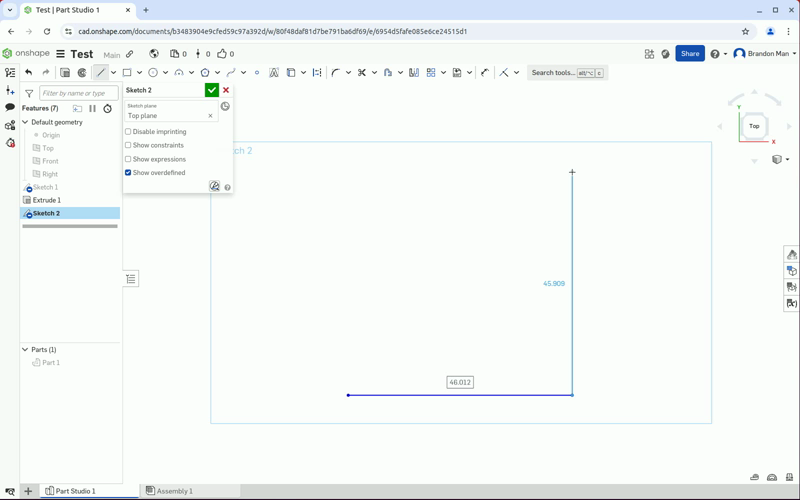
click(572, 171)
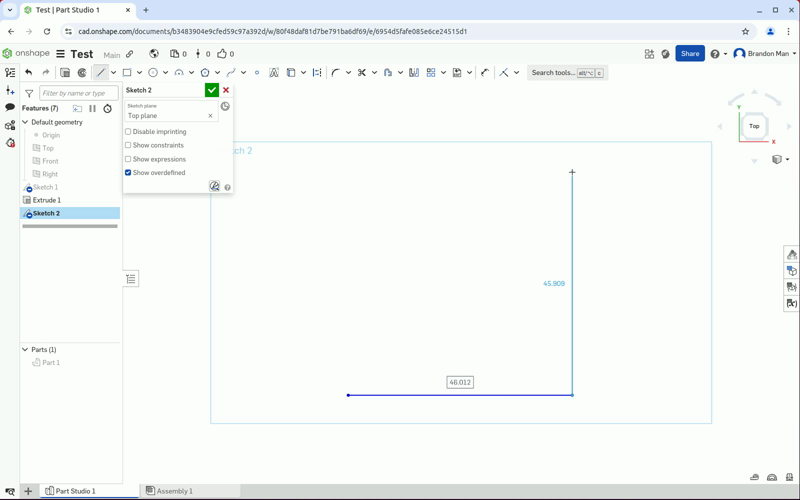
key_up(shift)
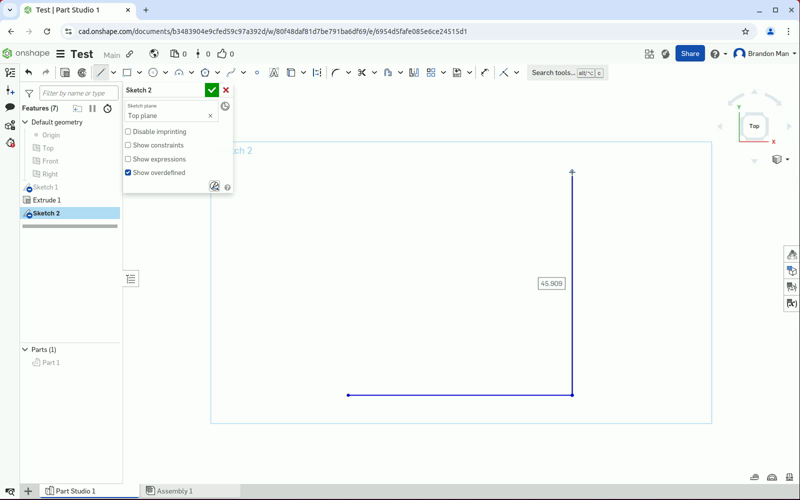
key_down(shift)
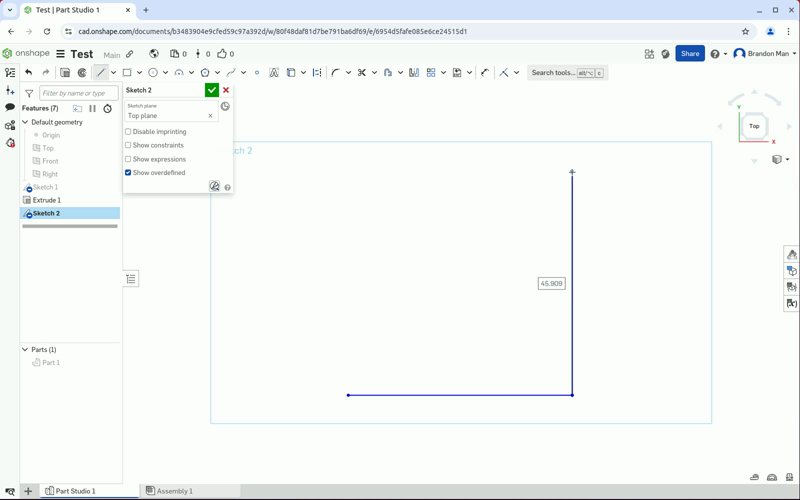
mouse_move(348, 171)
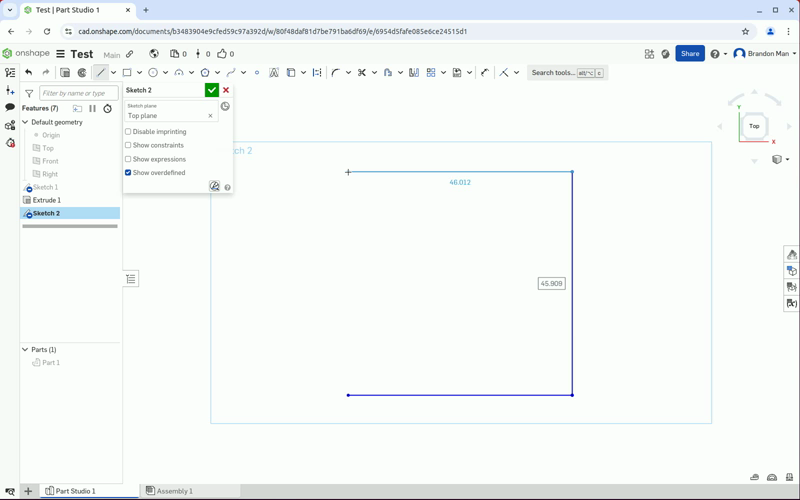
click(348, 171)
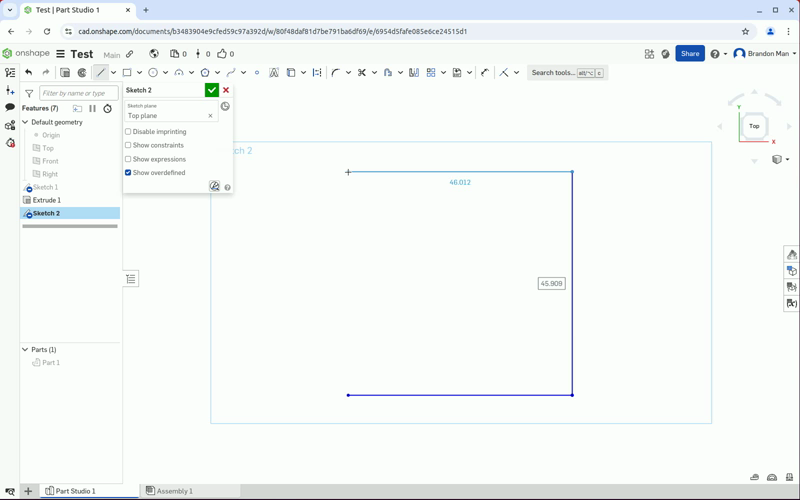
key_up(shift)
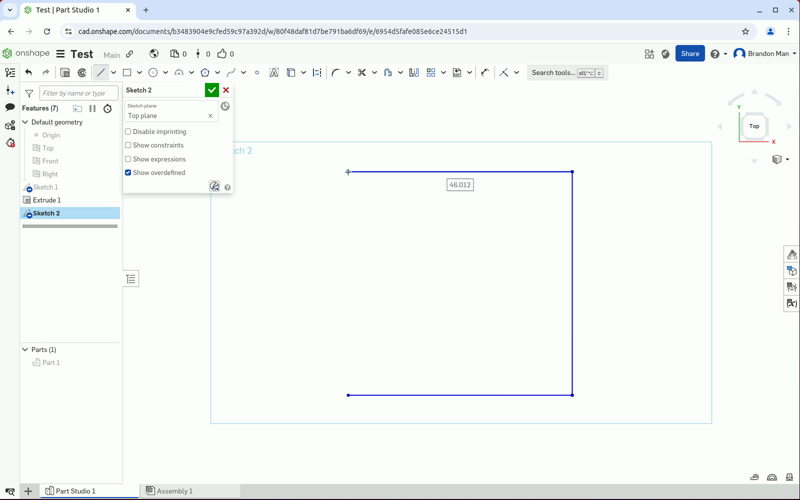
key_down(shift)
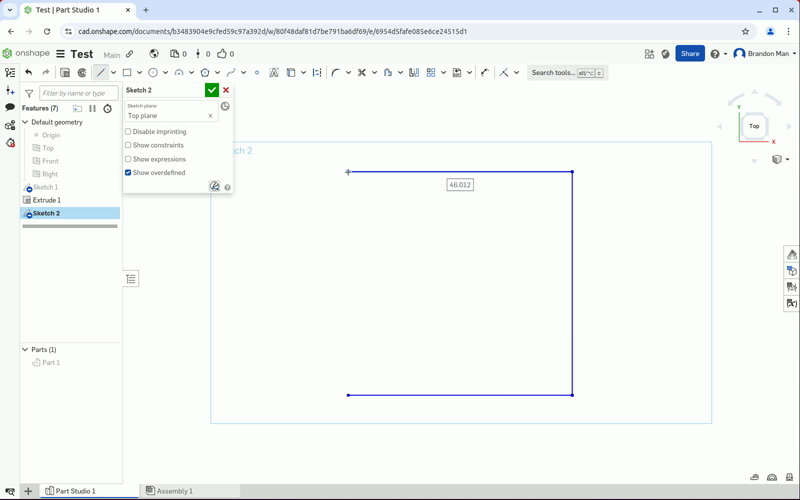
mouse_move(348, 395)
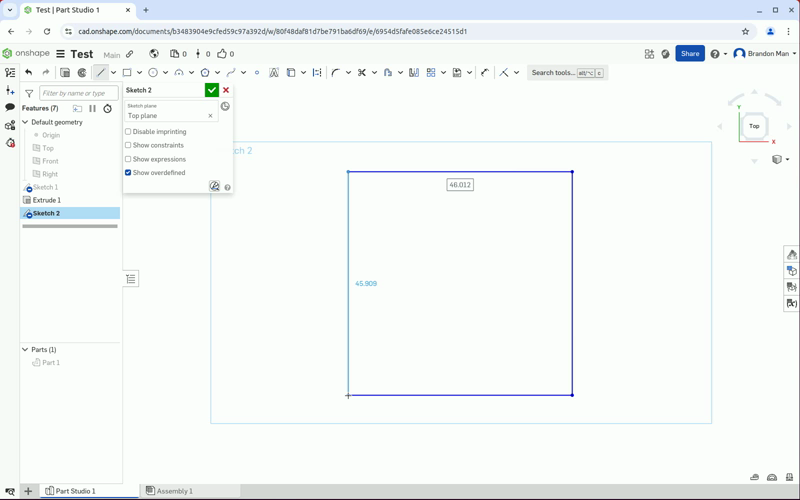
key_up(shift)
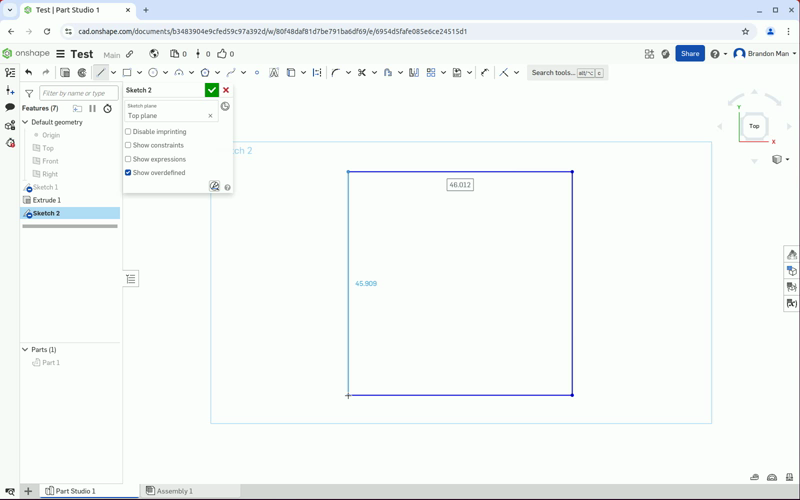
click(348, 395)
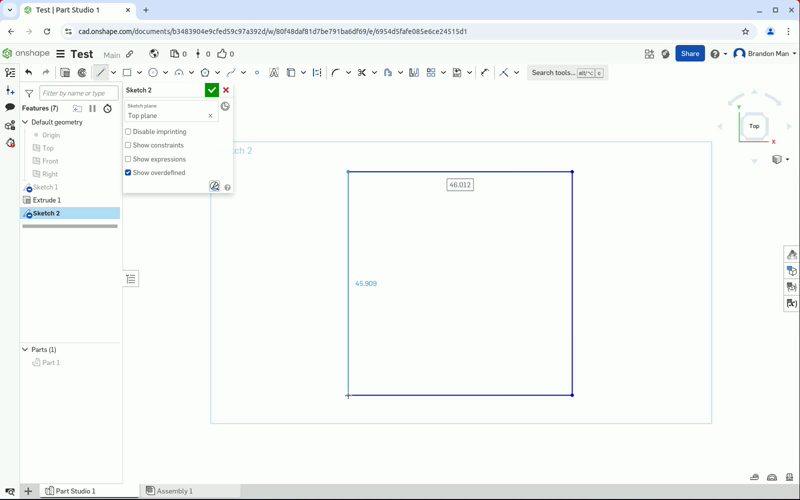
key(esc)
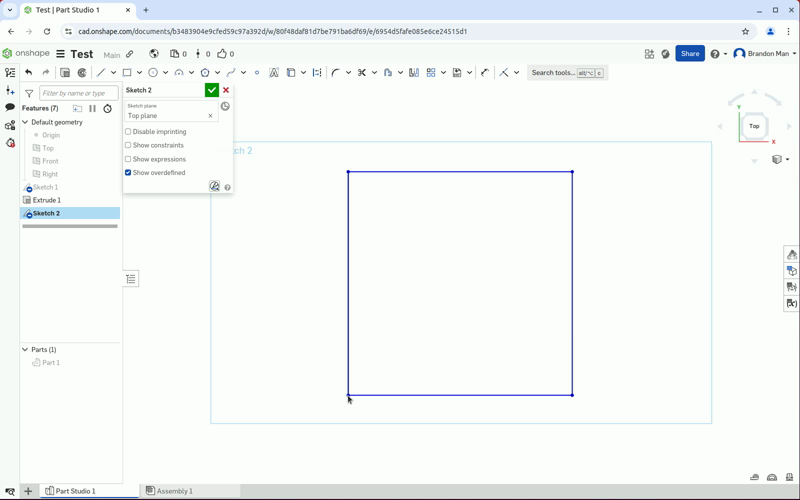
mouse_move(511, 273)
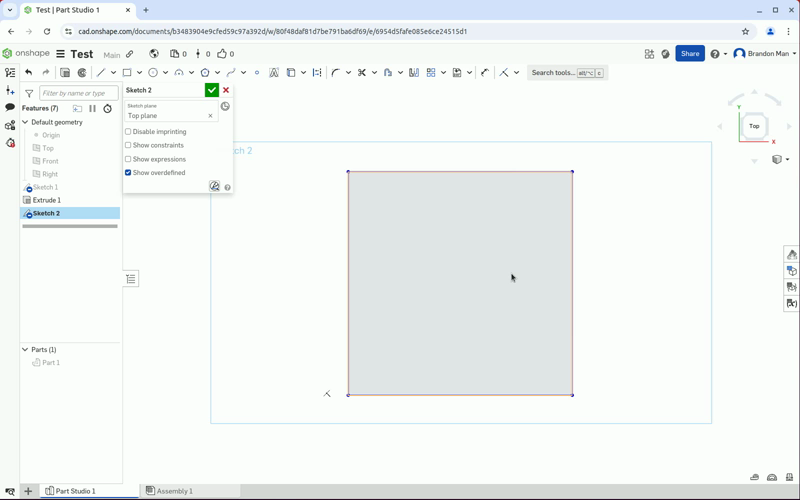
click(511, 273)
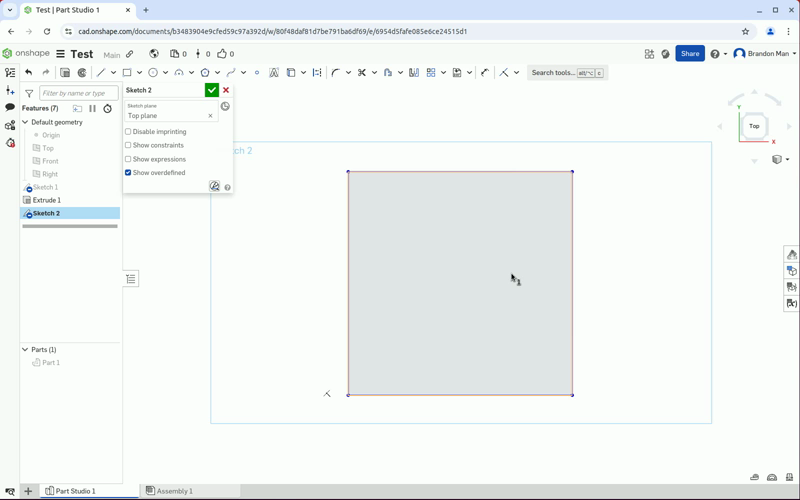
mouse_move(73, 352)
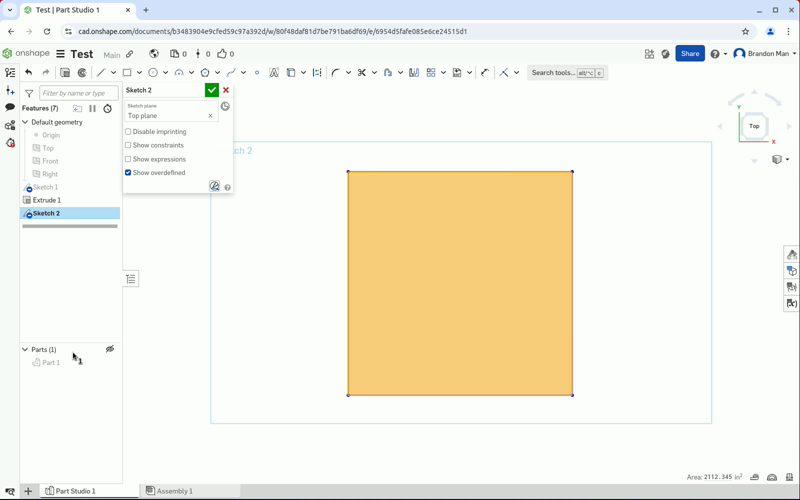
key(shift+y)
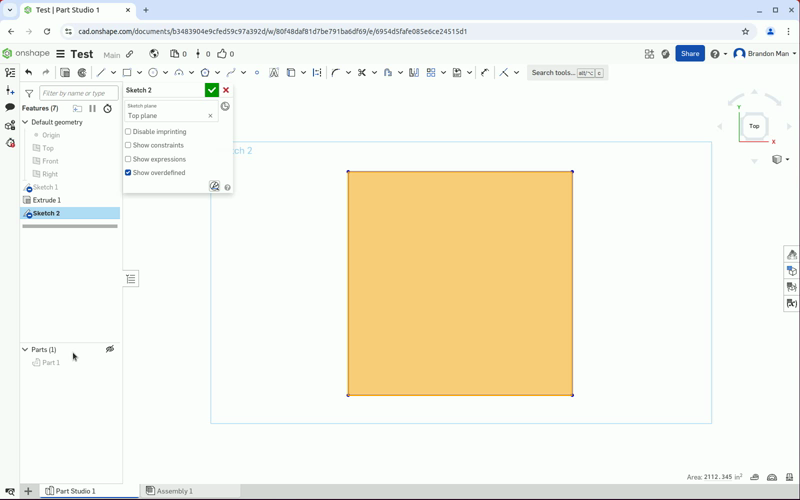
key(shift+e)
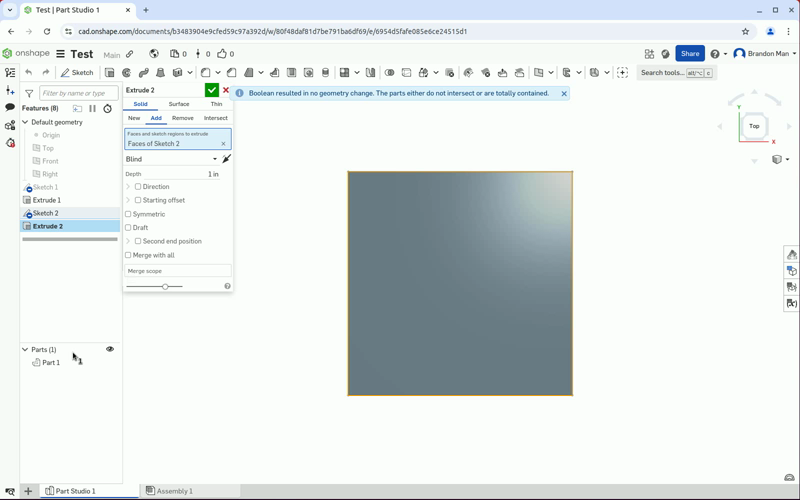
mouse_move(143, 106)
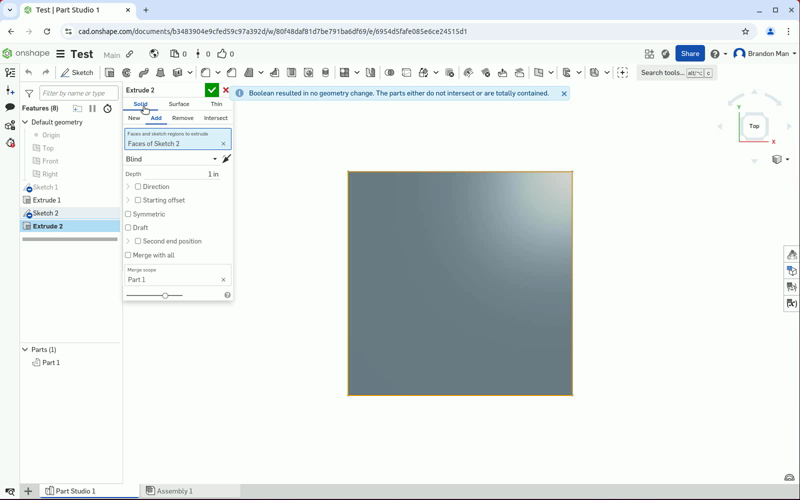
click(143, 106)
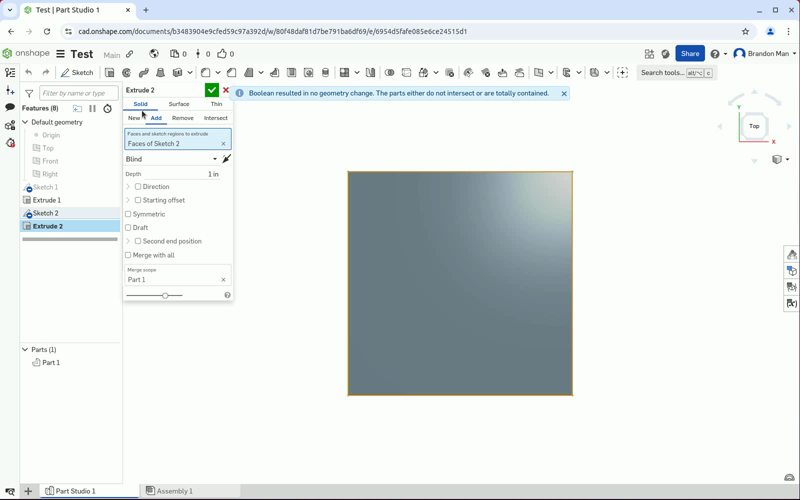
mouse_move(137, 120)
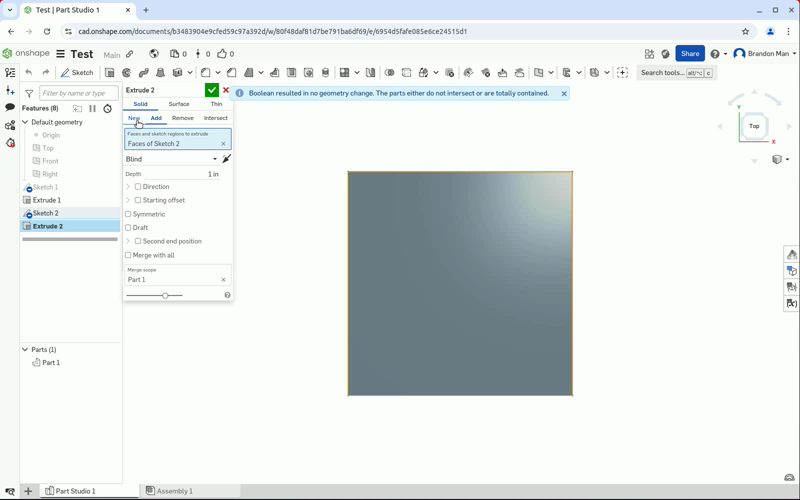
click(137, 120)
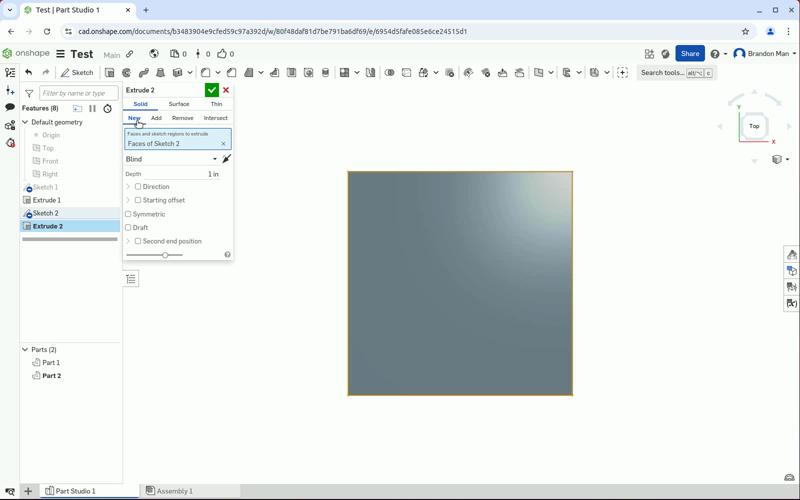
key(tab, 4)
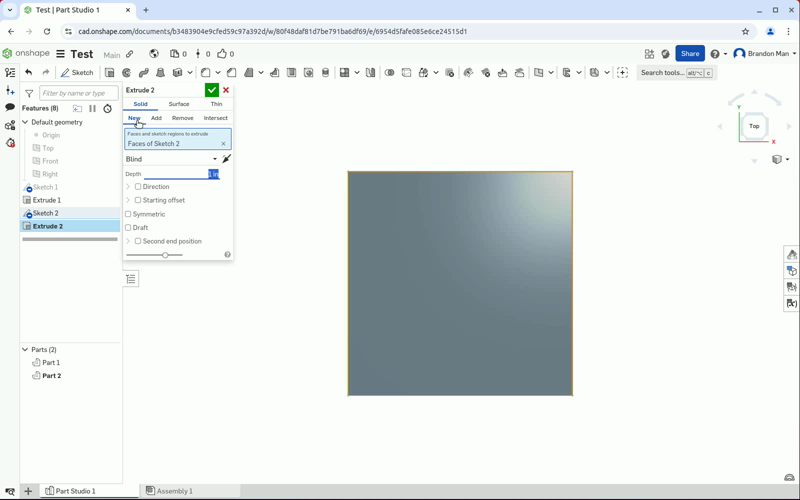
text(13.961)
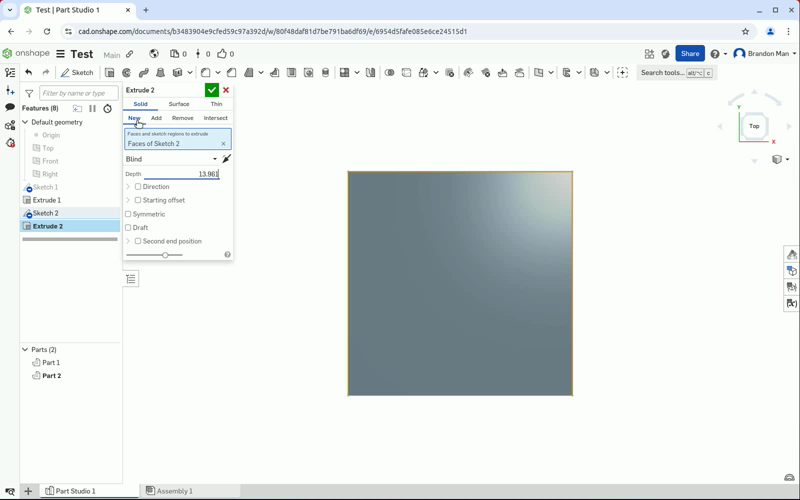
key(enter)
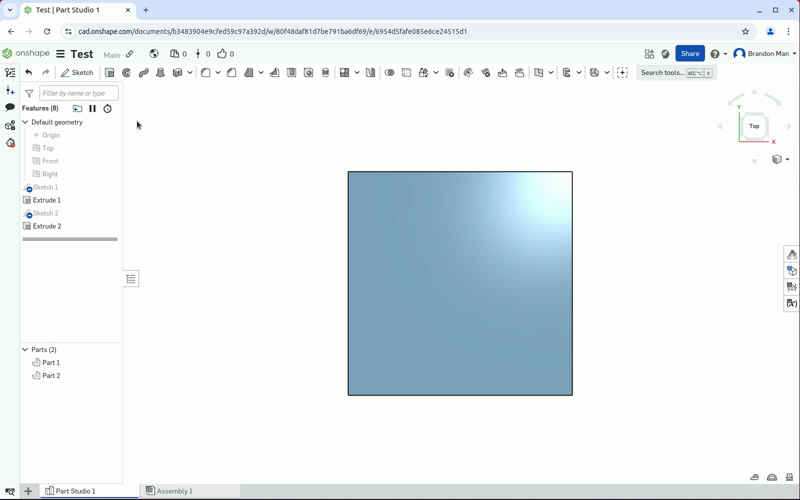
key(shift+h)
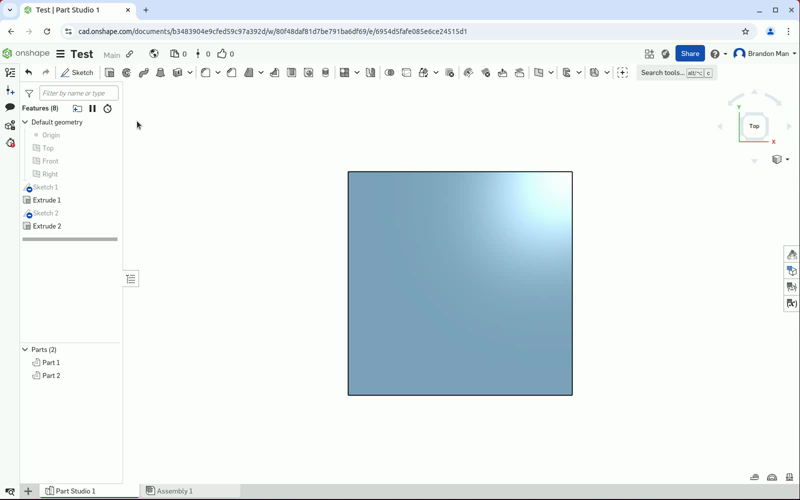
key(shift+h)
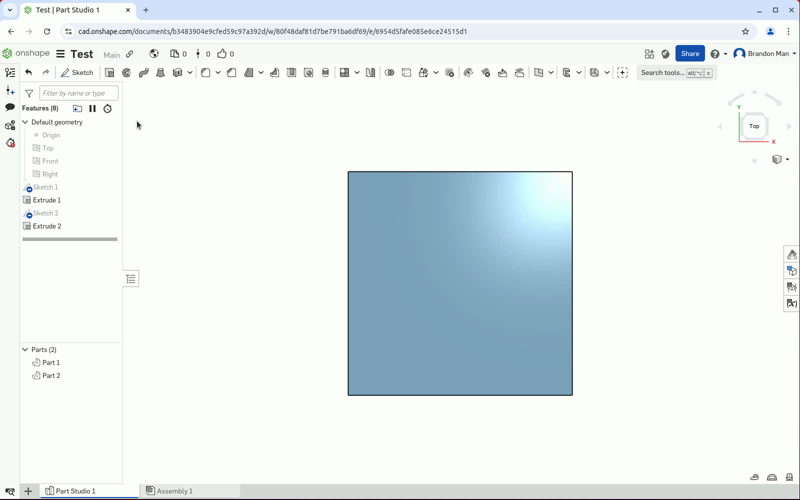
mouse_move(73, 189)
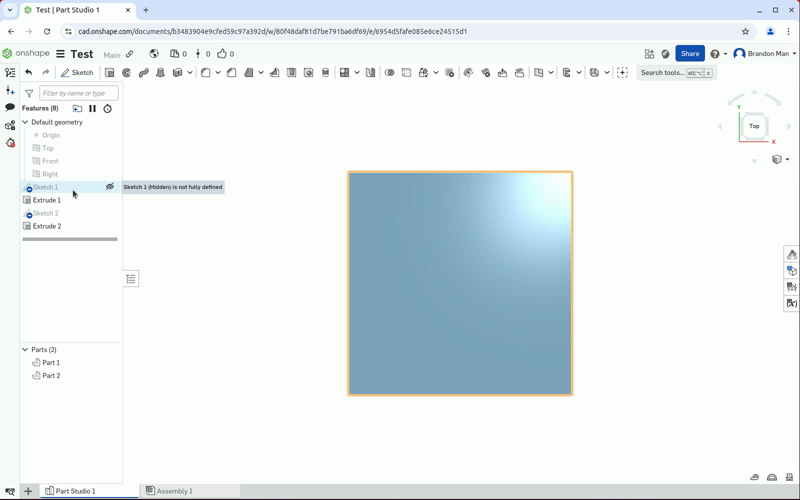
click(73, 189)
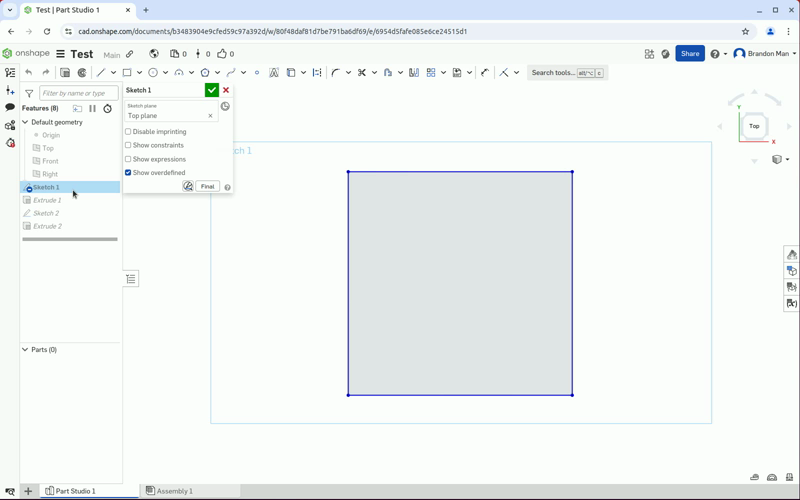
mouse_move(229, 92)
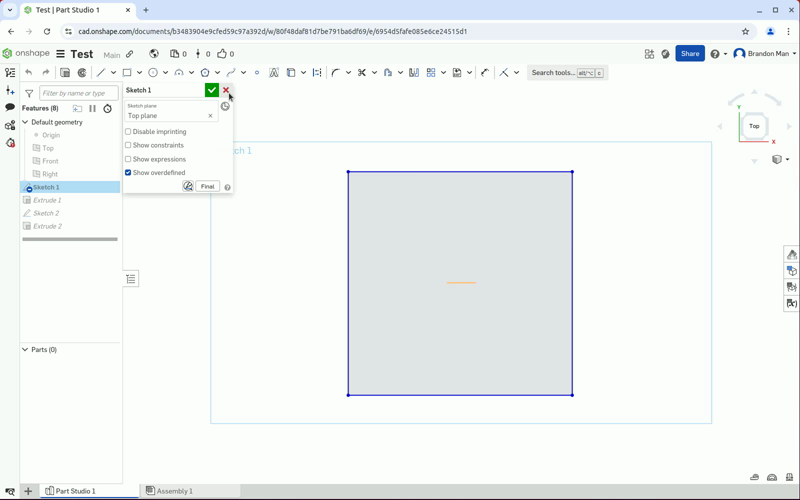
click(229, 92)
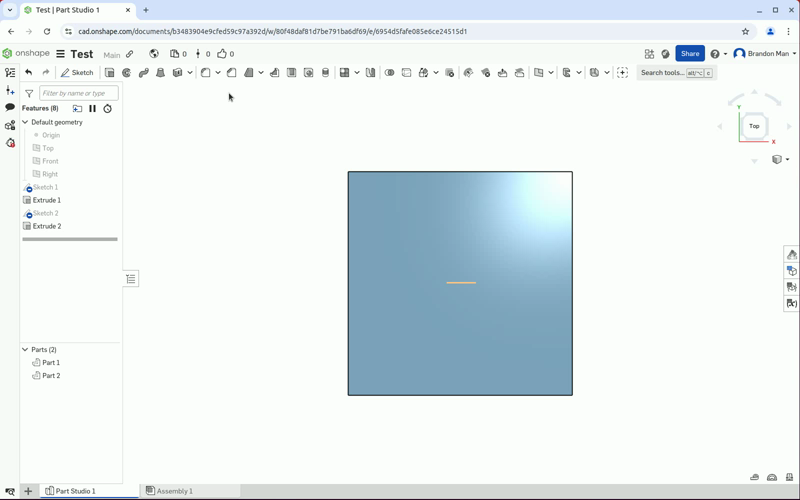
mouse_move(541, 75)
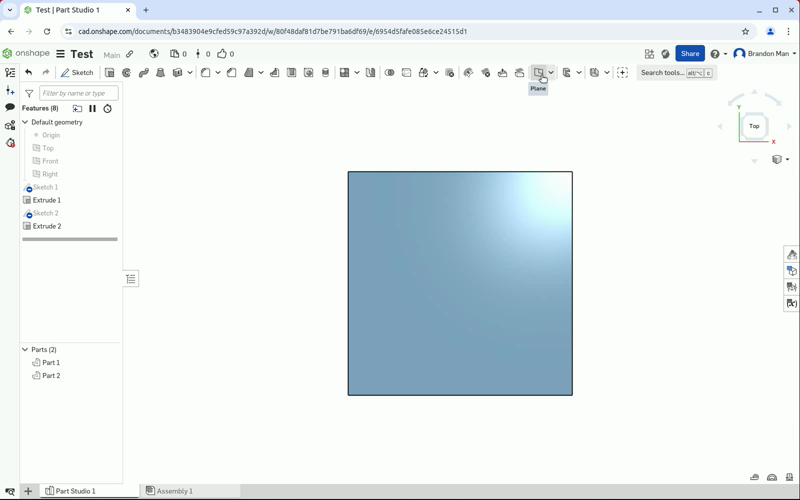
click(541, 75)
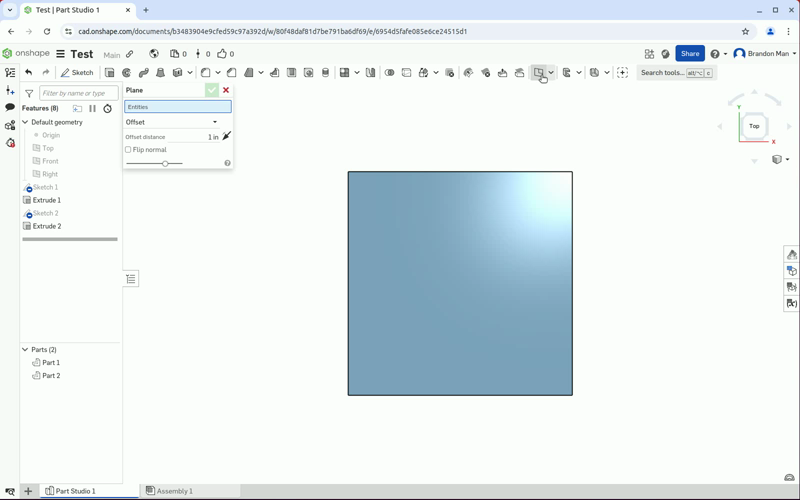
mouse_move(73, 150)
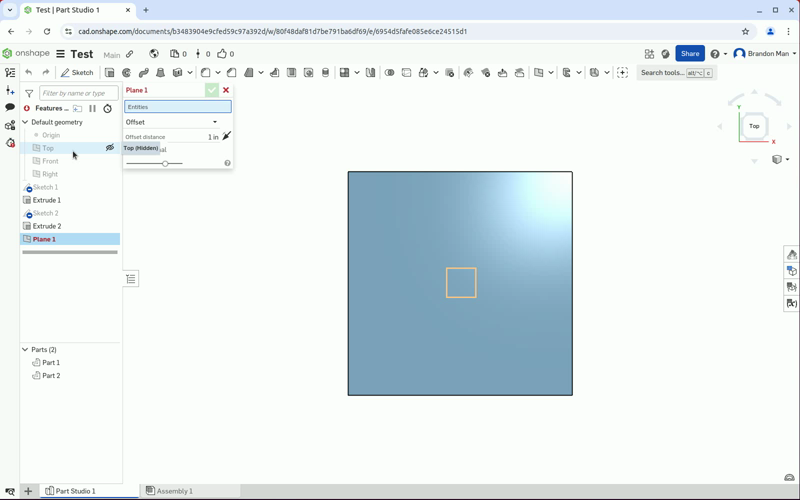
click(73, 150)
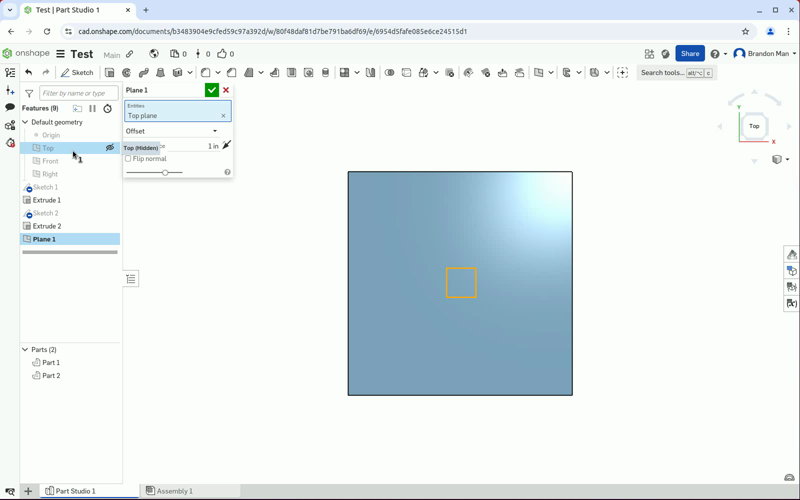
key(tab, 2)
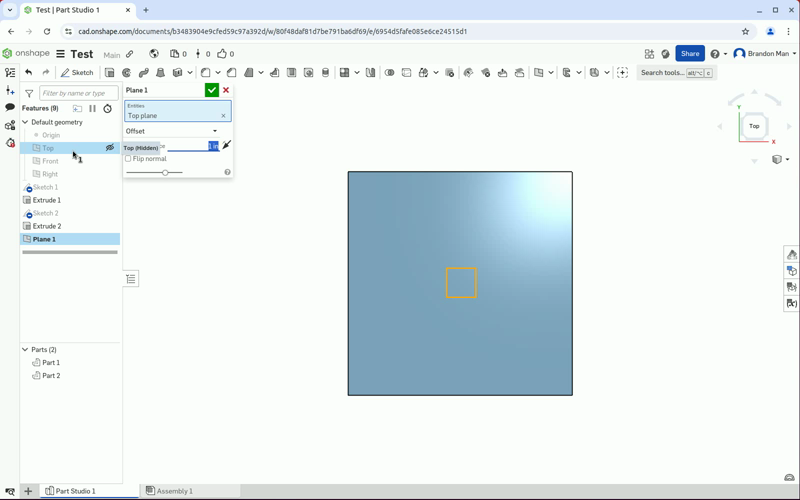
text(13.957)
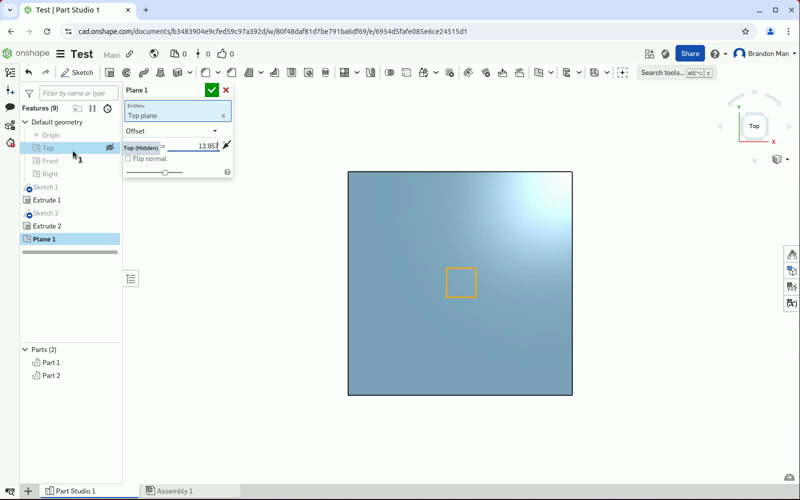
key(enter, 2)
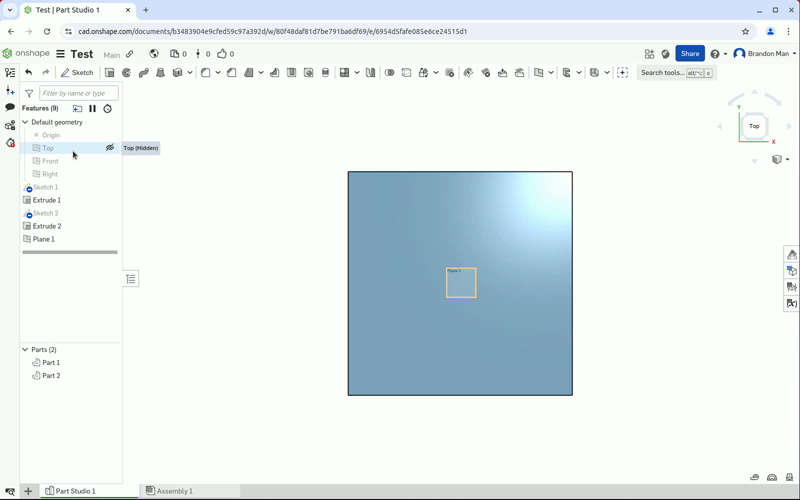
key(shift+s)
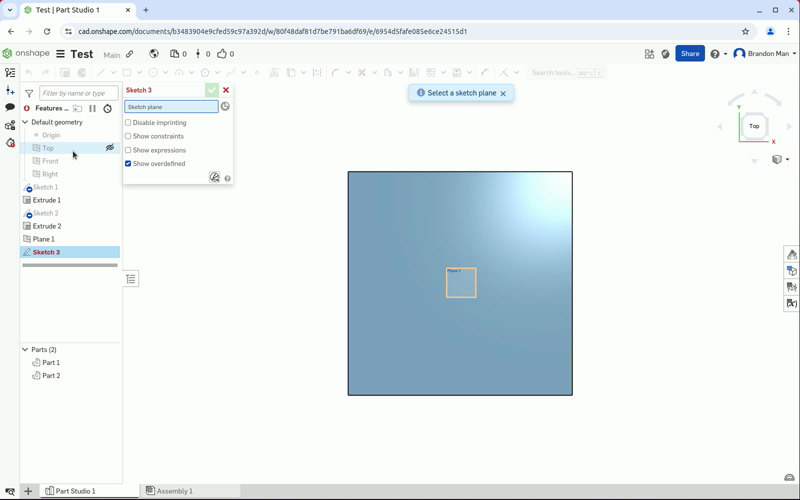
mouse_move(73, 241)
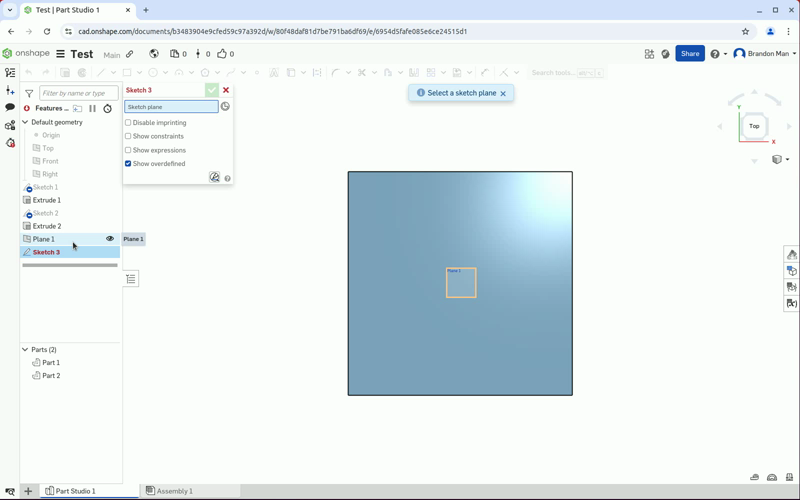
click(73, 241)
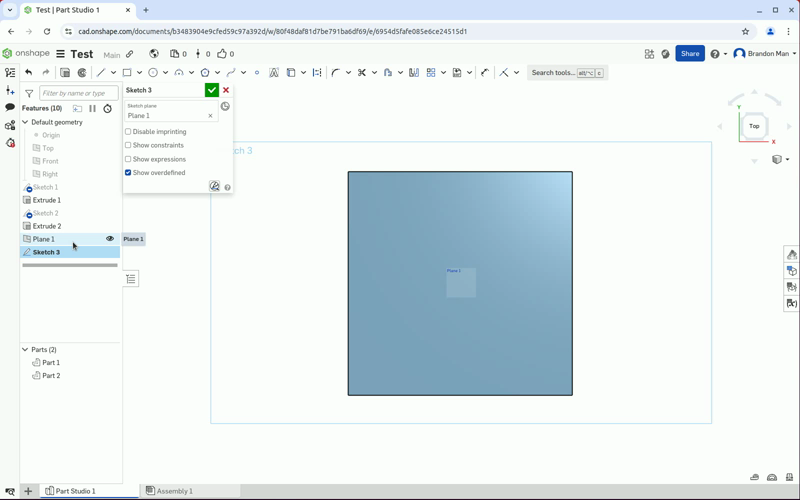
mouse_move(73, 352)
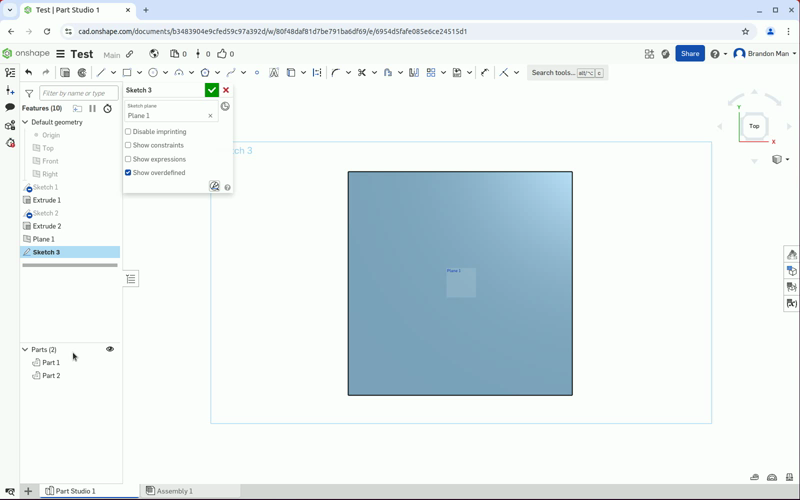
key(y)
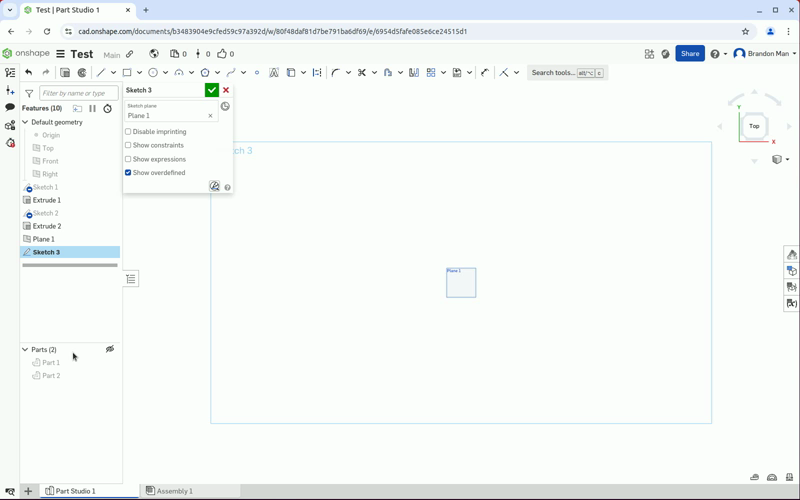
key(c)
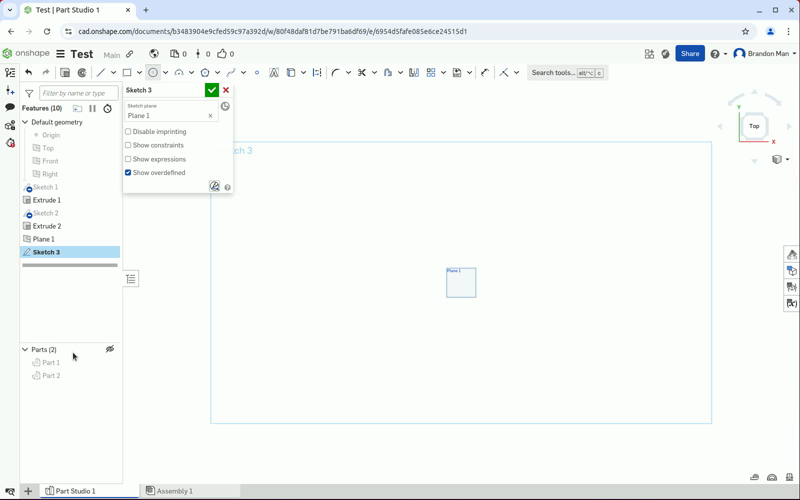
key_down(shift)
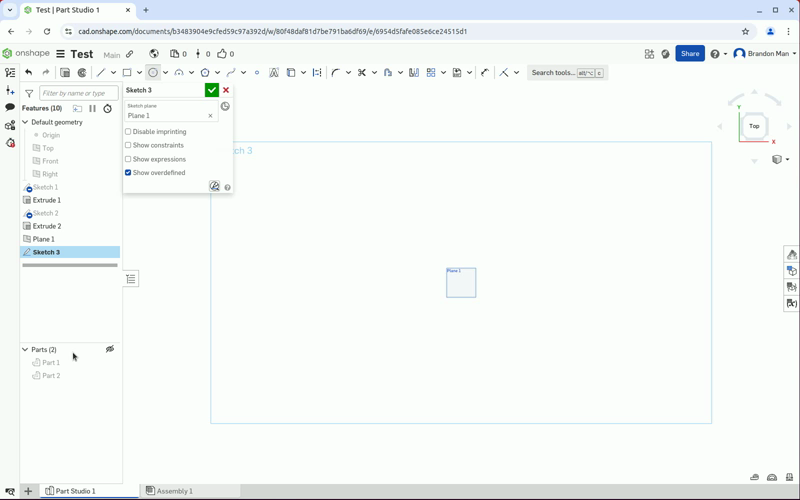
mouse_move(461, 282)
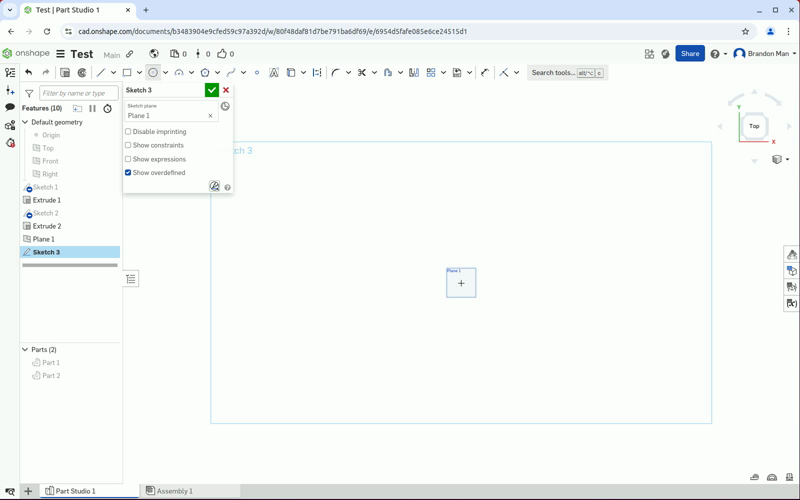
click(461, 282)
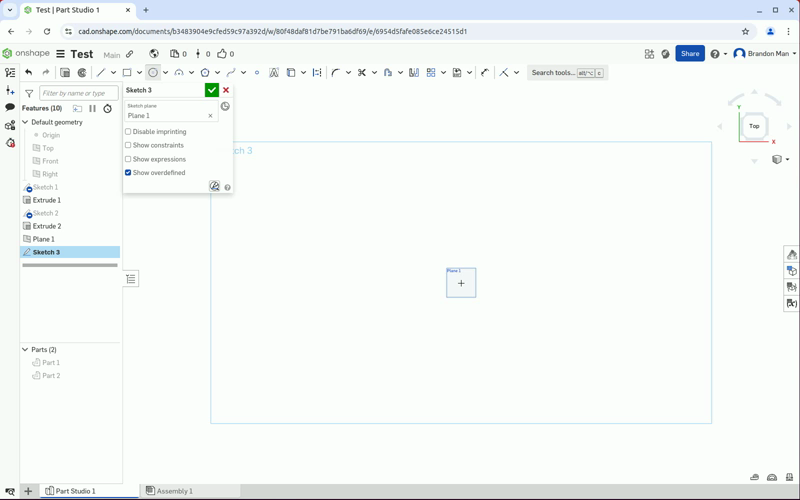
key_up(shift)
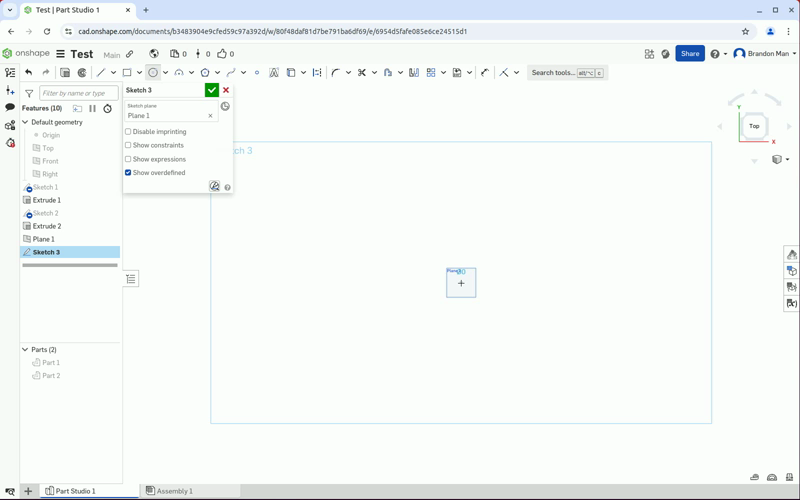
mouse_move(568, 282)
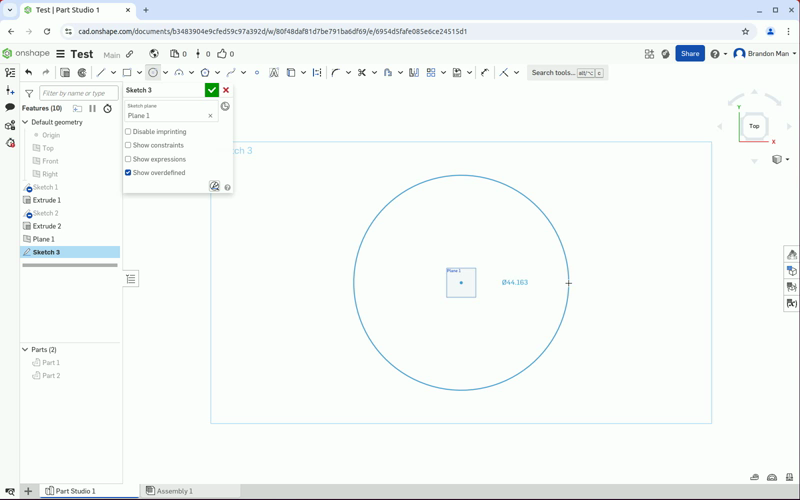
click(568, 282)
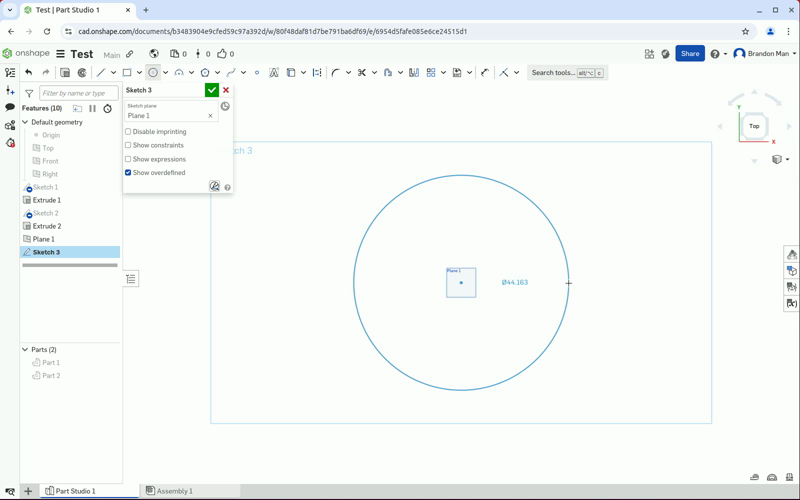
key(esc)
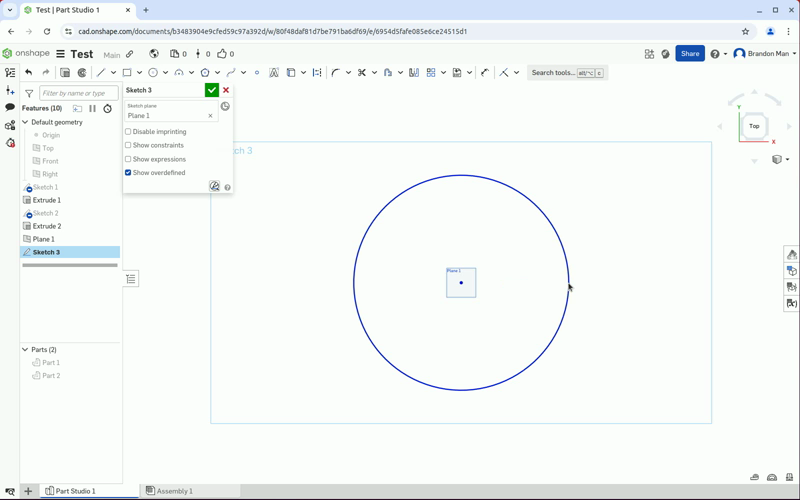
mouse_move(451, 346)
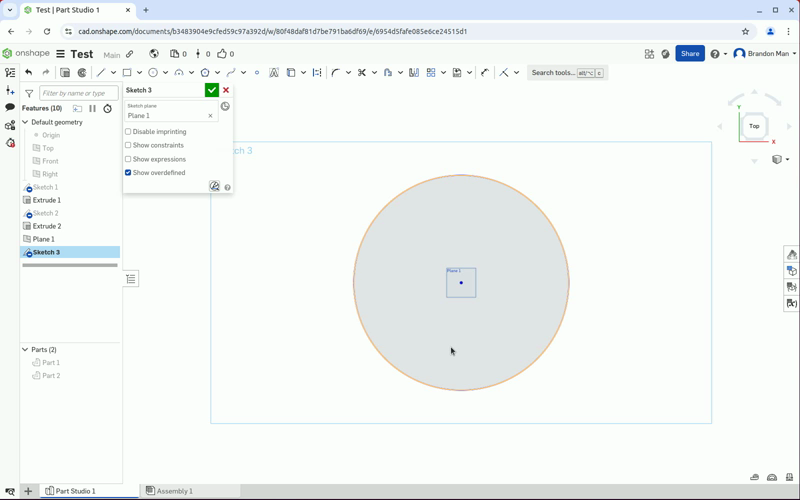
click(451, 346)
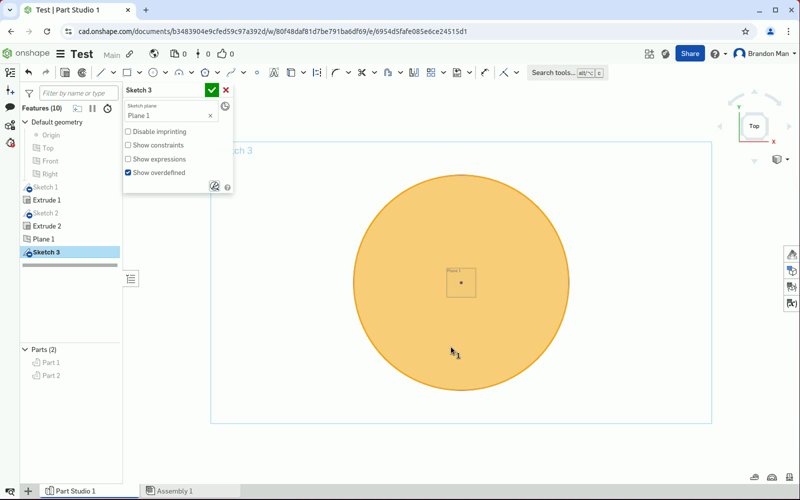
mouse_move(73, 352)
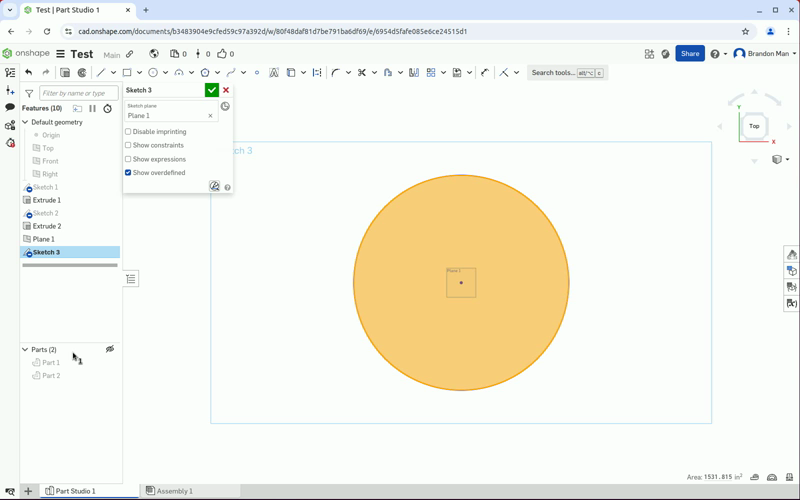
key(shift+y)
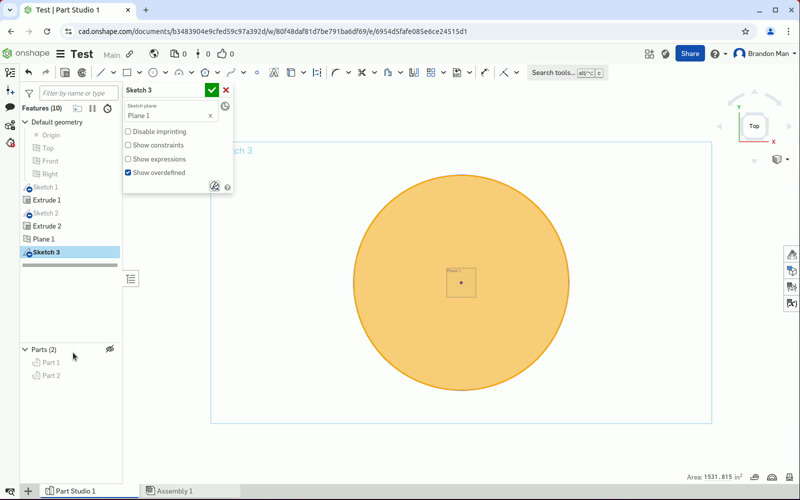
key(shift+e)
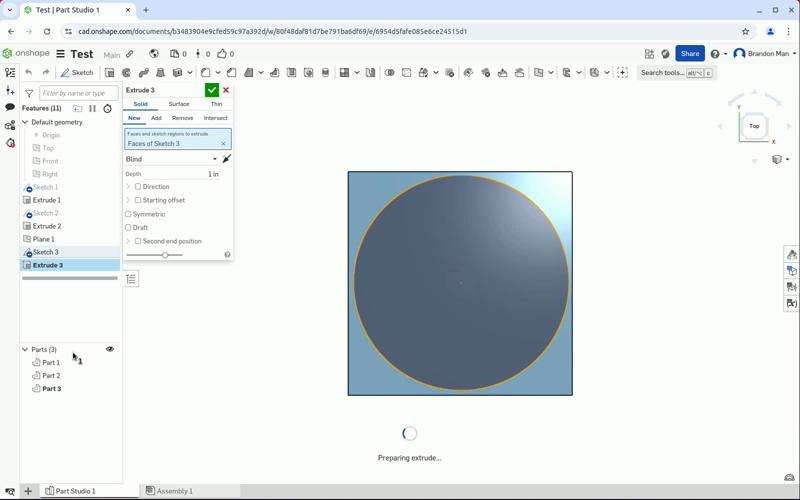
mouse_move(143, 106)
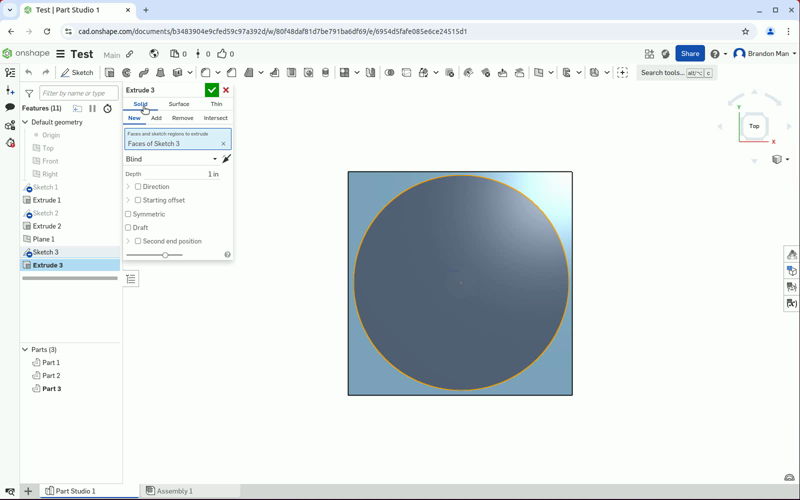
click(143, 106)
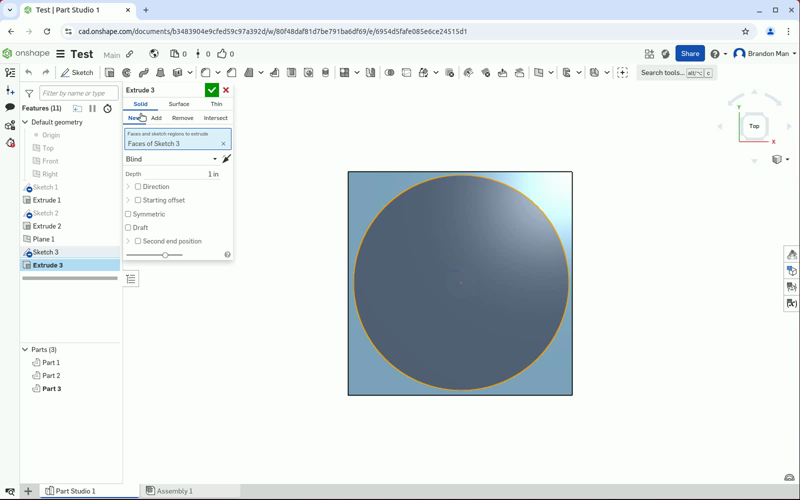
mouse_move(137, 120)
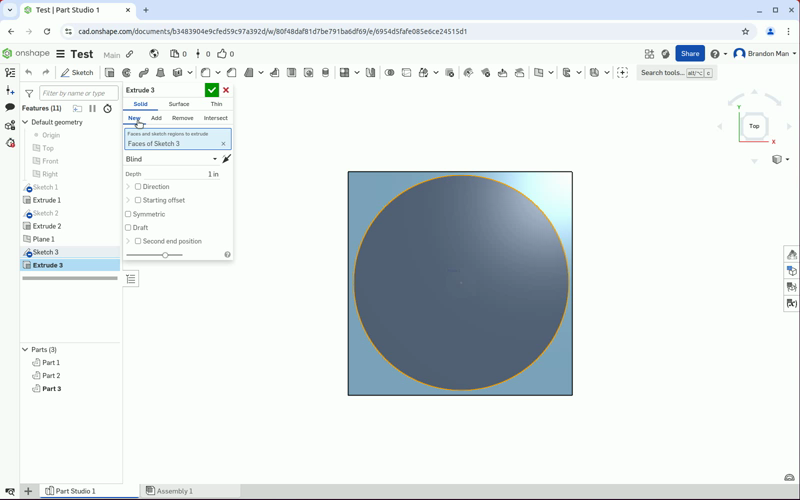
click(137, 120)
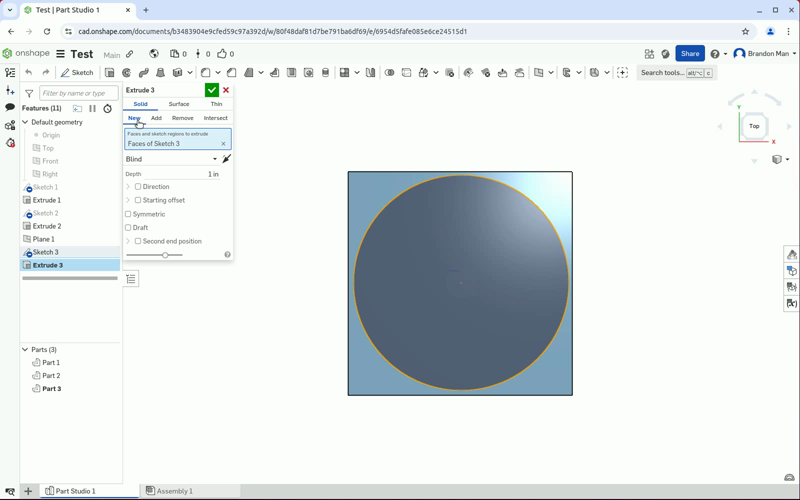
key(tab, 4)
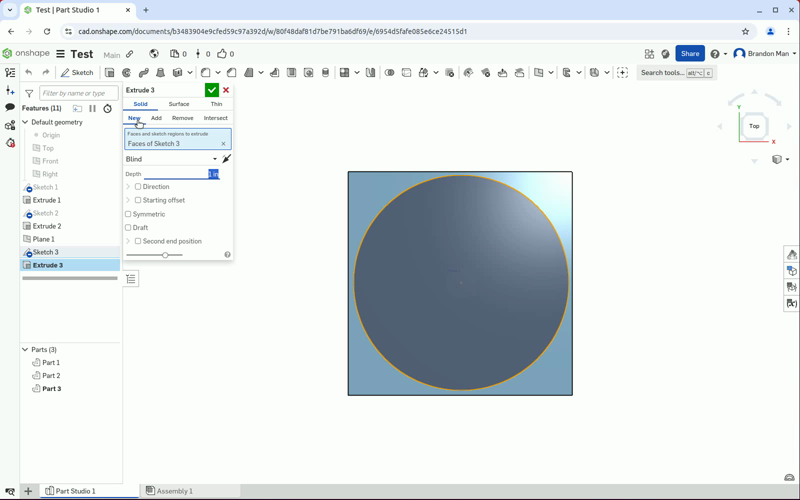
text(0.963)
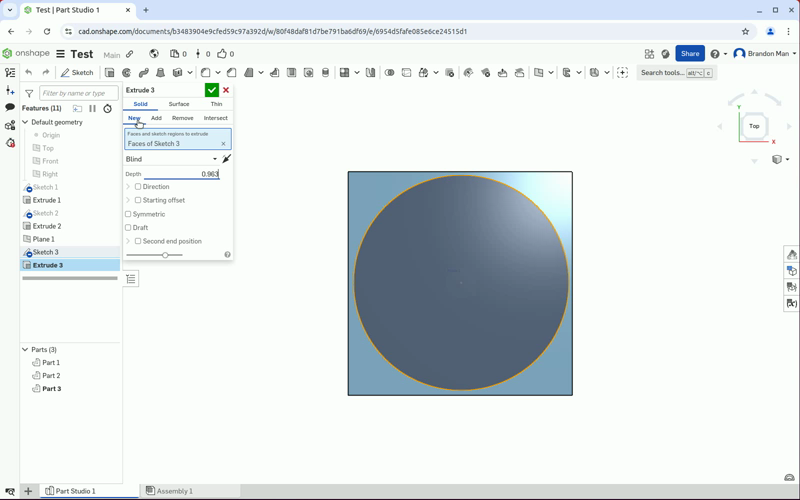
key(enter)
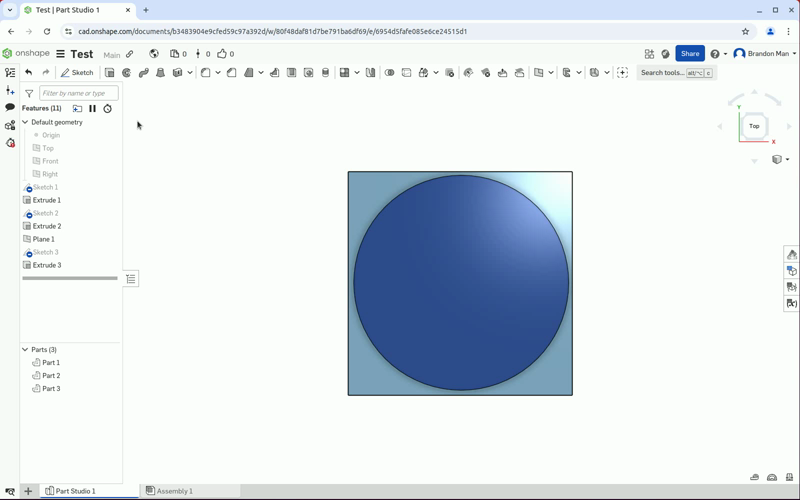
key(shift+h)
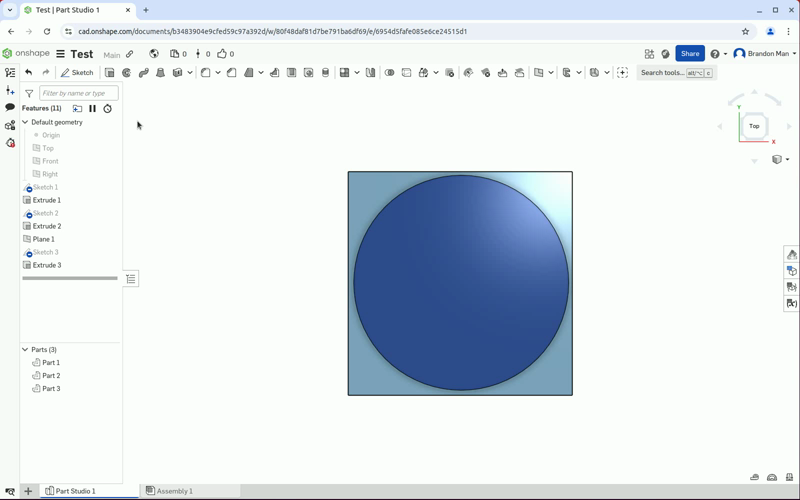
key(shift+h)
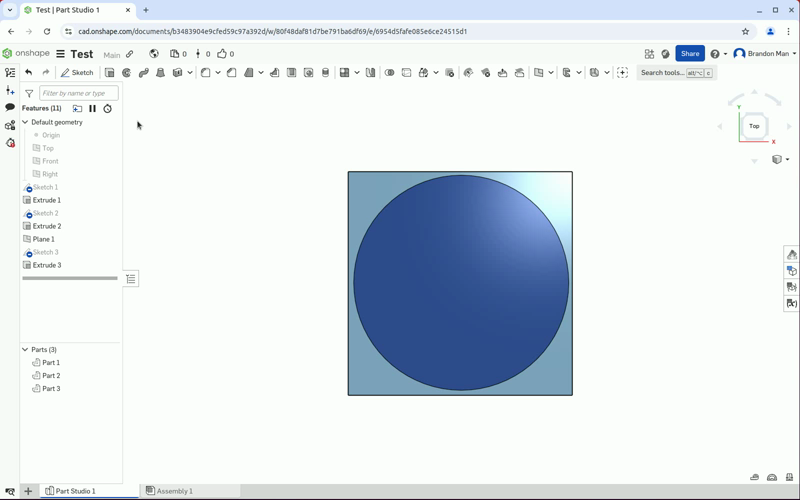
mouse_move(73, 189)
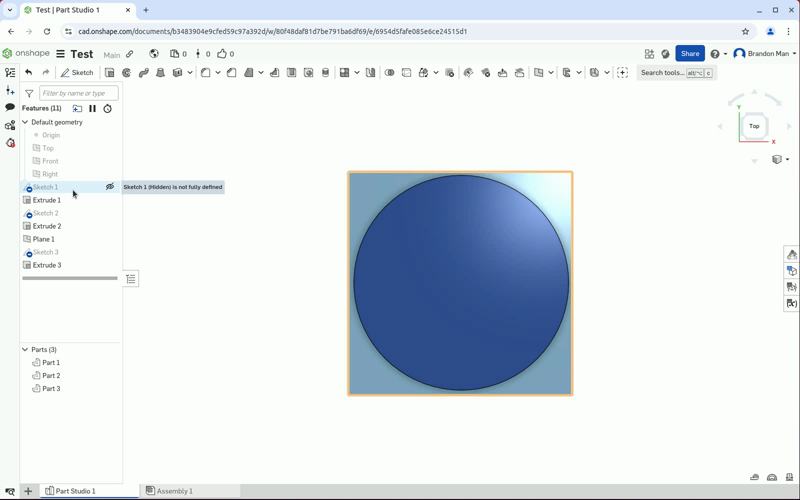
click(73, 189)
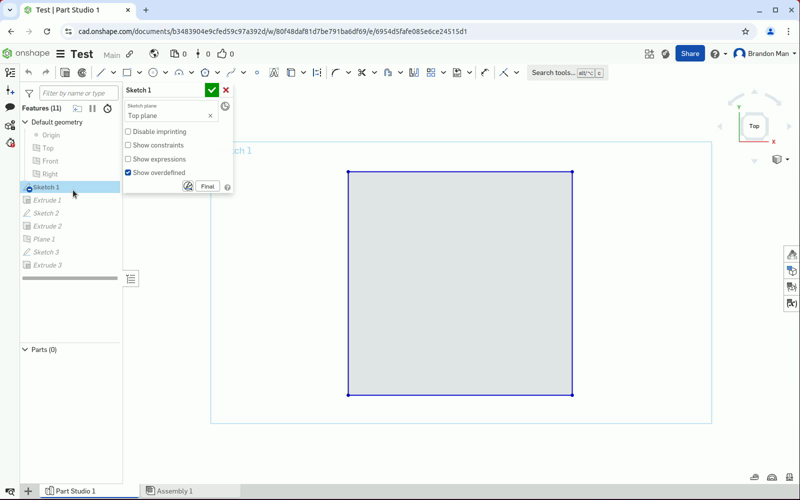
mouse_move(229, 92)
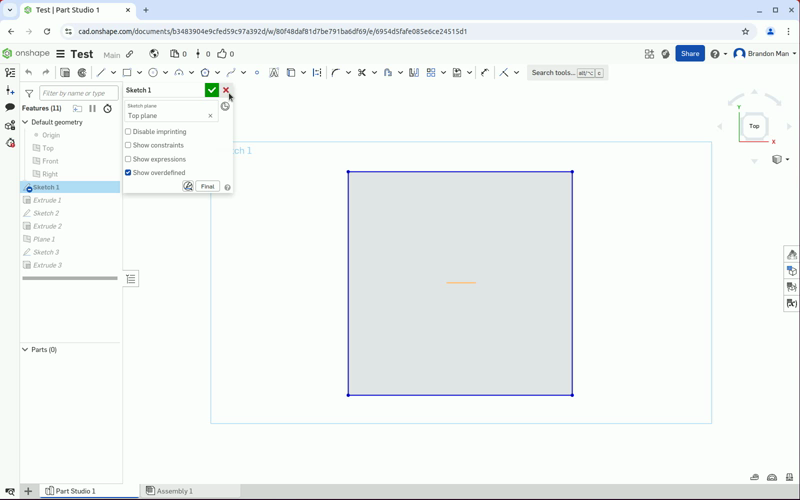
click(229, 92)
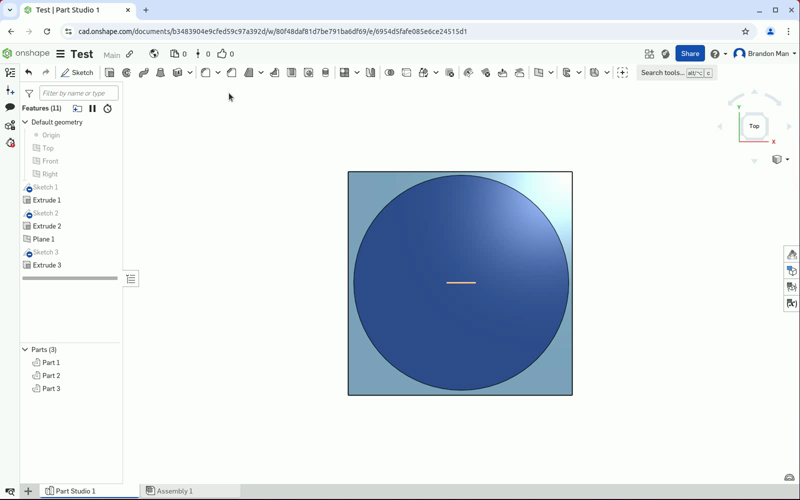
mouse_move(541, 75)
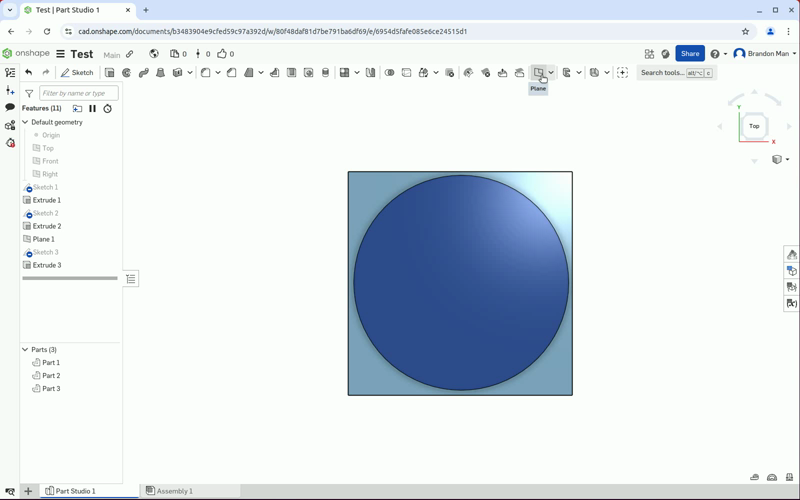
click(541, 75)
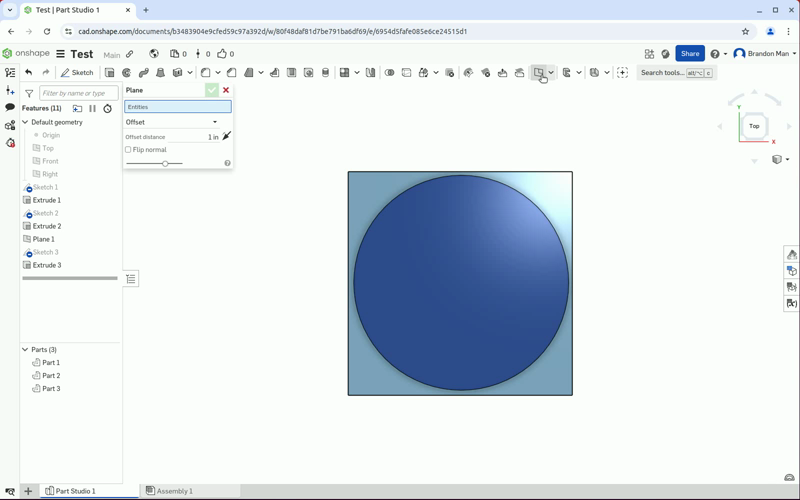
mouse_move(73, 150)
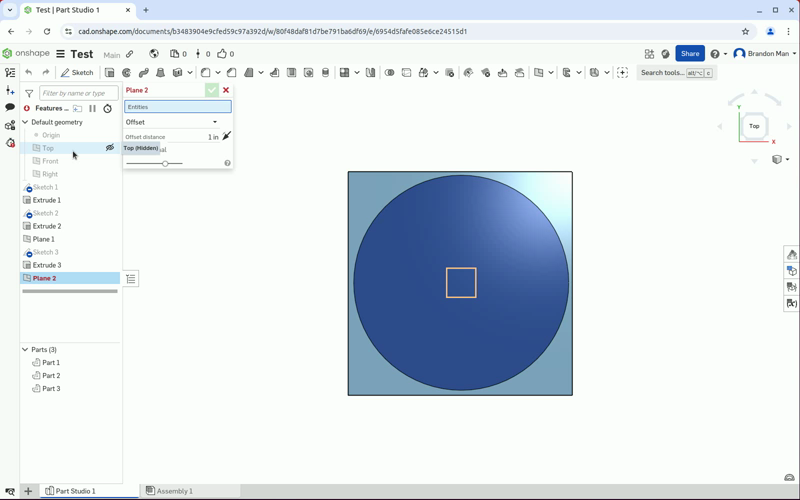
click(73, 150)
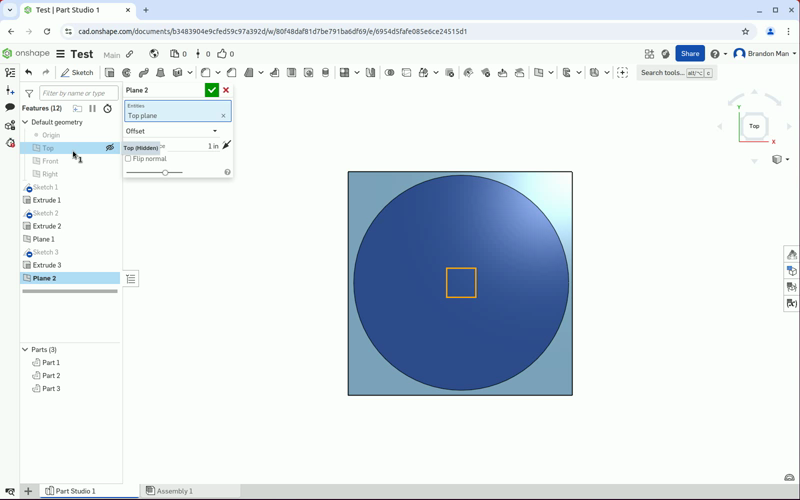
key(tab, 2)
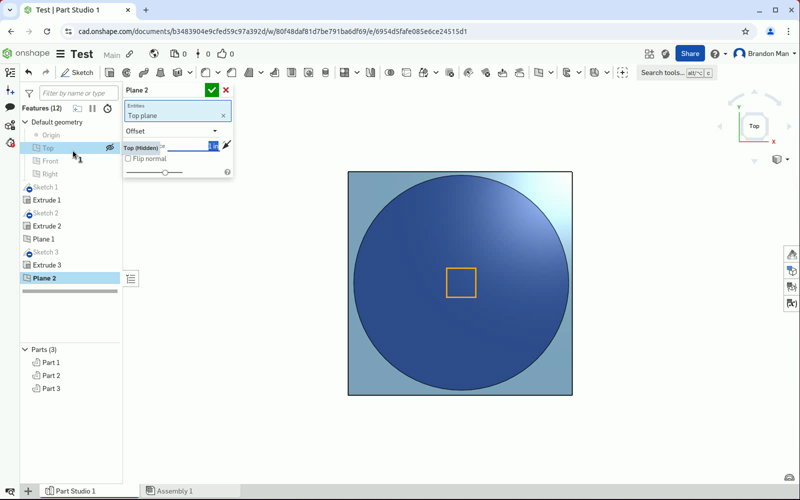
text(14.697)
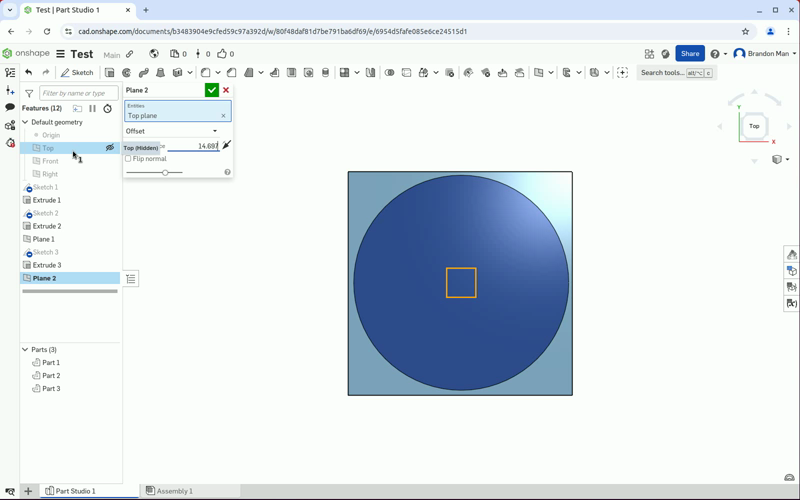
key(enter, 2)
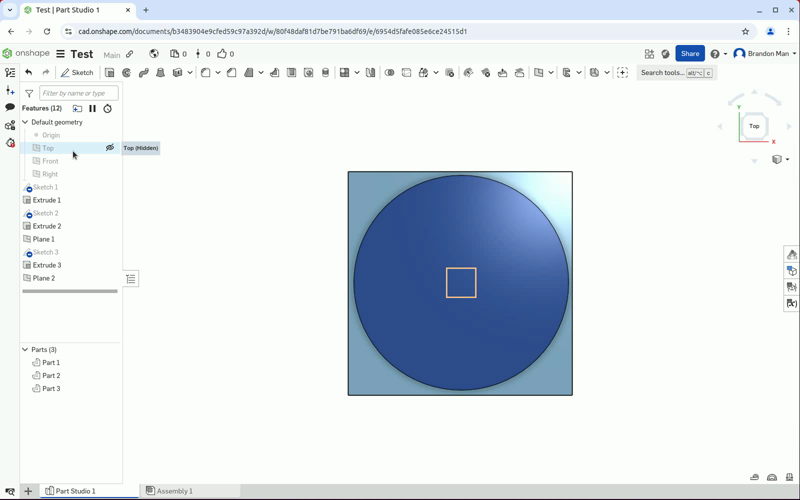
key(shift+s)
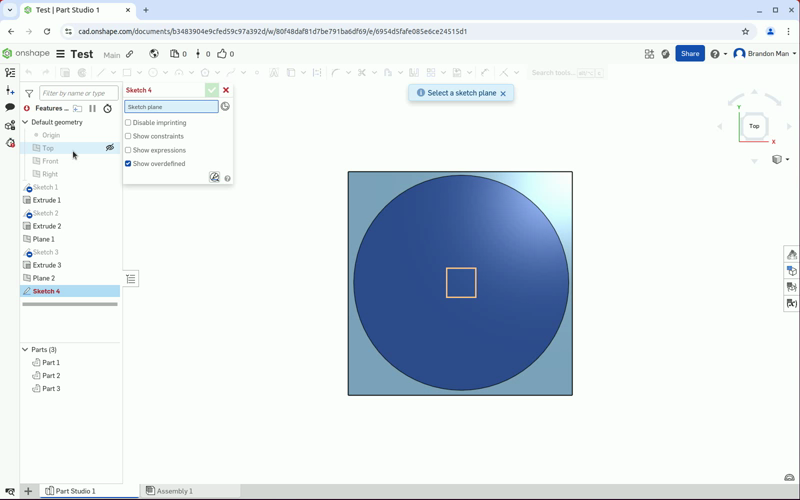
mouse_move(73, 280)
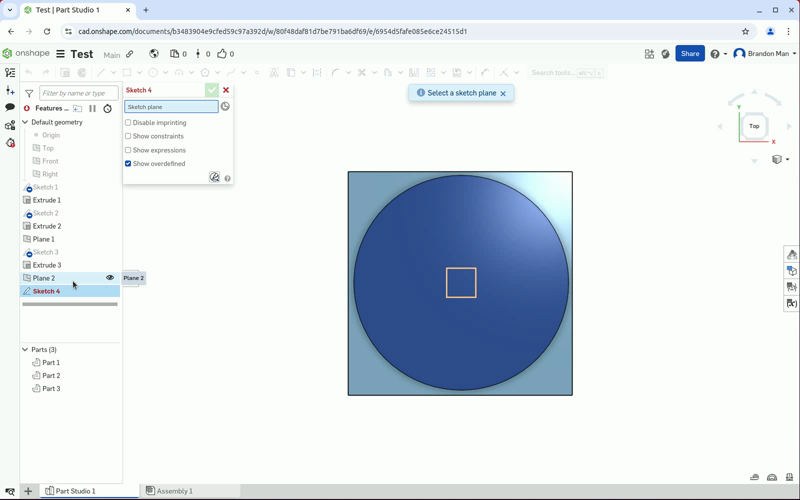
click(73, 280)
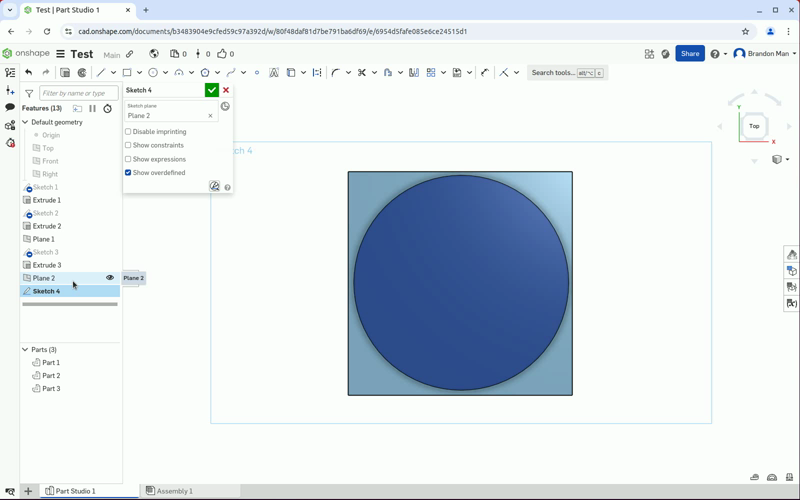
mouse_move(73, 352)
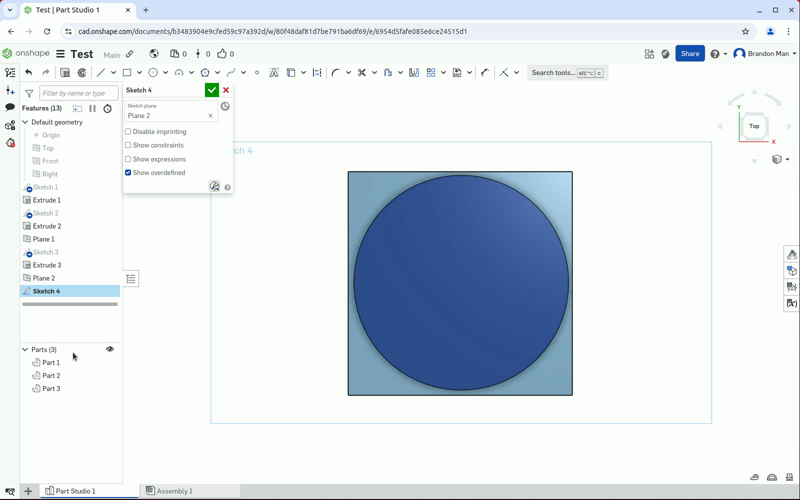
key(y)
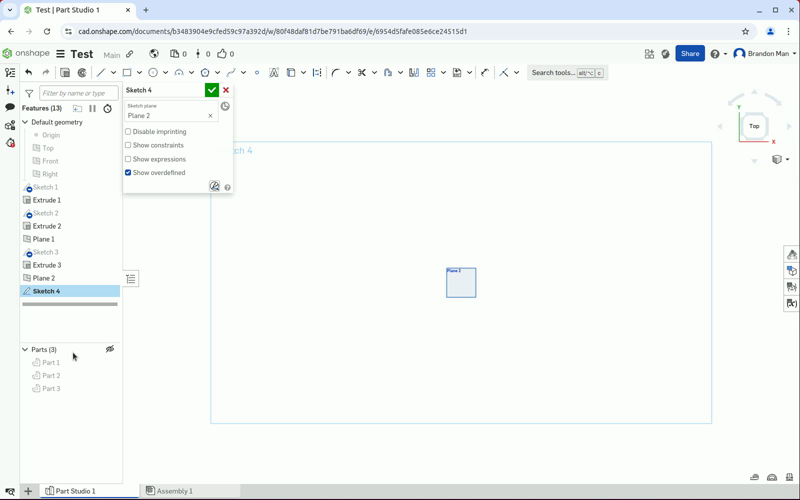
key(l)
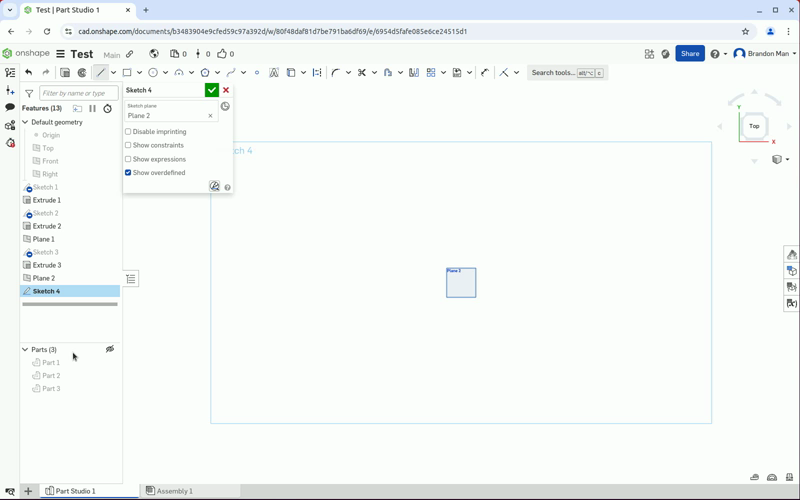
key_down(shift)
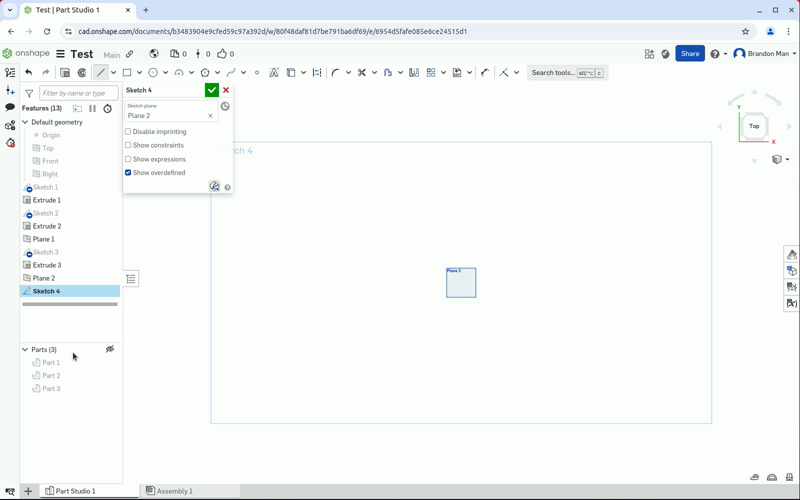
mouse_move(356, 306)
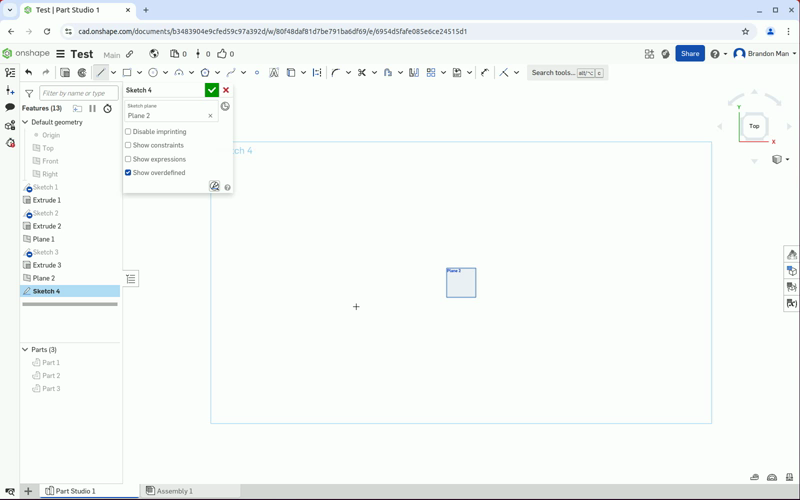
click(356, 306)
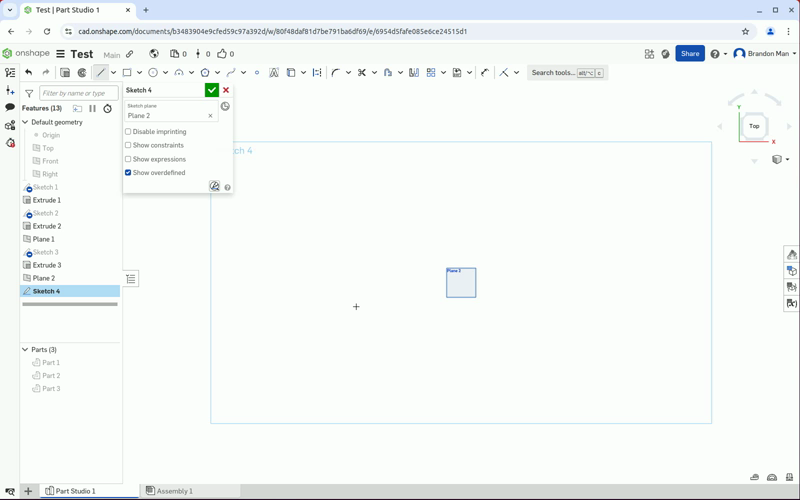
key_up(shift)
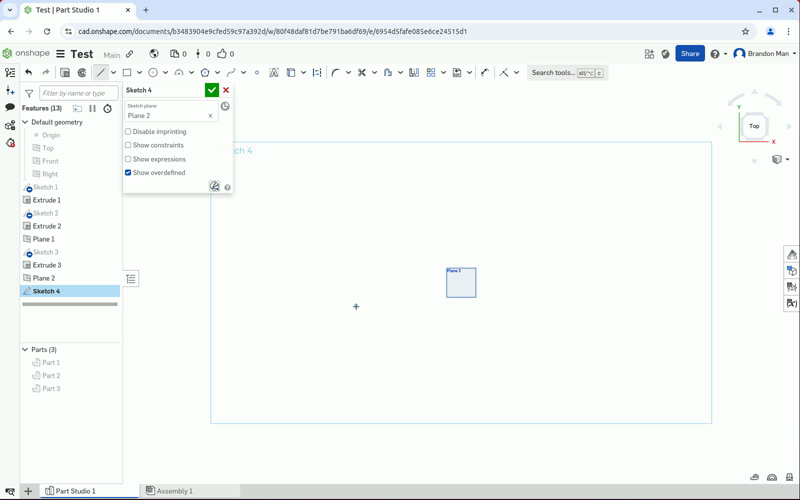
key_down(shift)
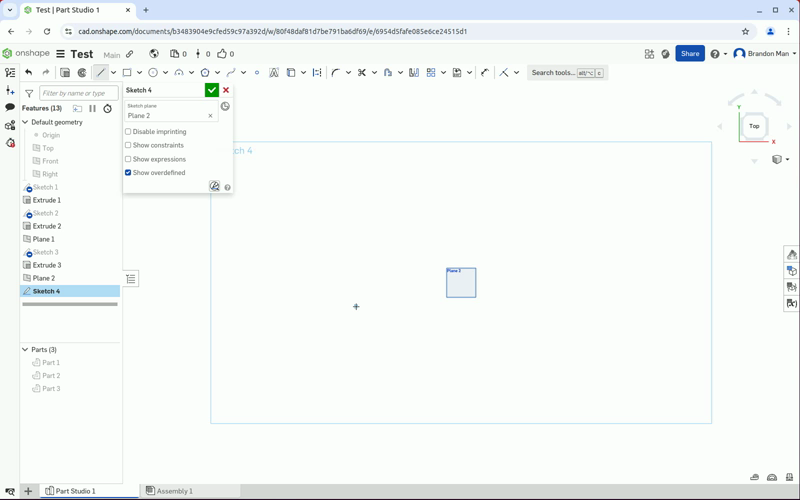
mouse_move(413, 378)
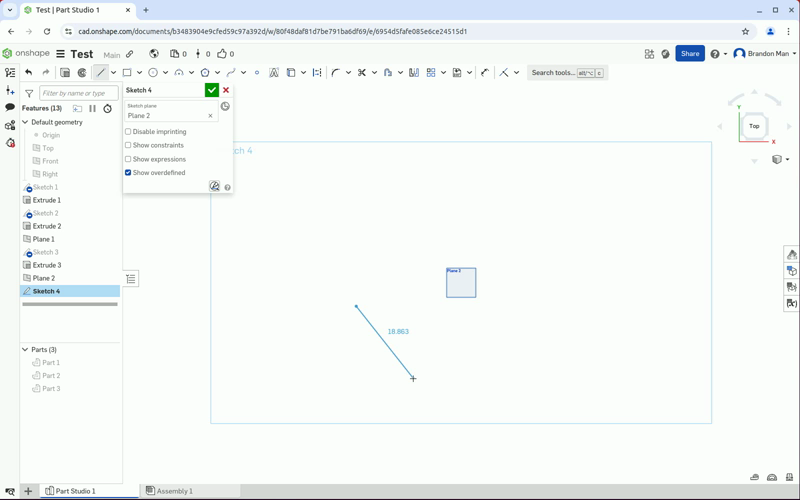
click(413, 378)
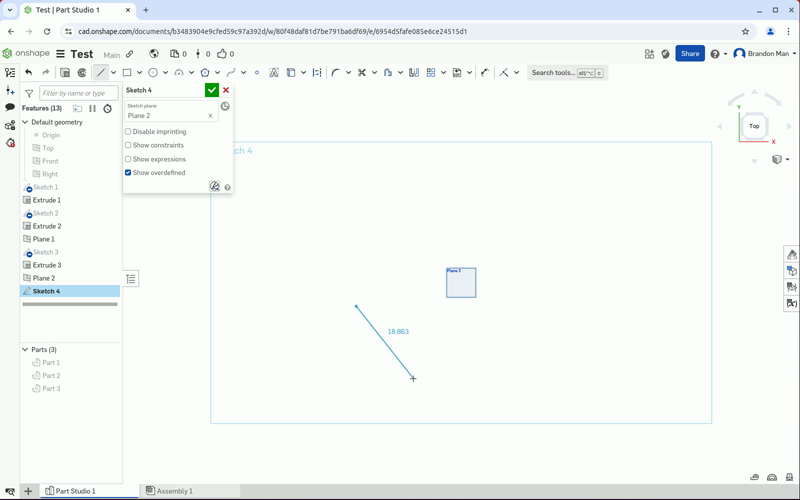
key_up(shift)
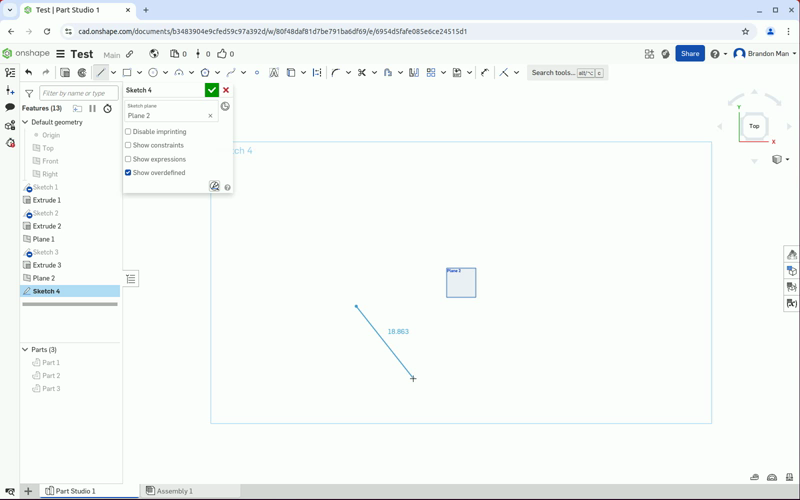
key_down(shift)
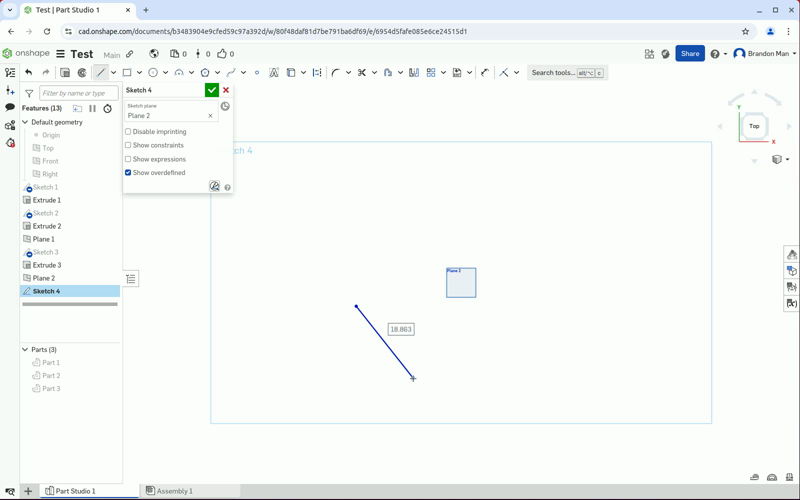
mouse_move(507, 378)
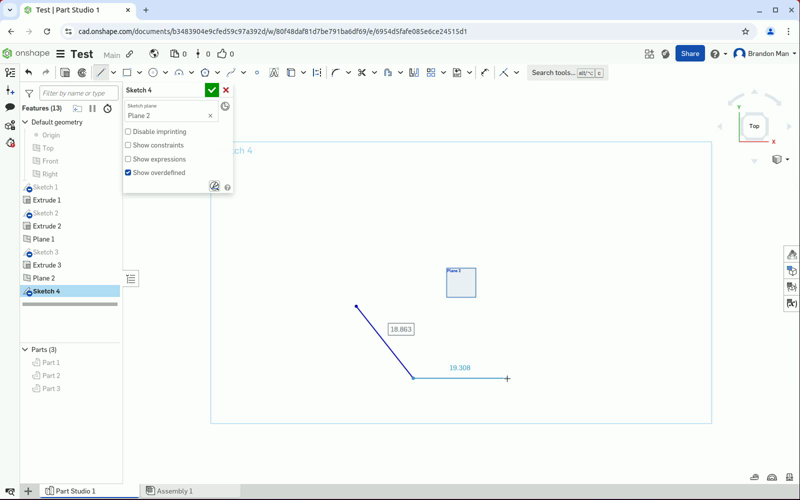
click(507, 378)
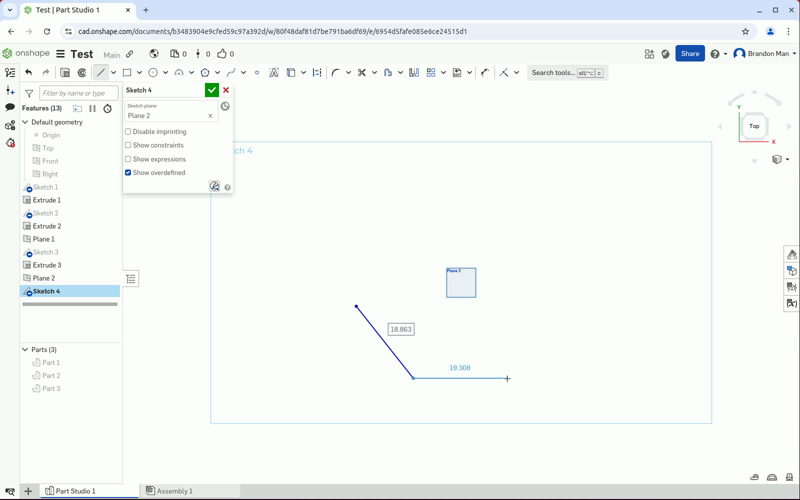
key_up(shift)
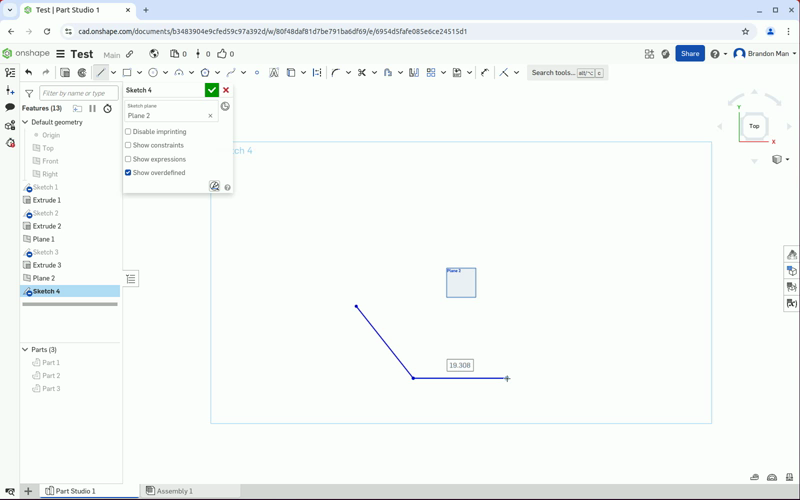
key_down(shift)
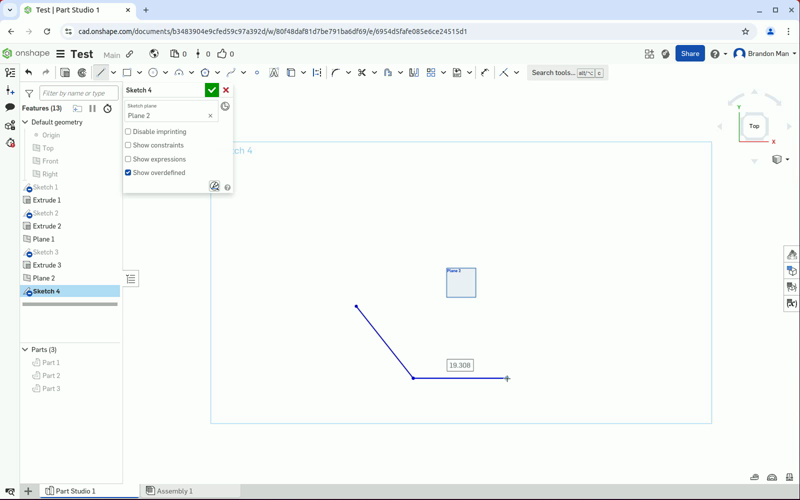
mouse_move(564, 306)
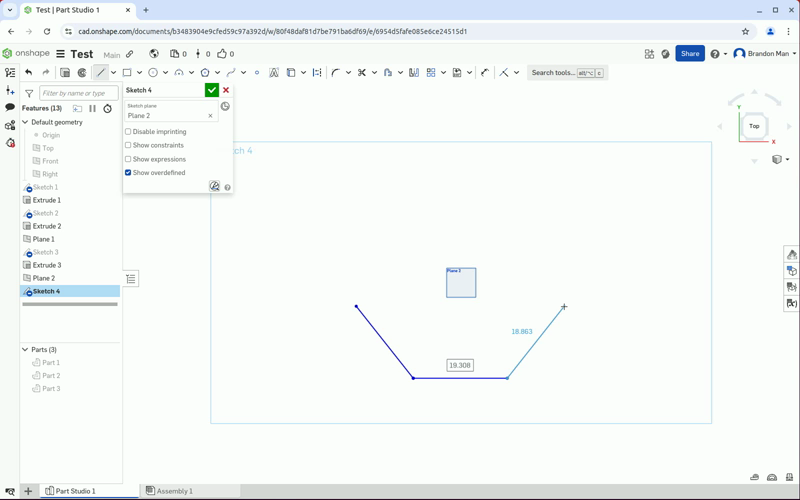
click(564, 306)
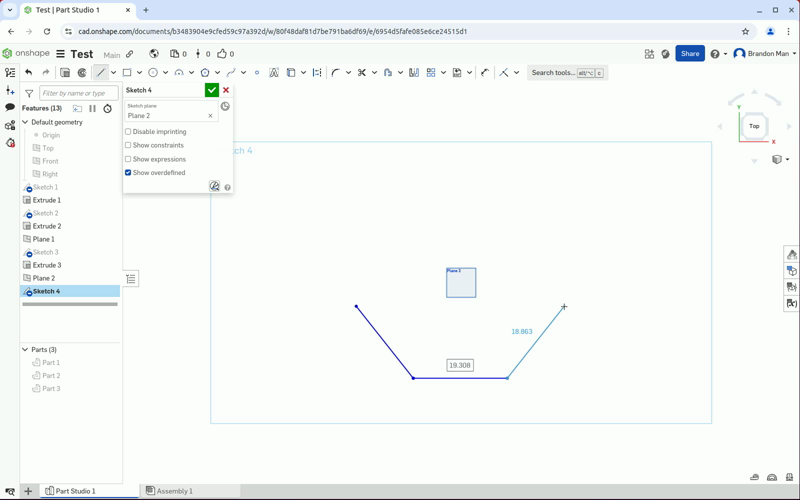
key_up(shift)
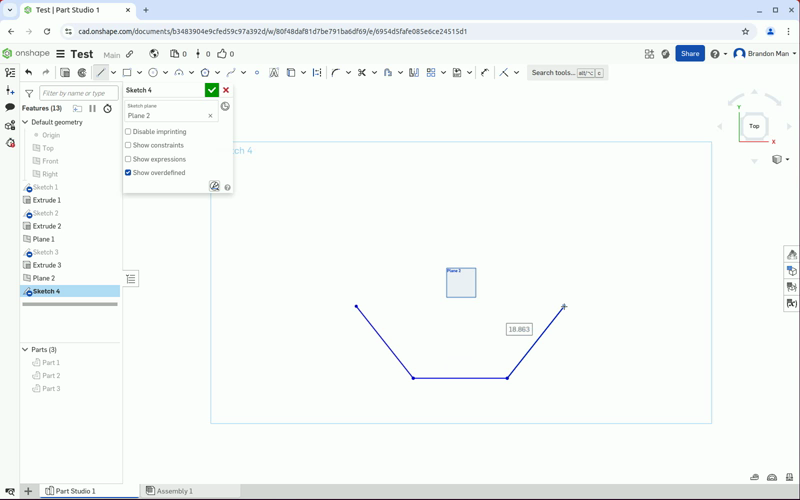
key_down(shift)
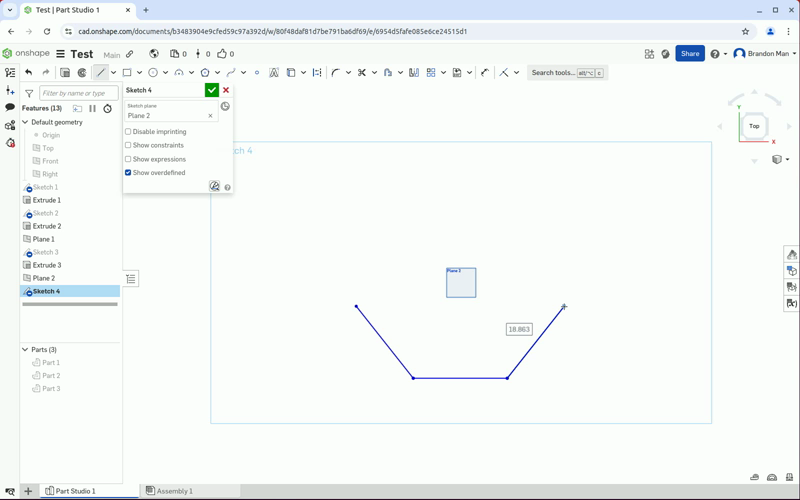
mouse_move(544, 216)
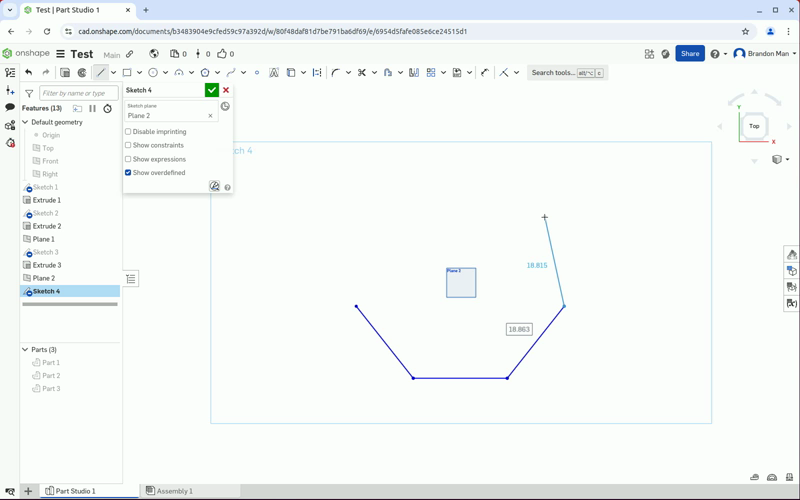
click(544, 216)
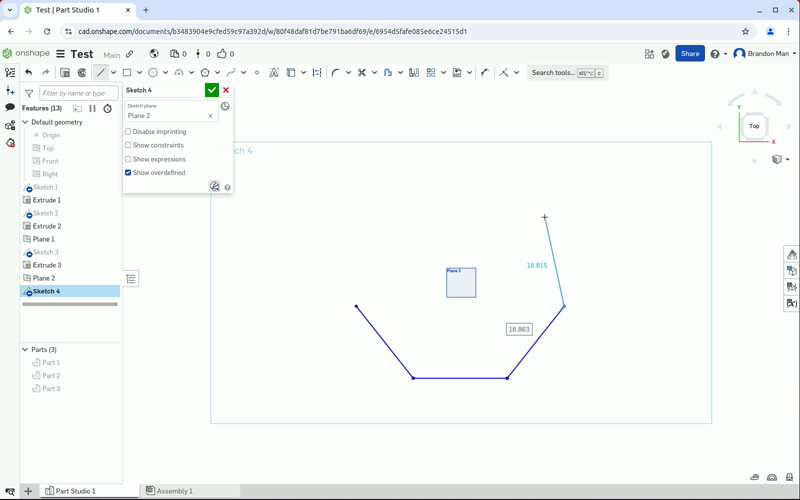
key_up(shift)
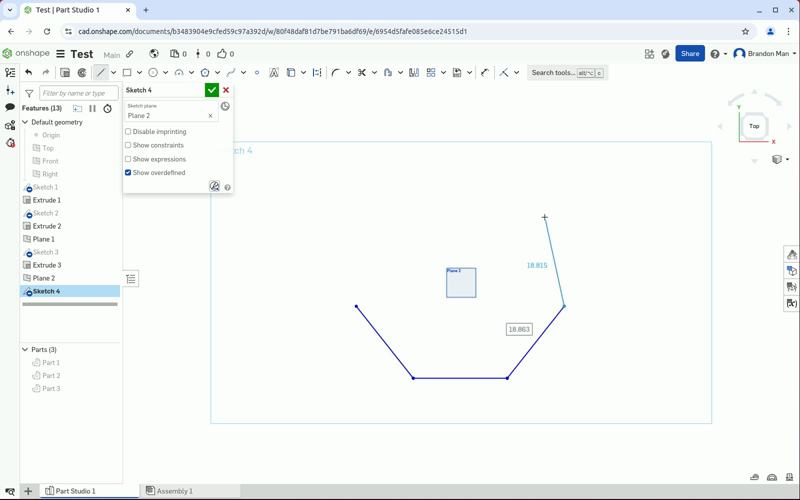
key_down(shift)
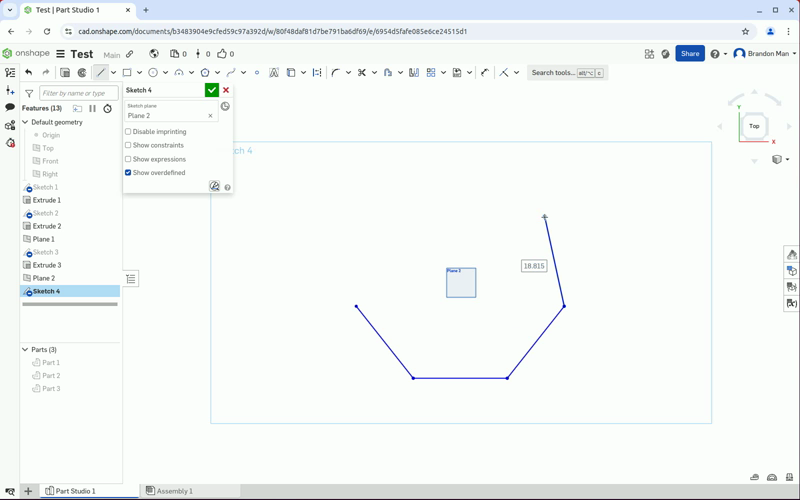
mouse_move(461, 175)
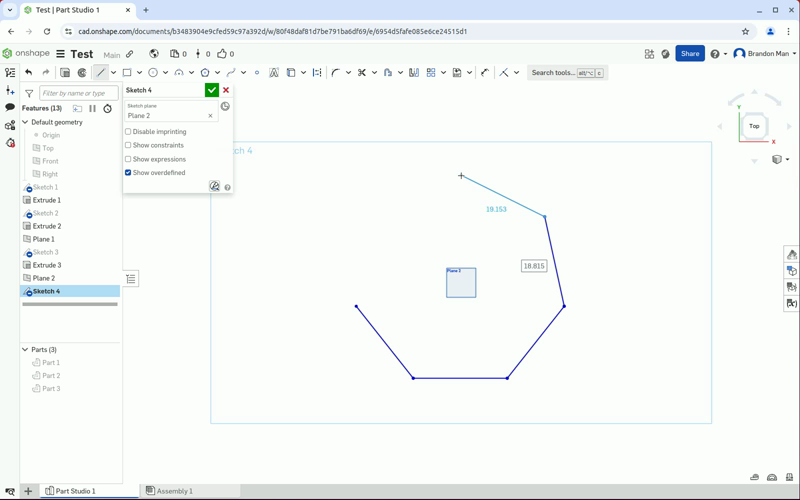
click(461, 175)
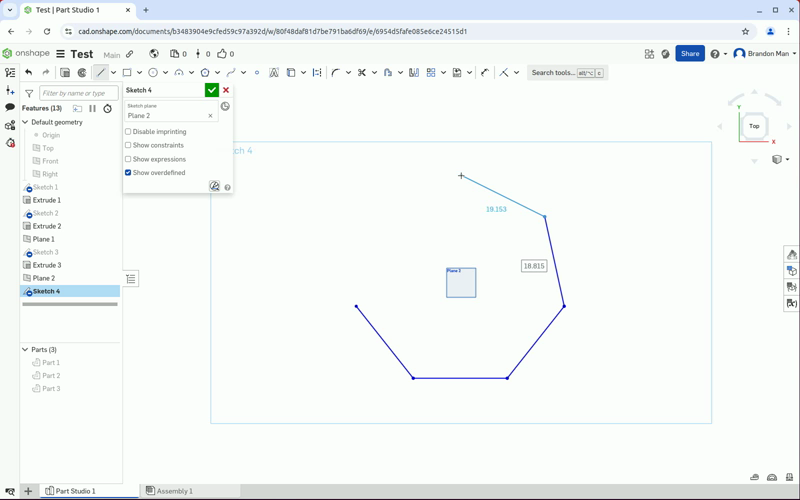
key_up(shift)
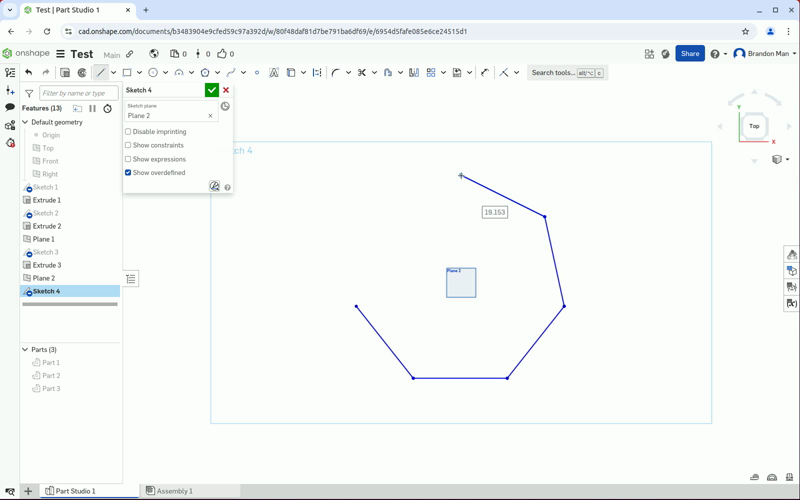
key_down(shift)
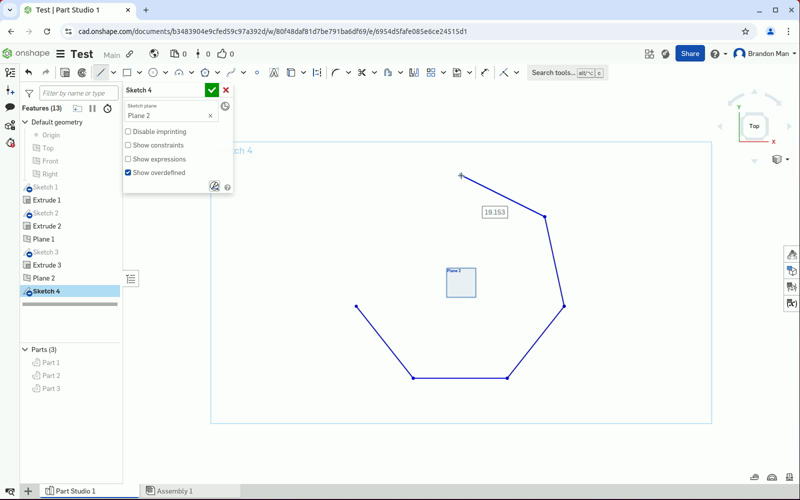
mouse_move(376, 216)
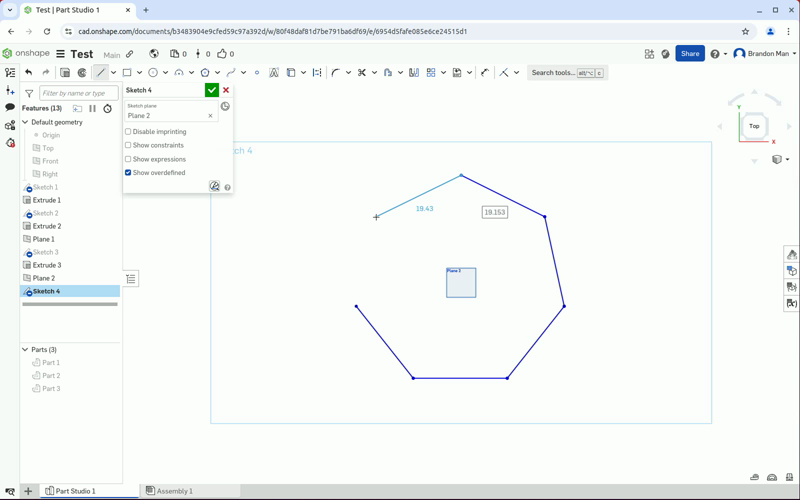
click(376, 216)
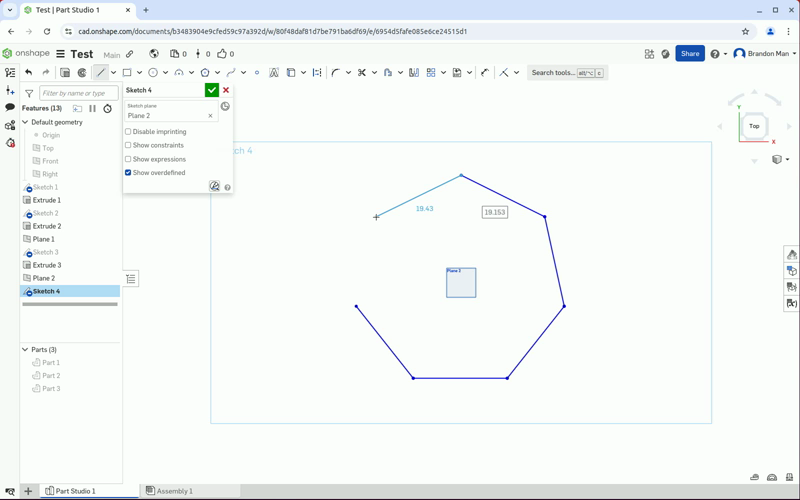
key_up(shift)
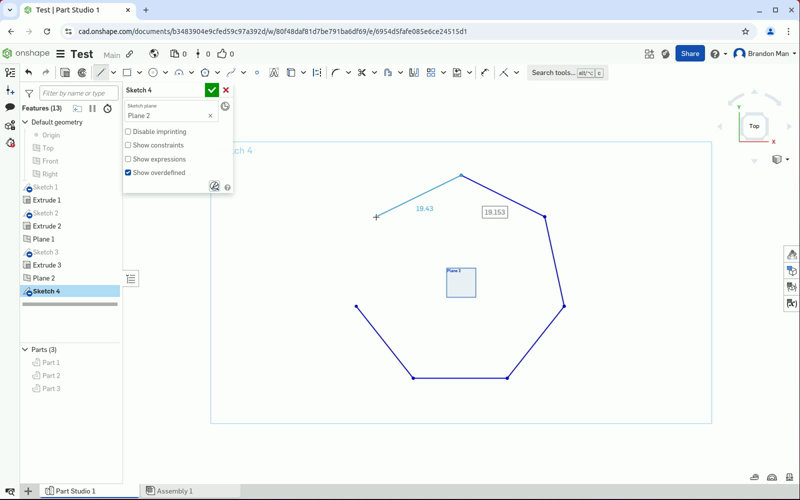
key_down(shift)
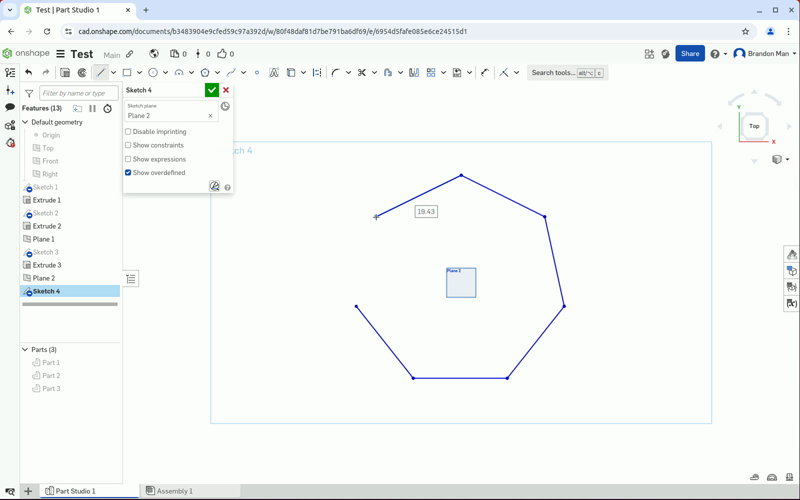
mouse_move(356, 306)
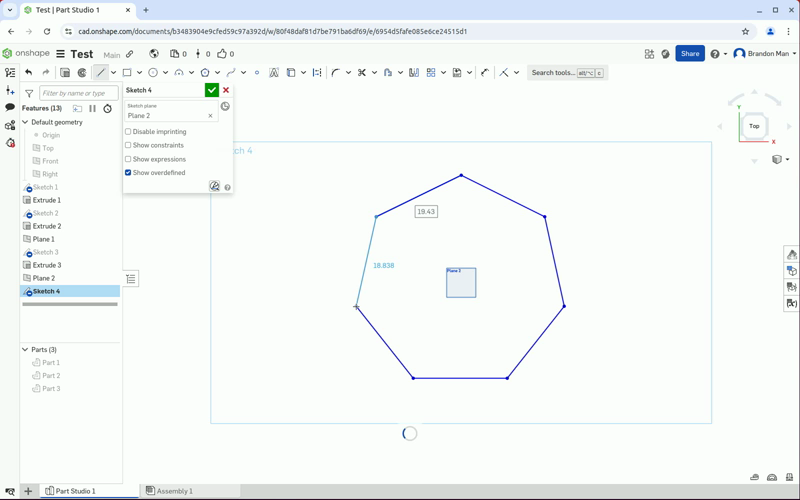
key_up(shift)
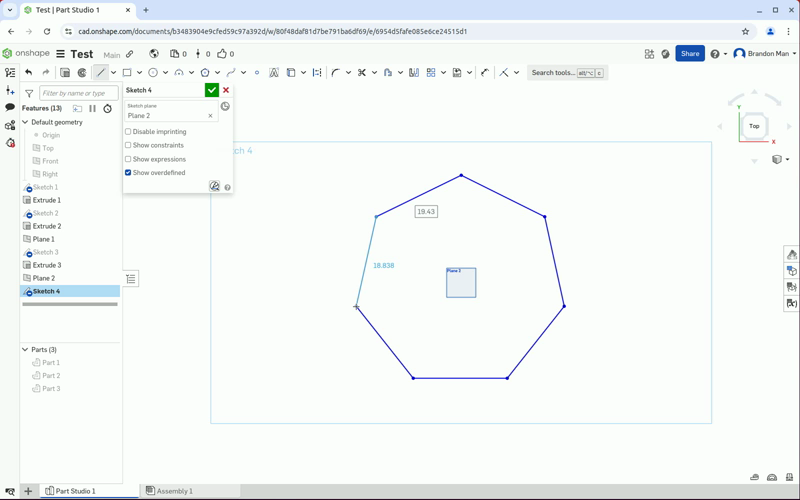
click(356, 306)
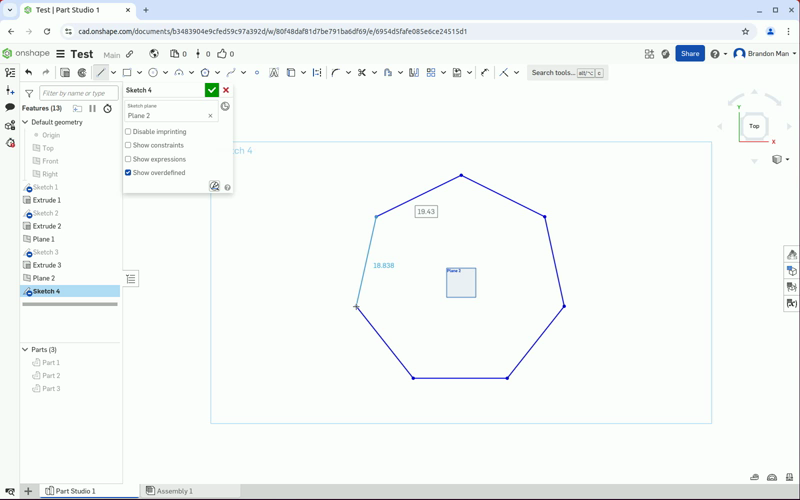
key(esc)
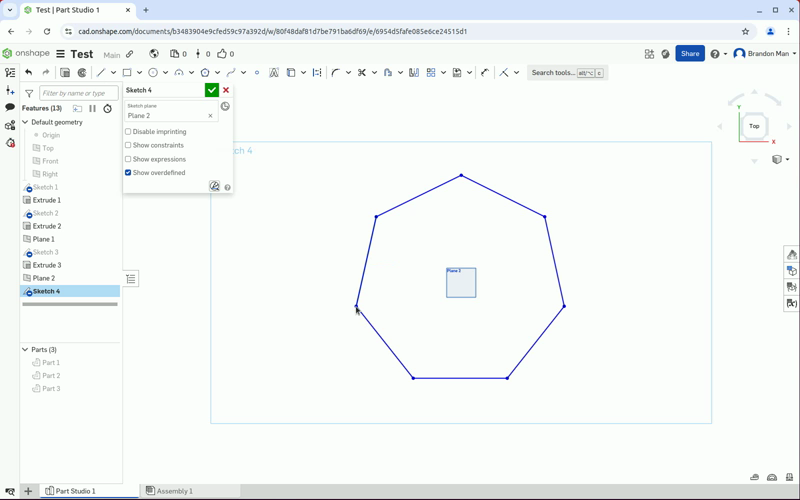
mouse_move(506, 335)
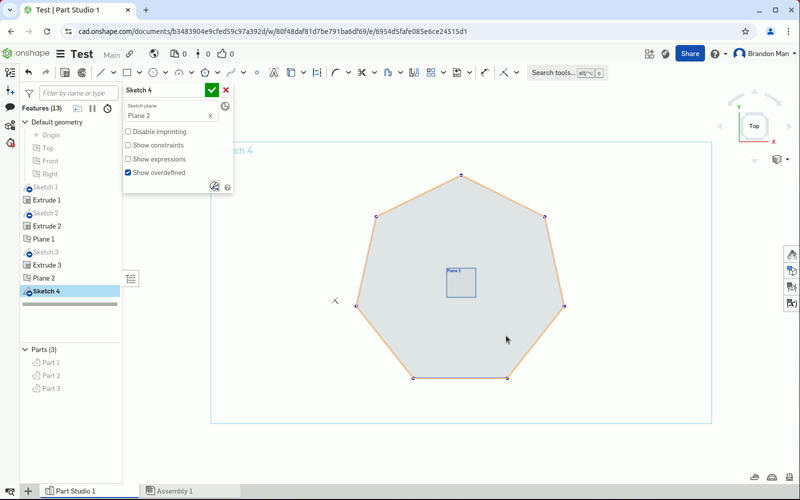
click(506, 335)
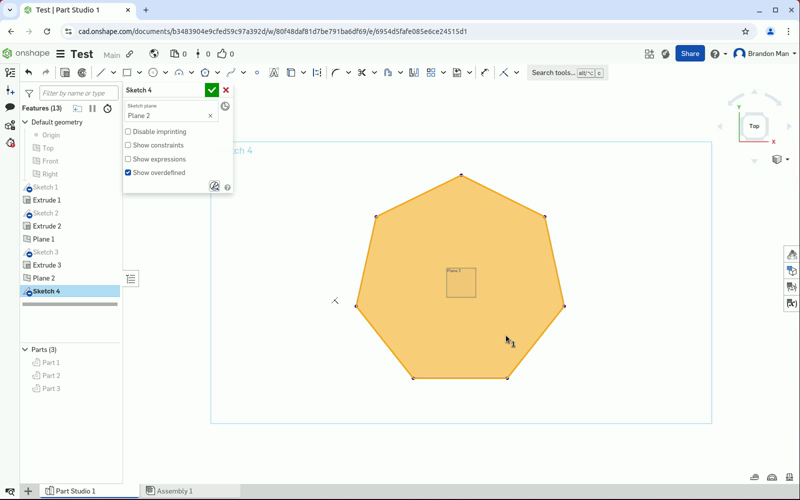
mouse_move(73, 352)
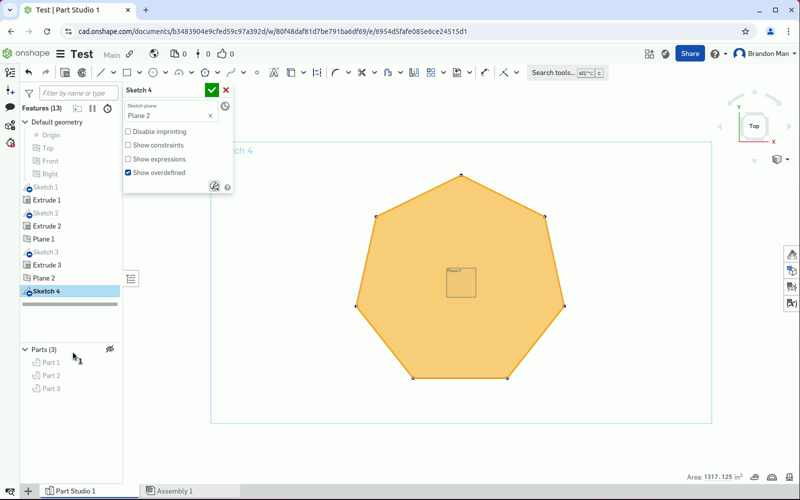
key(shift+y)
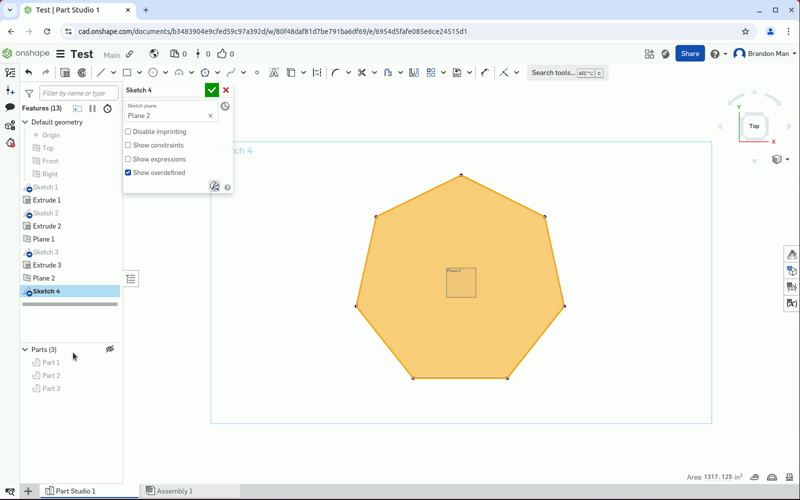
key(shift+e)
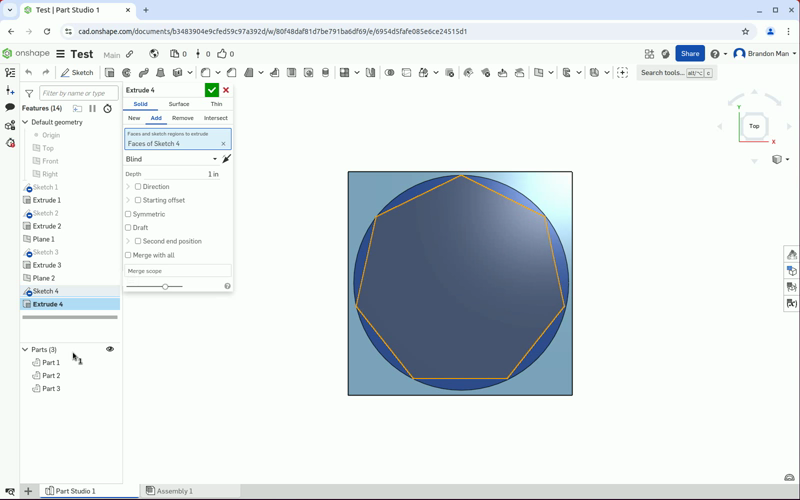
mouse_move(143, 106)
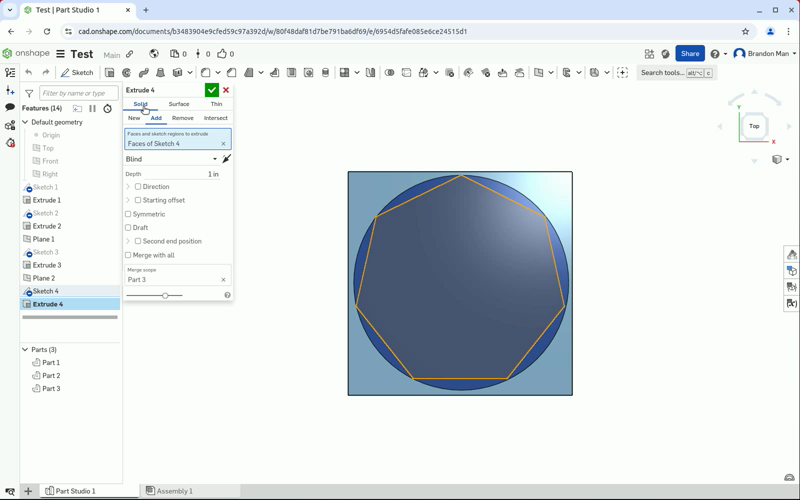
click(143, 106)
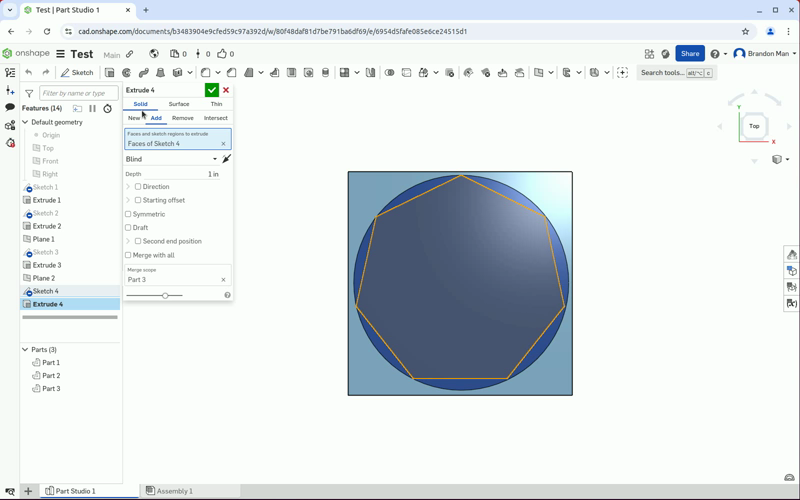
mouse_move(137, 120)
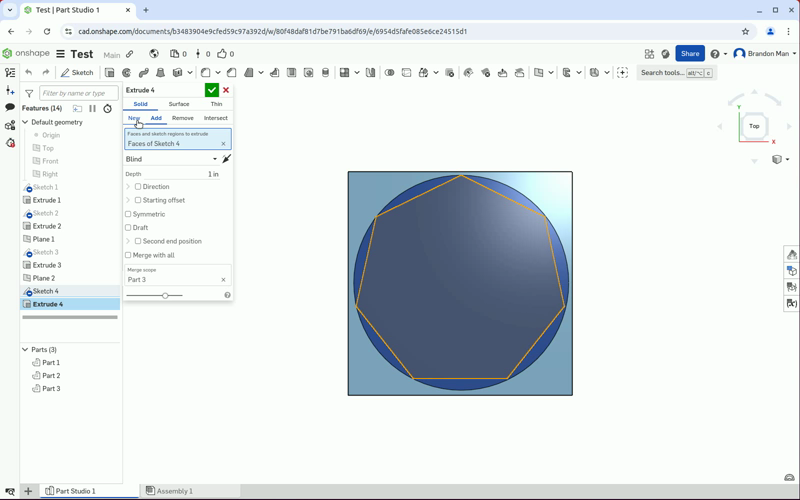
click(137, 120)
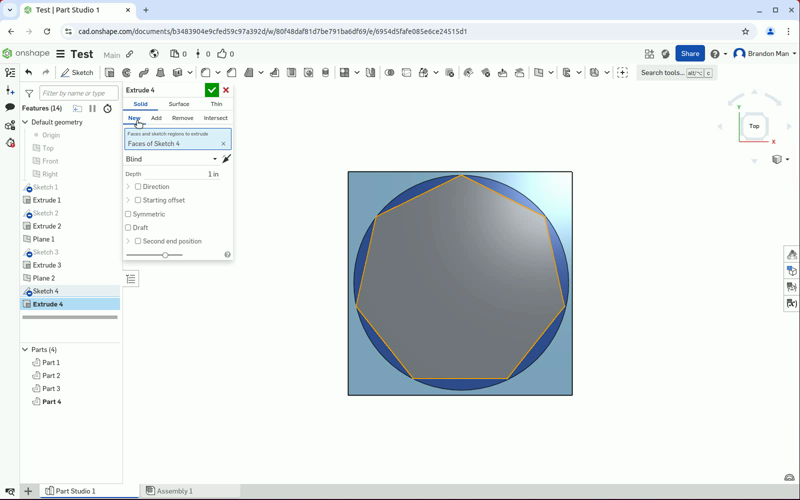
key(tab, 4)
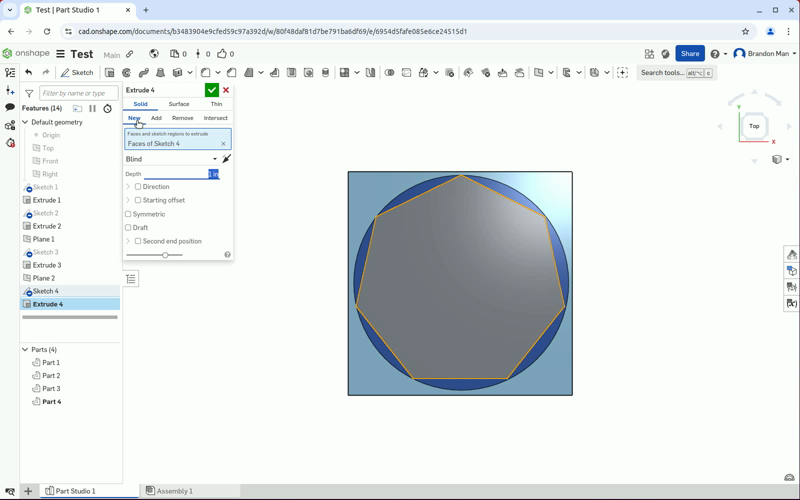
text(0.963)
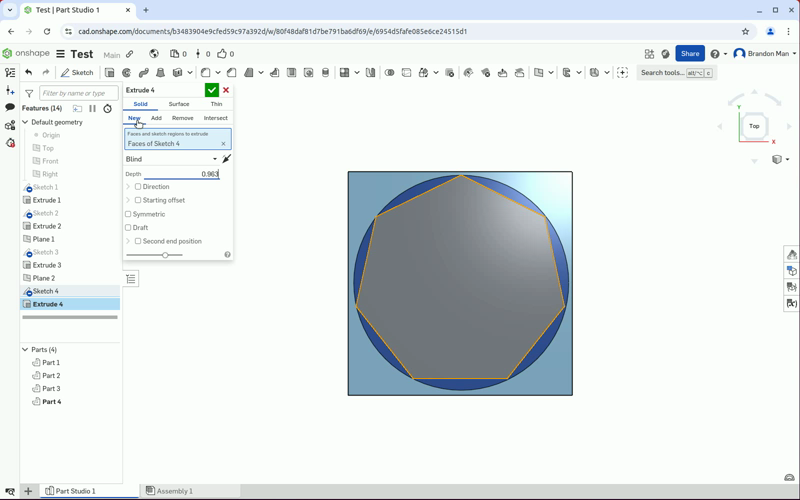
key(enter)
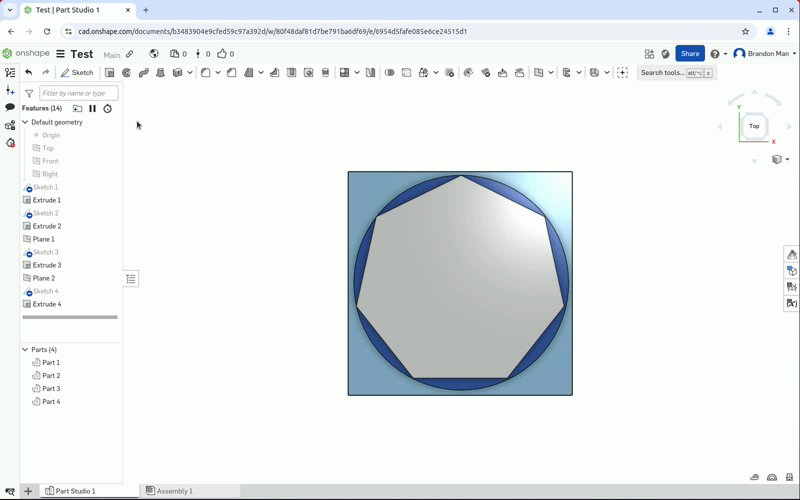
key(shift+h)
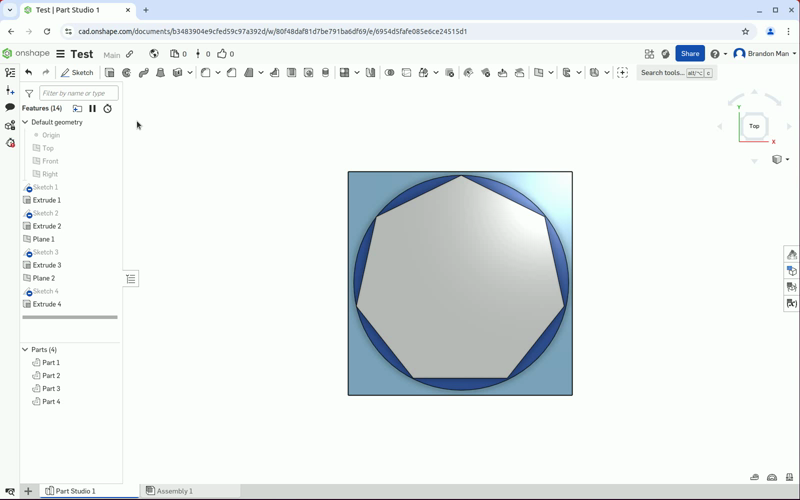
key(shift+h)
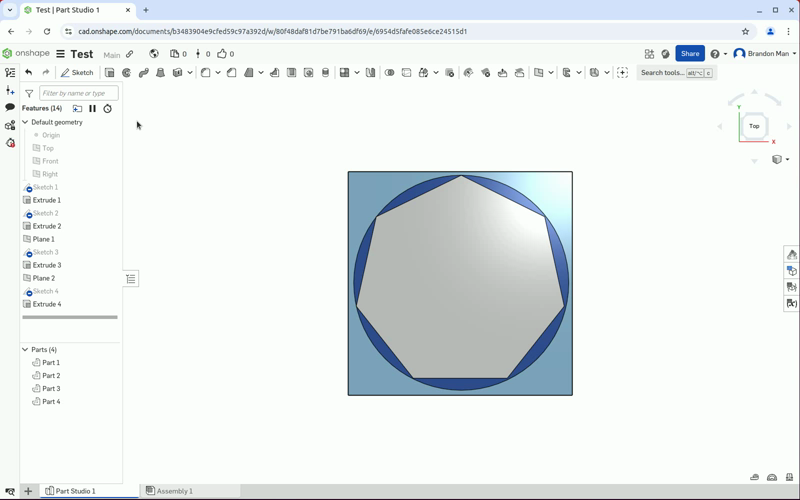
mouse_move(73, 189)
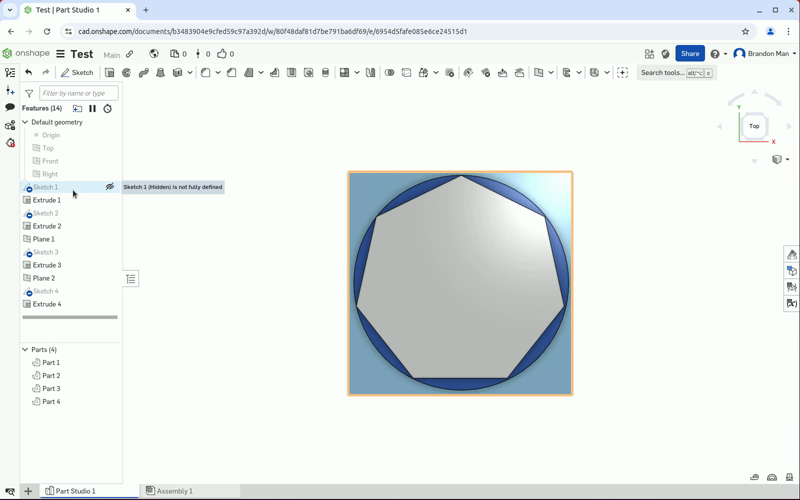
click(73, 189)
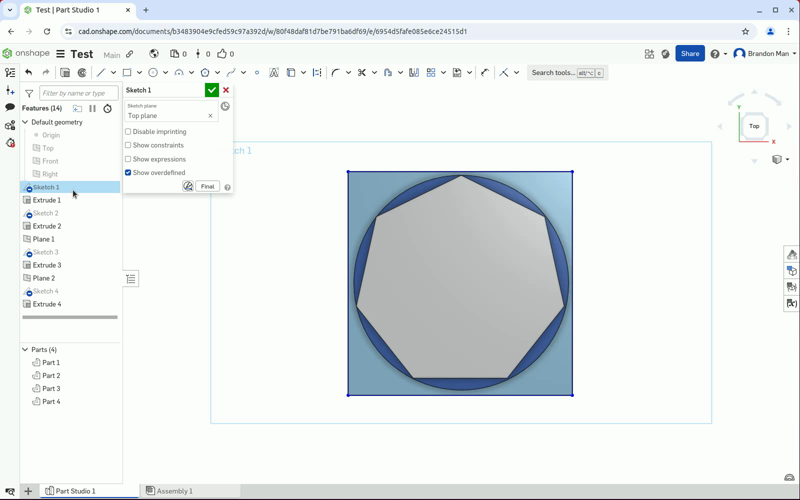
mouse_move(229, 92)
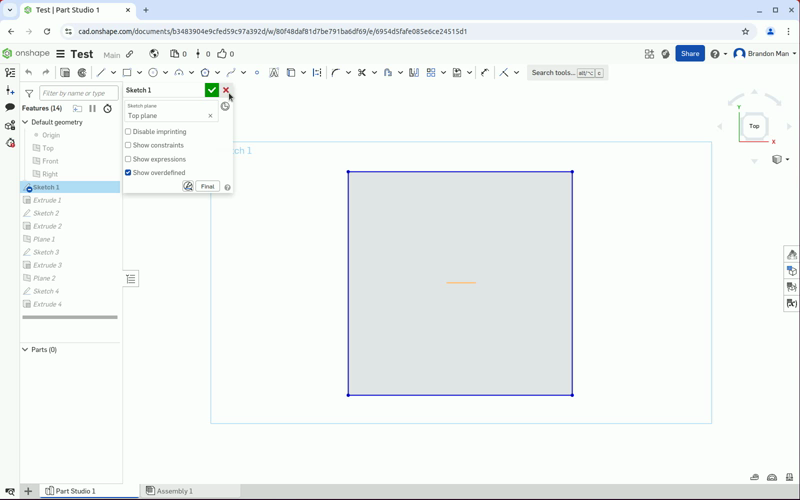
click(229, 92)
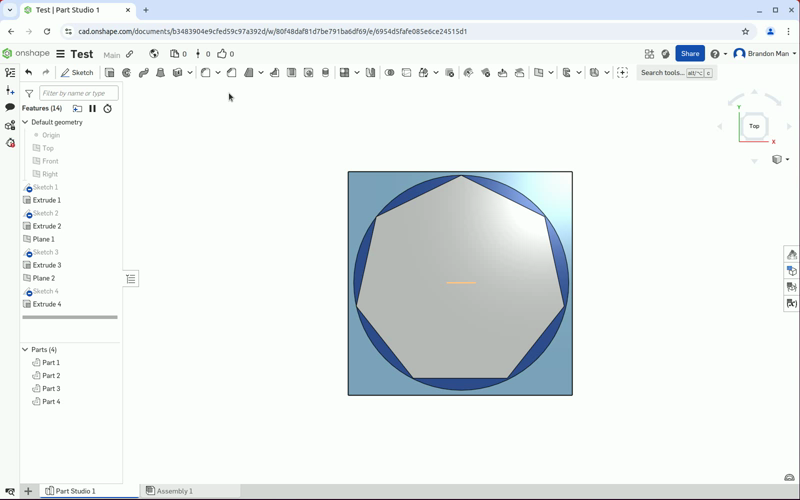
mouse_move(541, 75)
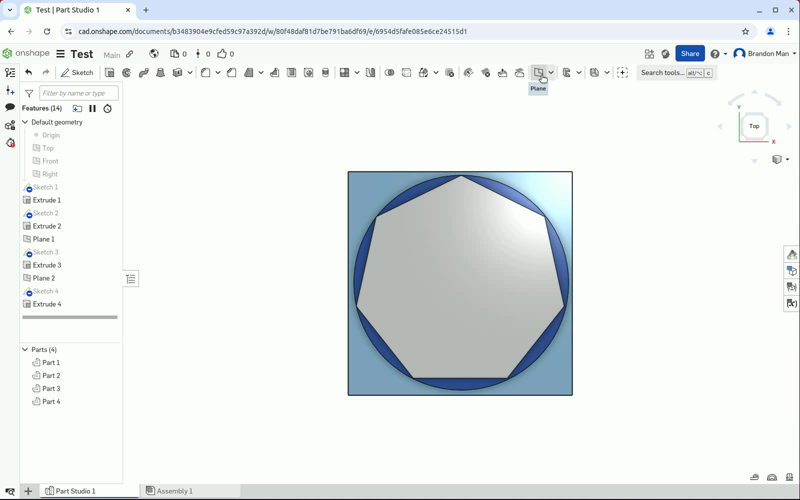
click(541, 75)
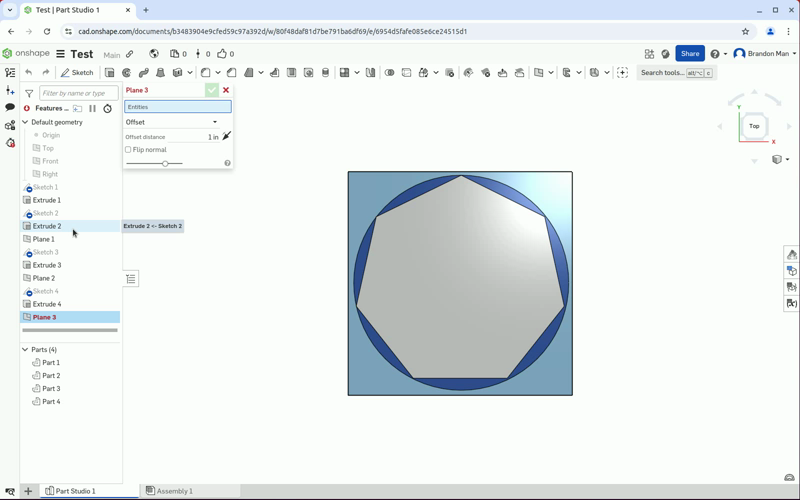
scroll(3)
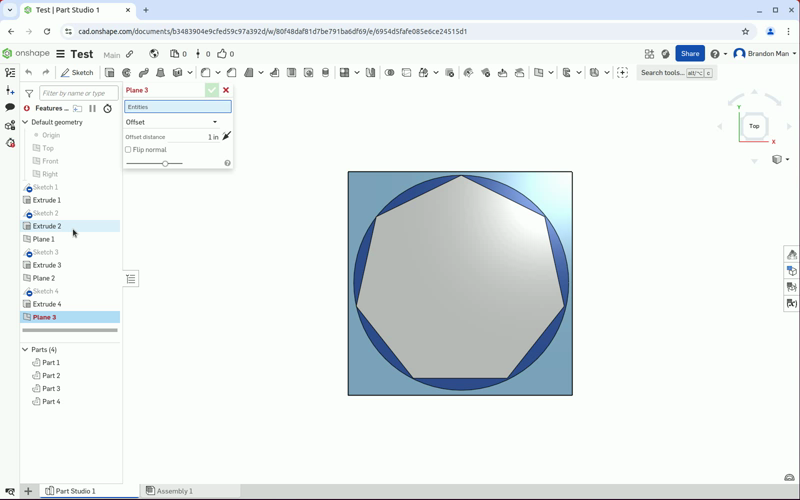
mouse_move(73, 150)
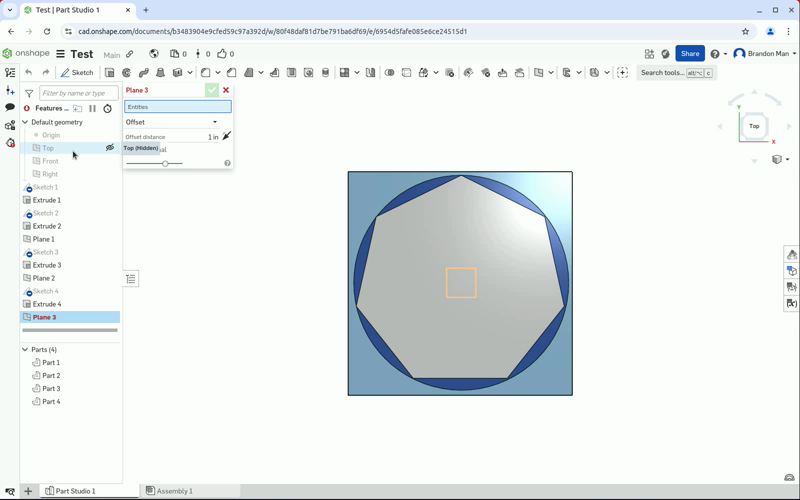
click(73, 150)
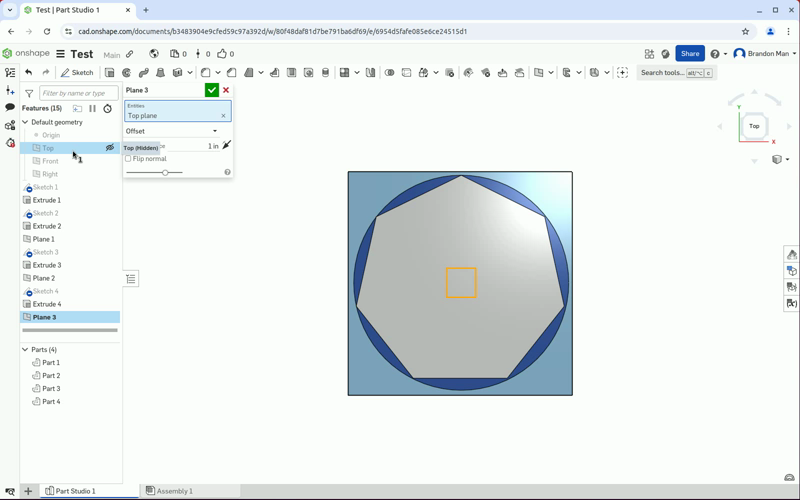
key(tab, 2)
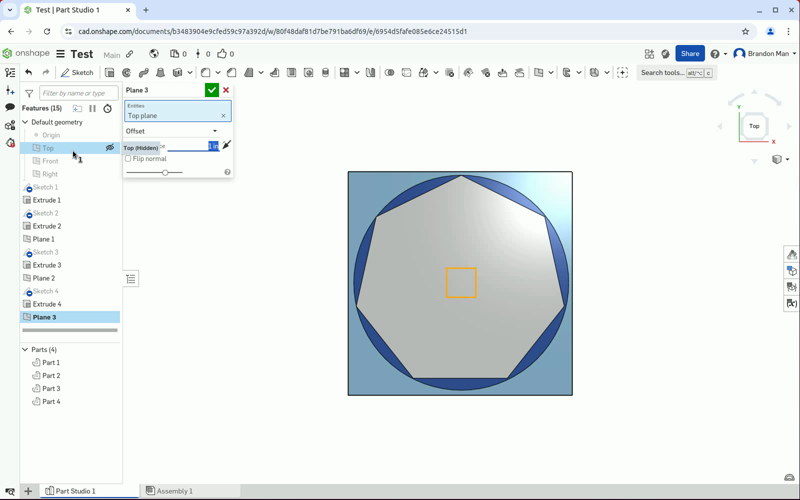
text(15.652)
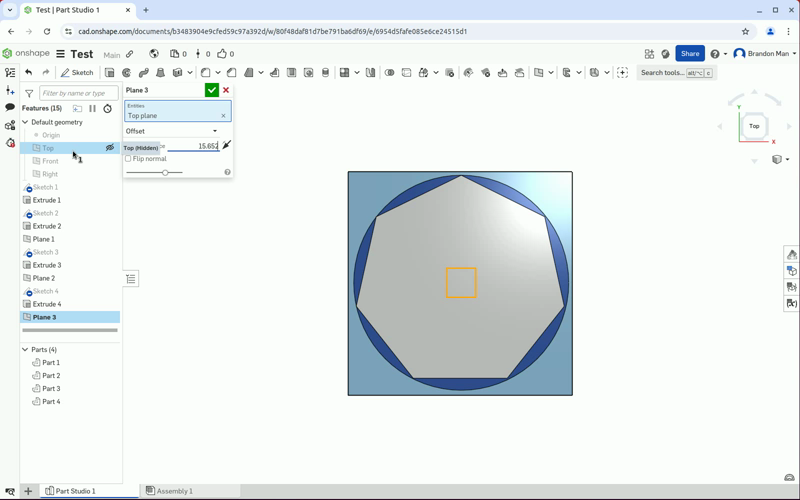
key(enter, 2)
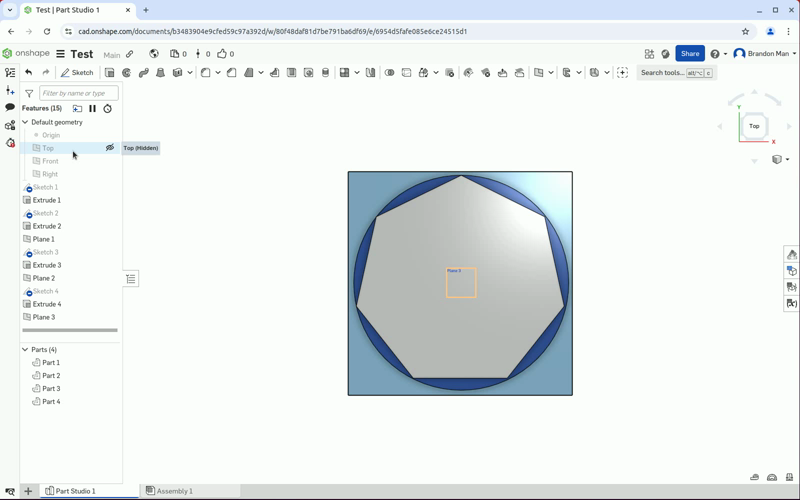
key(shift+s)
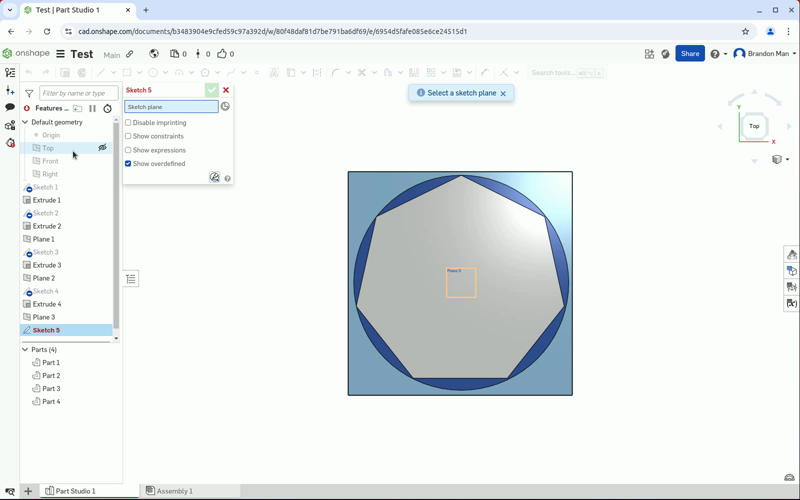
mouse_move(69, 319)
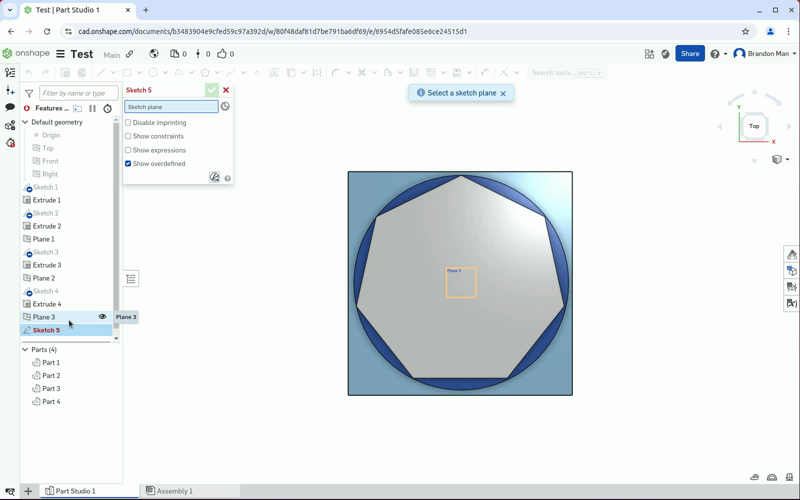
click(69, 319)
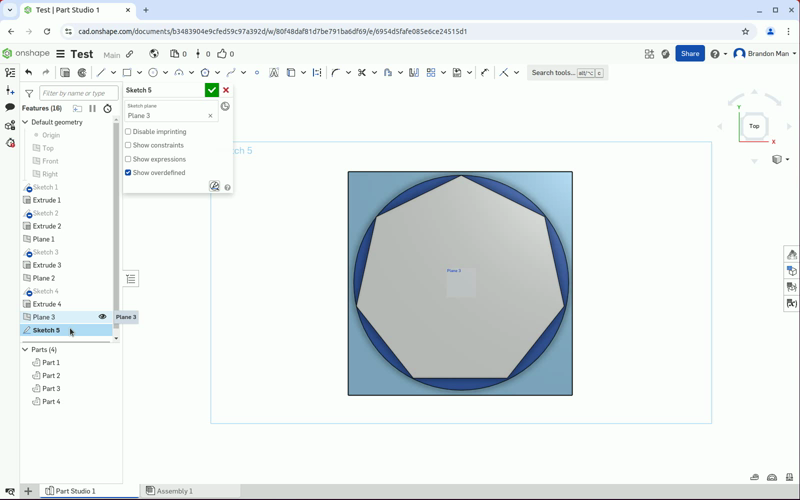
mouse_move(73, 352)
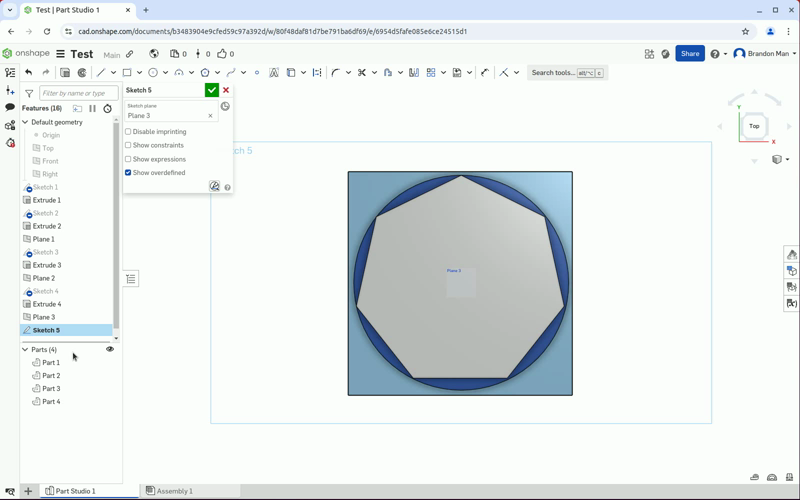
key(y)
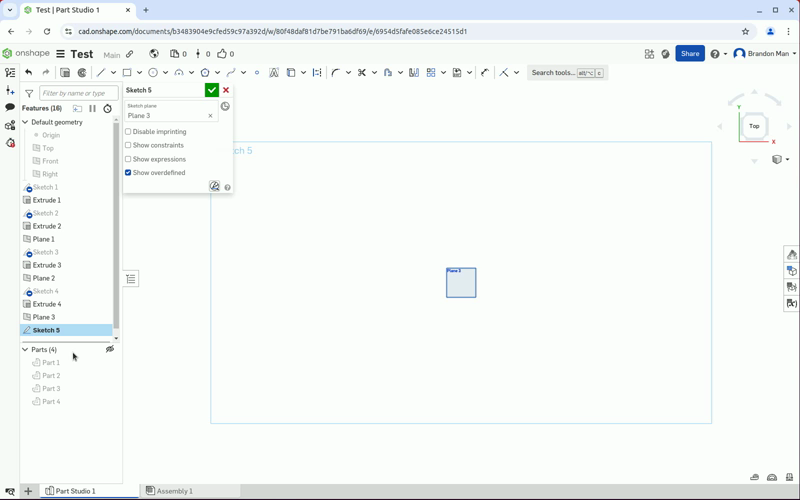
key(l)
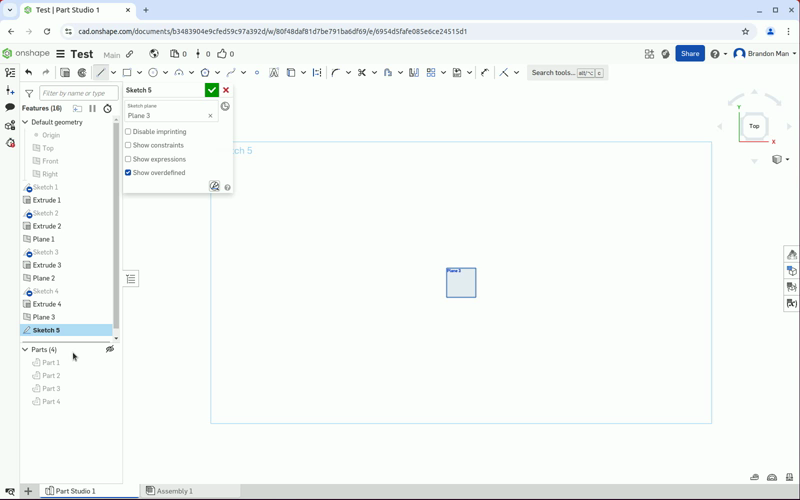
key_down(shift)
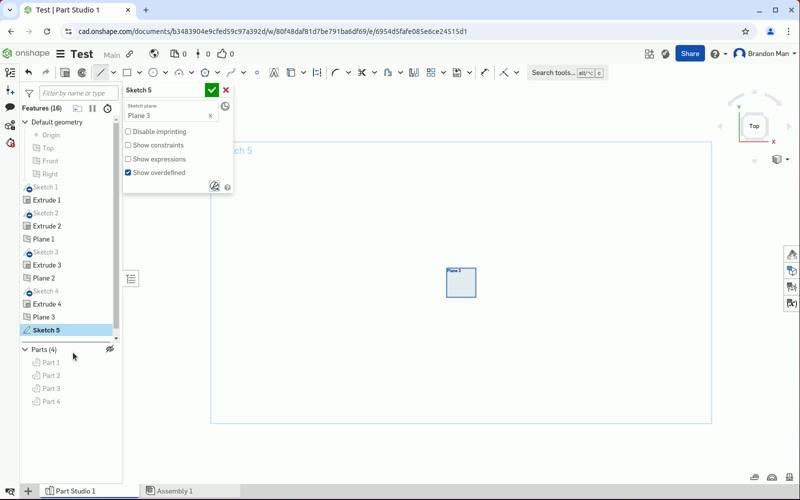
mouse_move(356, 306)
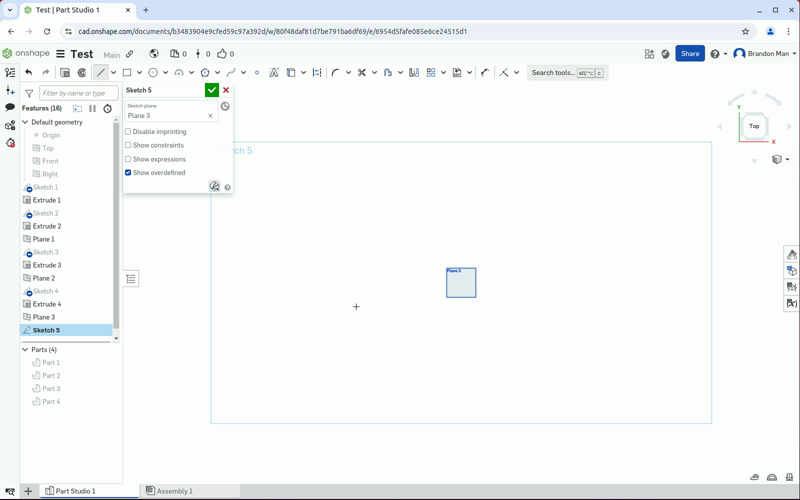
click(356, 306)
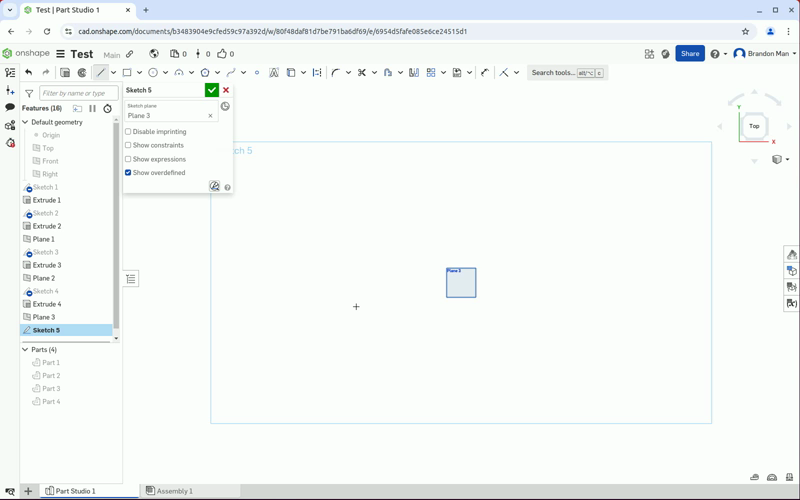
key_up(shift)
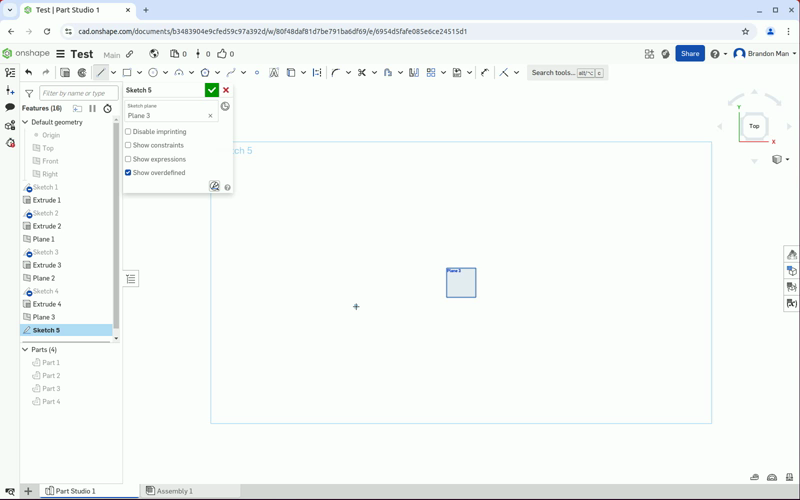
key_down(shift)
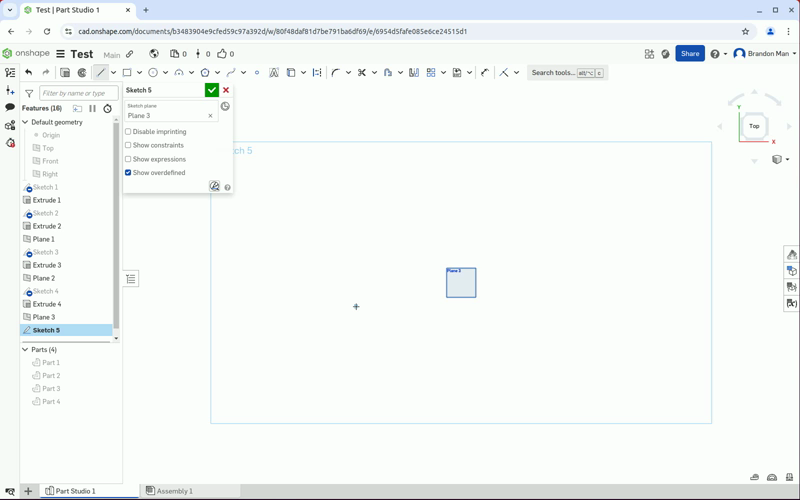
mouse_move(386, 306)
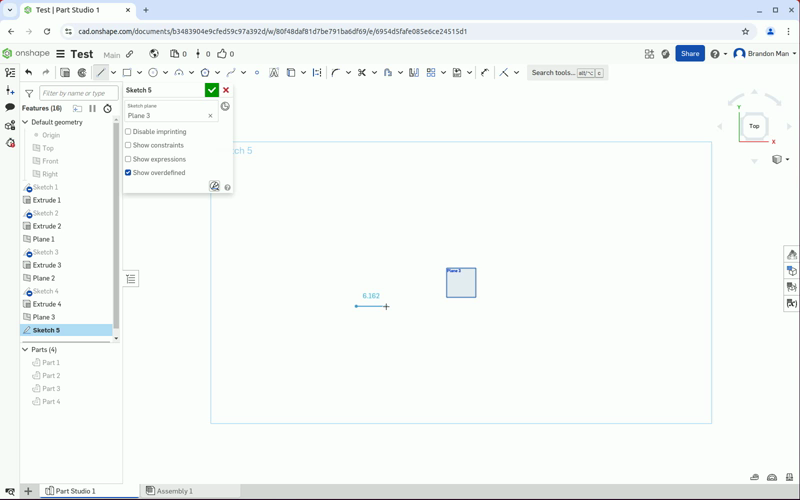
mouse_move(402, 328)
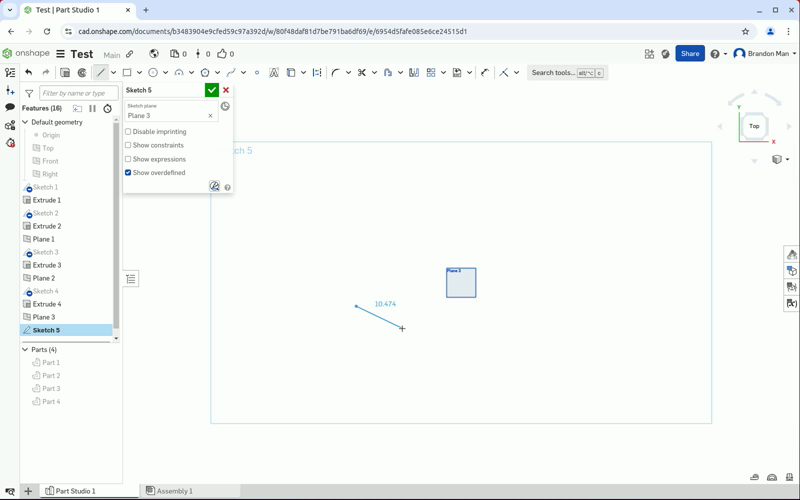
click(402, 328)
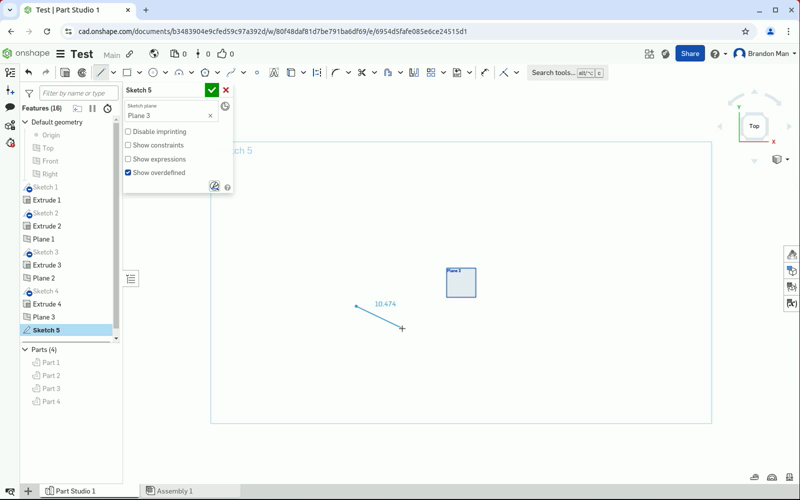
key_up(shift)
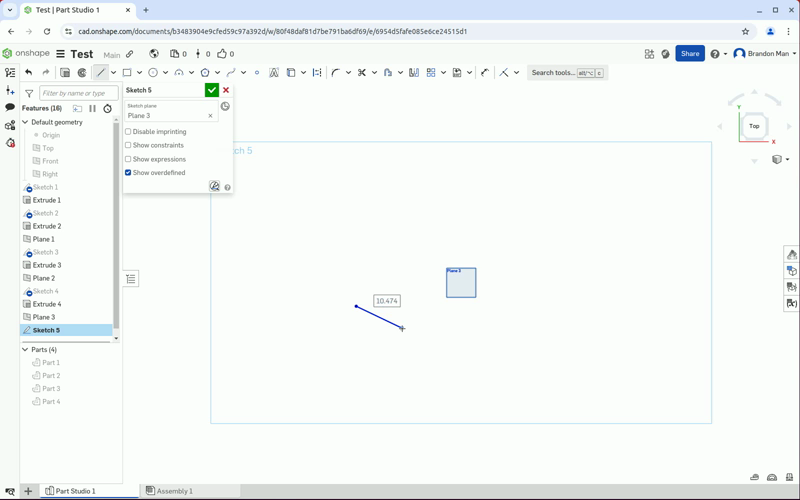
key_down(shift)
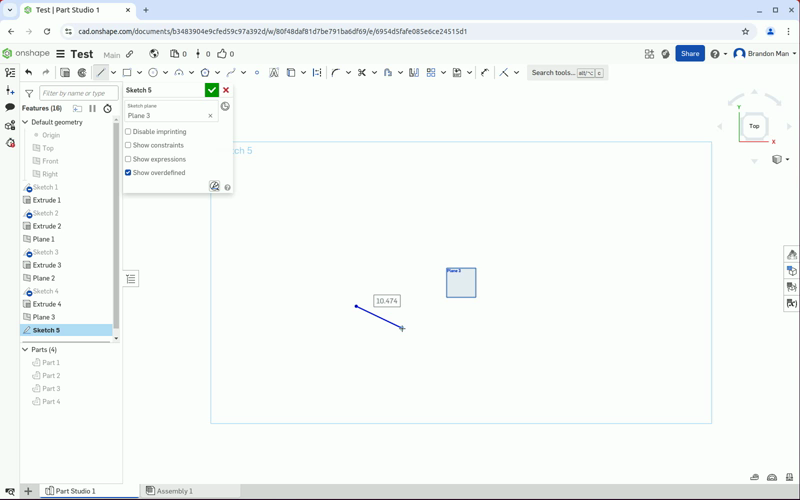
mouse_move(432, 328)
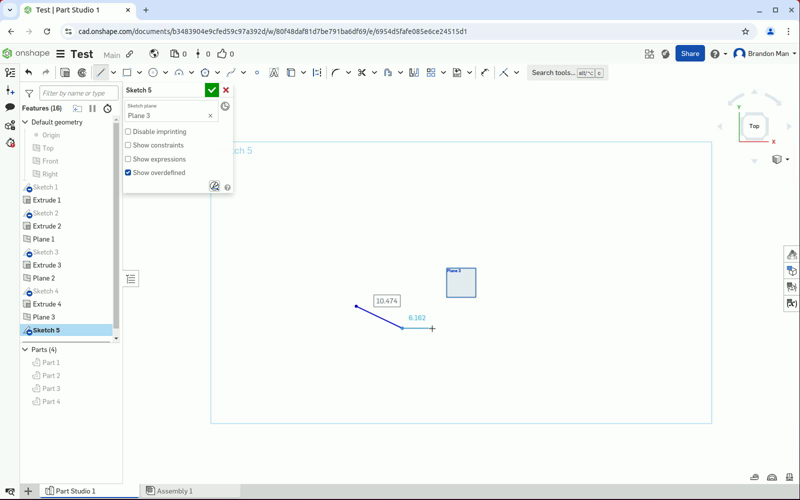
mouse_move(413, 378)
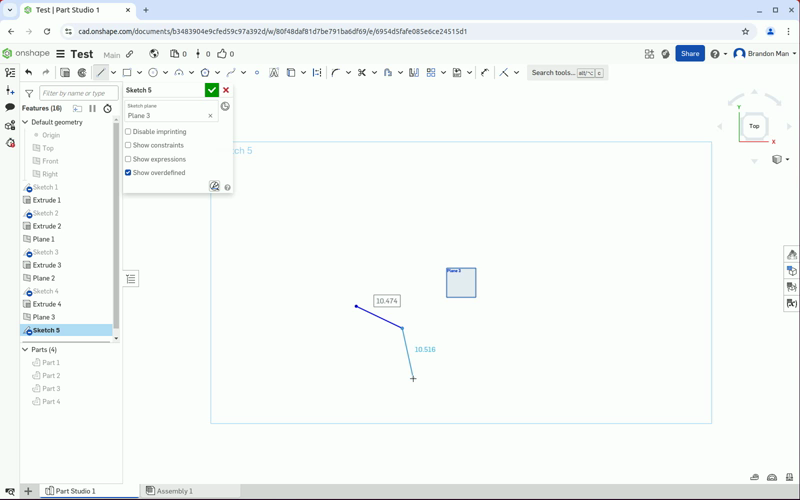
click(413, 378)
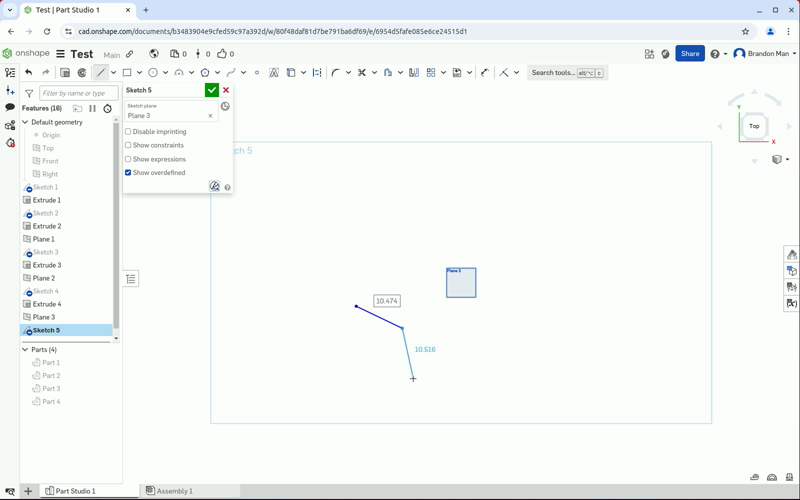
key_up(shift)
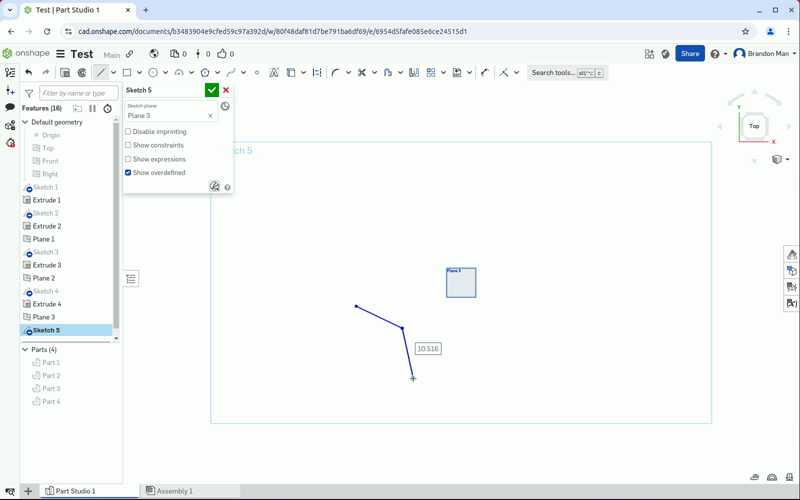
key_down(shift)
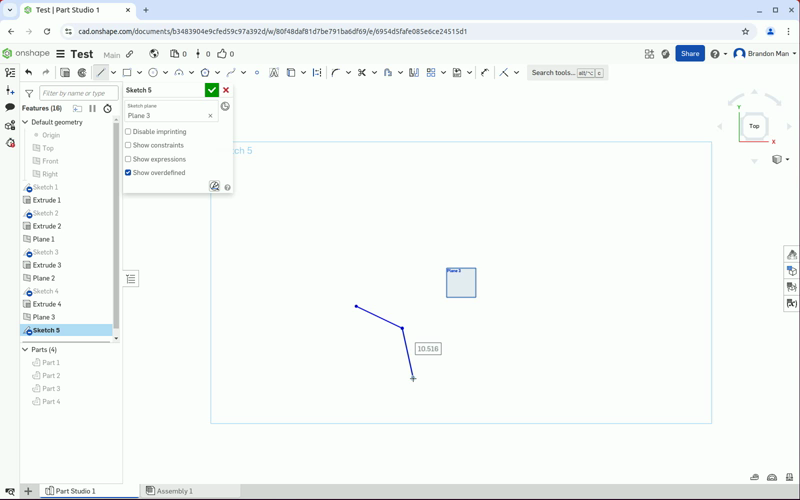
mouse_move(443, 378)
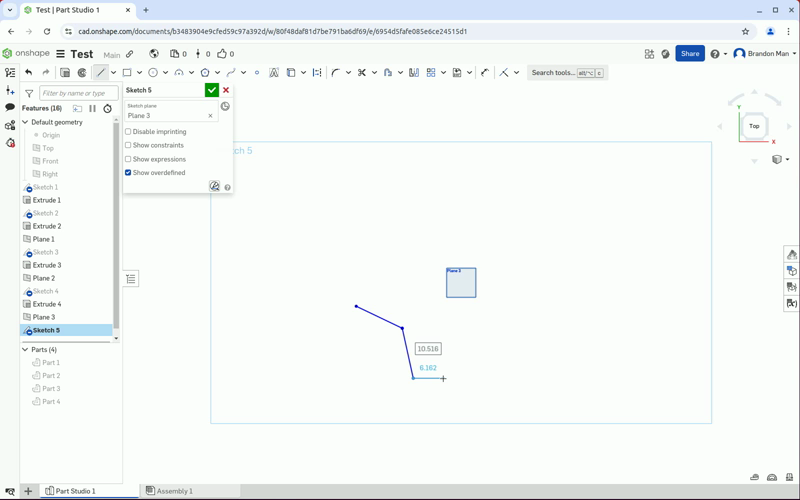
mouse_move(461, 356)
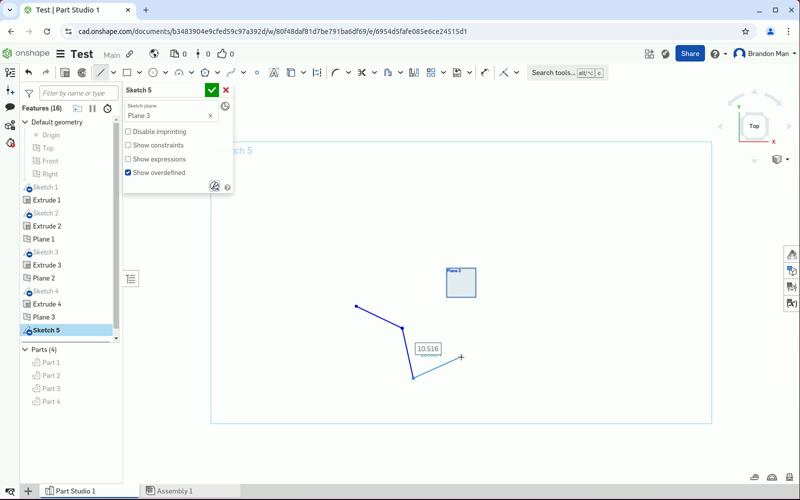
click(461, 356)
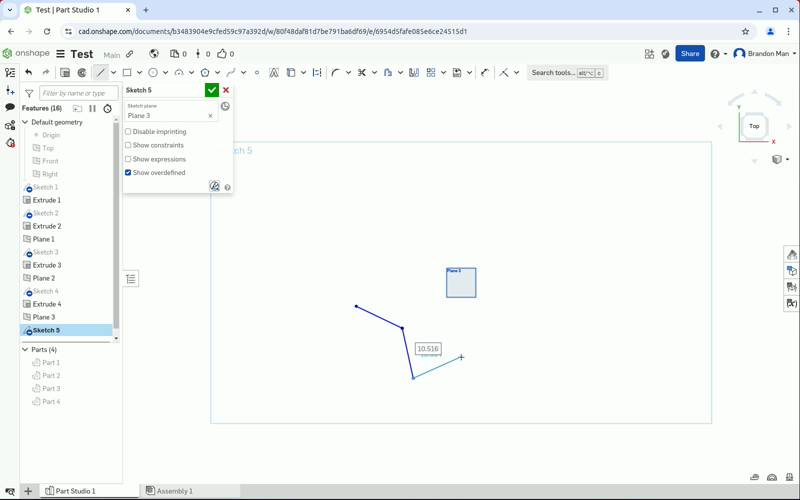
key_up(shift)
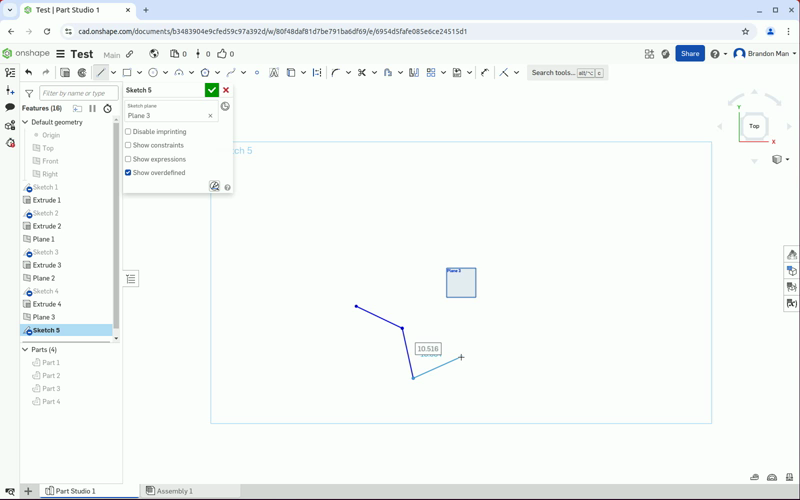
key_down(shift)
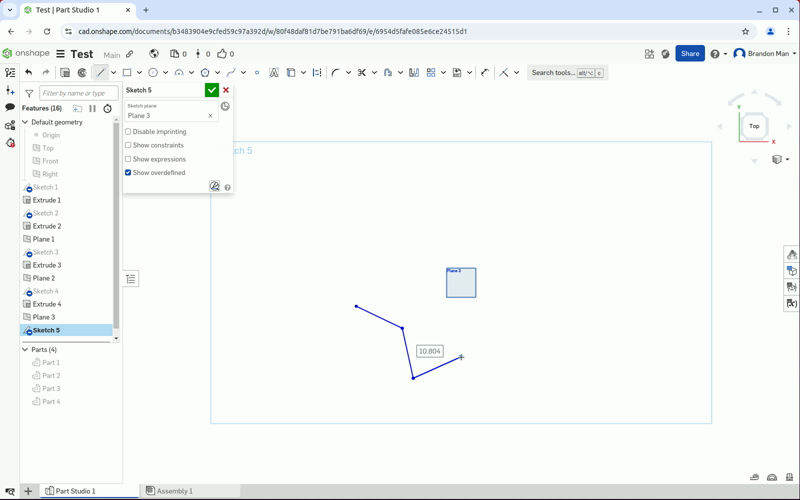
mouse_move(491, 356)
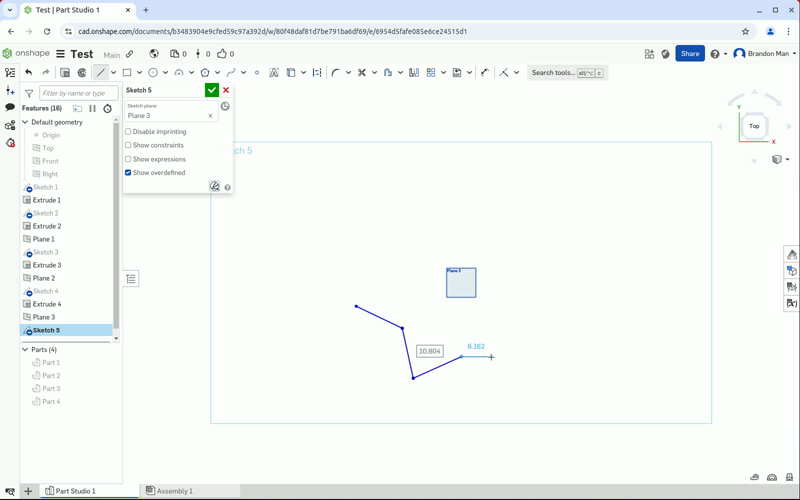
mouse_move(507, 378)
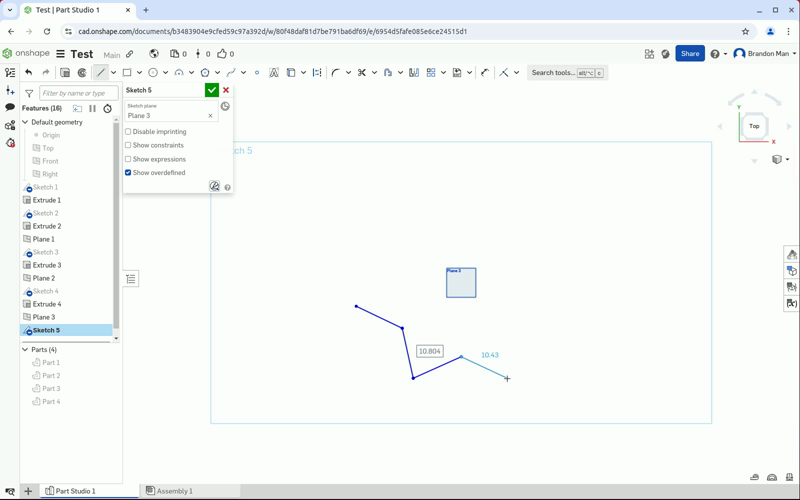
click(507, 378)
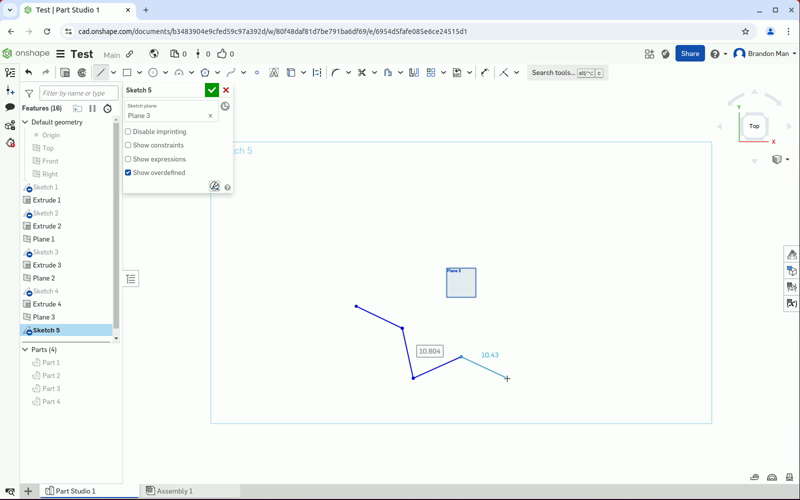
key_up(shift)
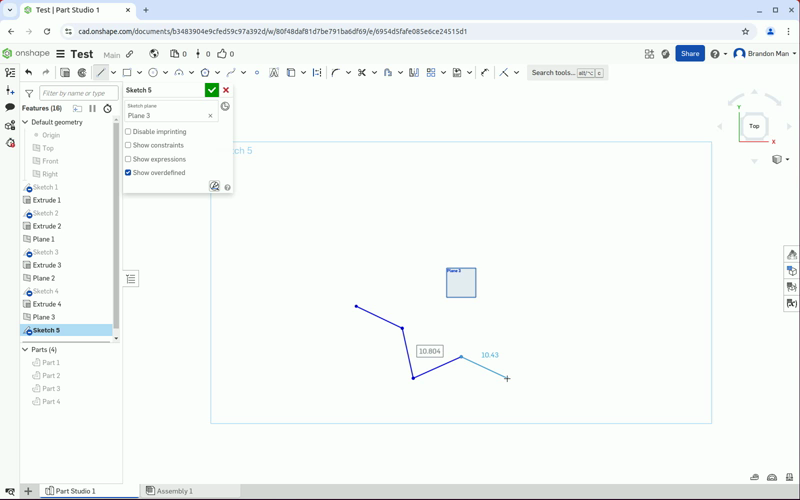
key_down(shift)
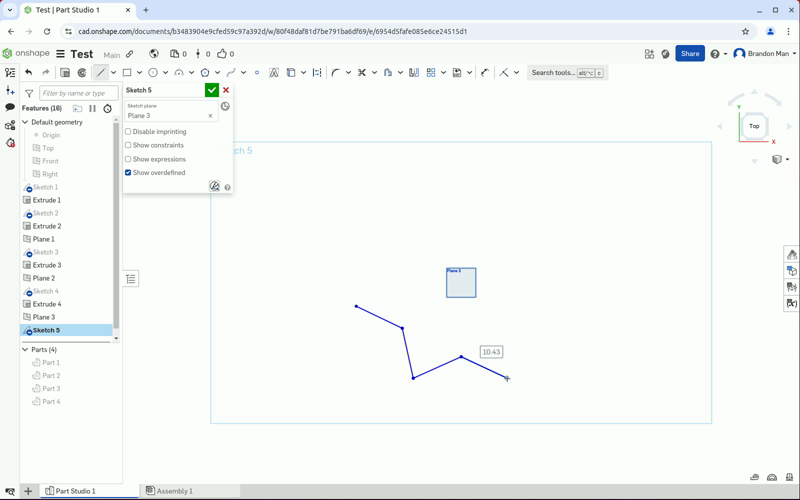
mouse_move(537, 378)
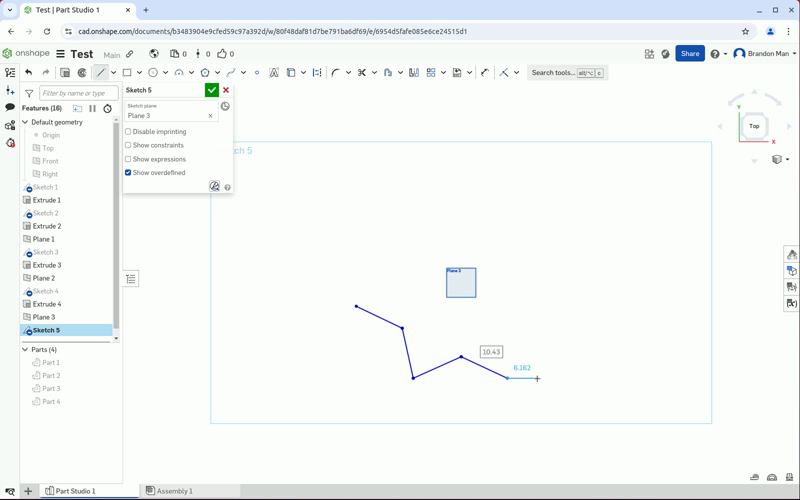
mouse_move(518, 328)
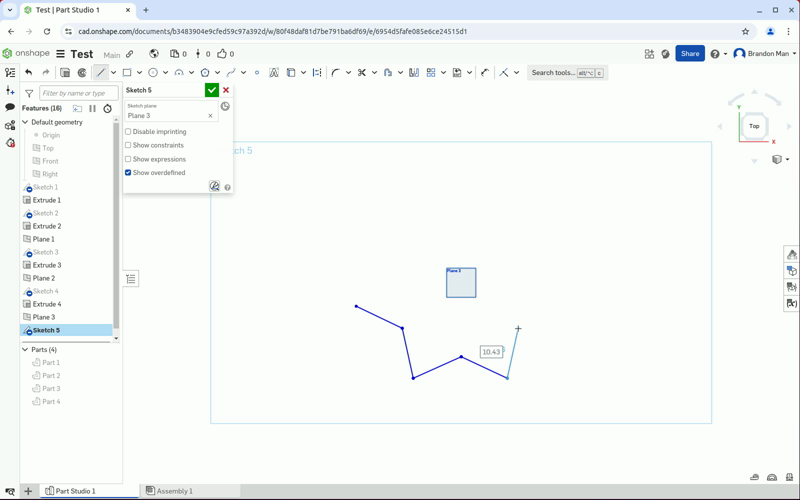
click(518, 328)
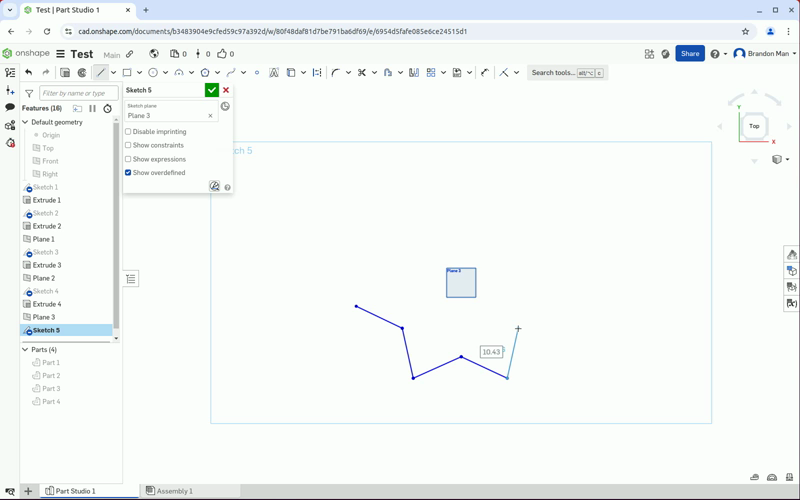
key_up(shift)
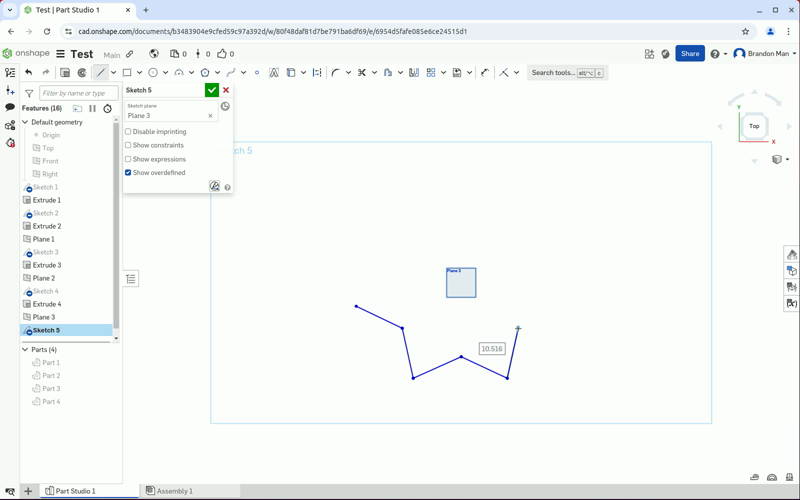
key_down(shift)
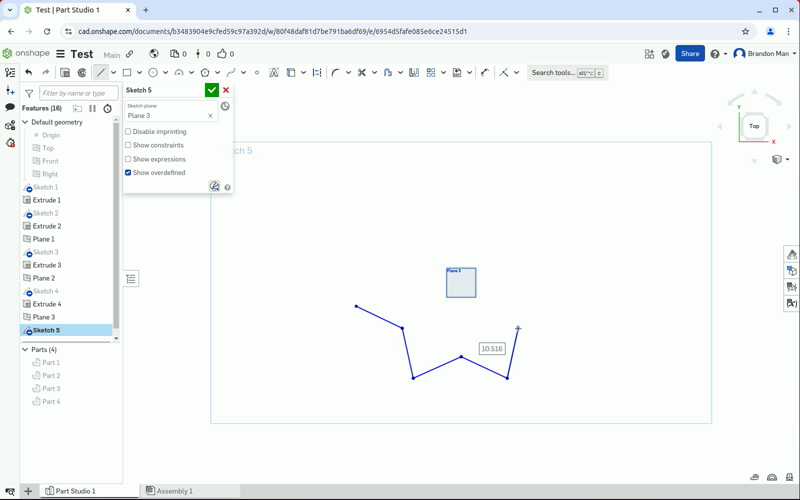
mouse_move(548, 328)
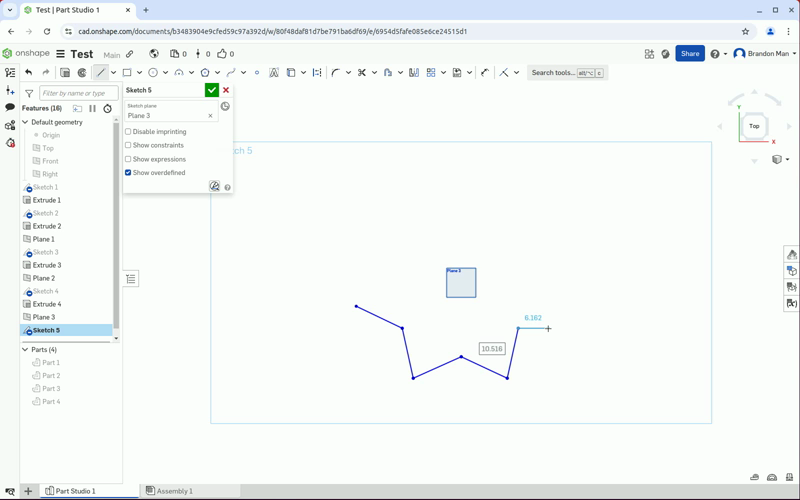
mouse_move(564, 306)
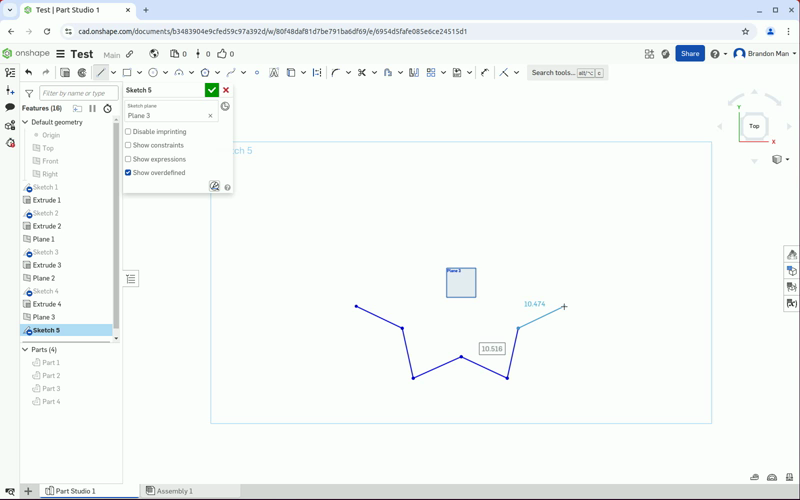
click(564, 306)
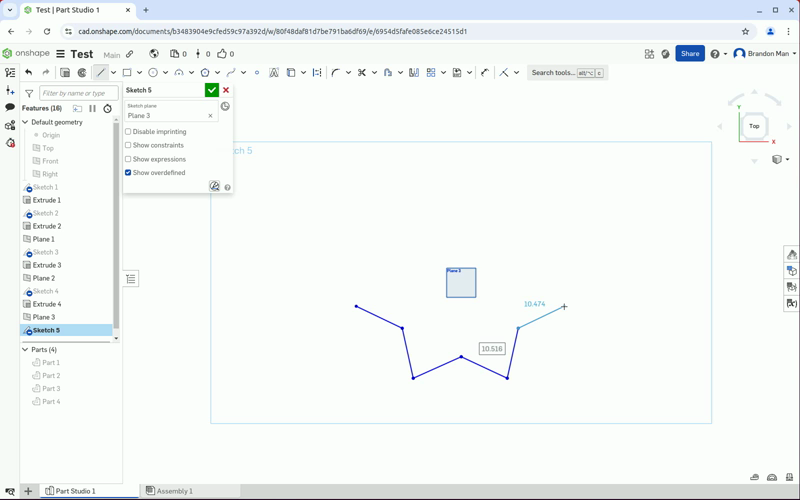
key_up(shift)
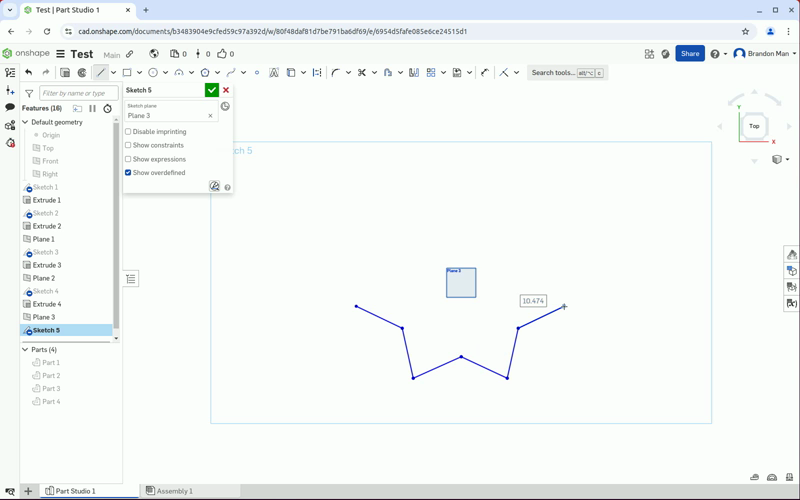
key_down(shift)
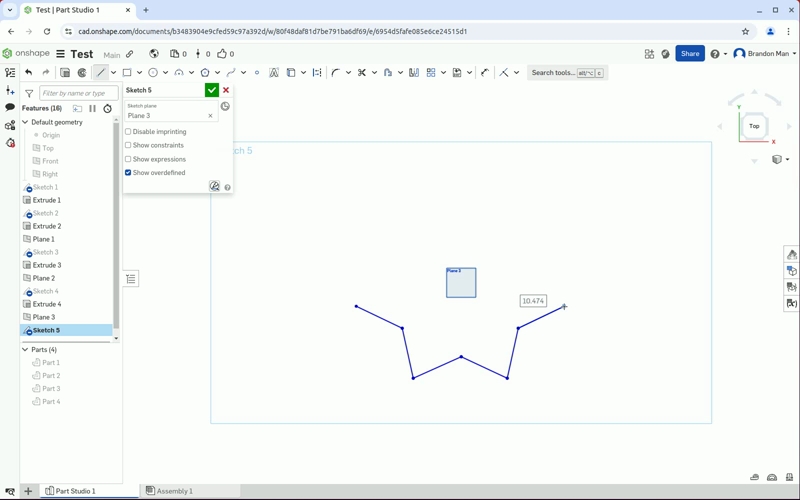
mouse_move(589, 306)
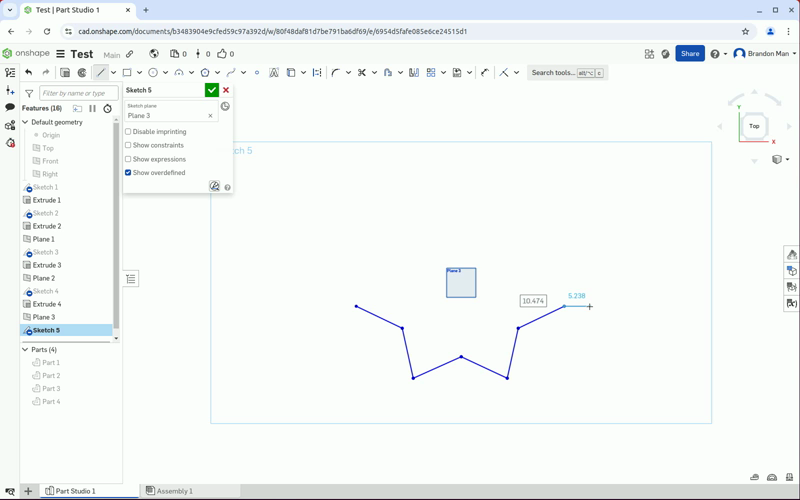
mouse_move(531, 267)
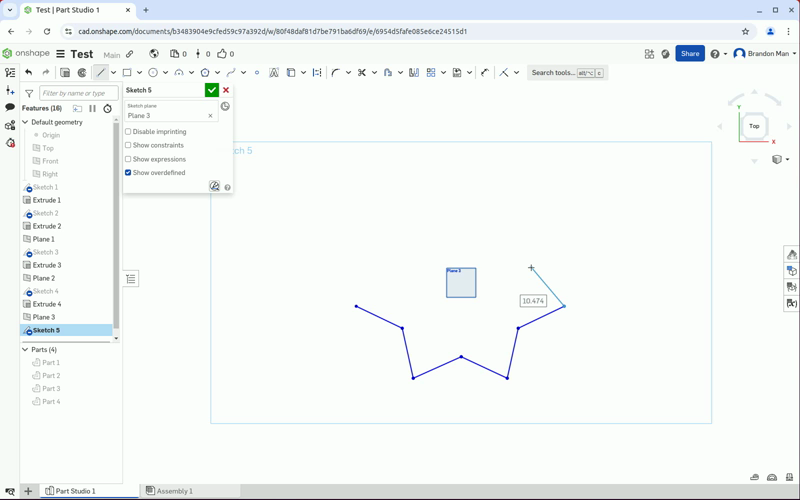
click(531, 267)
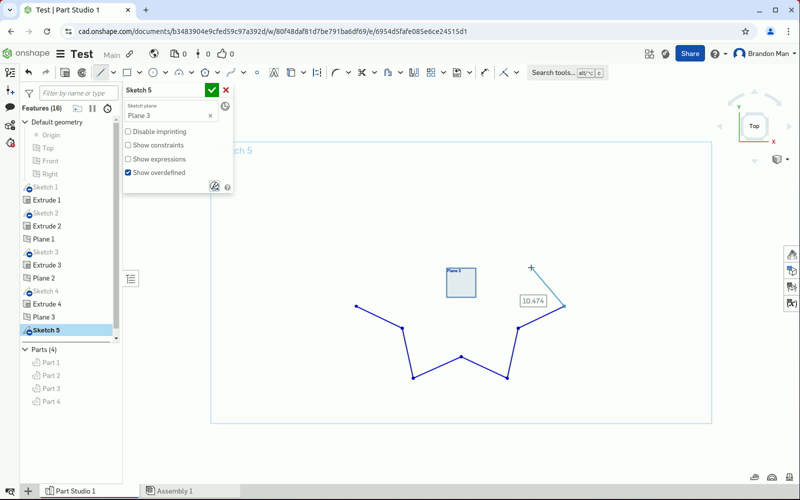
key_up(shift)
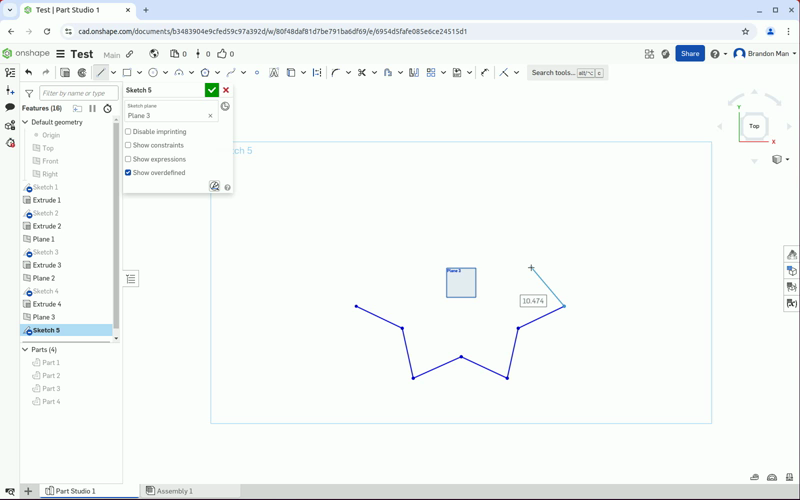
key_down(shift)
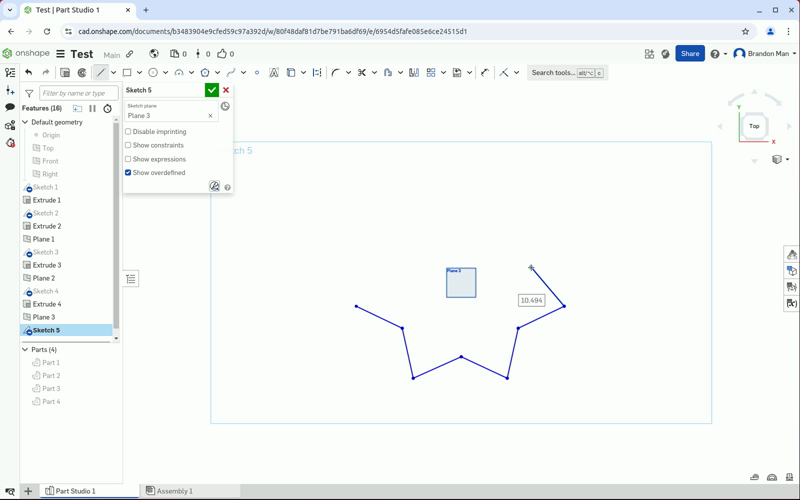
mouse_move(561, 267)
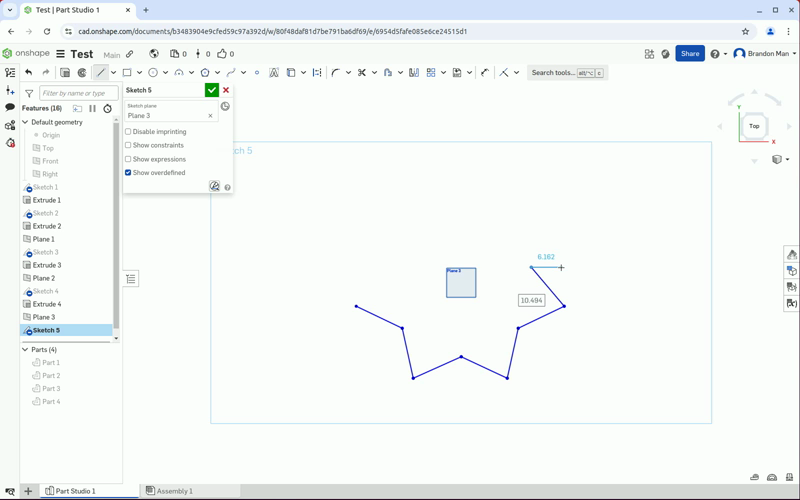
mouse_move(544, 216)
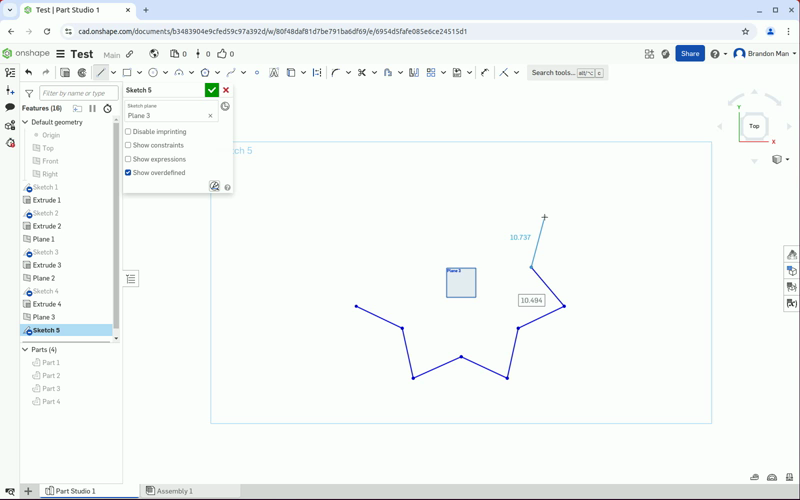
click(544, 216)
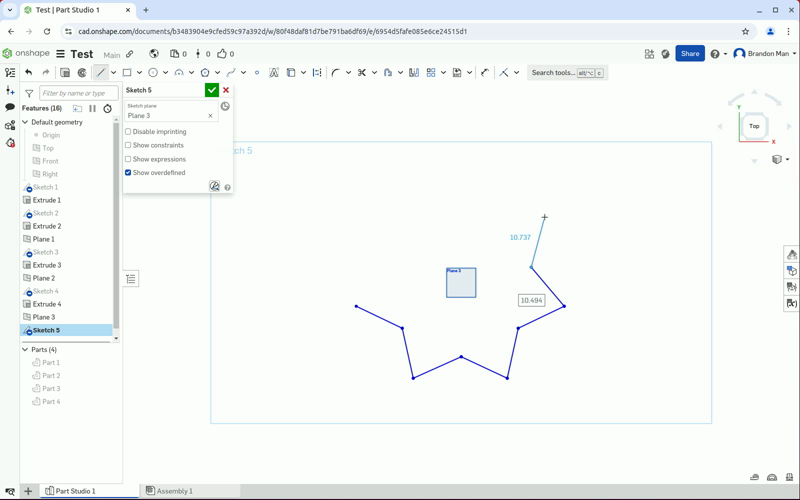
key_up(shift)
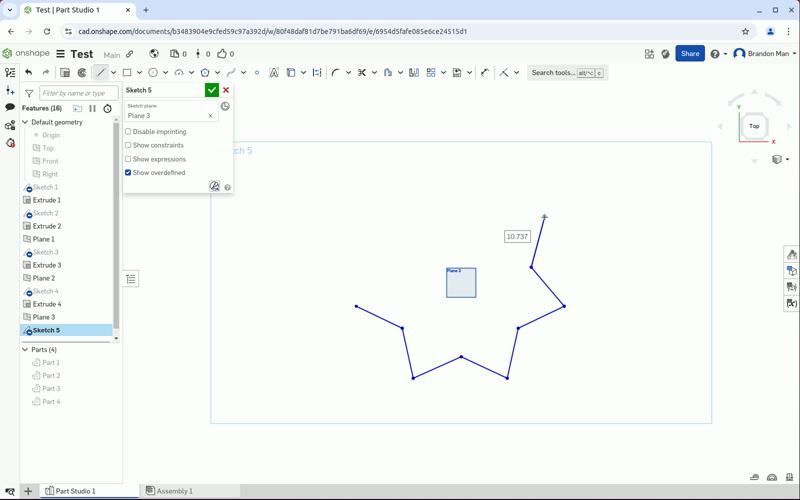
key_down(shift)
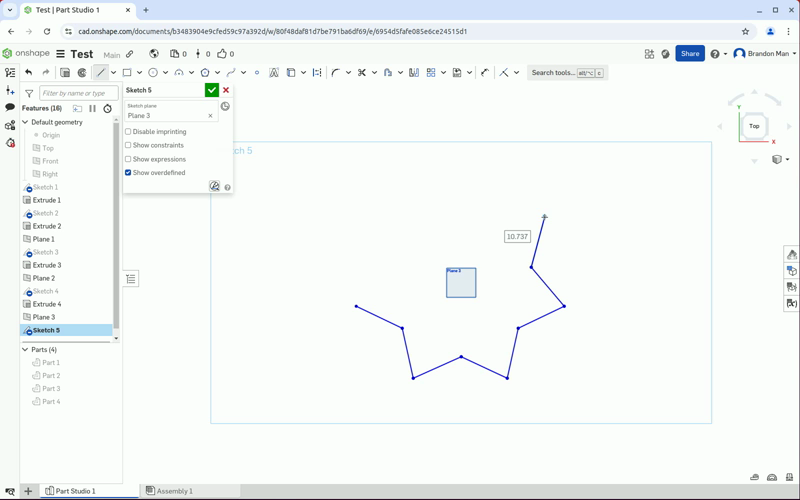
mouse_move(574, 216)
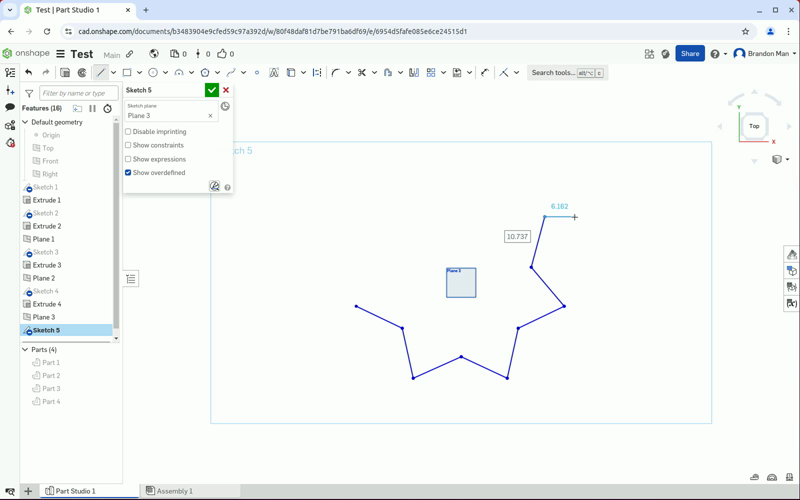
mouse_move(492, 216)
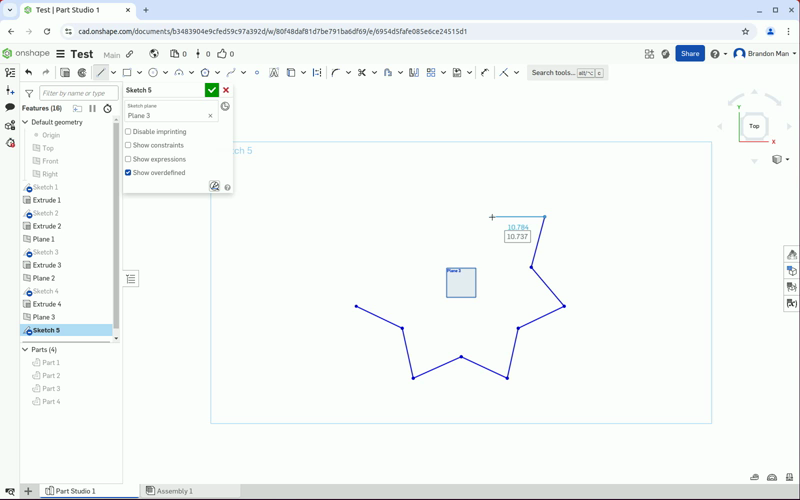
click(492, 216)
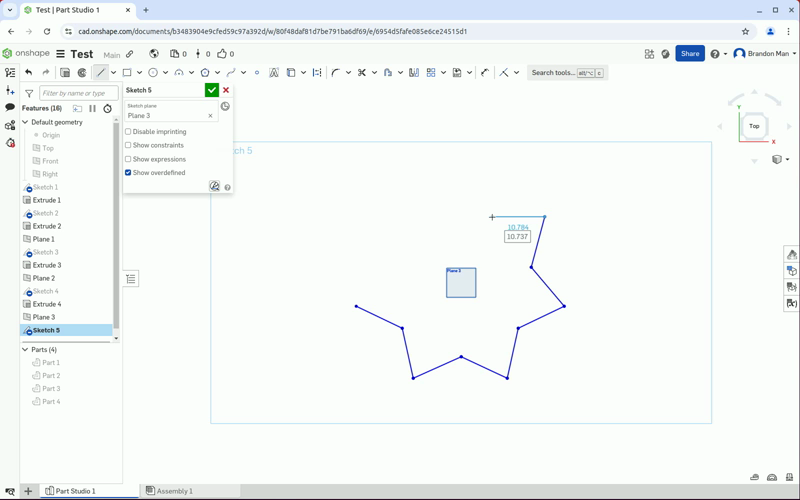
key_up(shift)
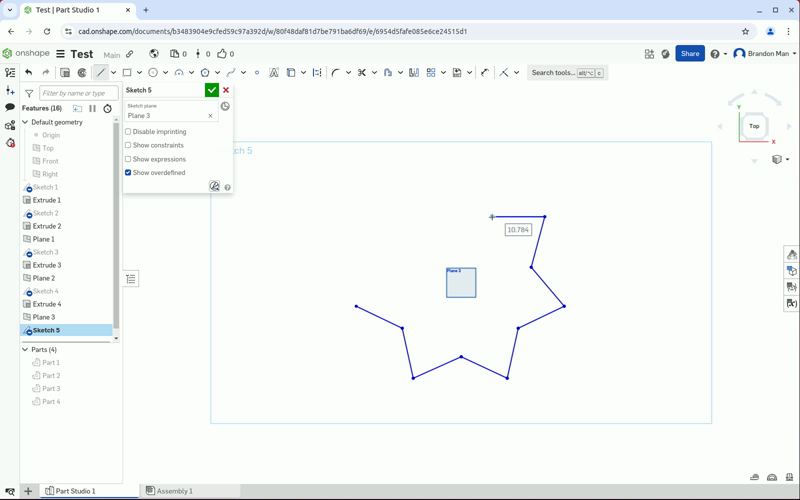
key_down(shift)
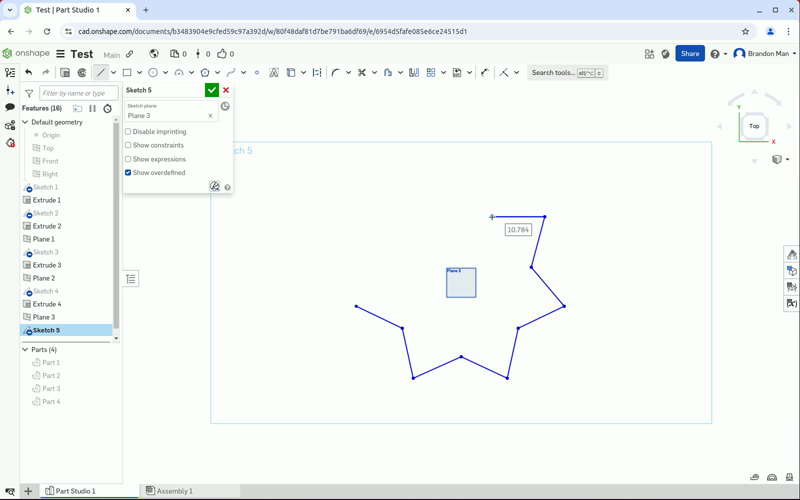
mouse_move(522, 216)
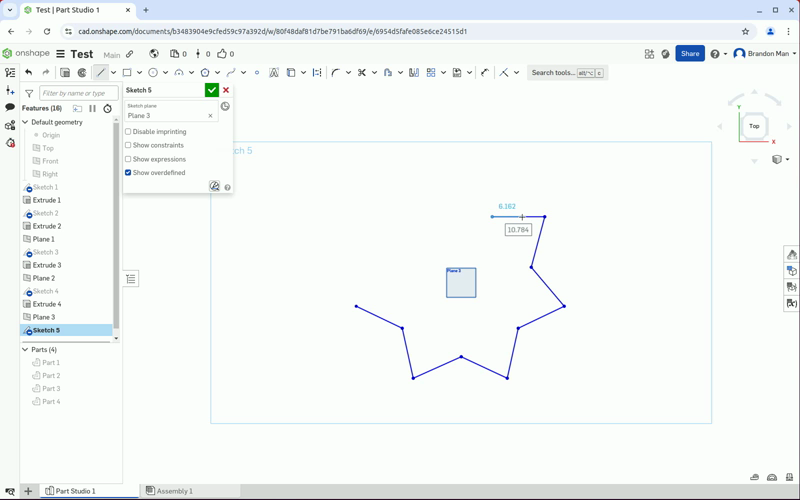
mouse_move(461, 175)
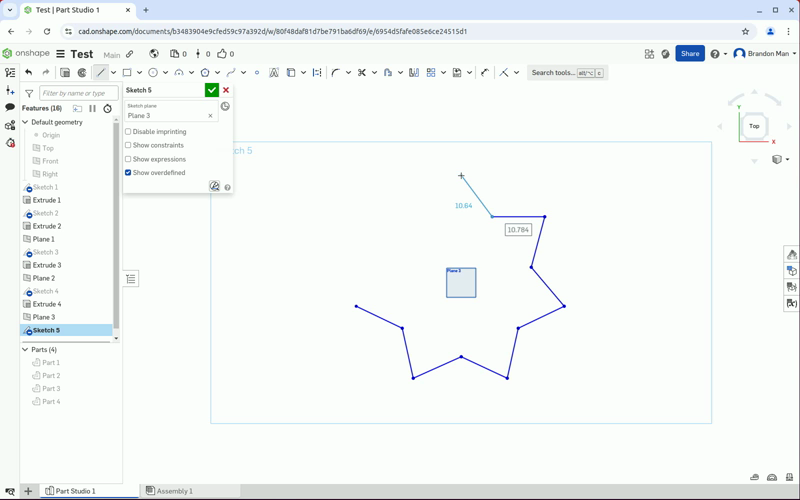
click(461, 175)
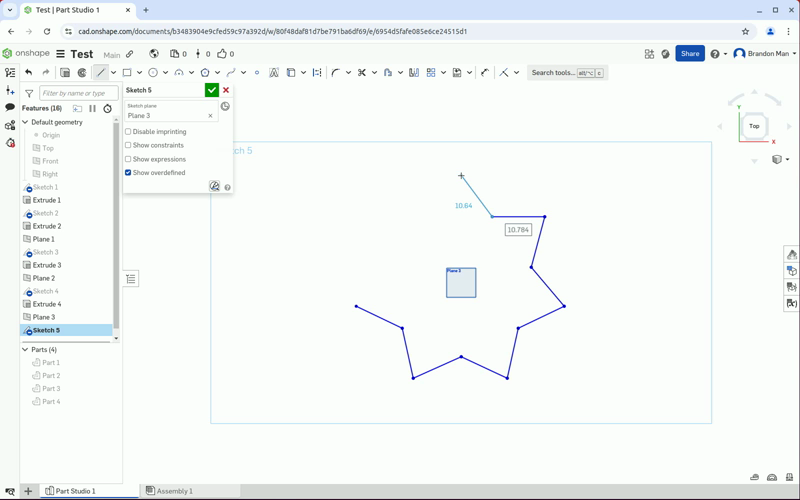
key_up(shift)
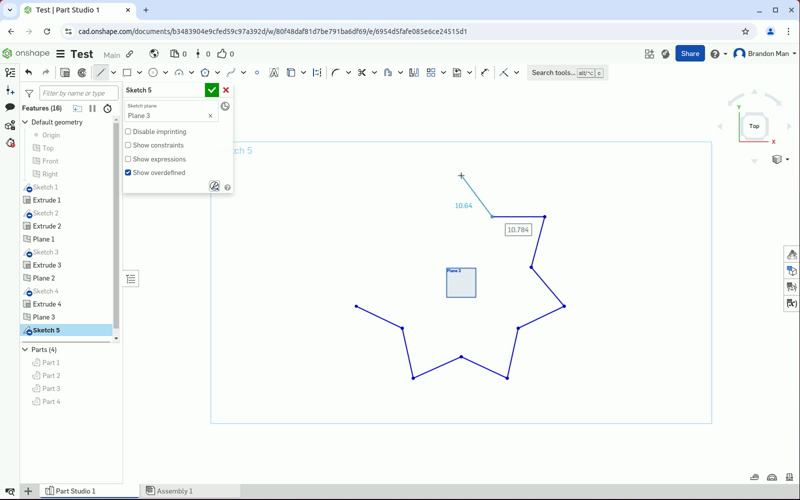
key_down(shift)
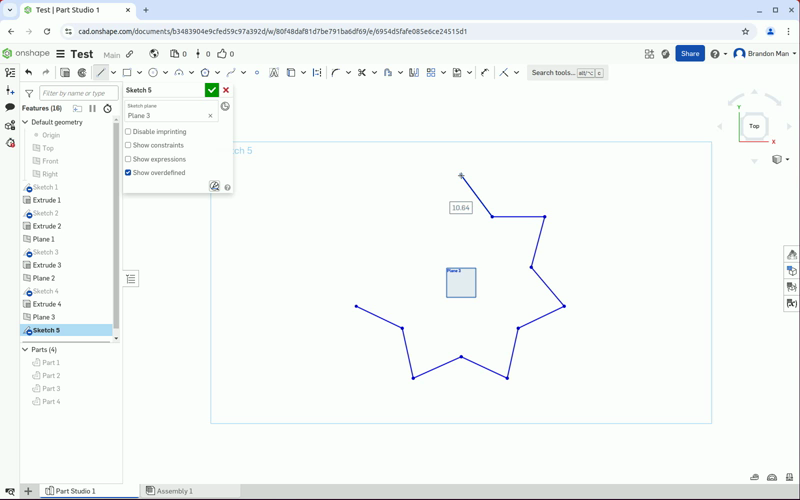
mouse_move(491, 175)
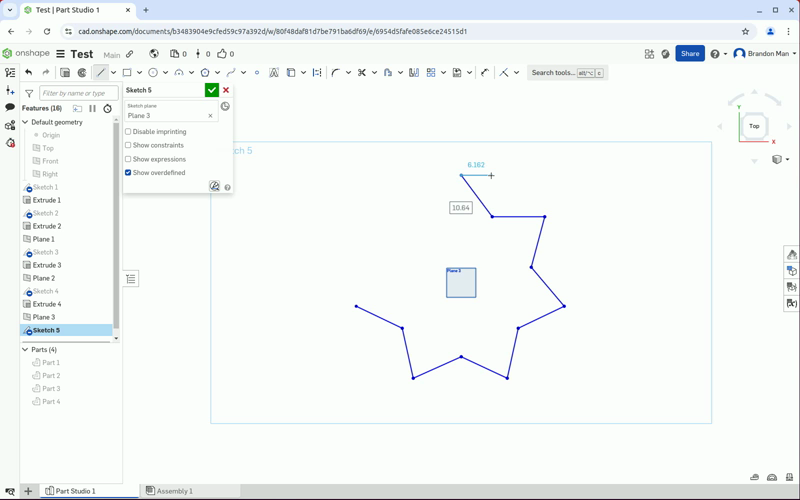
mouse_move(428, 216)
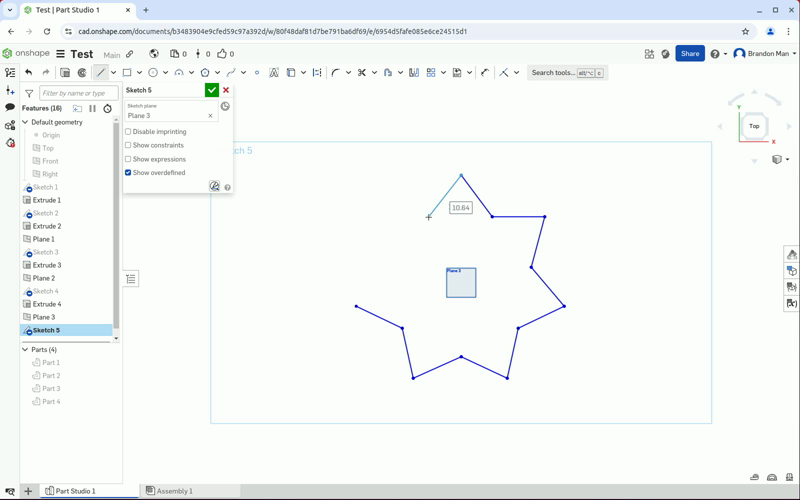
click(428, 216)
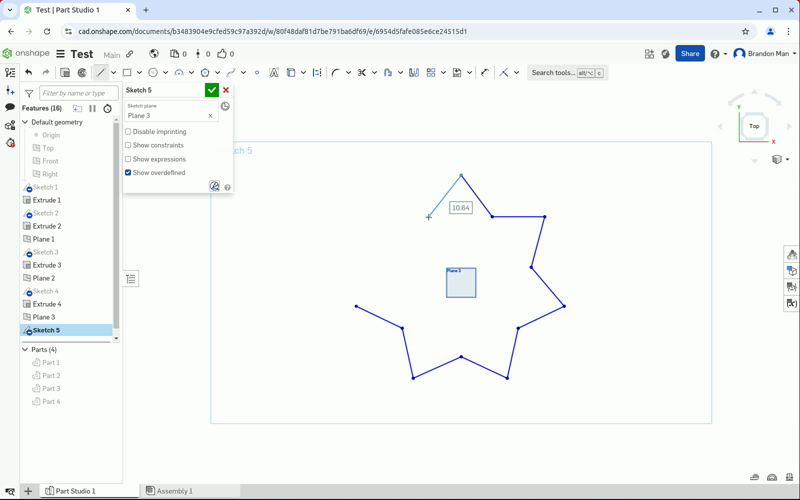
key_up(shift)
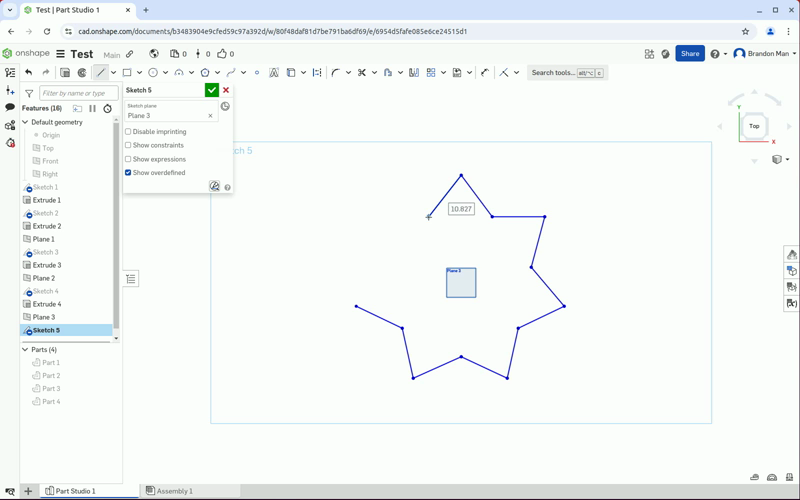
key_down(shift)
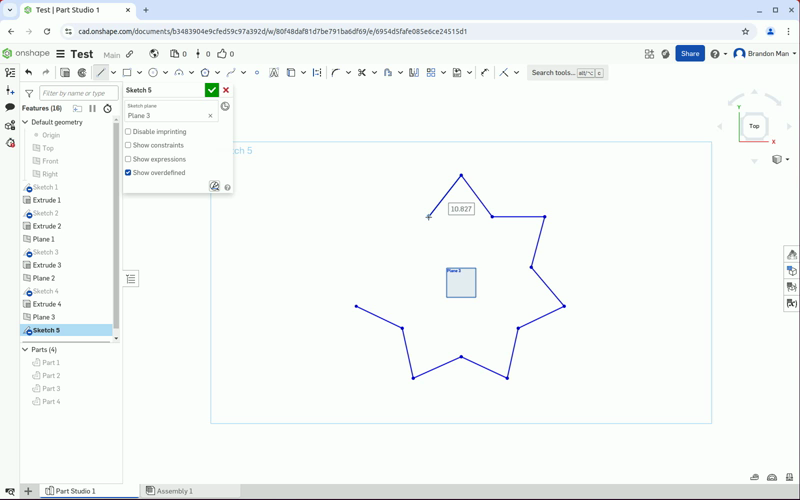
mouse_move(458, 216)
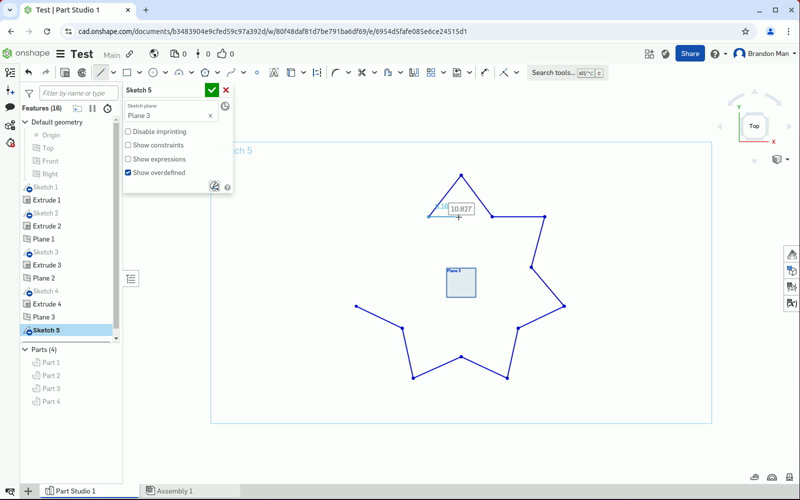
mouse_move(376, 216)
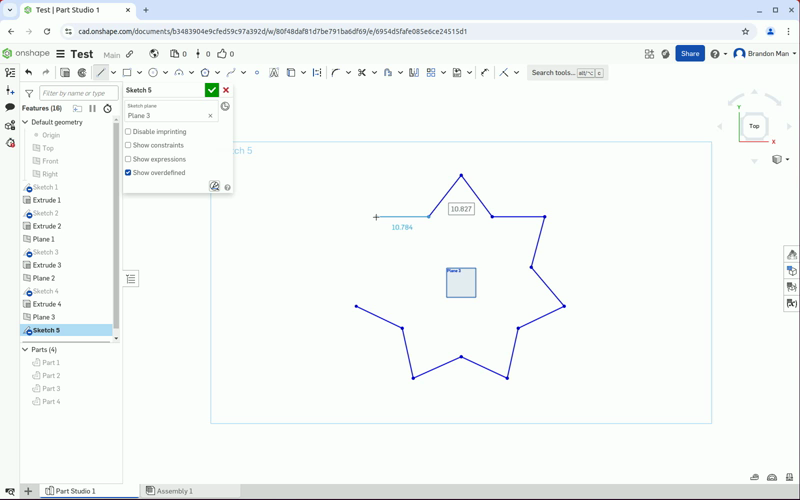
click(376, 216)
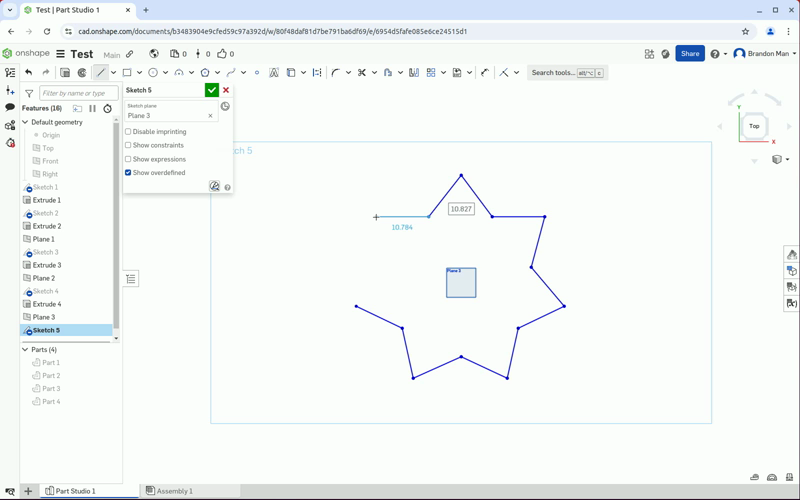
key_up(shift)
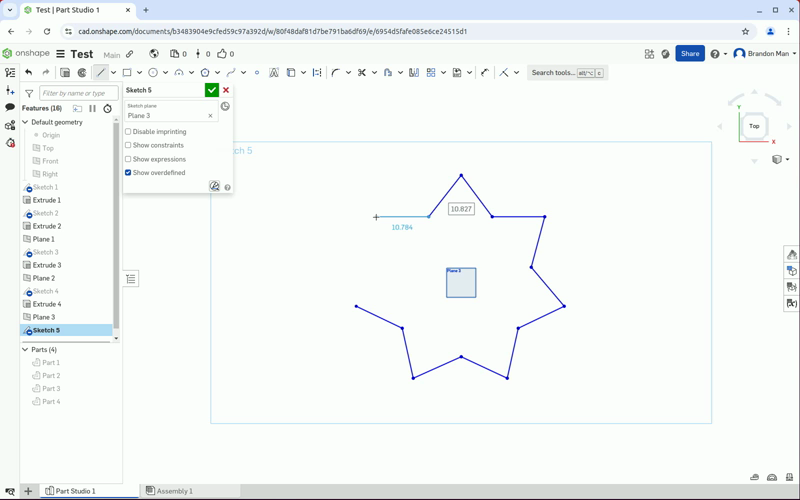
key_down(shift)
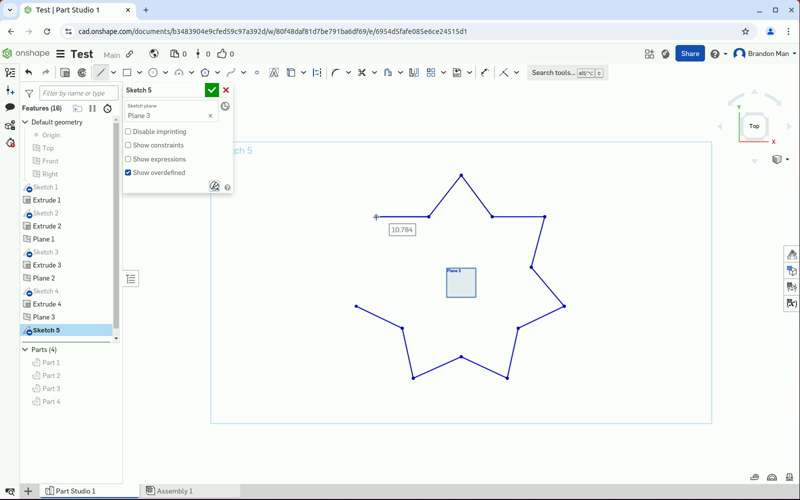
mouse_move(406, 216)
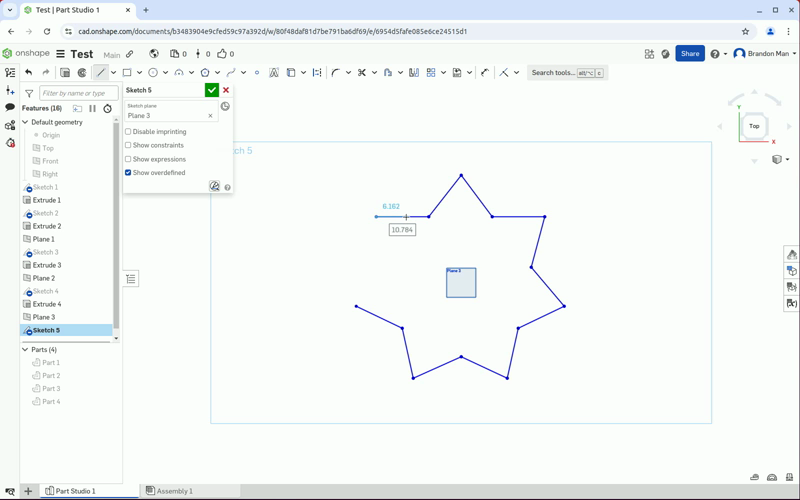
mouse_move(389, 267)
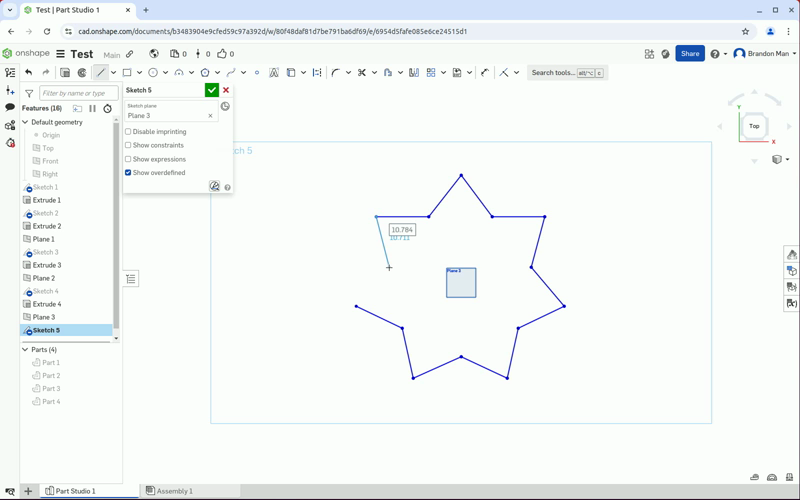
click(389, 267)
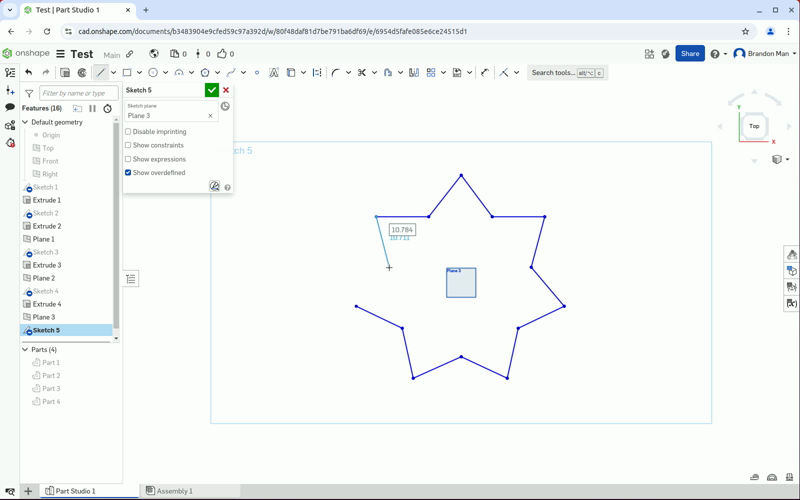
key_up(shift)
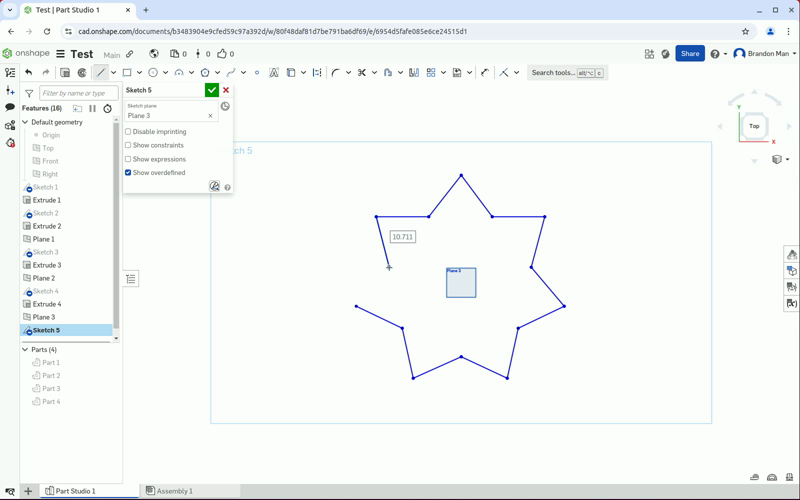
mouse_move(419, 267)
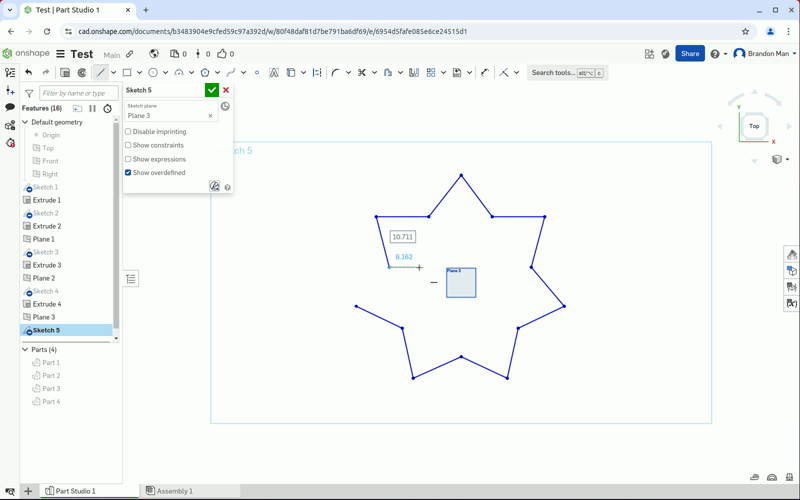
key_down(shift)
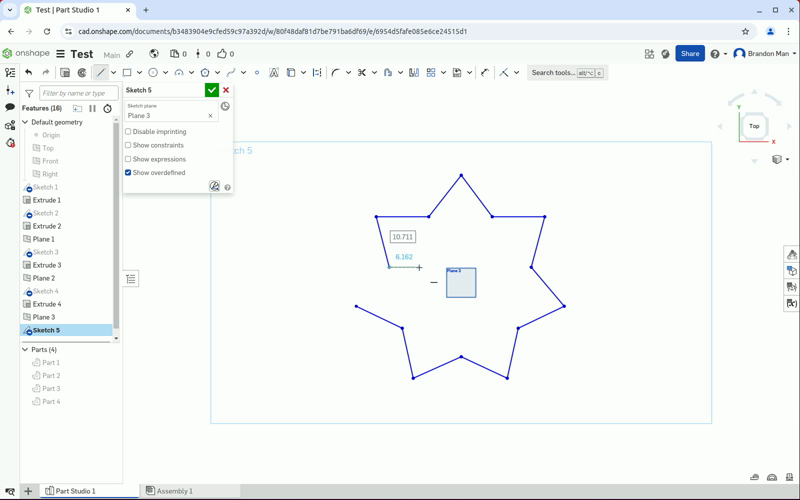
mouse_move(356, 306)
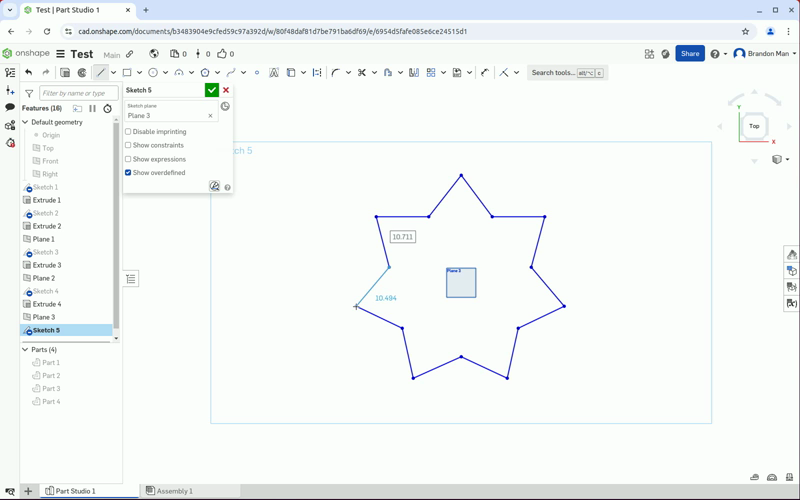
key_up(shift)
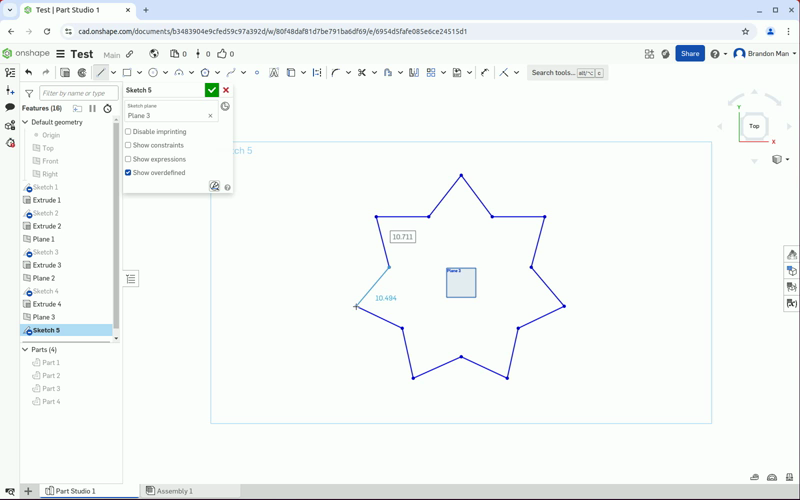
click(356, 306)
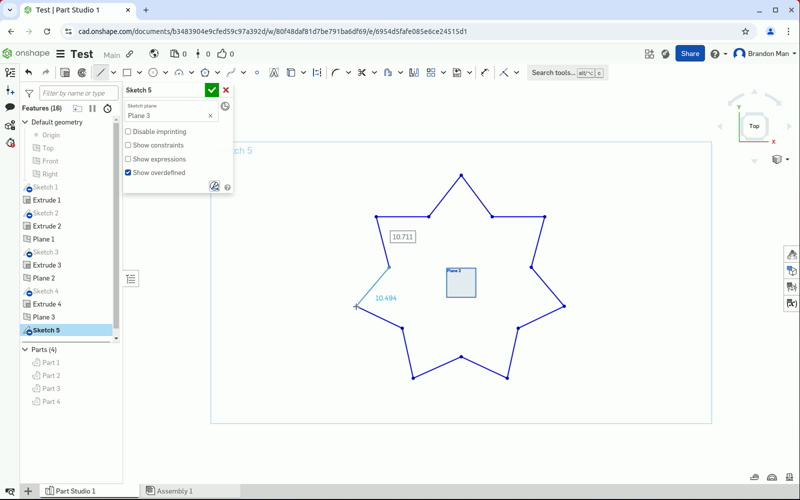
key(esc)
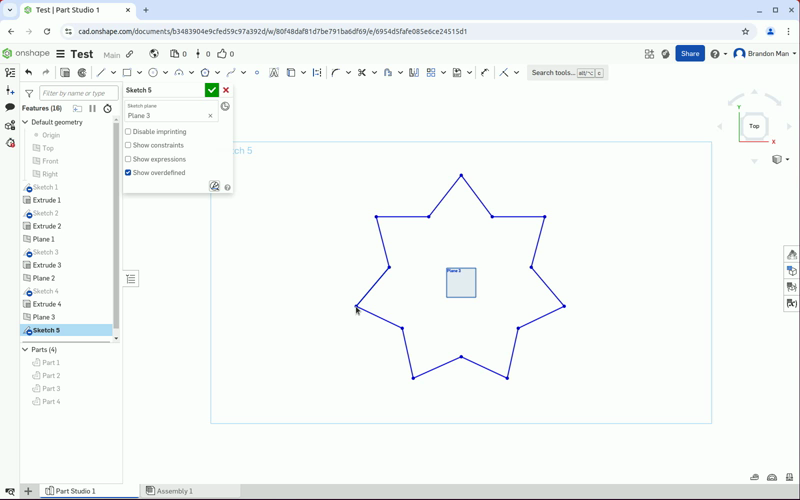
mouse_move(431, 284)
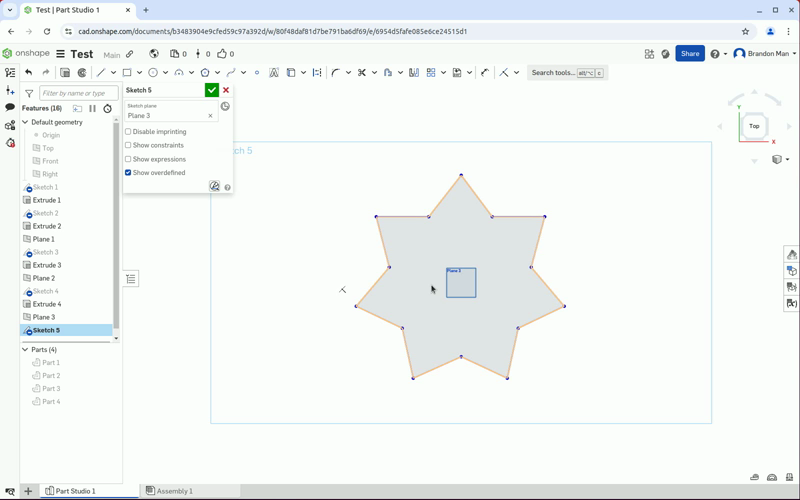
click(431, 284)
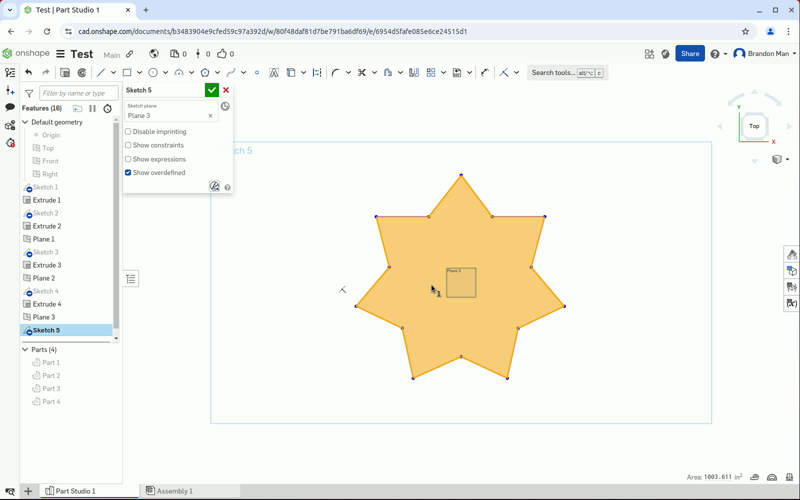
mouse_move(73, 352)
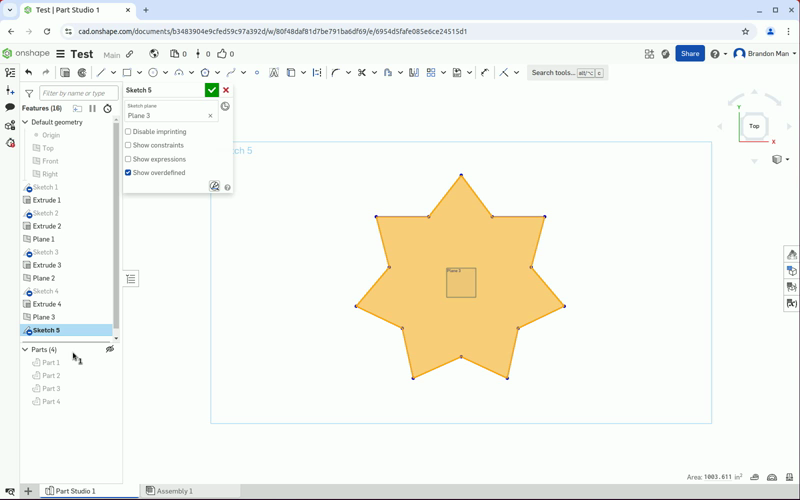
key(shift+y)
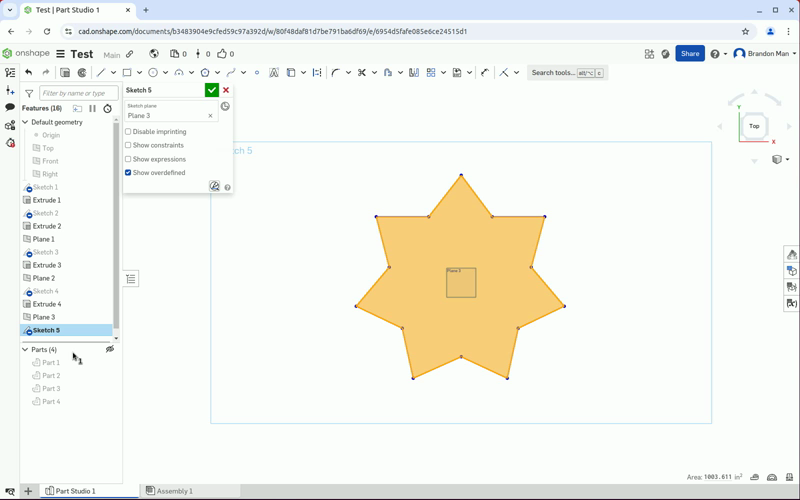
key(shift+e)
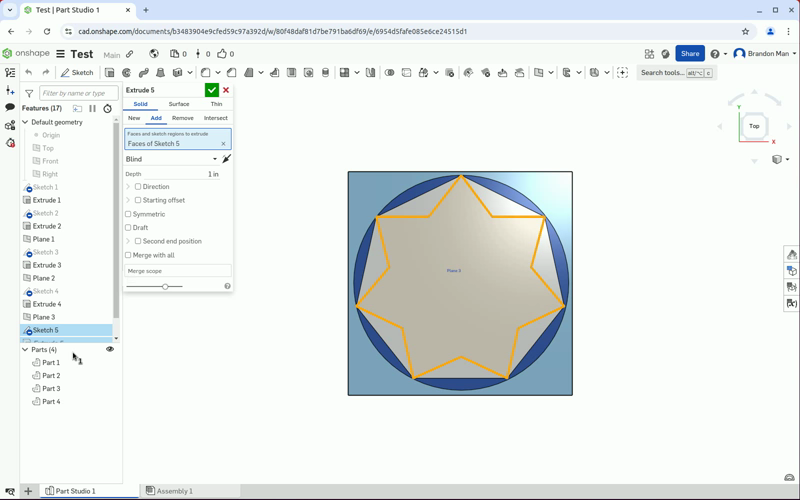
mouse_move(143, 106)
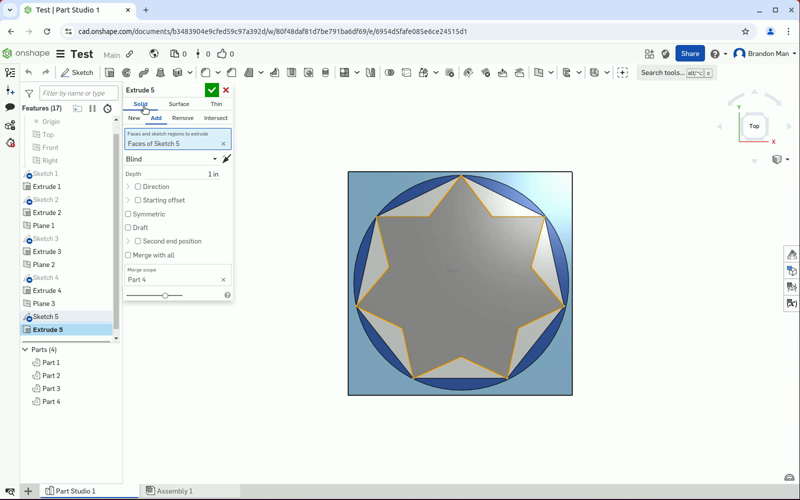
click(143, 106)
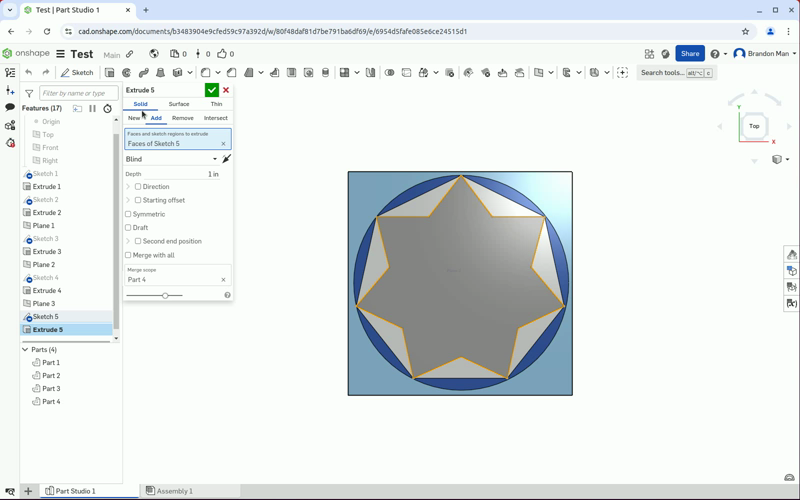
mouse_move(137, 120)
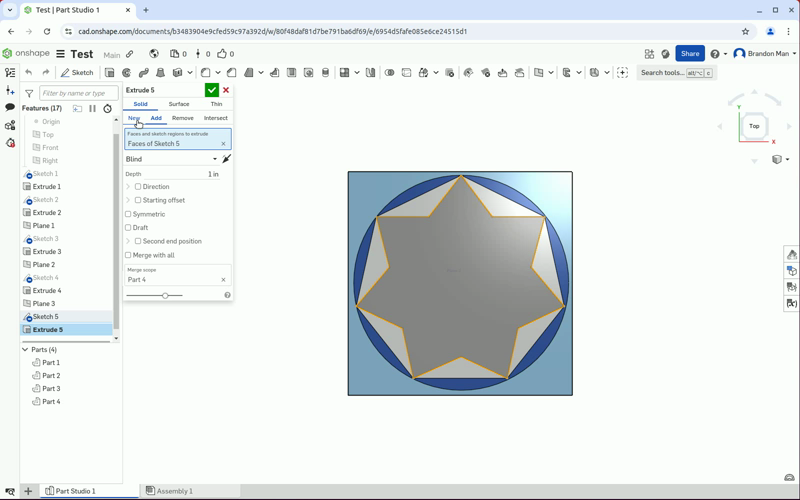
click(137, 120)
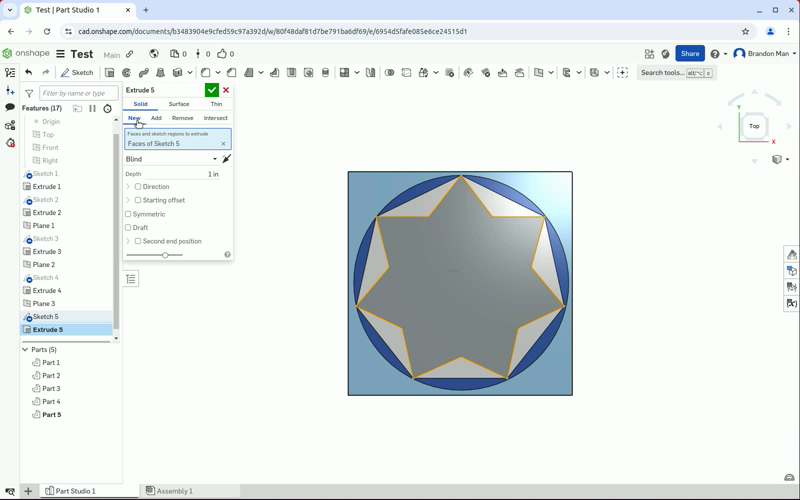
key(tab, 4)
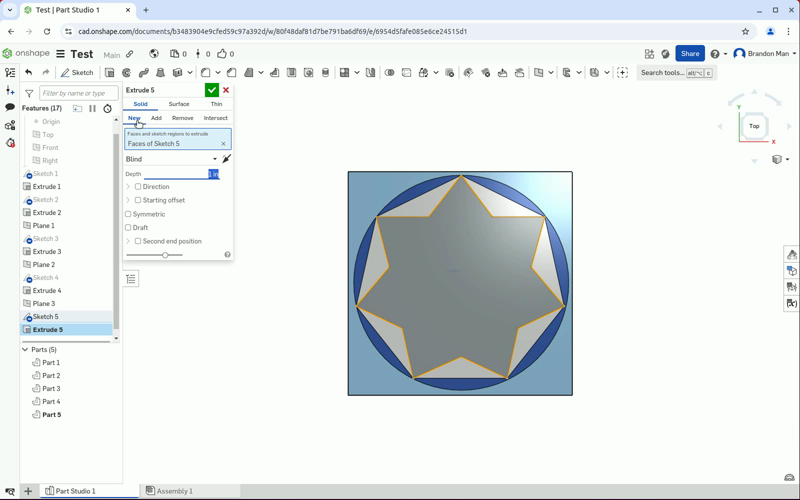
text(0.963)
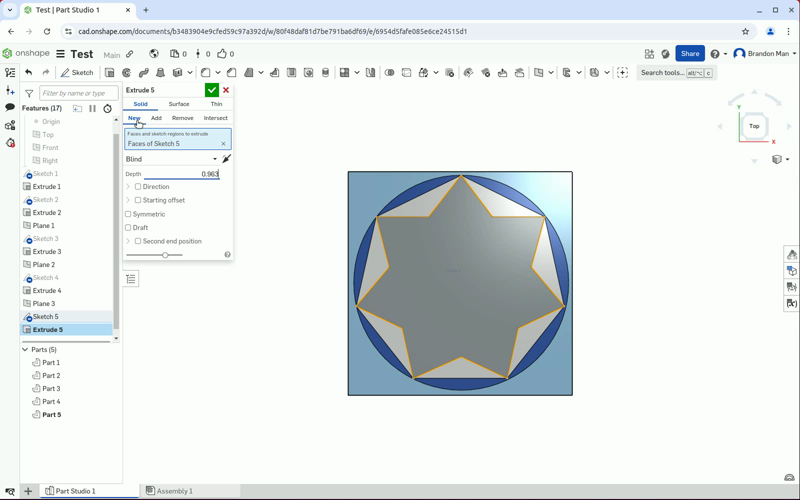
key(enter)
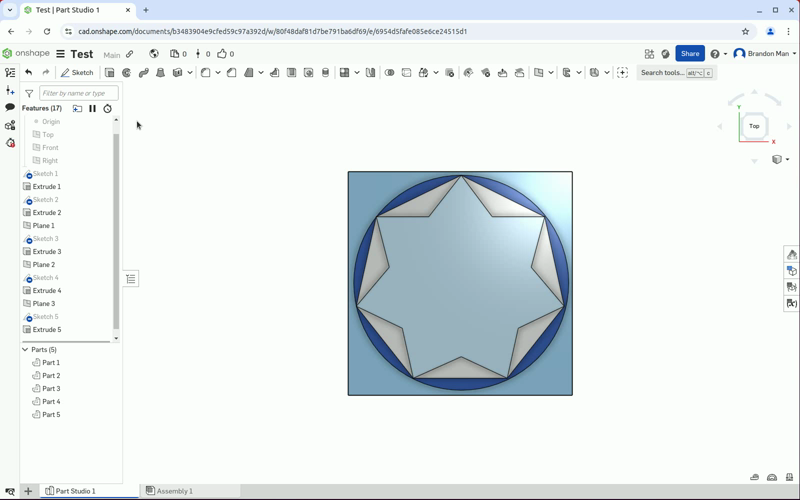
key(shift+h)
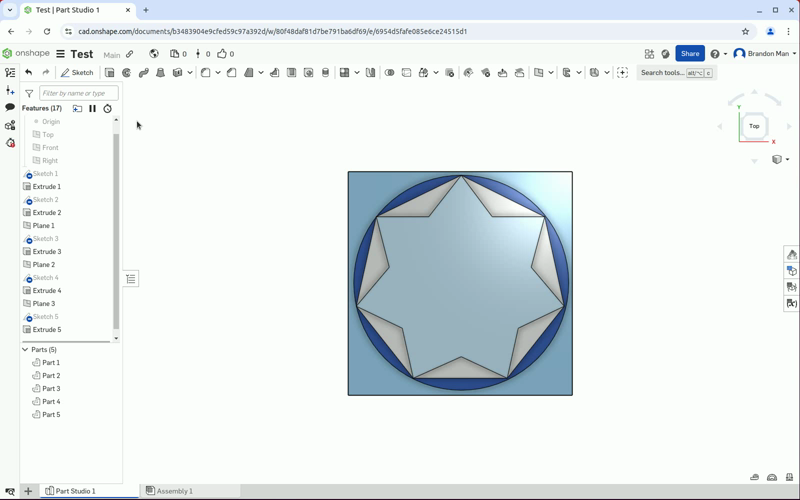
key(shift+h)
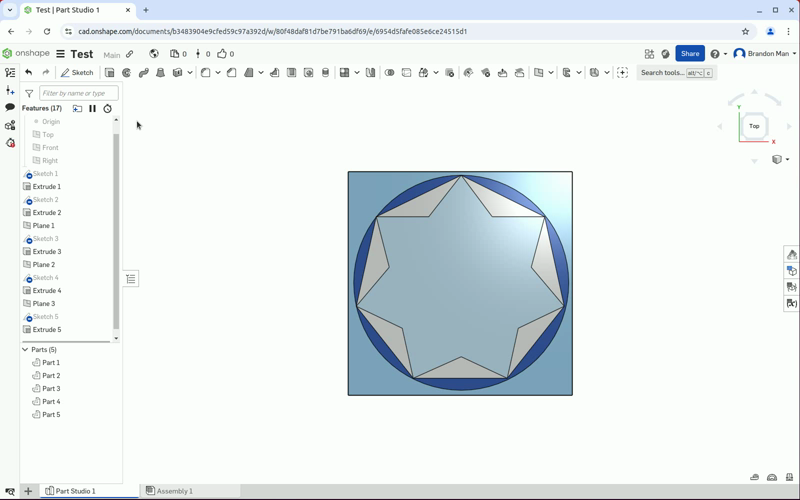
mouse_move(69, 176)
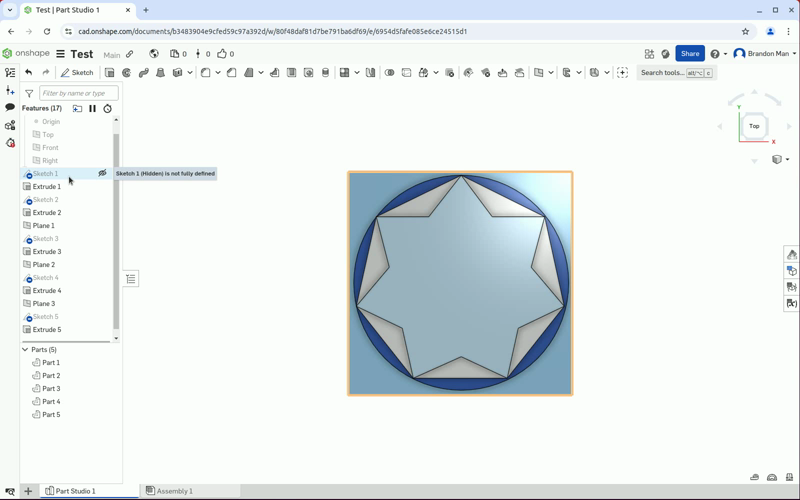
click(69, 176)
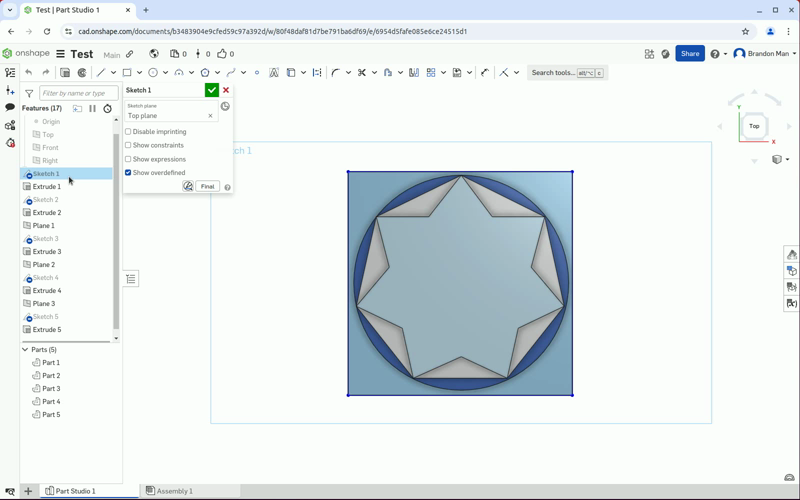
mouse_move(229, 92)
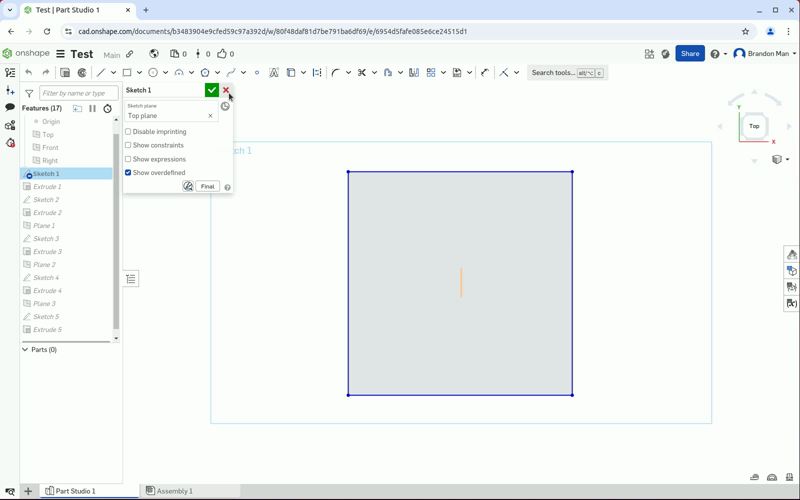
click(229, 92)
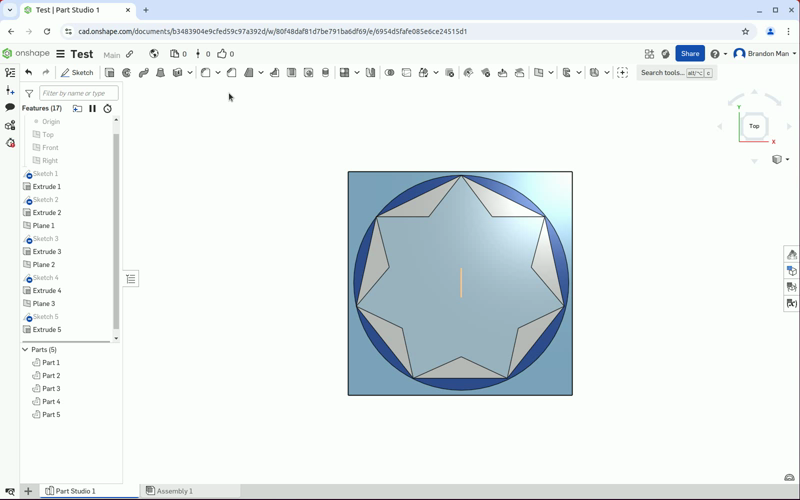
key(shift+s)
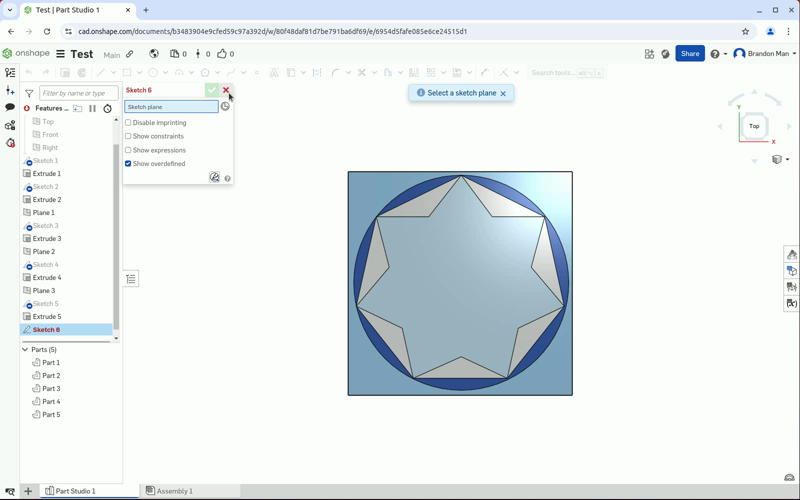
mouse_move(69, 293)
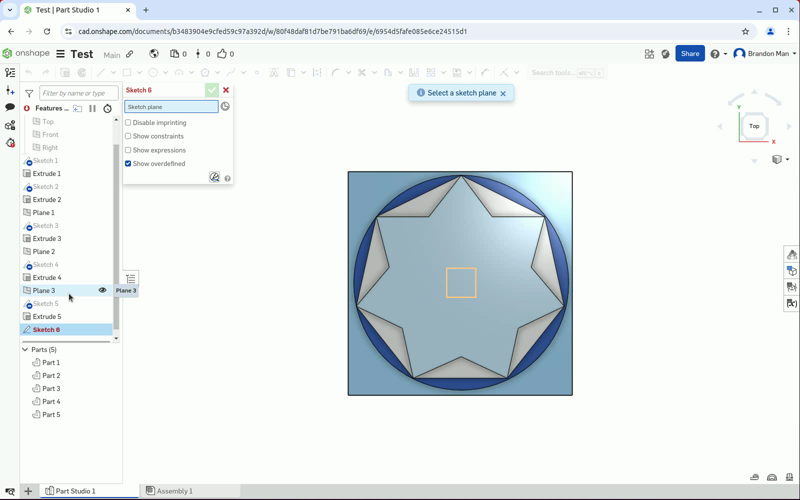
click(69, 293)
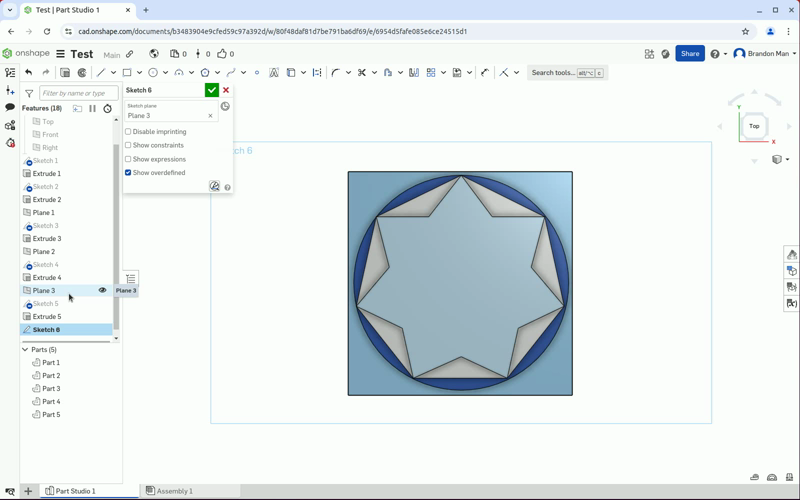
mouse_move(73, 352)
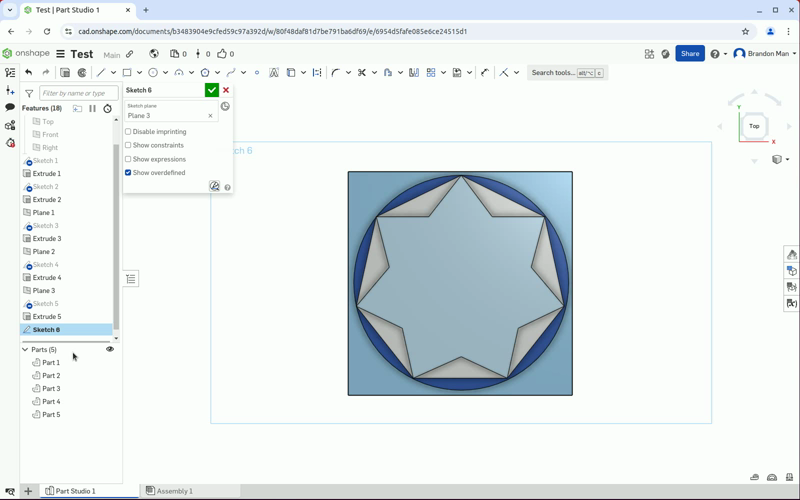
key(y)
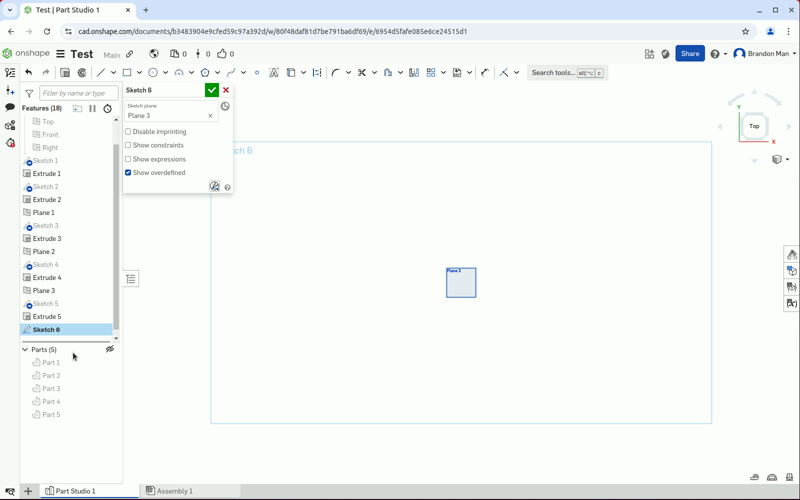
key(l)
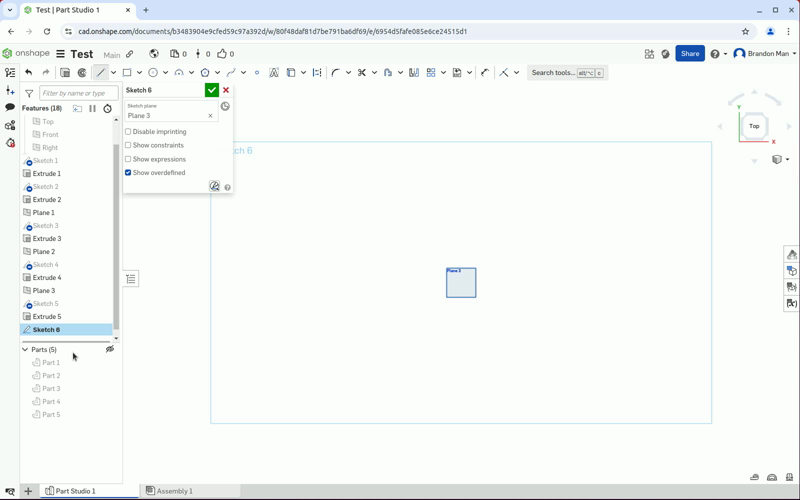
key_down(shift)
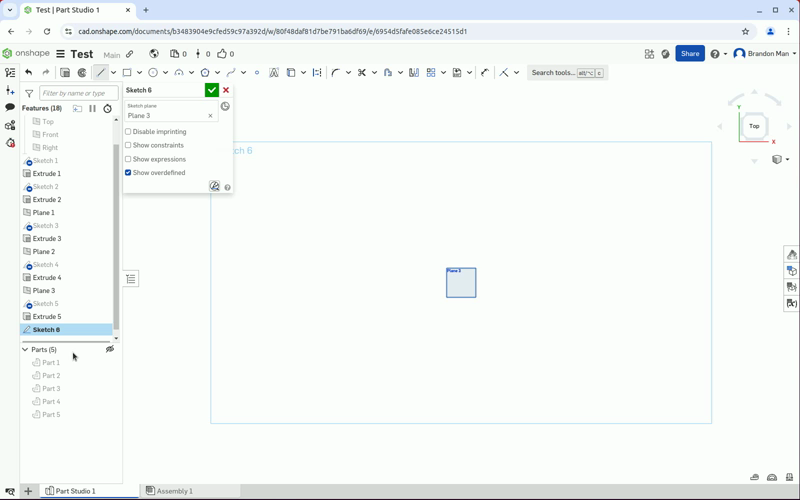
mouse_move(356, 306)
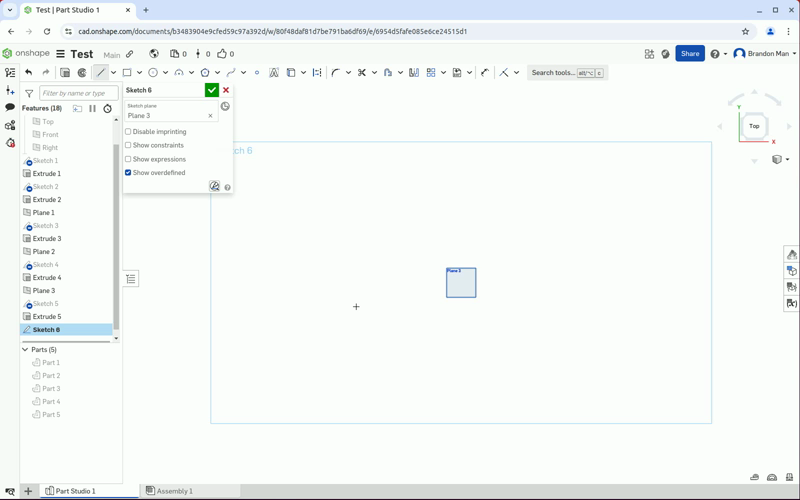
click(356, 306)
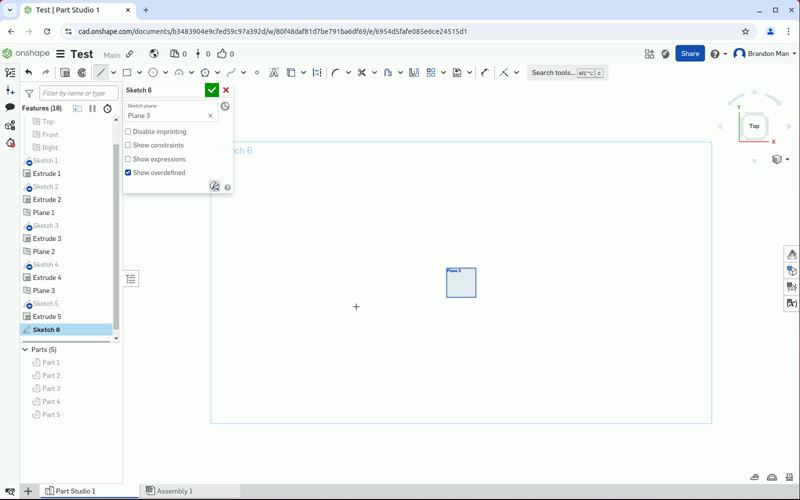
key_up(shift)
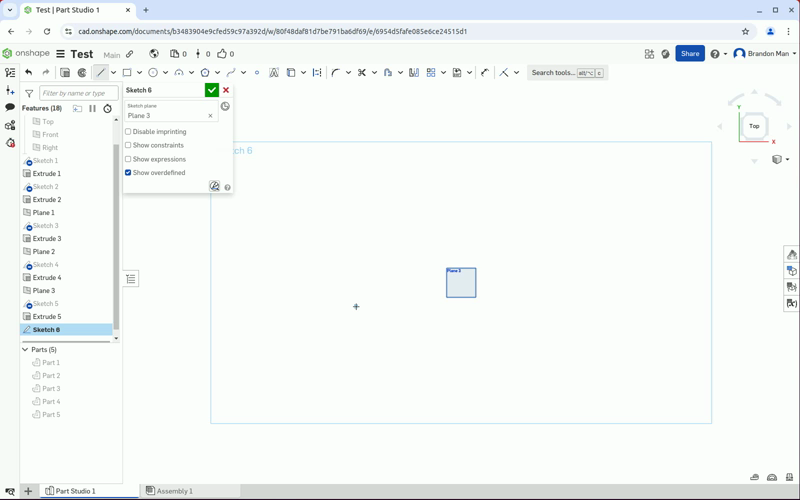
key_down(shift)
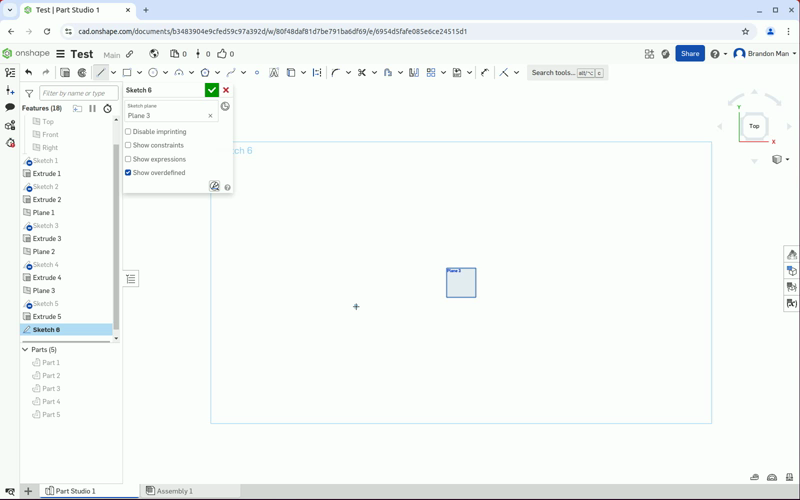
mouse_move(386, 306)
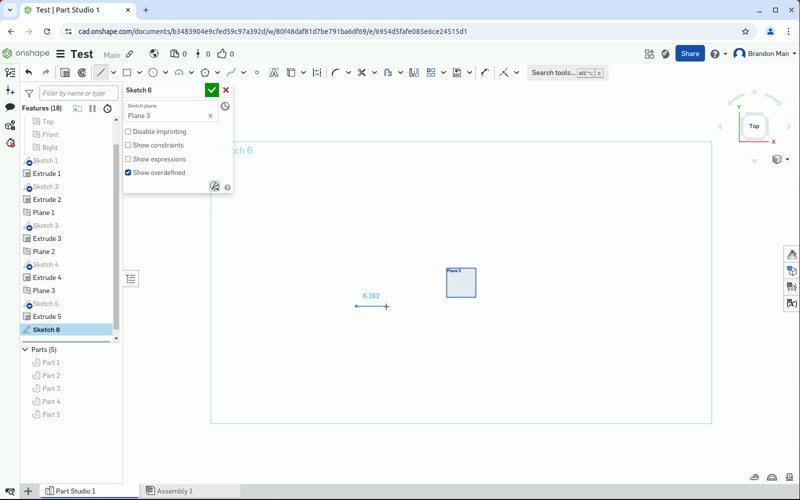
mouse_move(402, 328)
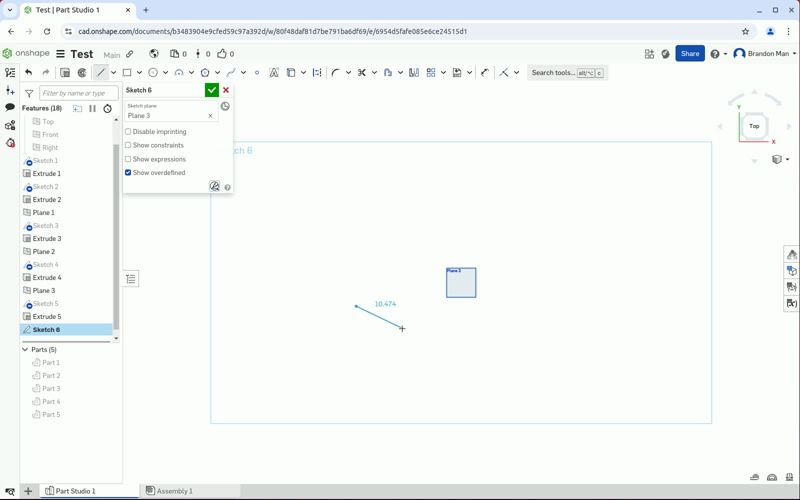
click(402, 328)
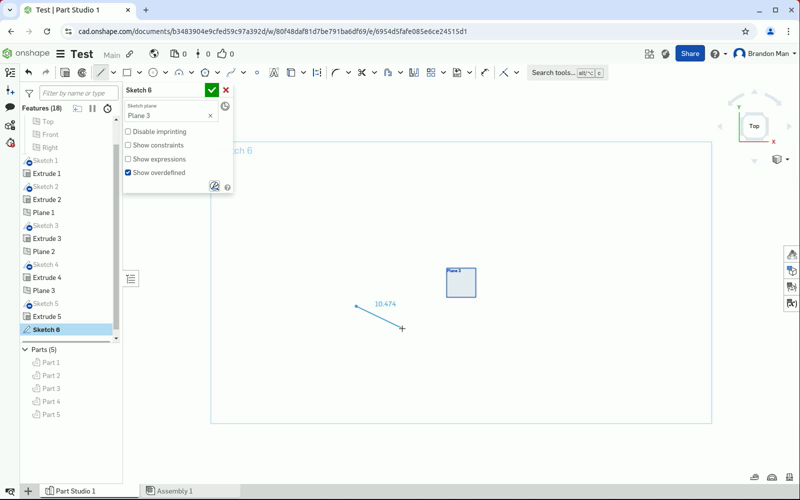
key_up(shift)
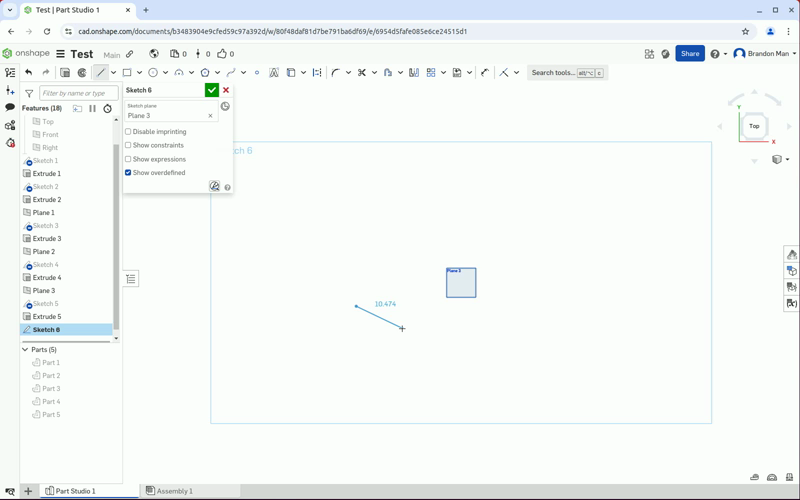
key_down(shift)
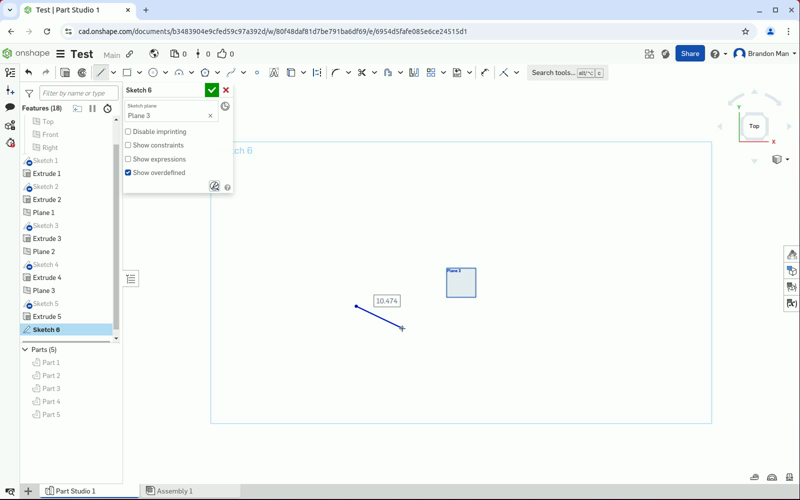
mouse_move(432, 328)
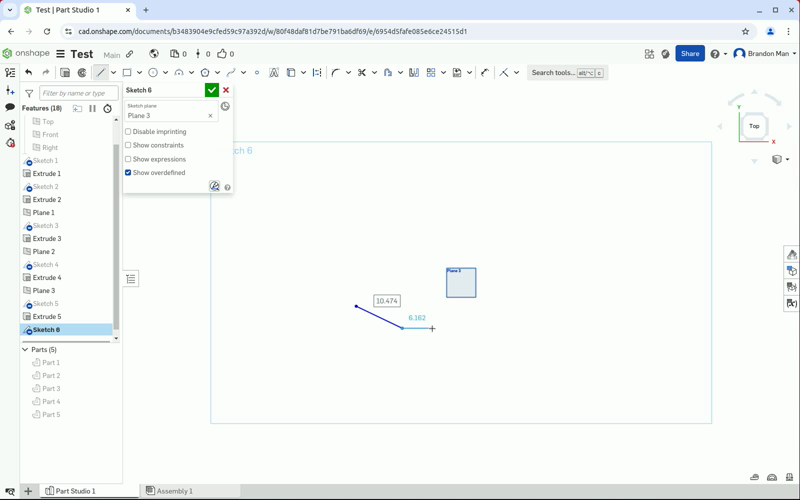
mouse_move(413, 378)
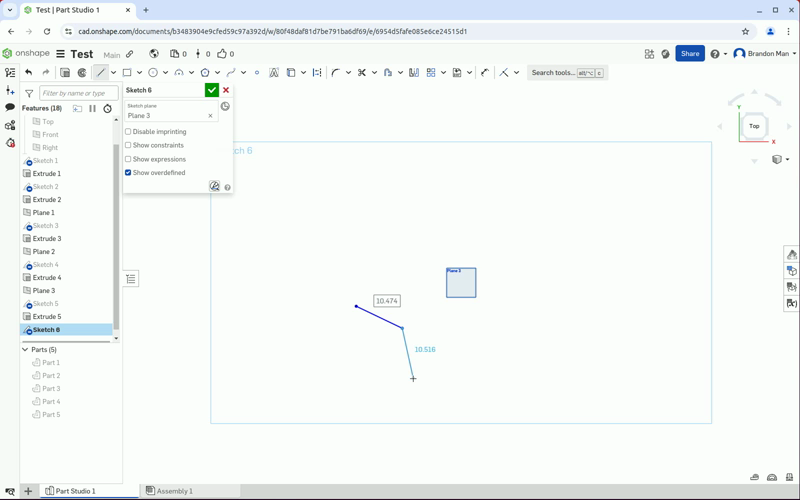
click(413, 378)
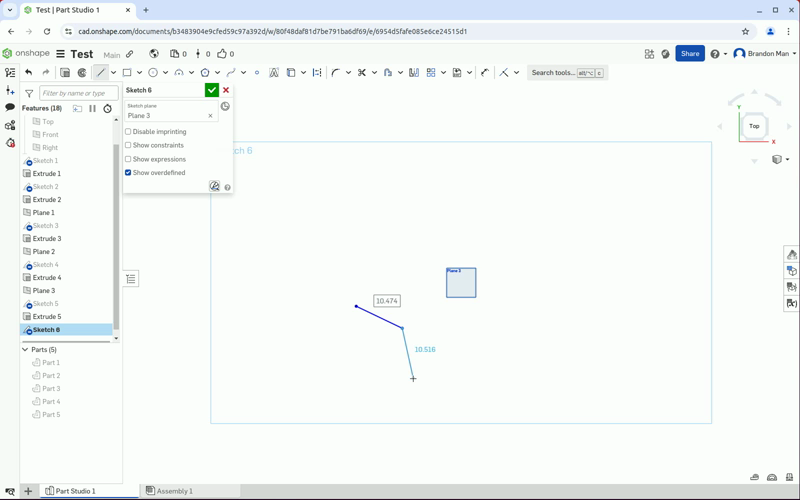
key_up(shift)
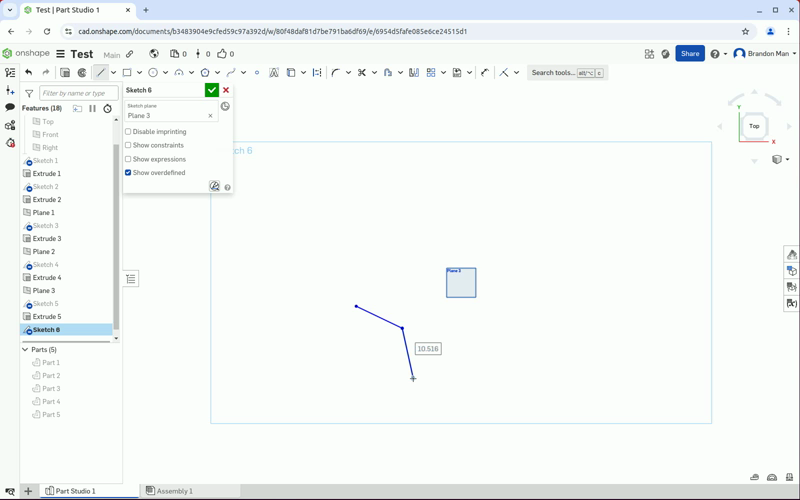
key_down(shift)
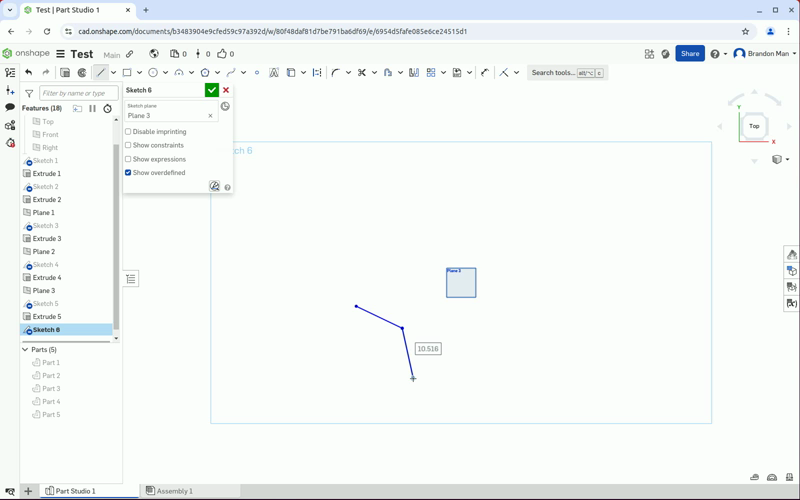
mouse_move(443, 378)
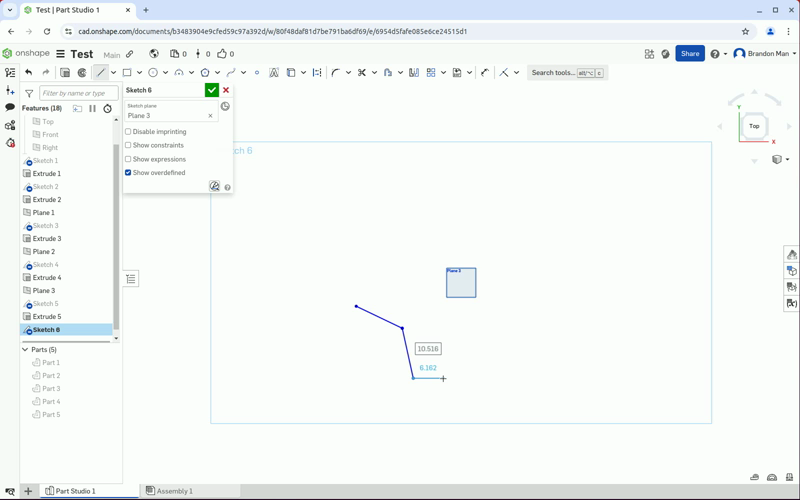
mouse_move(461, 356)
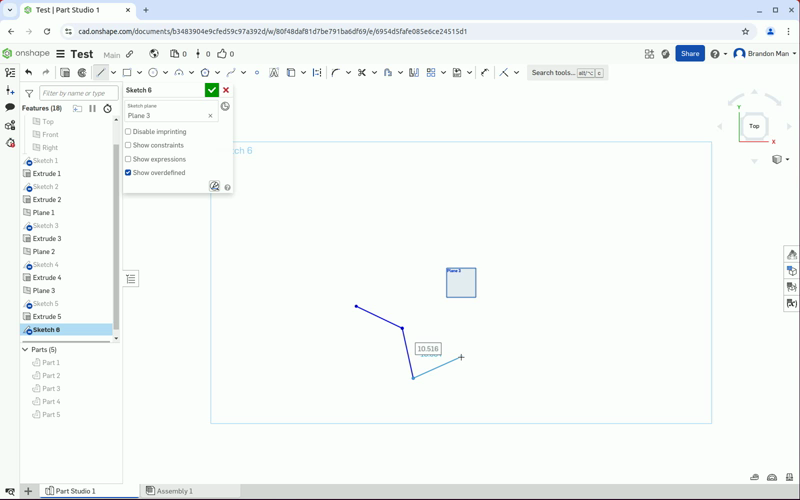
click(461, 356)
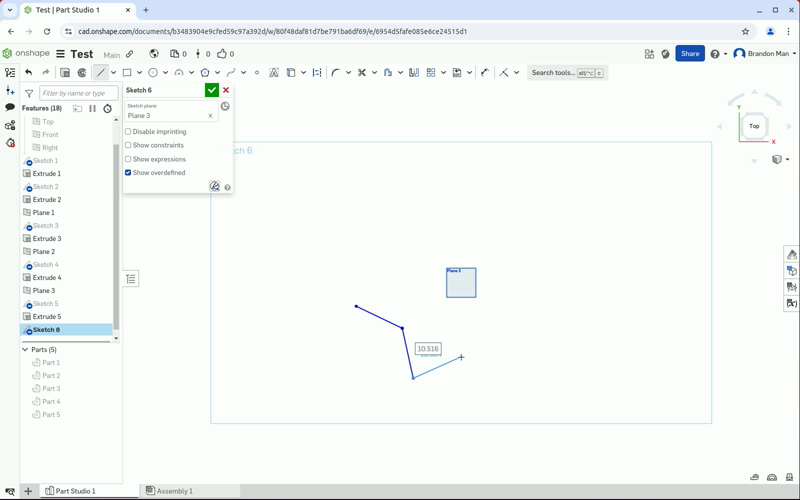
key_up(shift)
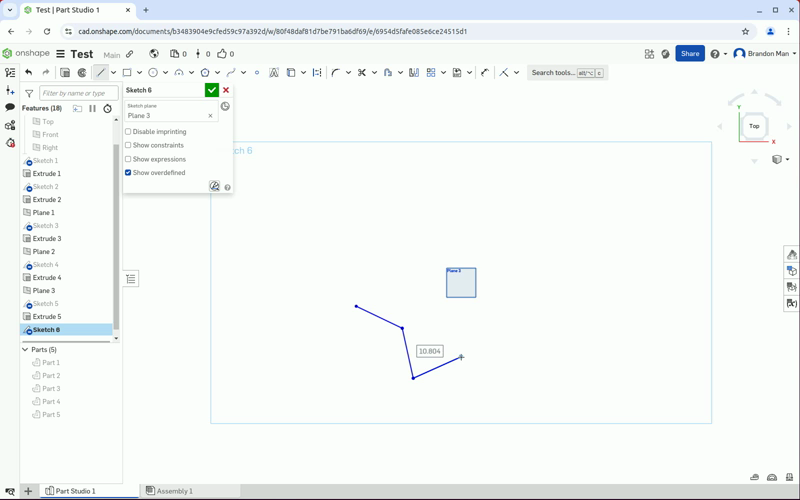
key_down(shift)
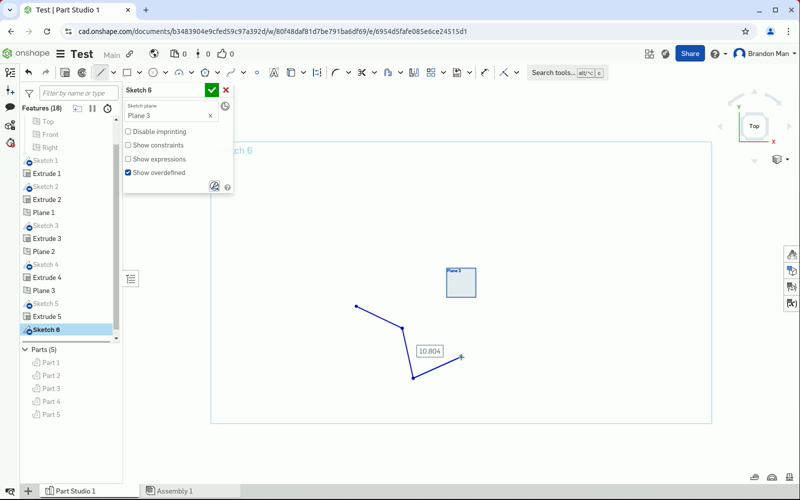
mouse_move(491, 356)
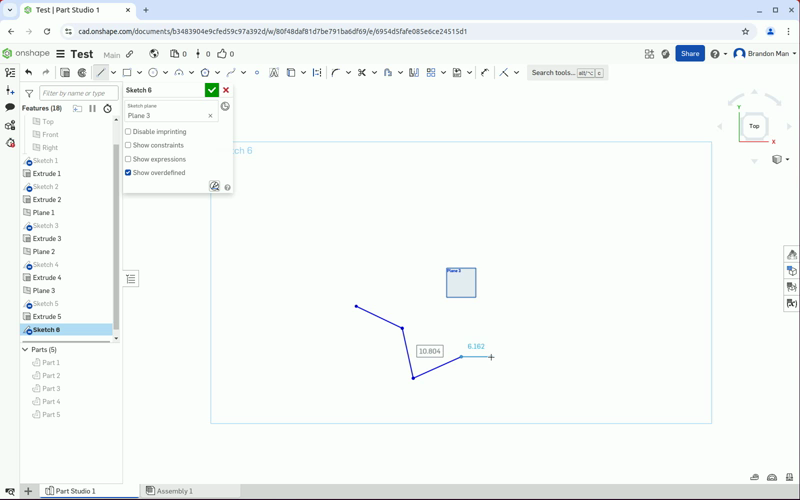
mouse_move(507, 378)
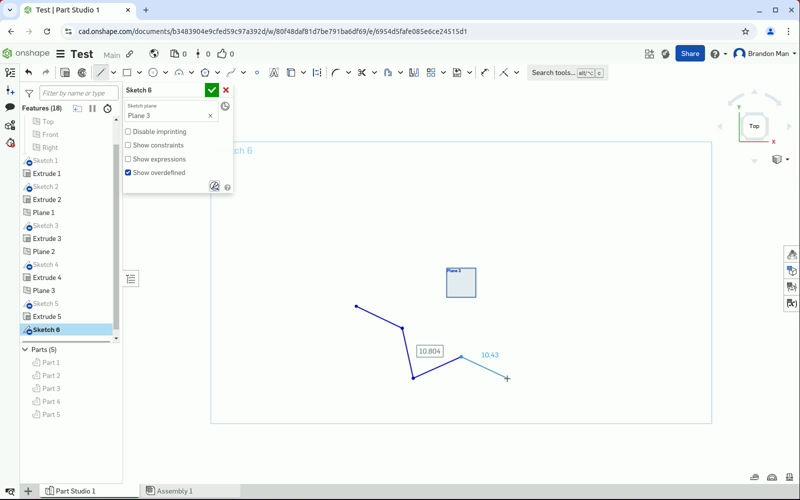
click(507, 378)
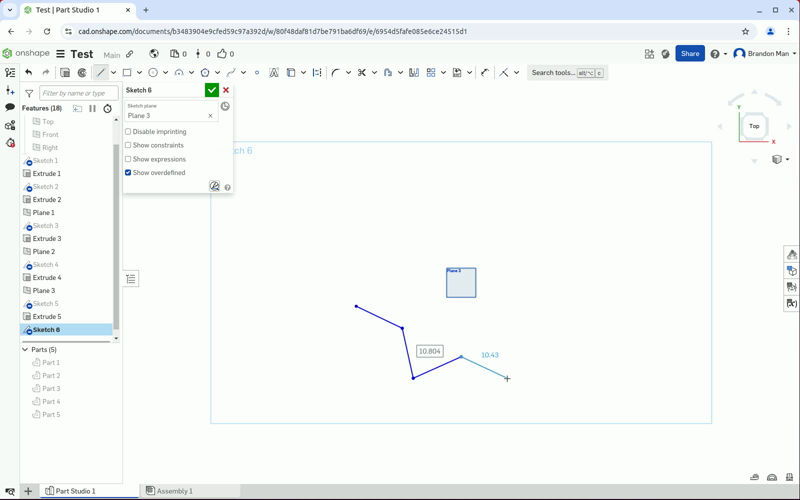
key_up(shift)
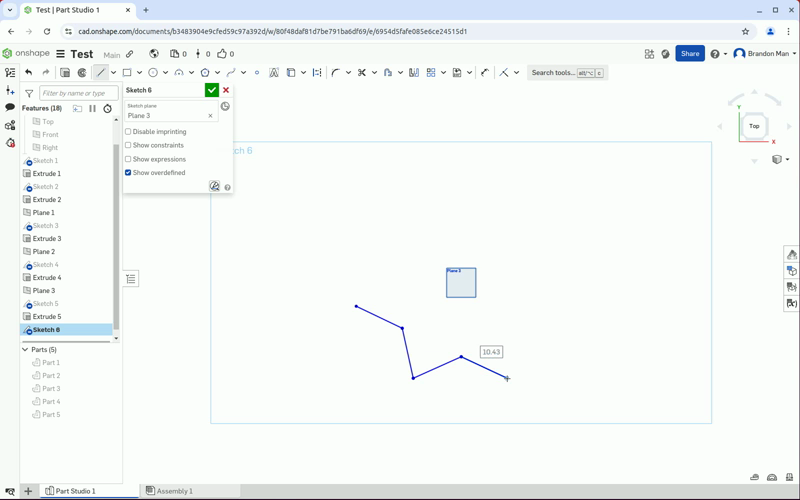
key_down(shift)
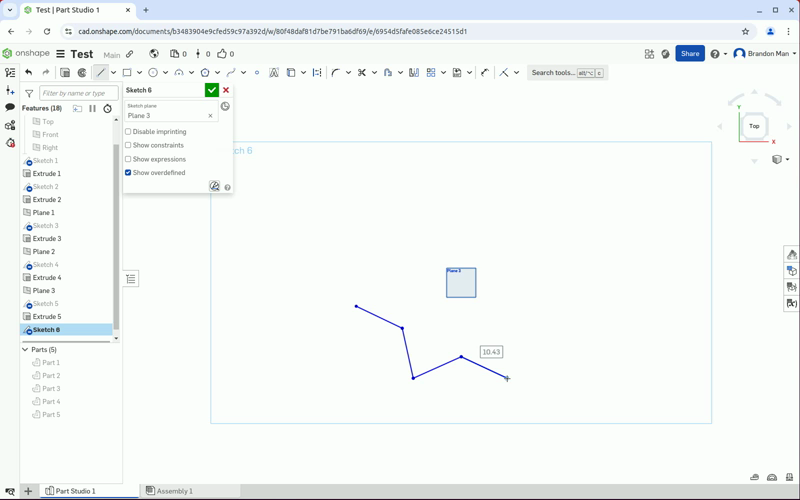
mouse_move(537, 378)
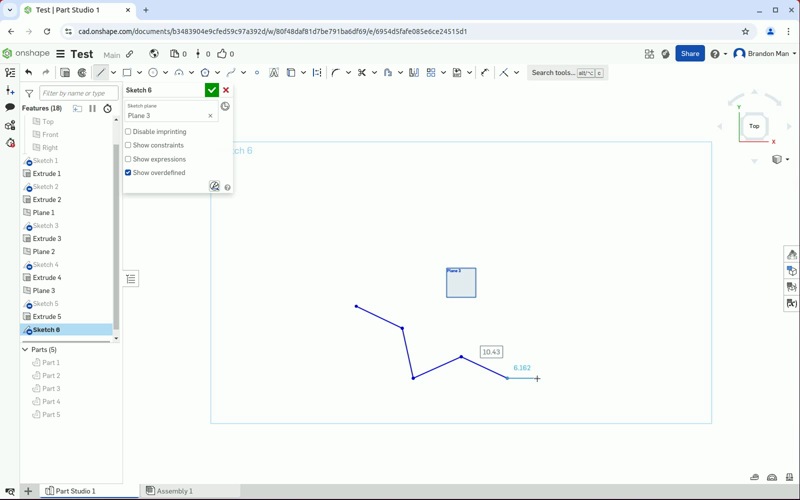
mouse_move(518, 328)
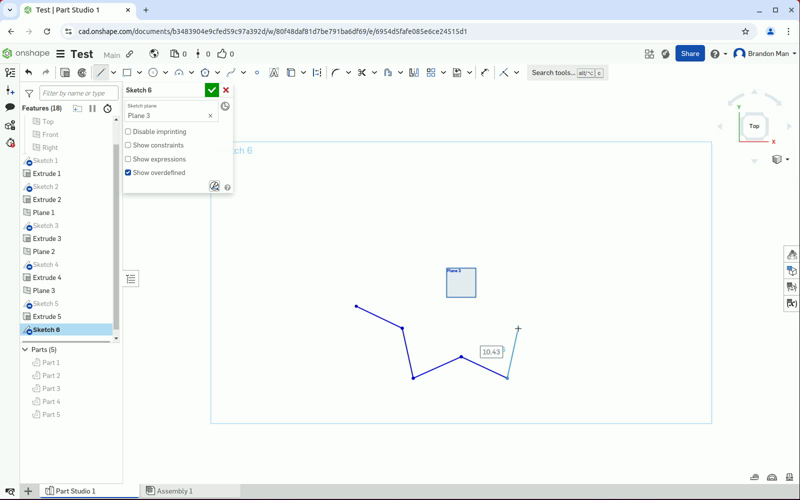
click(518, 328)
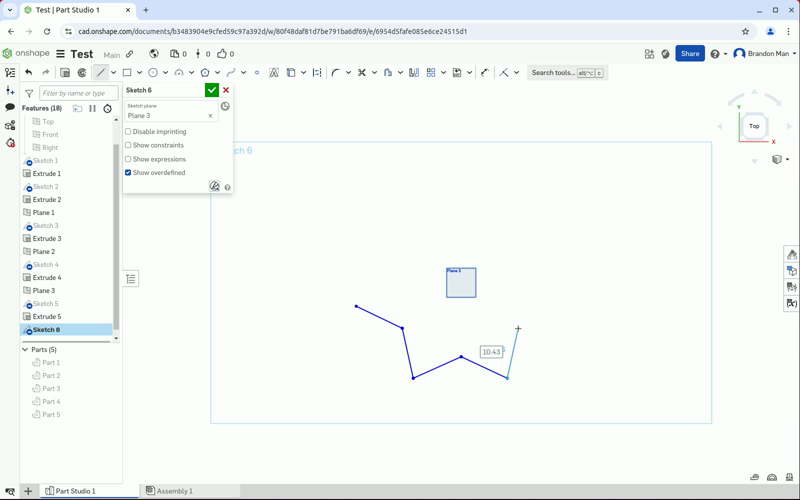
key_up(shift)
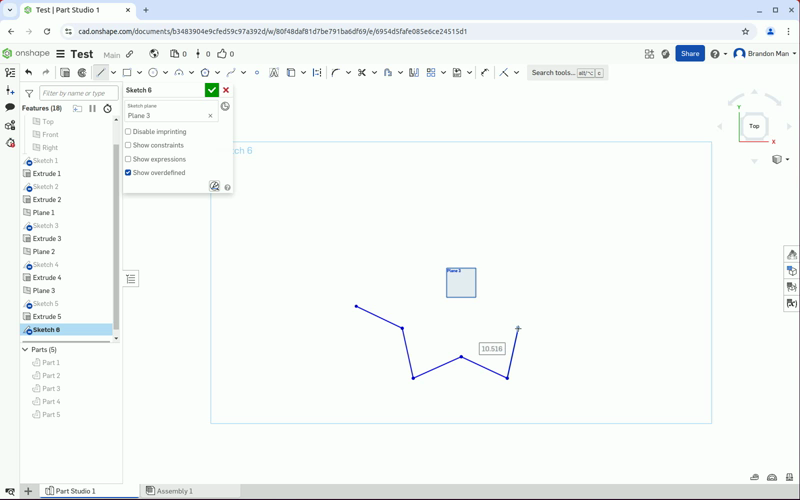
key_down(shift)
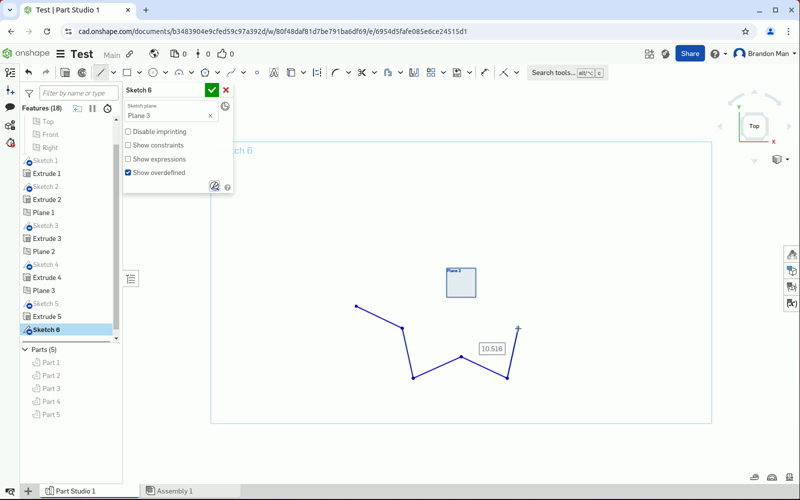
mouse_move(548, 328)
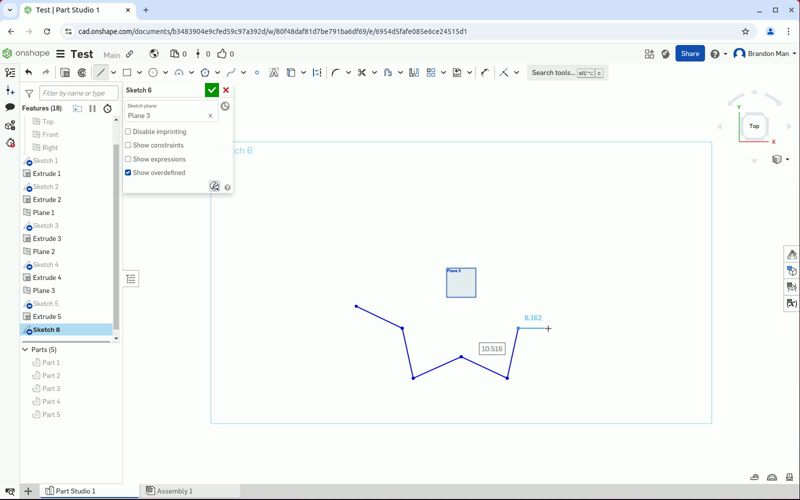
mouse_move(564, 306)
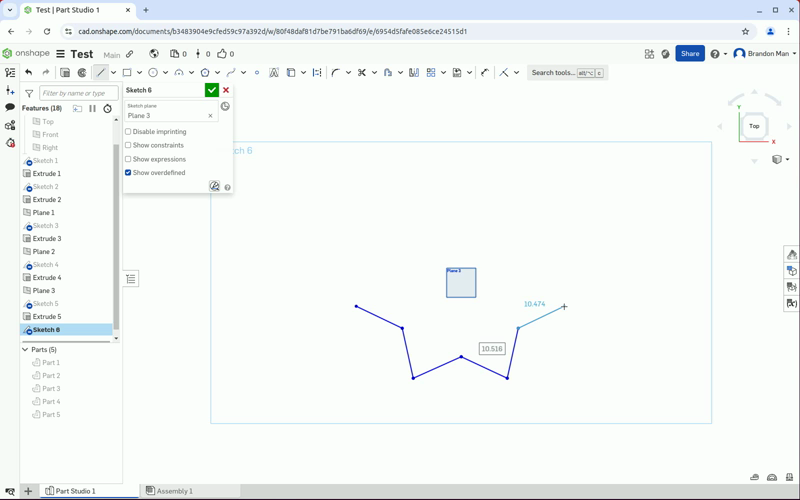
click(564, 306)
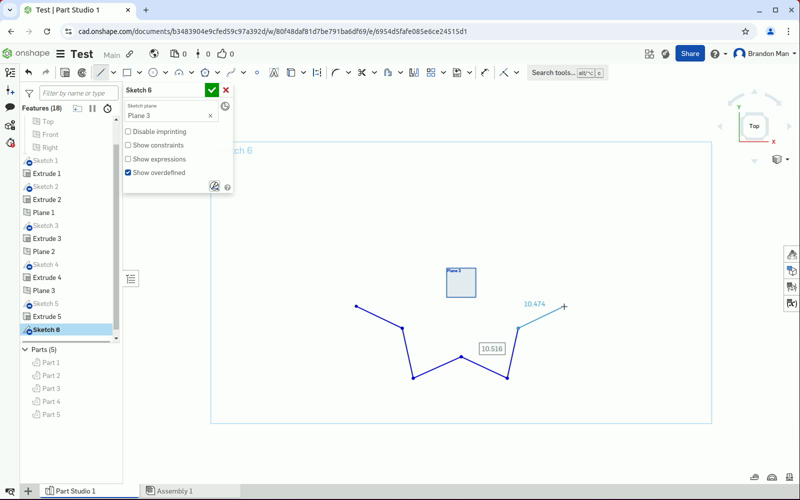
key_up(shift)
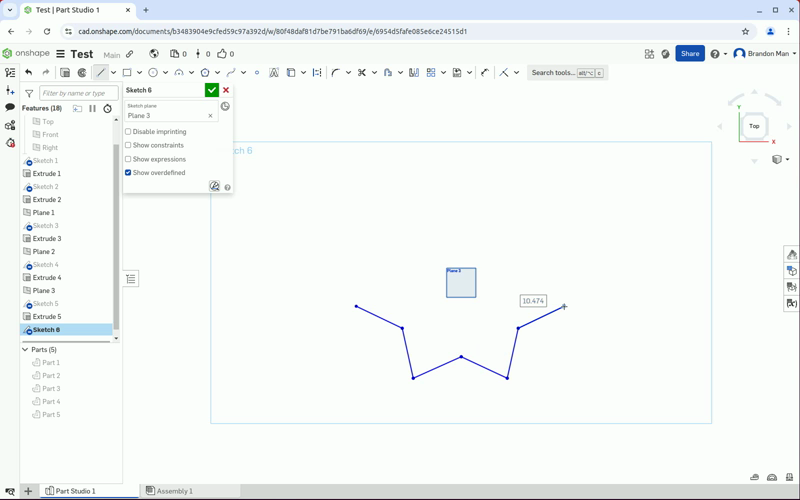
key_down(shift)
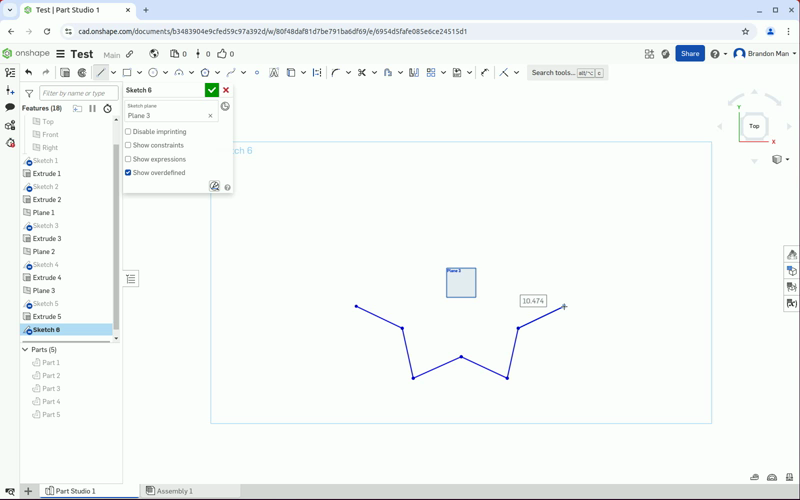
mouse_move(589, 306)
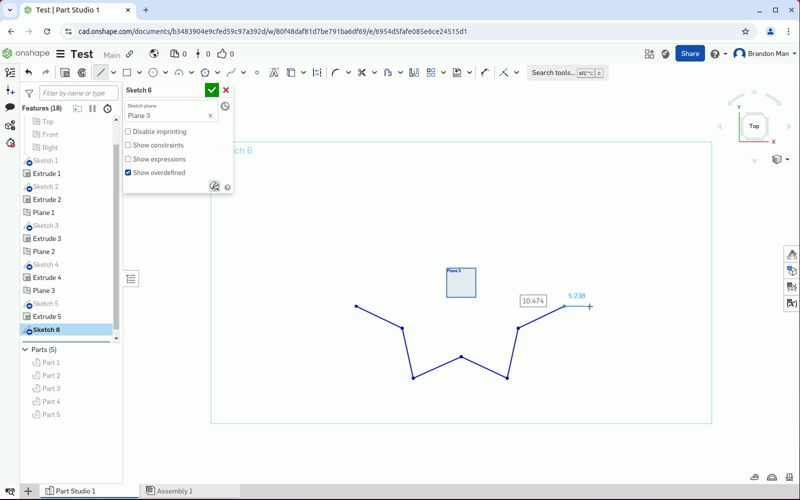
mouse_move(531, 267)
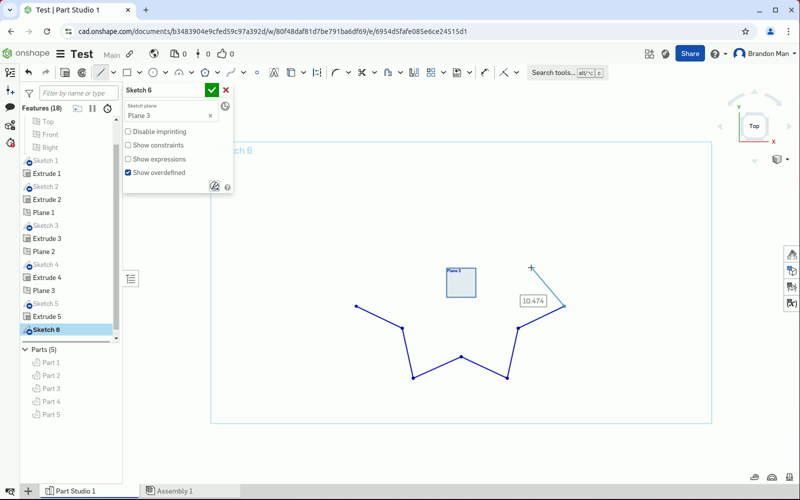
click(531, 267)
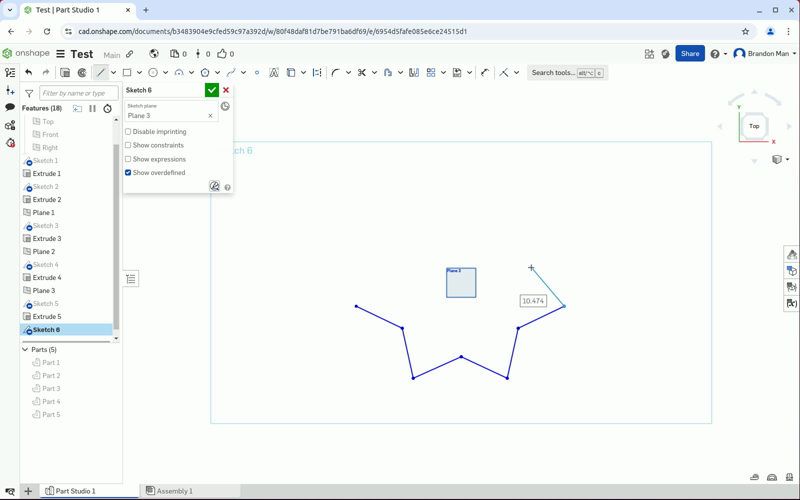
key_up(shift)
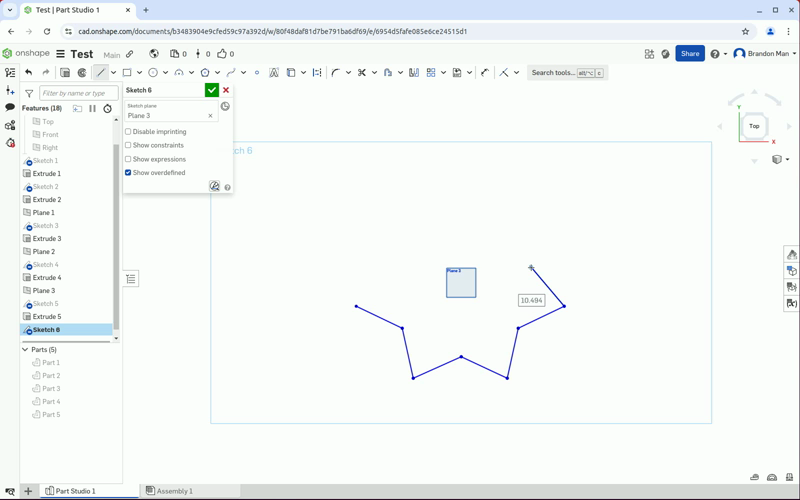
key_down(shift)
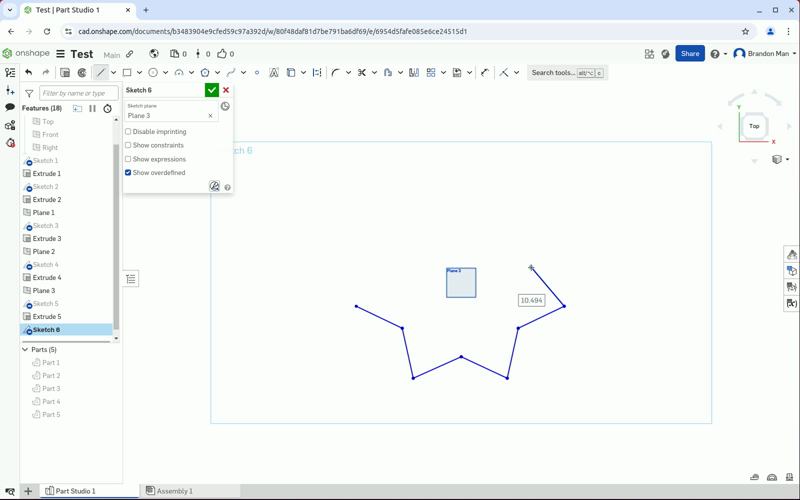
mouse_move(561, 267)
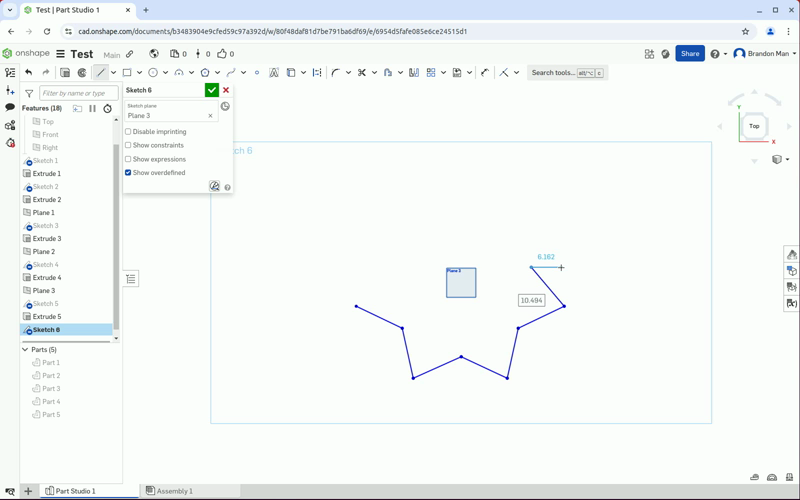
mouse_move(544, 216)
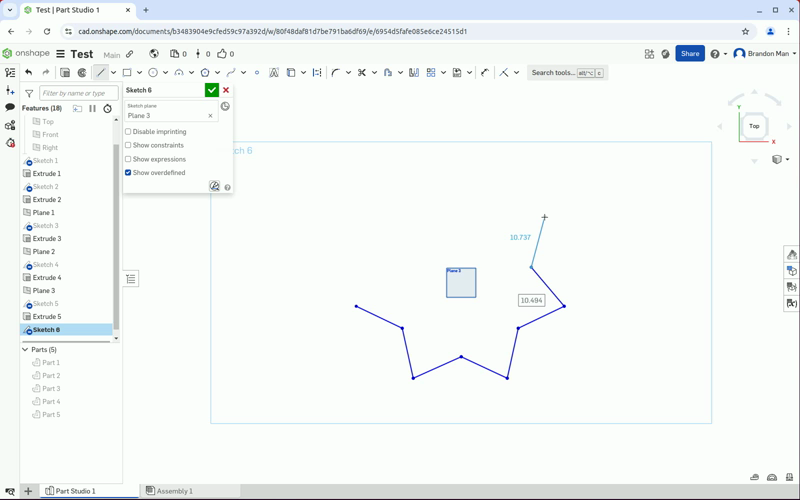
click(544, 216)
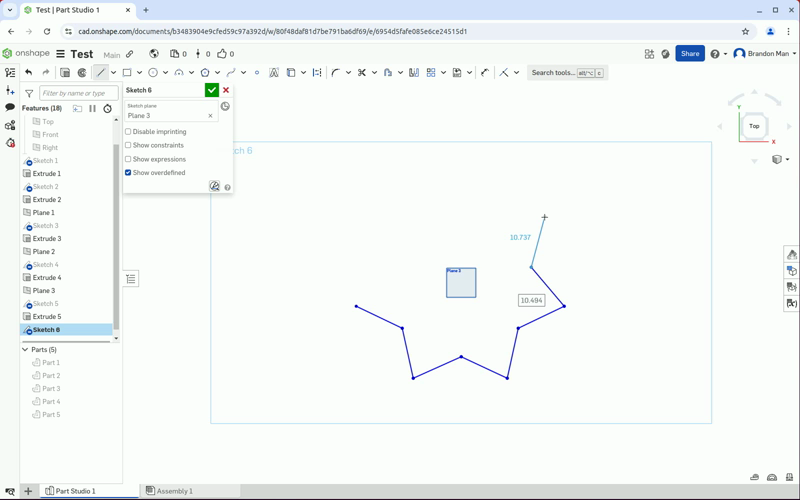
key_up(shift)
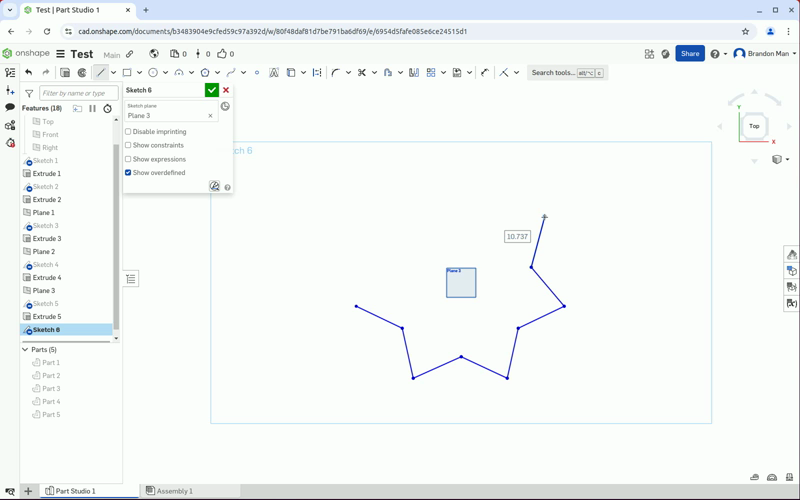
key_down(shift)
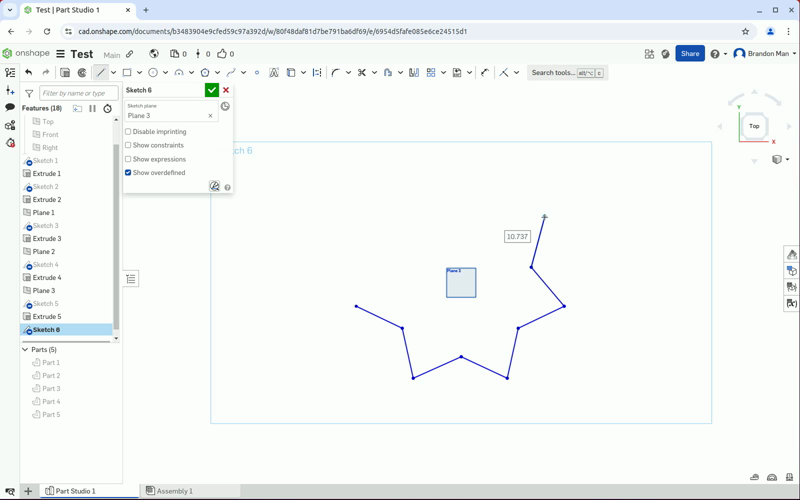
mouse_move(574, 216)
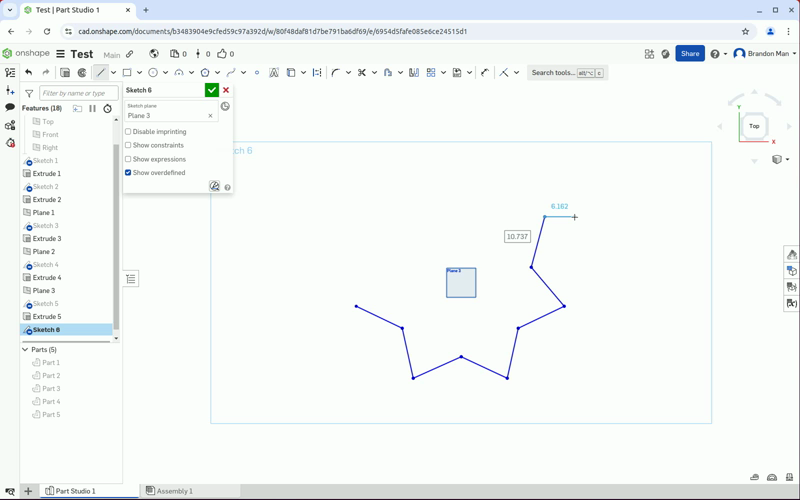
mouse_move(492, 216)
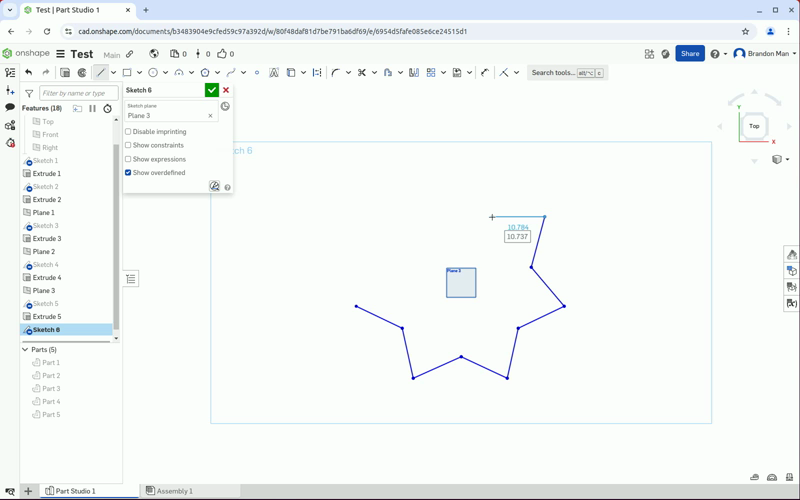
click(492, 216)
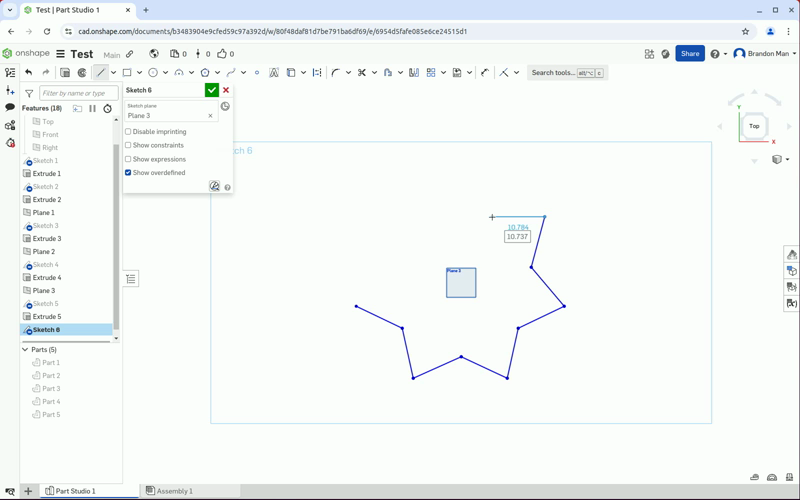
key_up(shift)
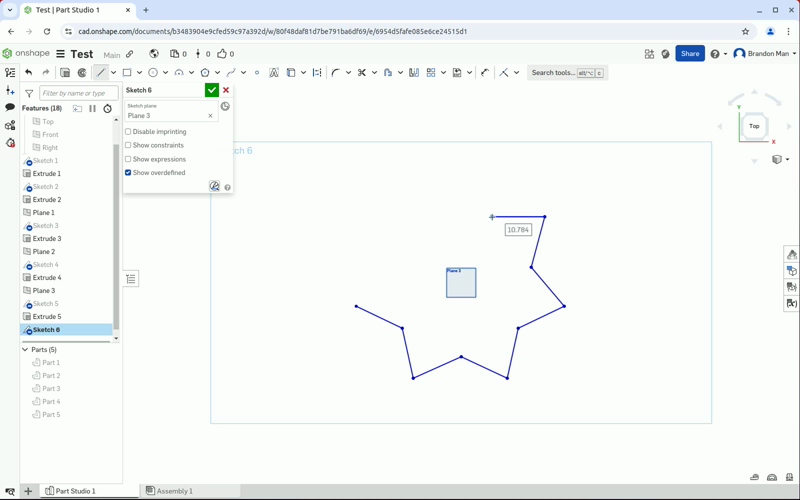
key_down(shift)
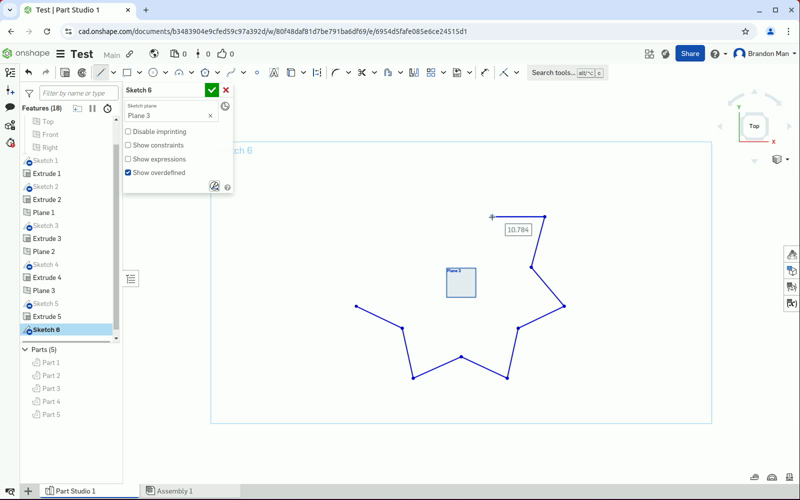
mouse_move(522, 216)
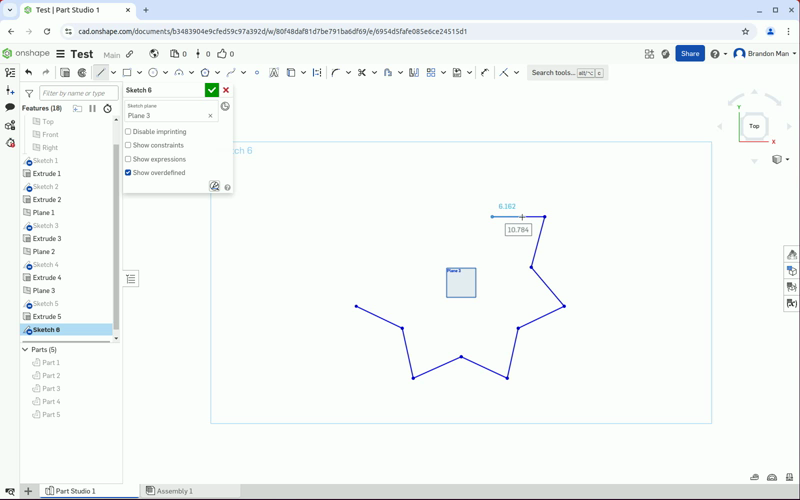
mouse_move(461, 175)
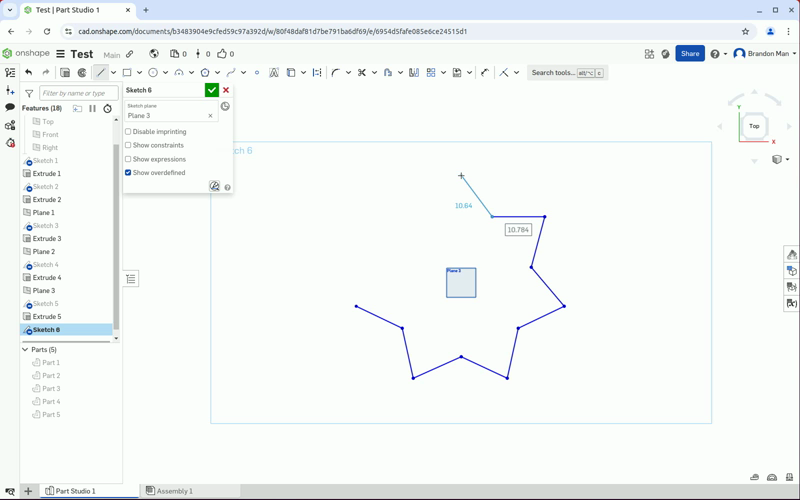
click(461, 175)
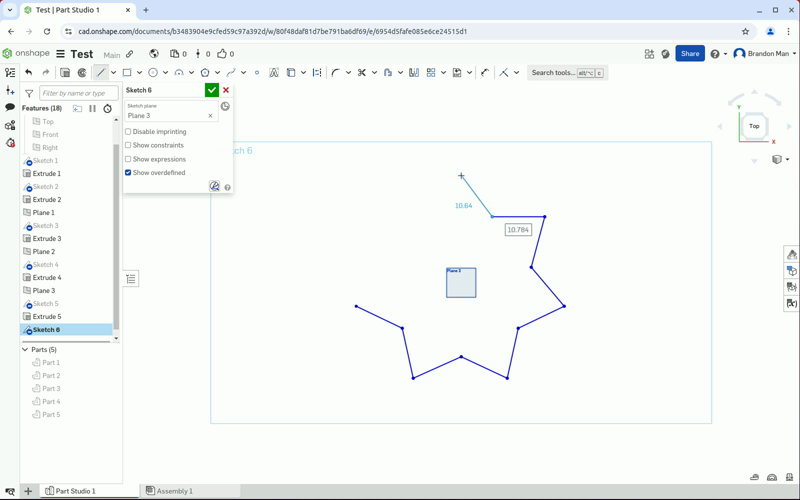
key_up(shift)
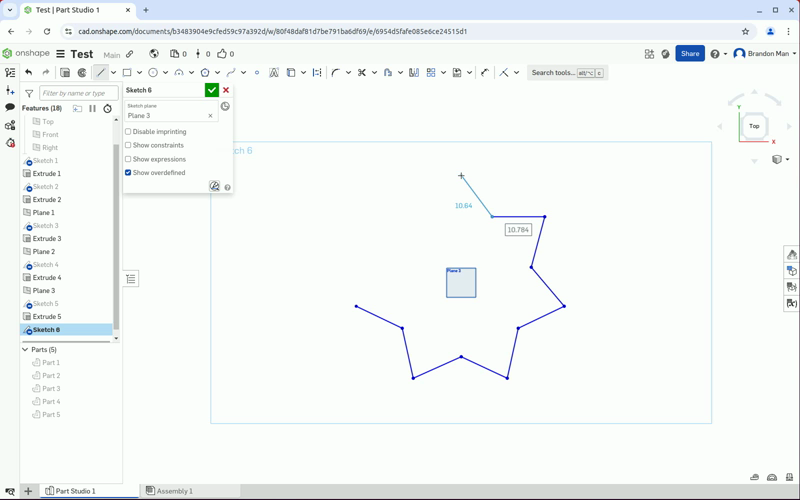
key_down(shift)
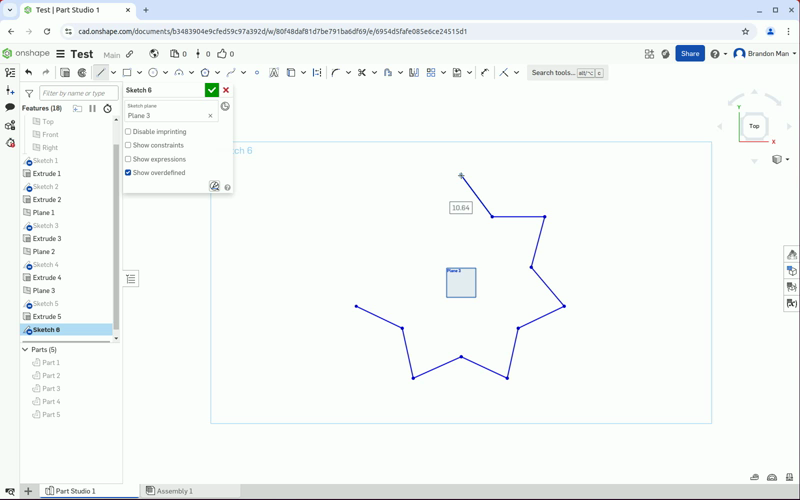
mouse_move(491, 175)
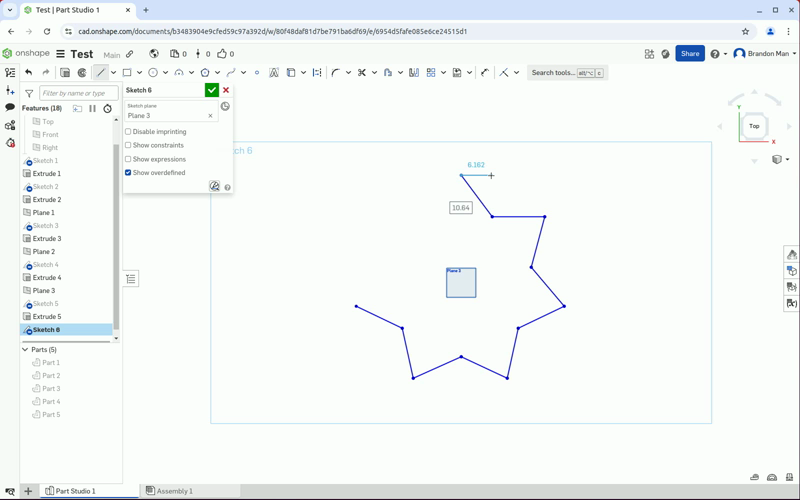
mouse_move(428, 216)
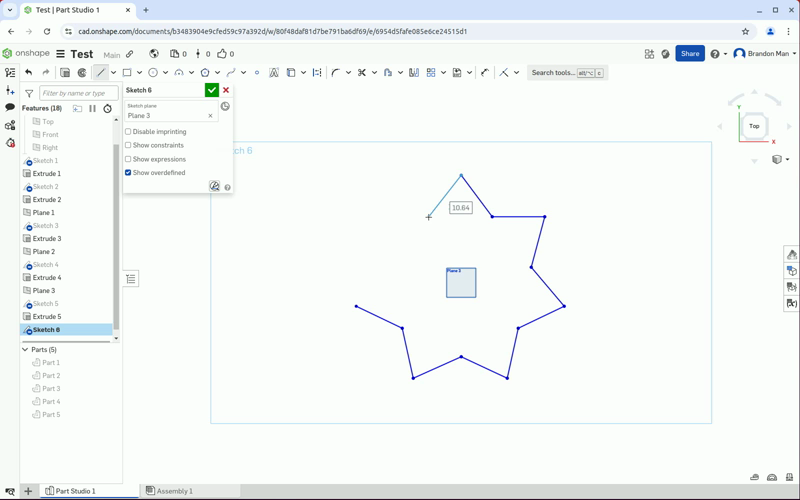
click(428, 216)
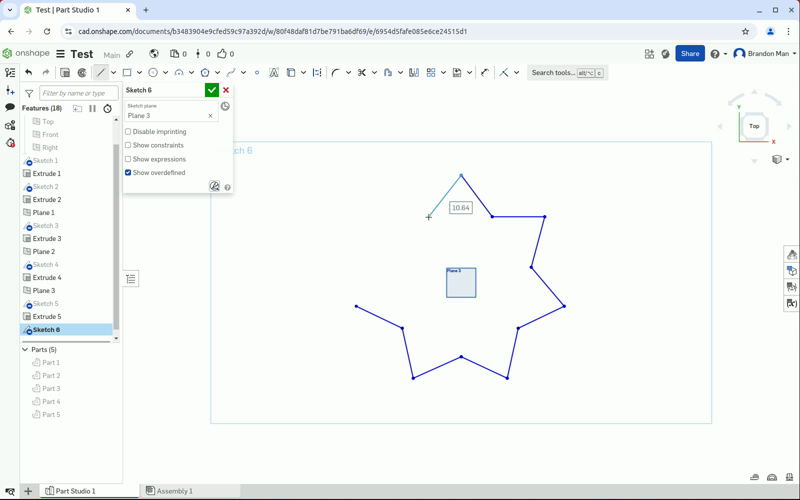
key_up(shift)
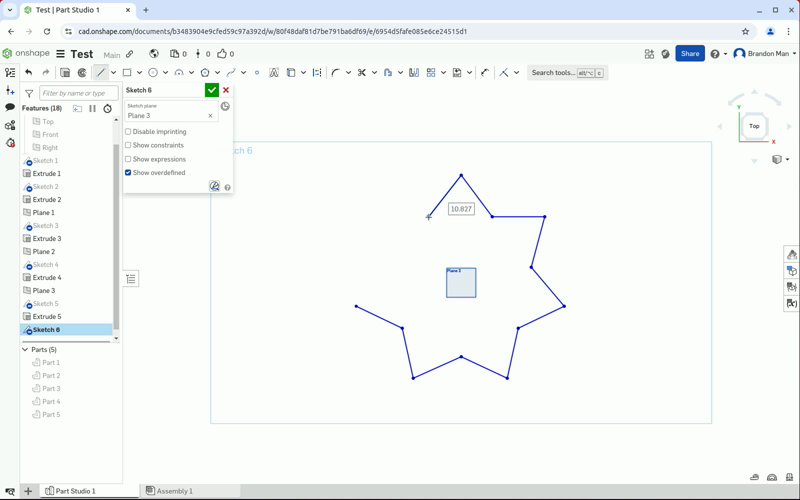
key_down(shift)
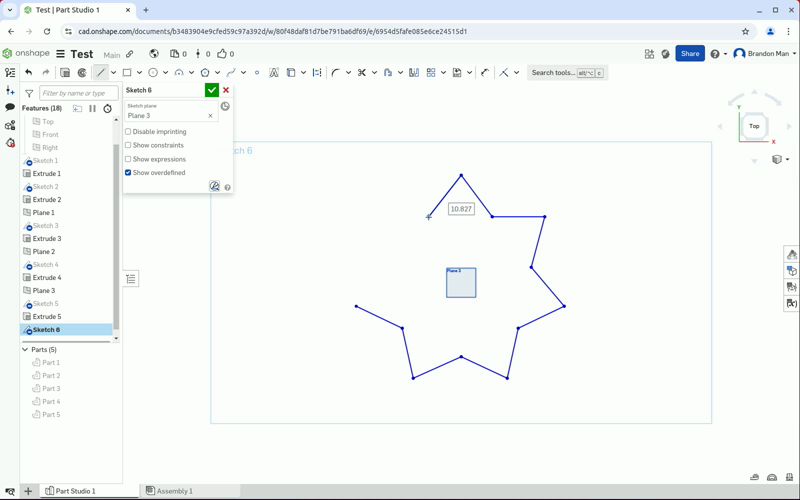
mouse_move(458, 216)
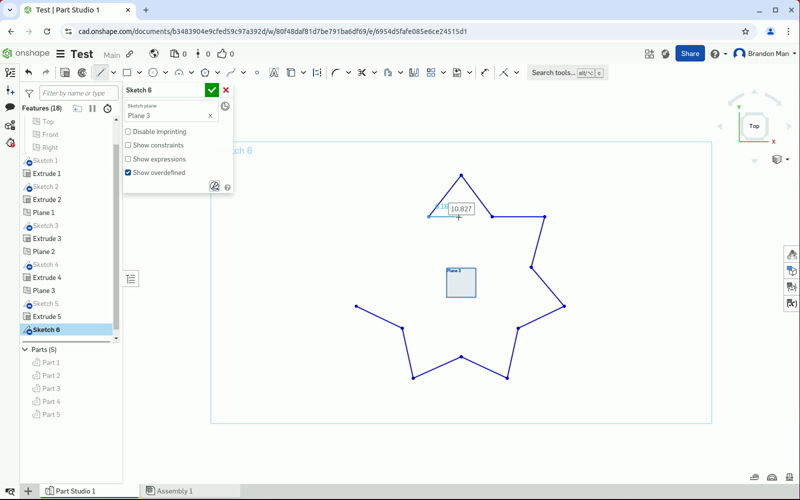
mouse_move(376, 216)
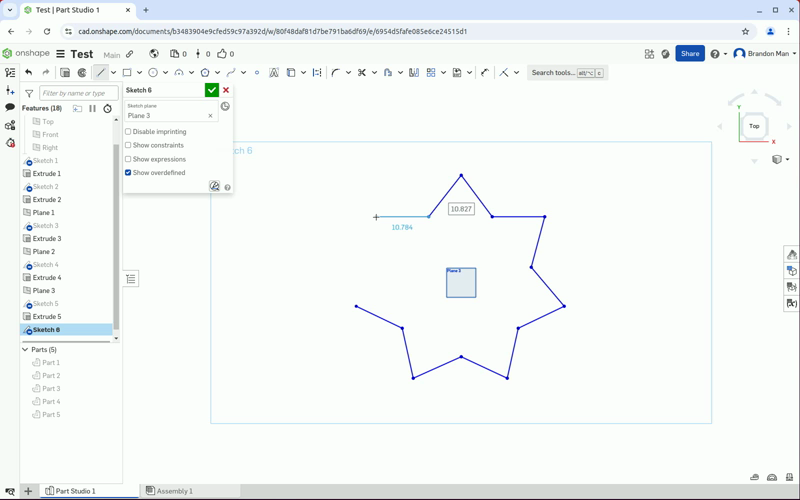
click(376, 216)
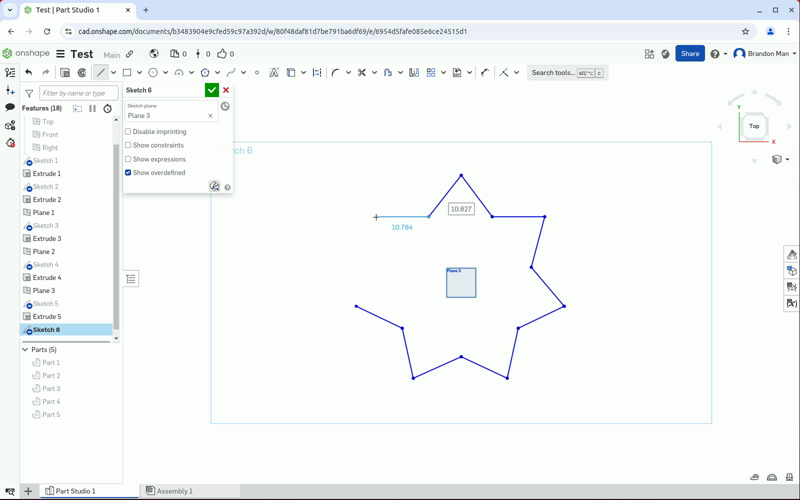
key_up(shift)
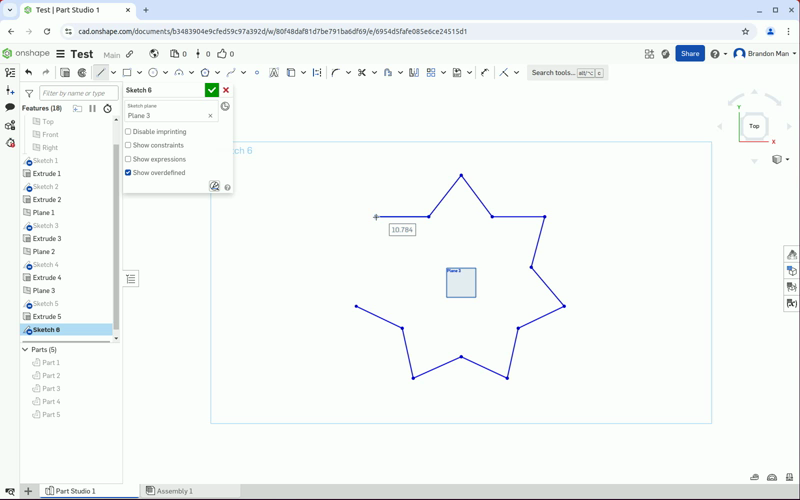
key_down(shift)
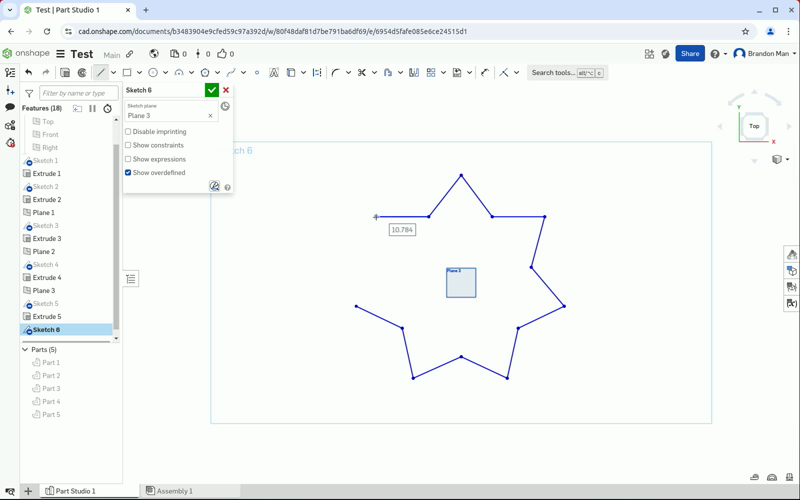
mouse_move(406, 216)
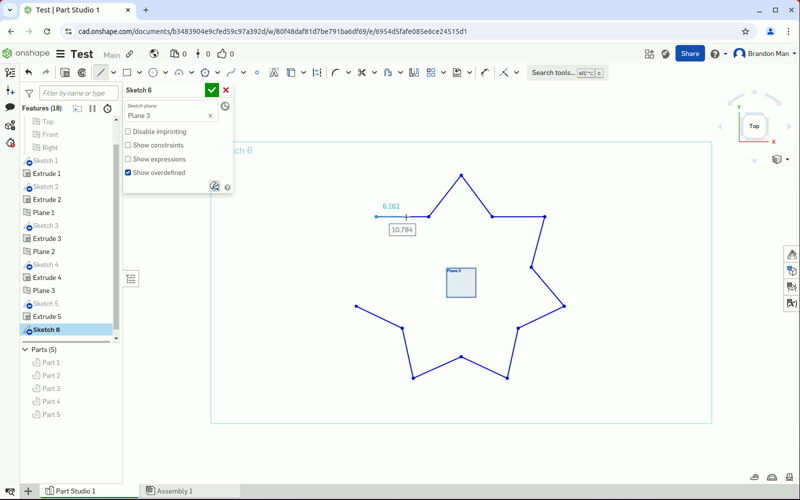
mouse_move(389, 267)
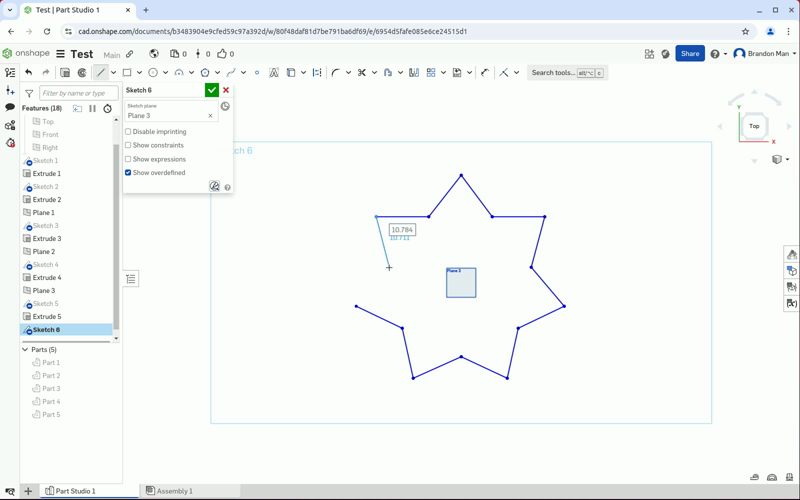
click(389, 267)
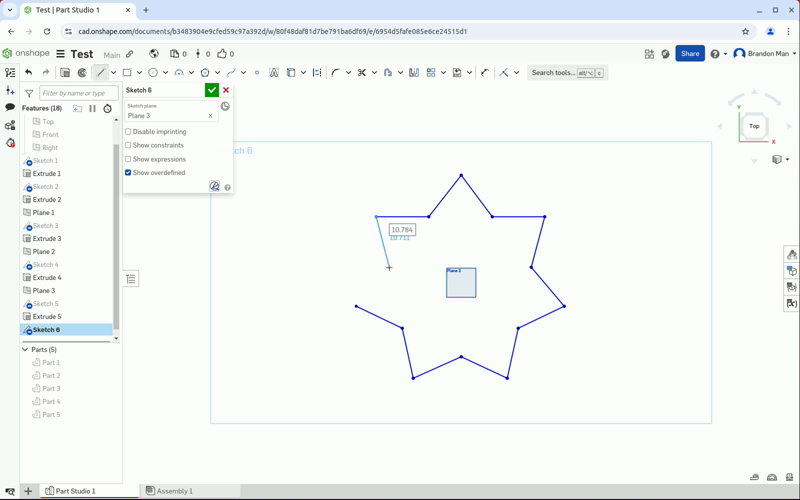
key_up(shift)
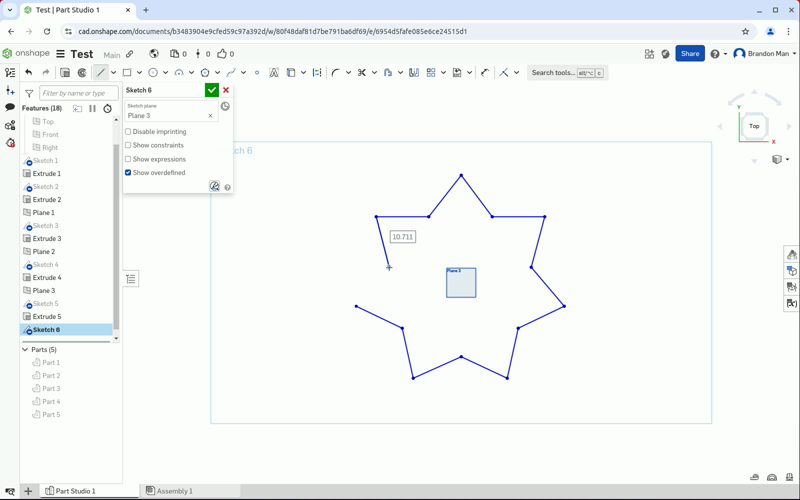
mouse_move(419, 267)
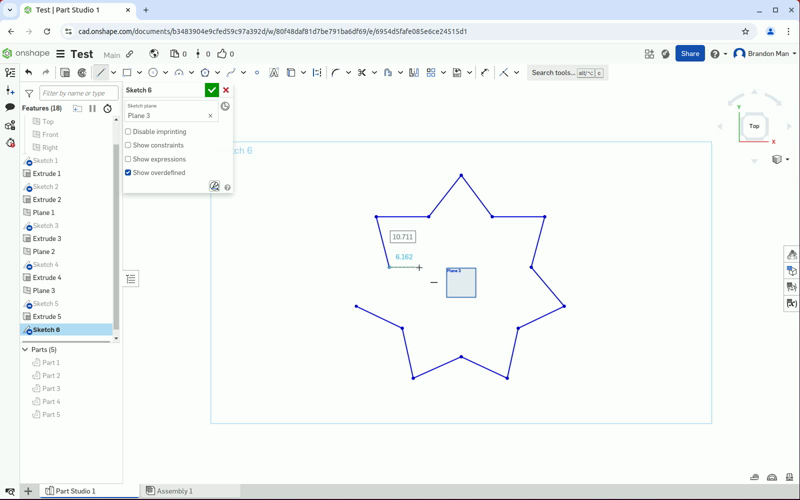
key_down(shift)
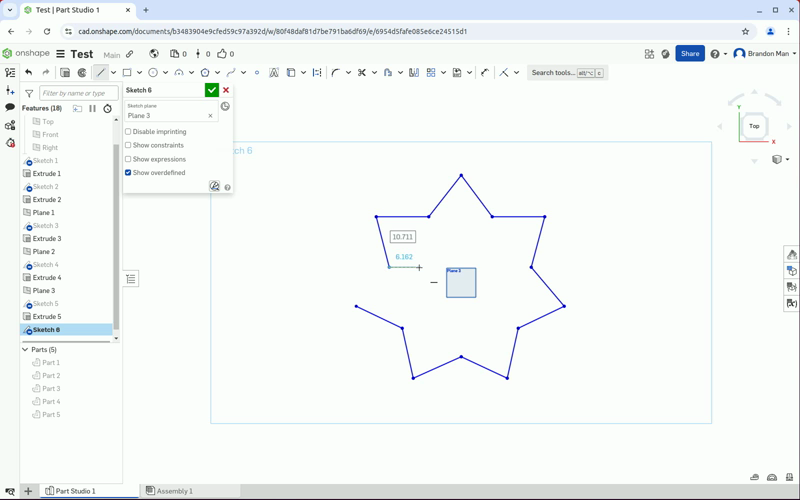
mouse_move(356, 306)
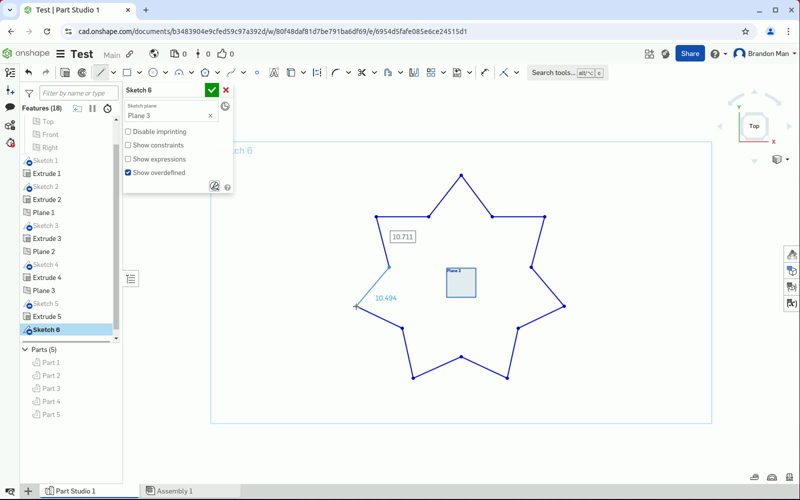
key_up(shift)
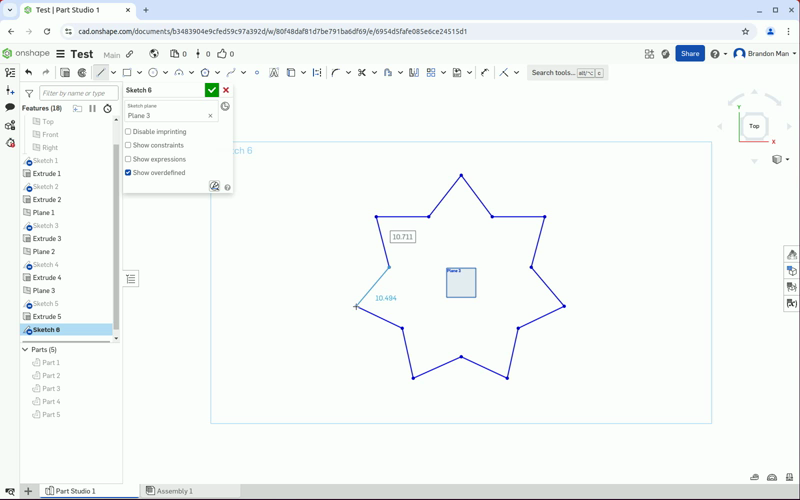
click(356, 306)
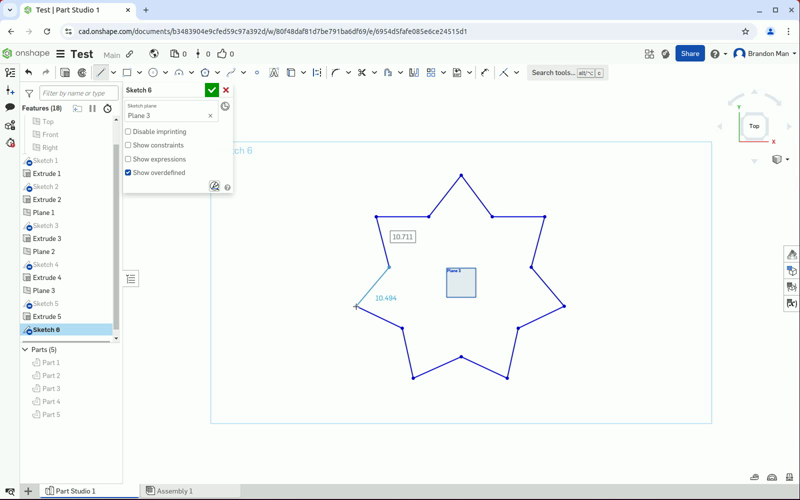
key(esc)
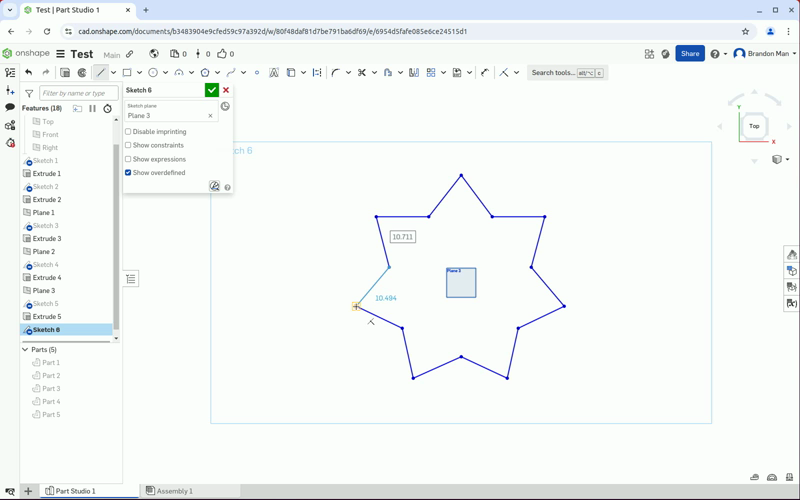
mouse_move(408, 285)
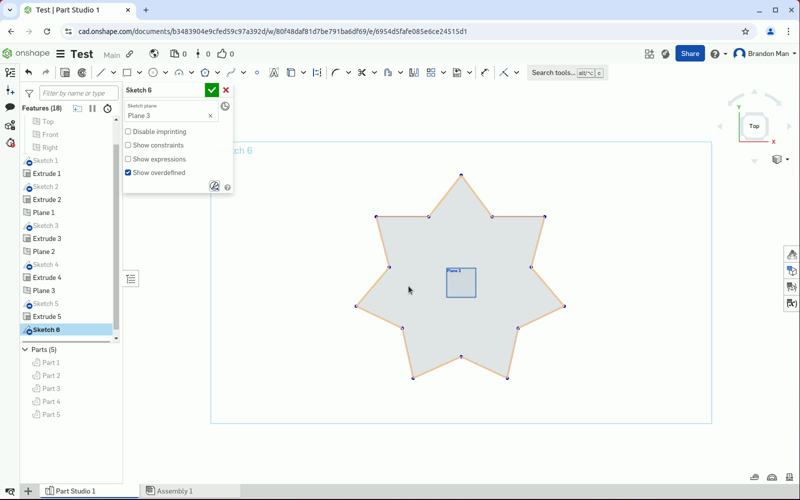
click(408, 285)
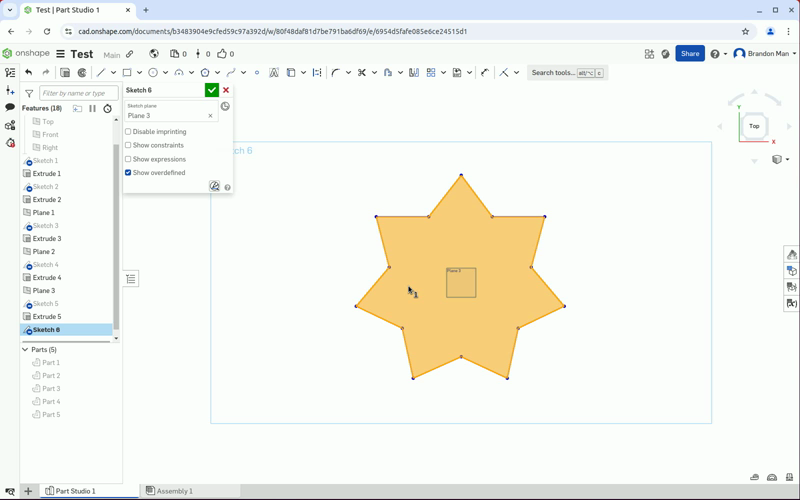
mouse_move(73, 352)
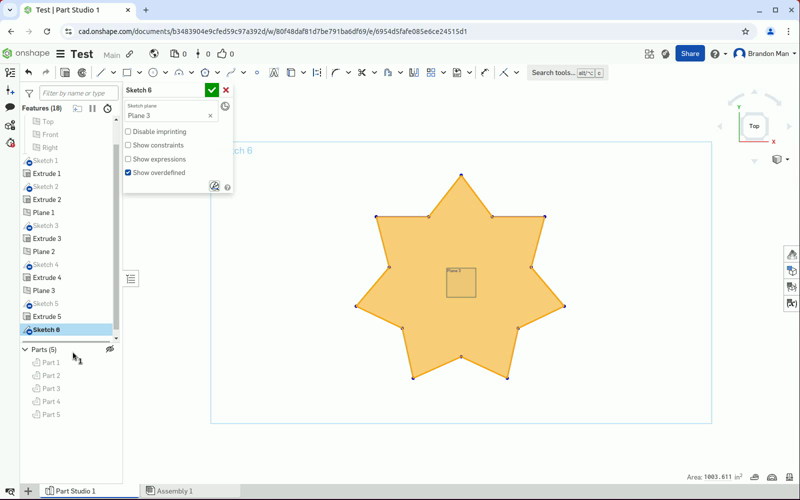
key(shift+y)
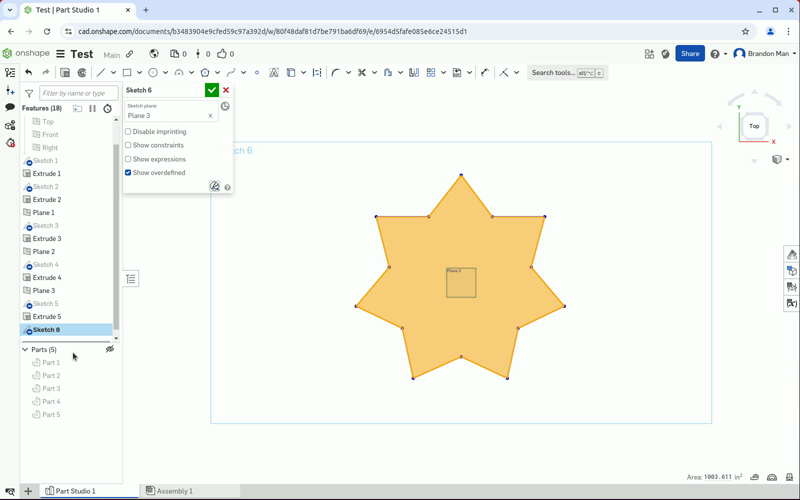
key(shift+e)
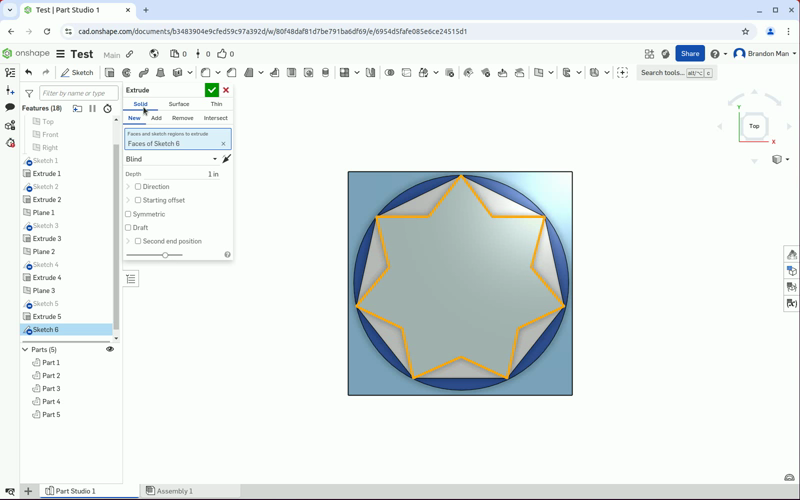
mouse_move(143, 106)
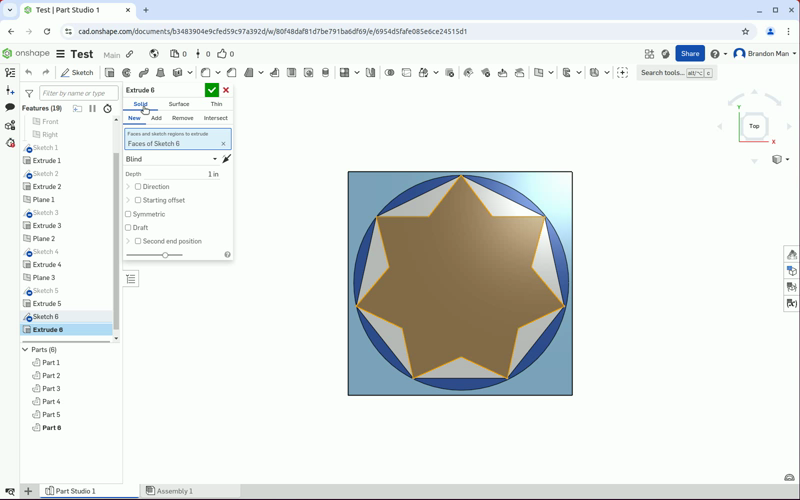
click(143, 106)
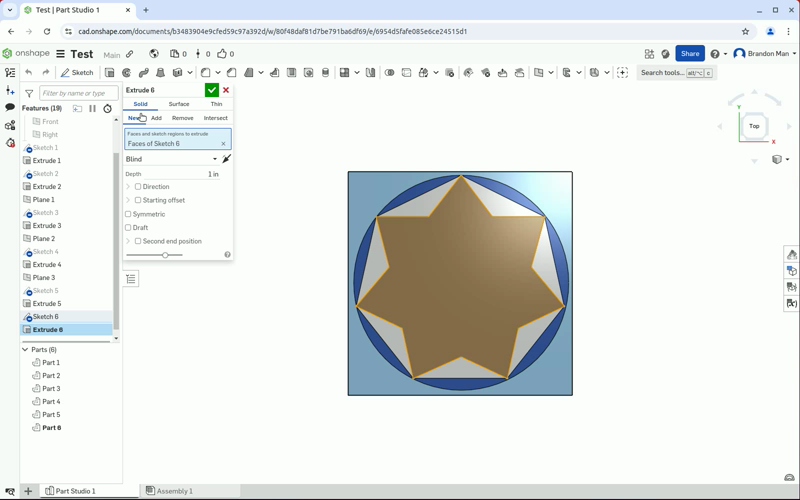
mouse_move(137, 120)
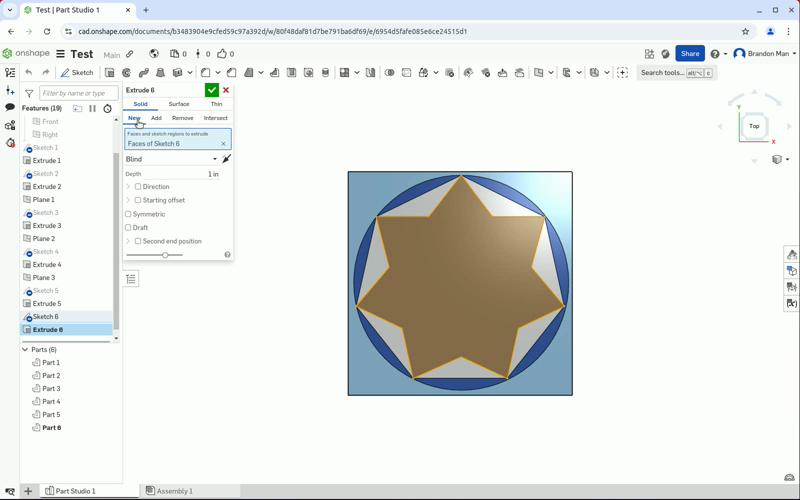
click(137, 120)
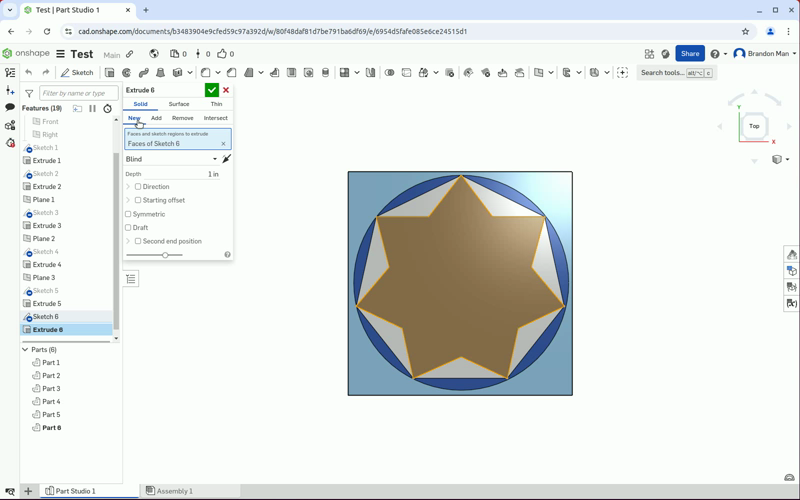
key(tab, 4)
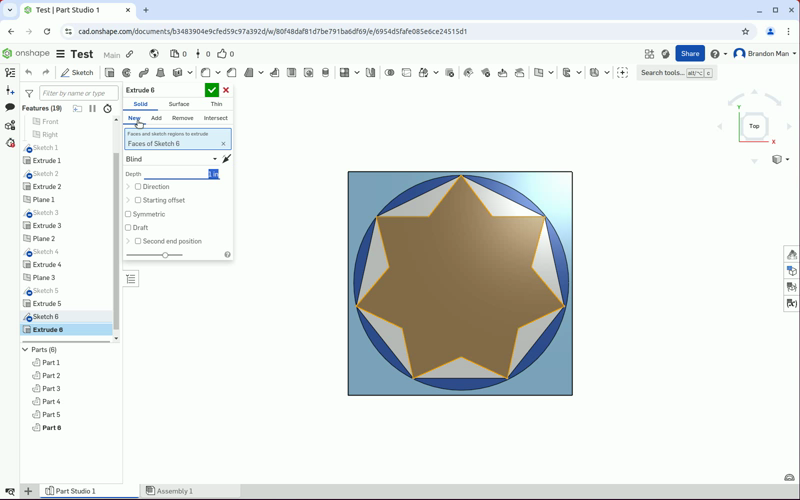
text(0.963)
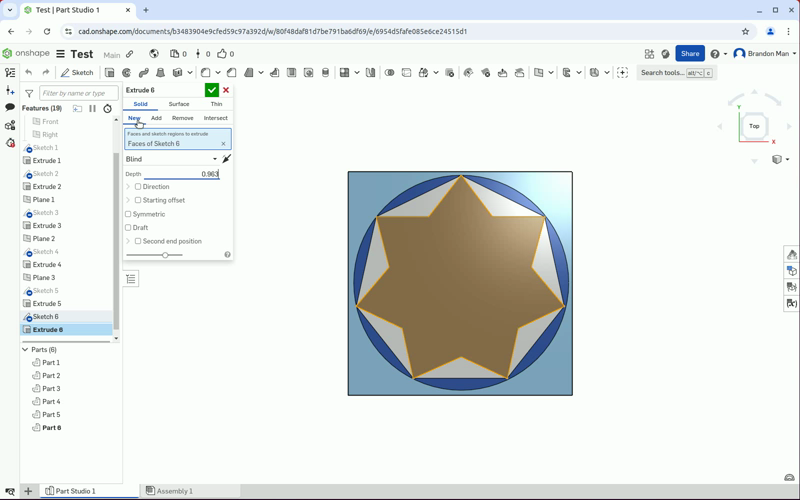
key(enter)
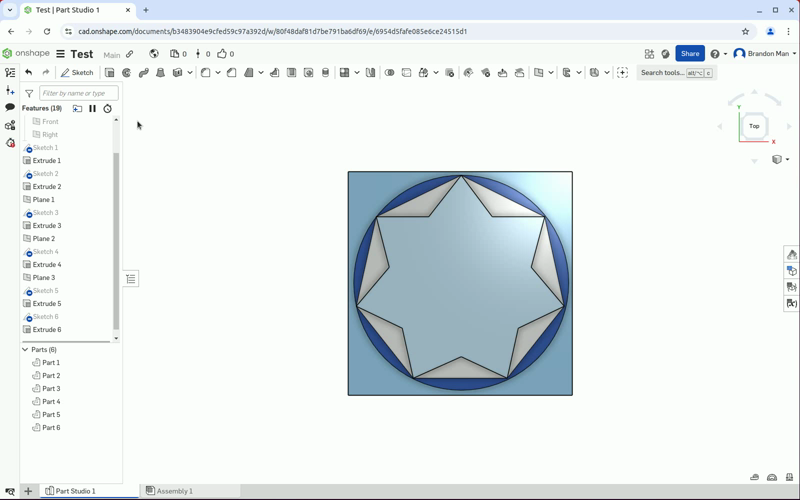
key(shift+h)
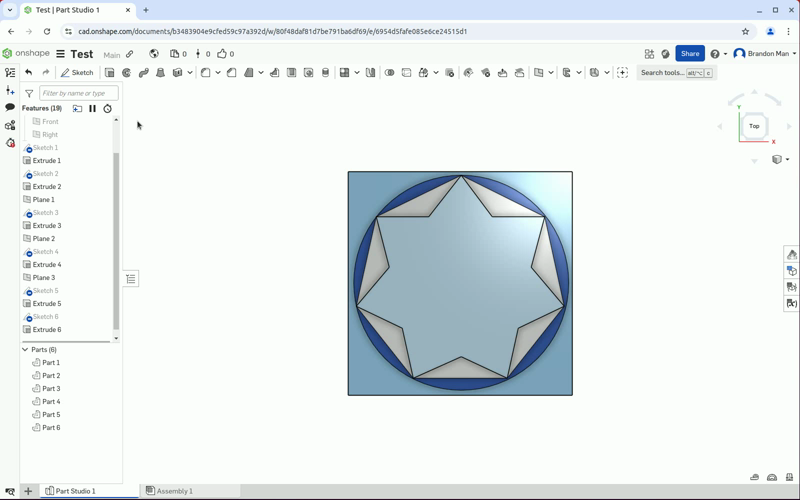
key(shift+h)
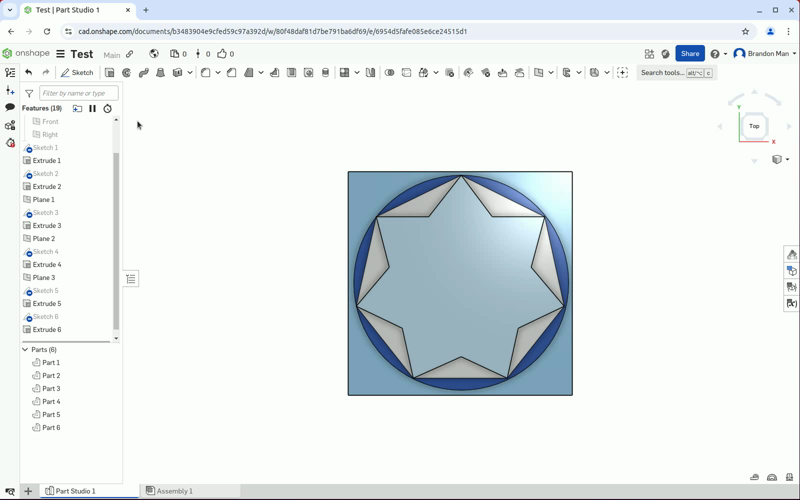
key(shift+7)
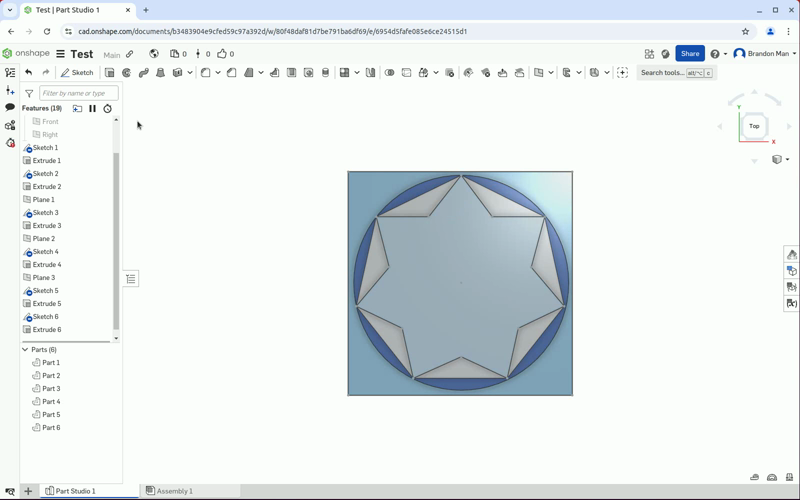
key(up, 3)
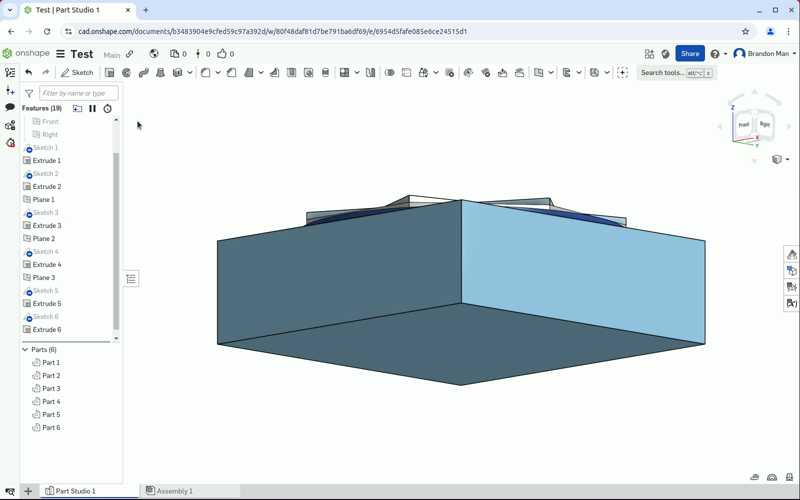
key(left, 3)
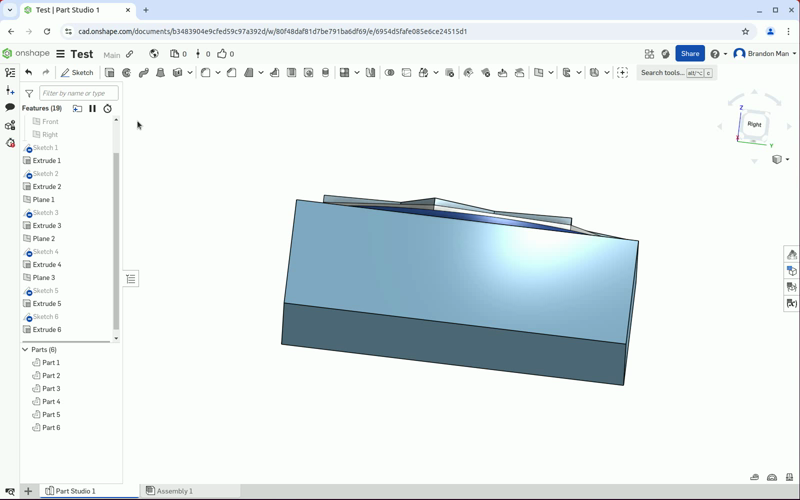
key(right, 3)
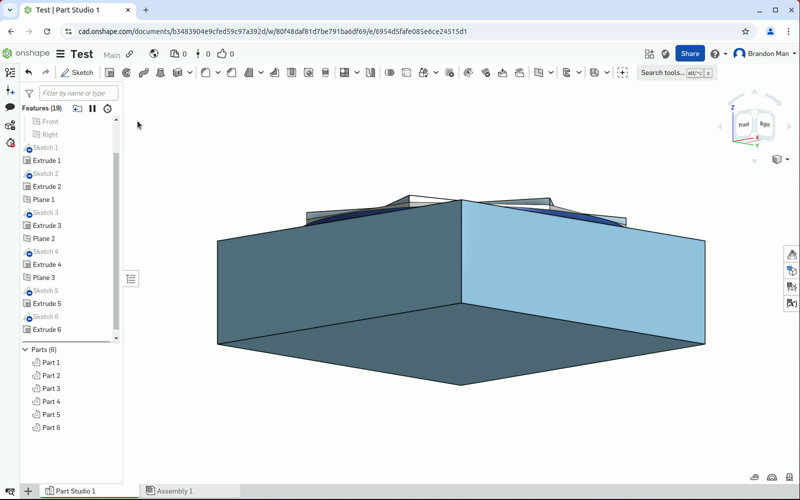
key(down, 3)
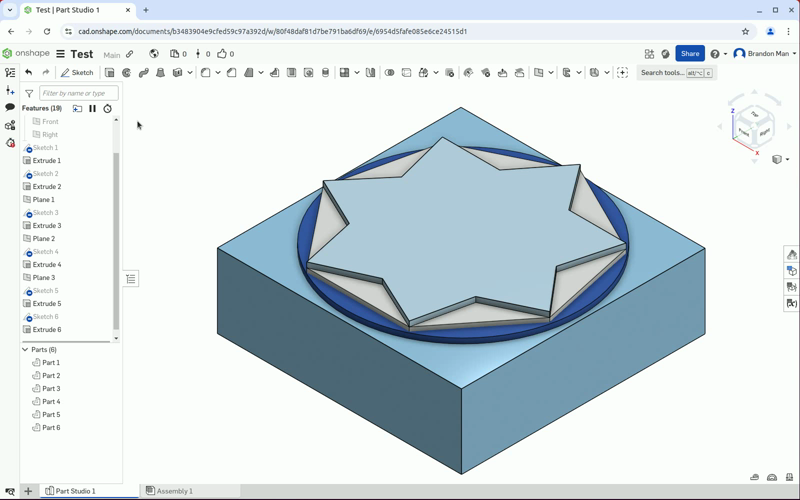
mouse_move(69, 150)
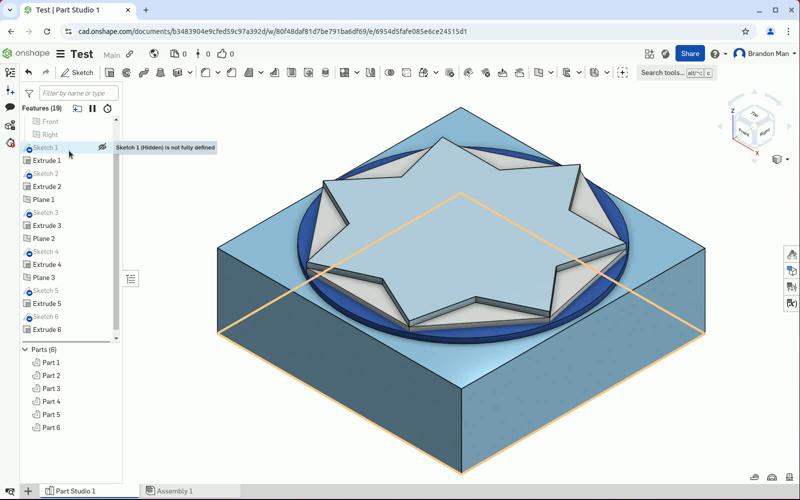
click(69, 150)